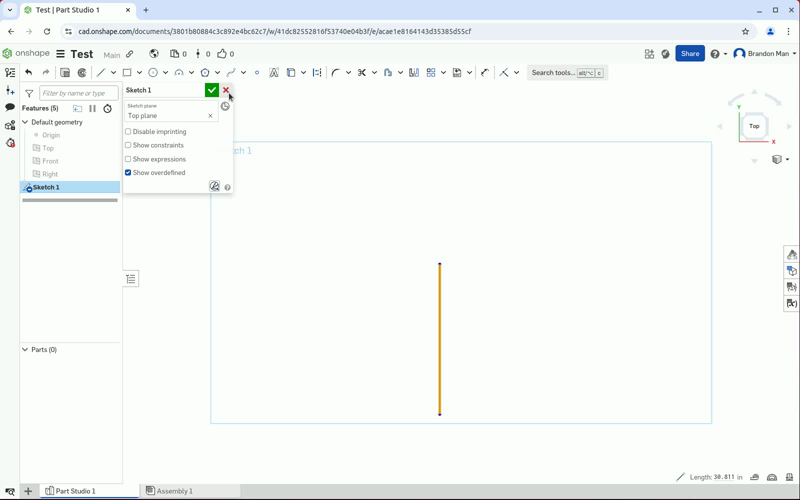
key(shift+h)
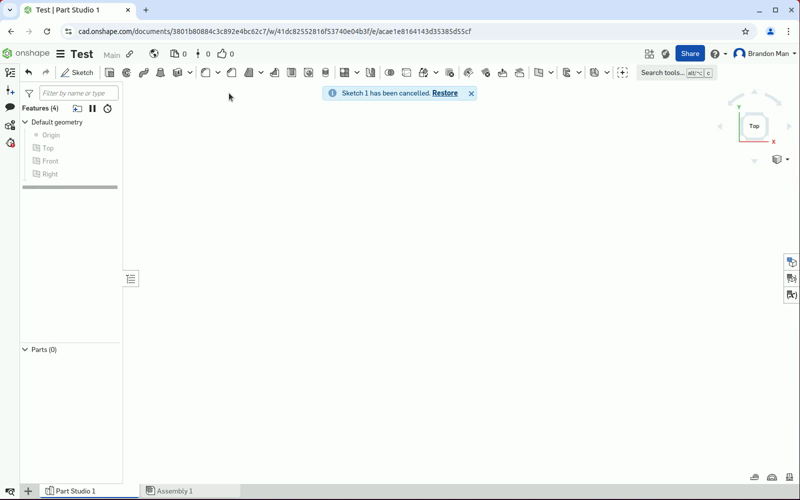
mouse_move(73, 352)
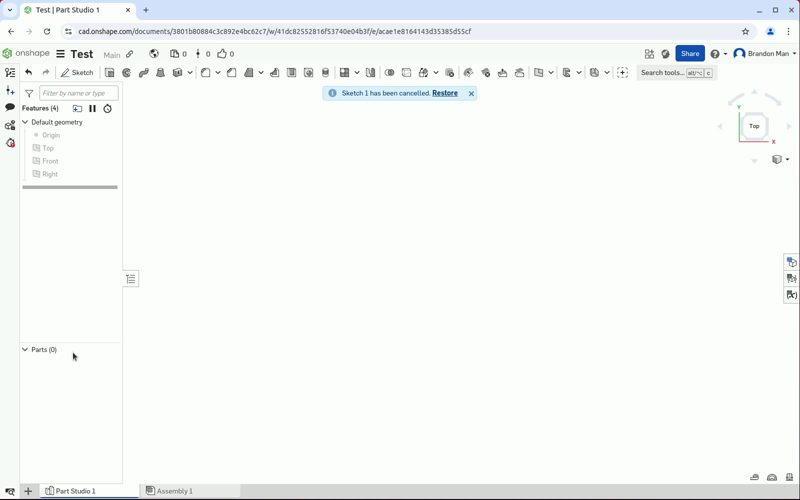
key(y)
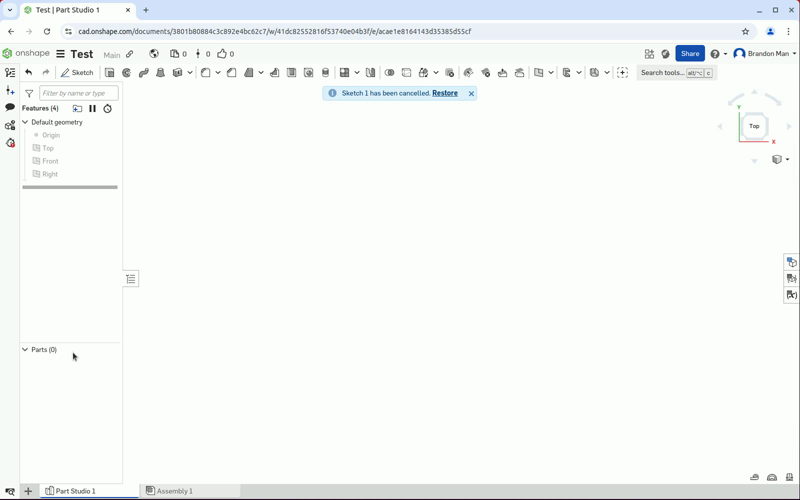
key(shift+p)
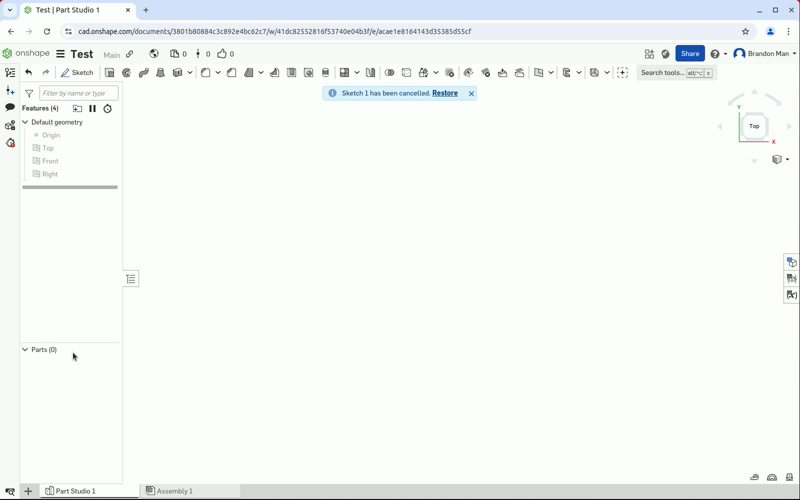
key(space)
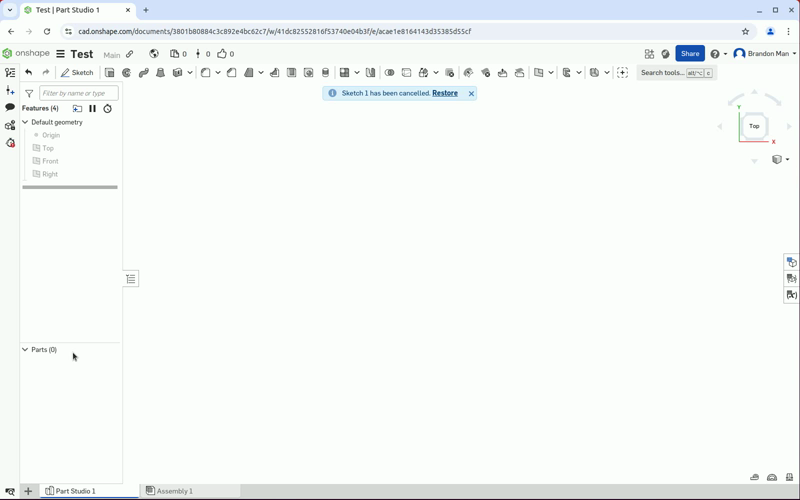
key_down(shift)
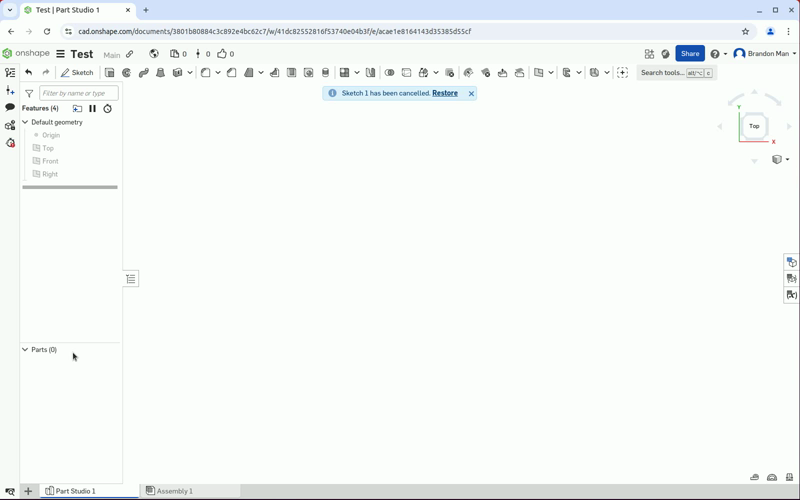
key(up)
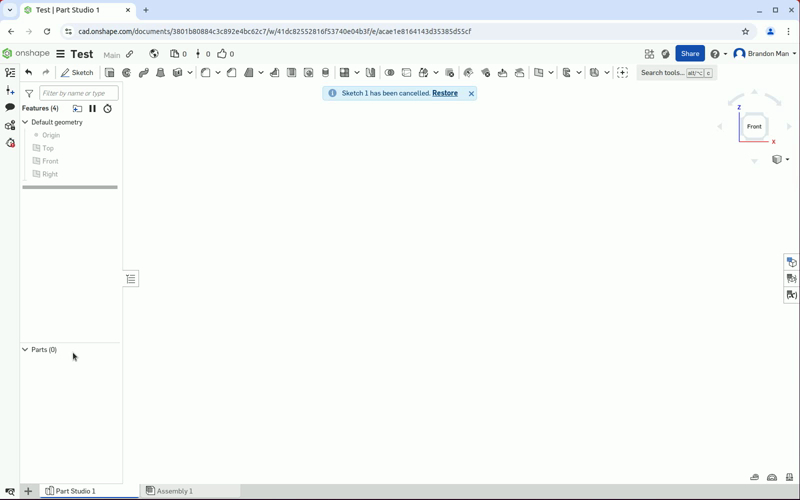
key_up(shift)
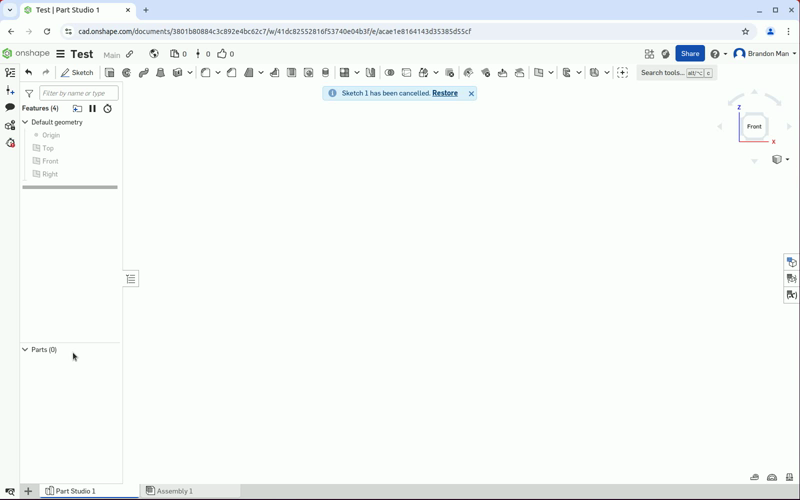
mouse_move(73, 352)
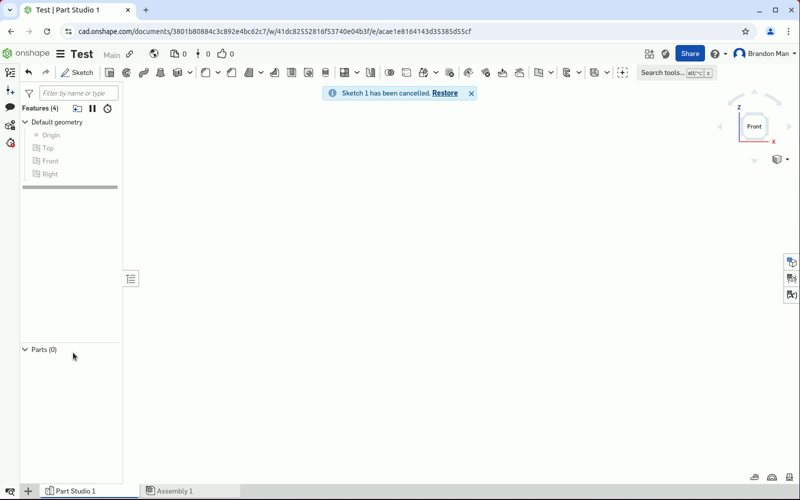
key(shift+y)
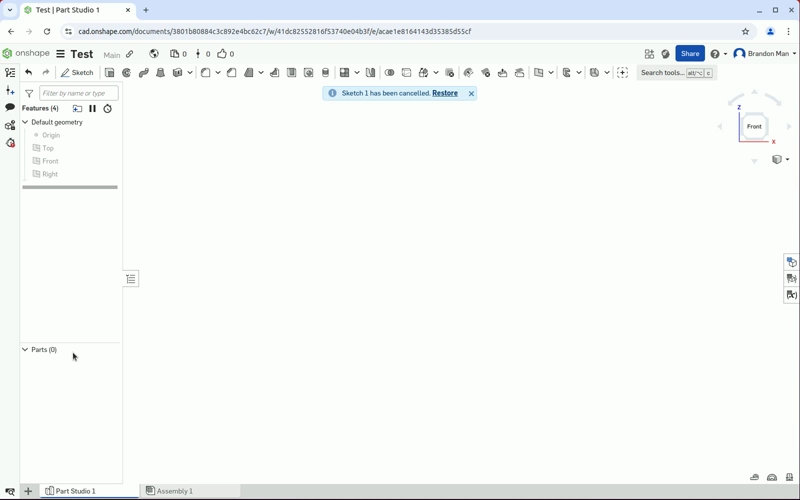
key(shift+s)
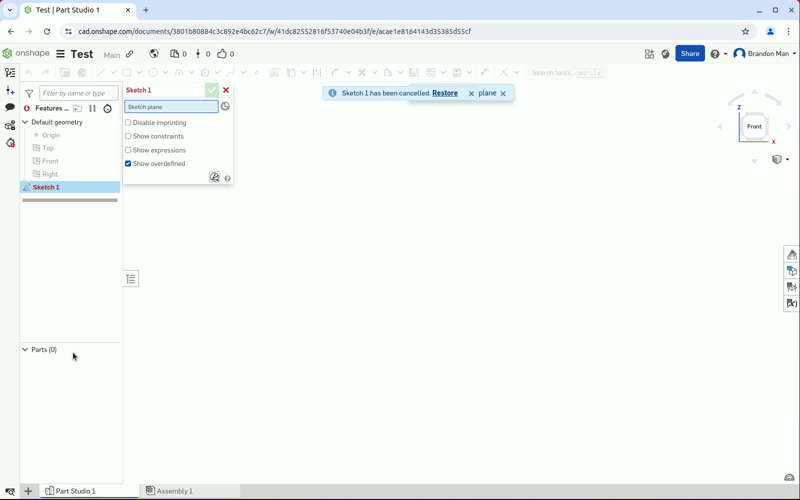
mouse_move(73, 163)
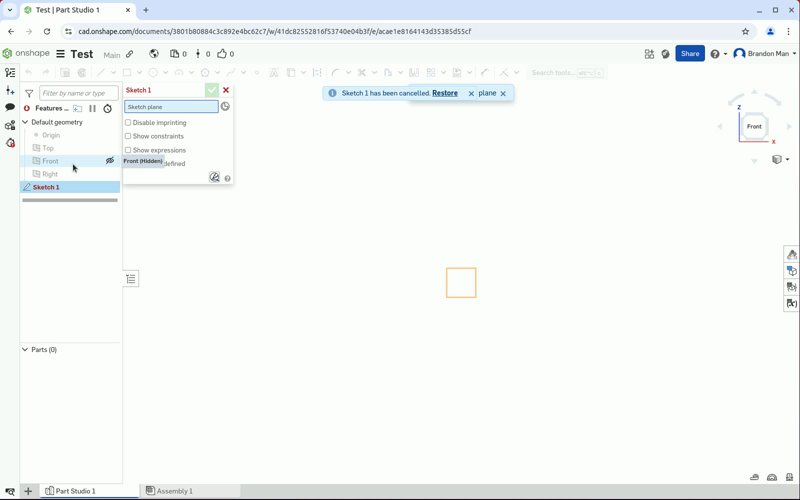
click(73, 163)
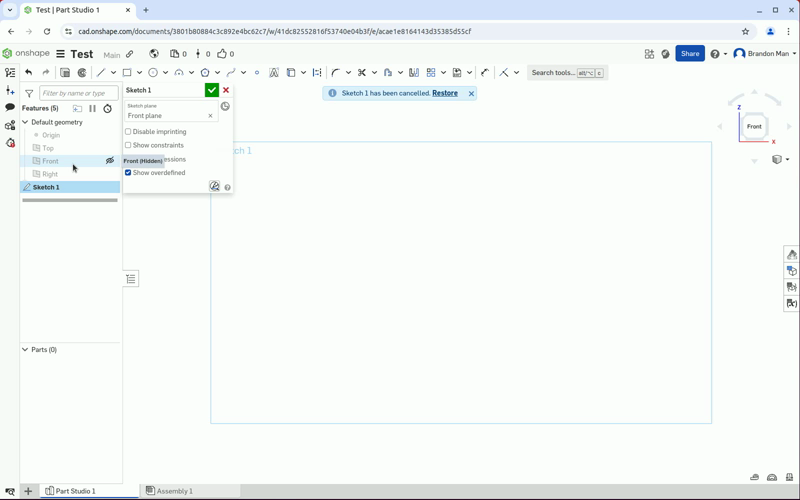
mouse_move(73, 352)
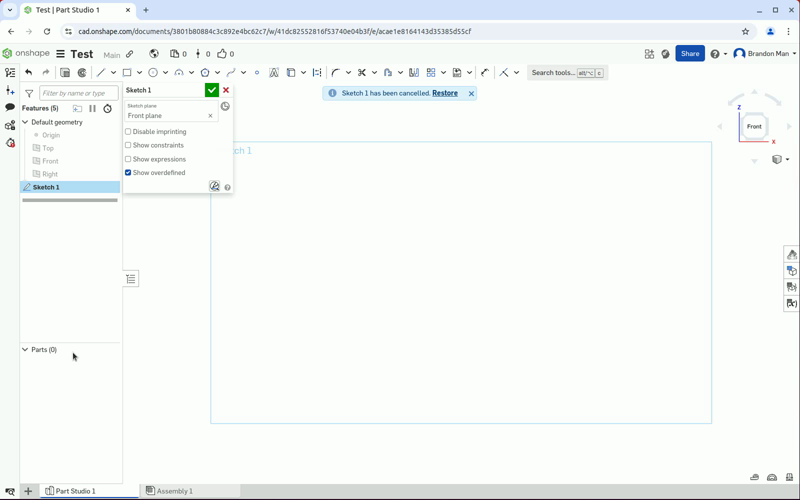
key(y)
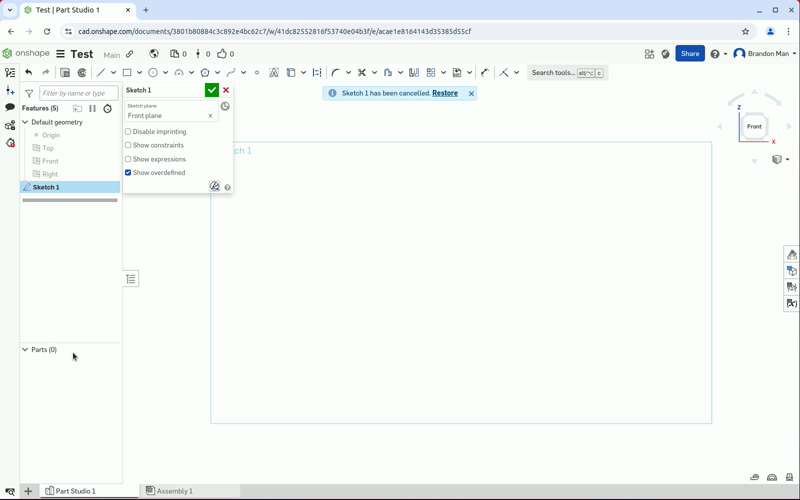
key(l)
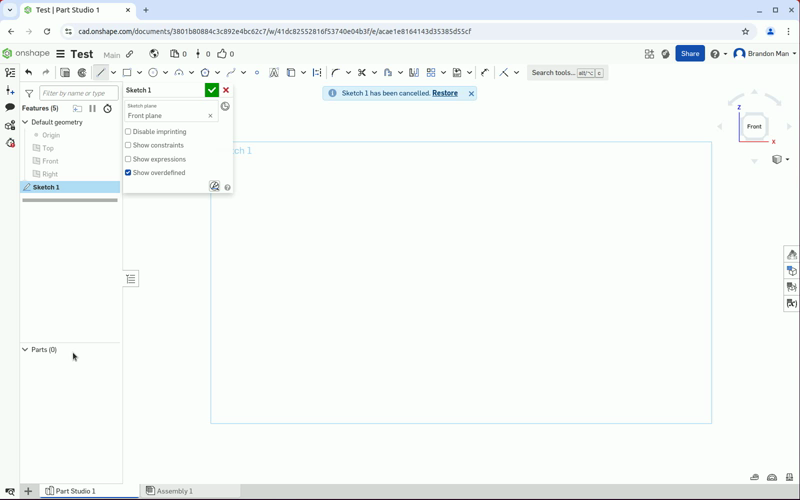
key_down(shift)
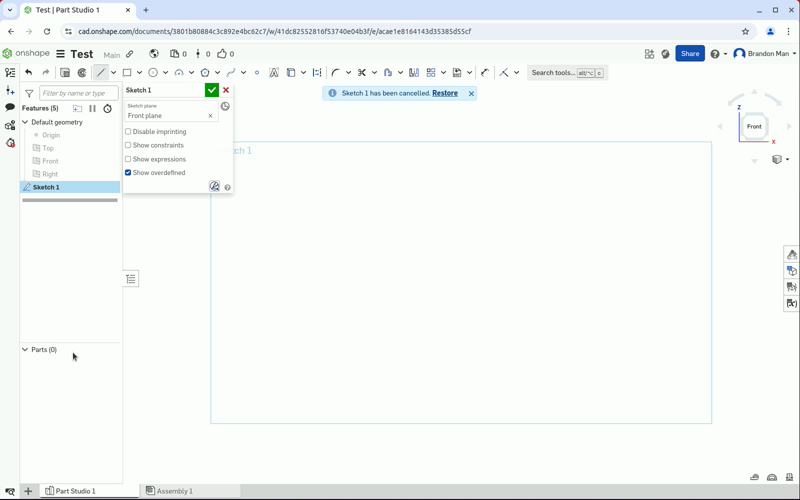
mouse_move(426, 276)
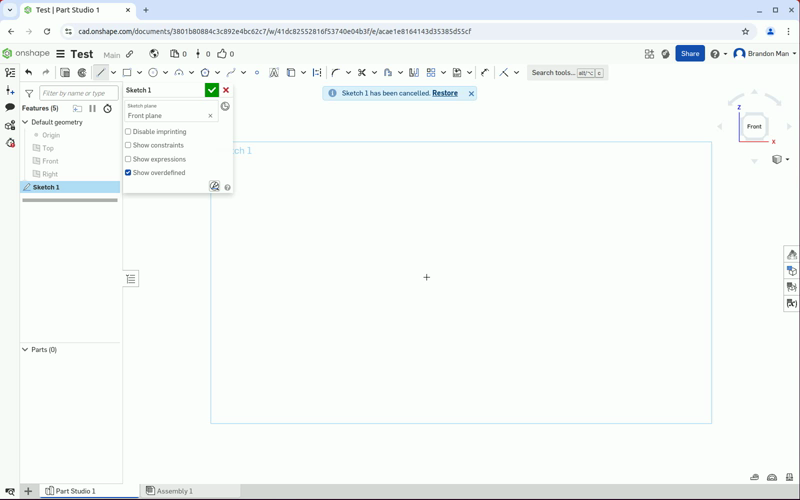
click(426, 276)
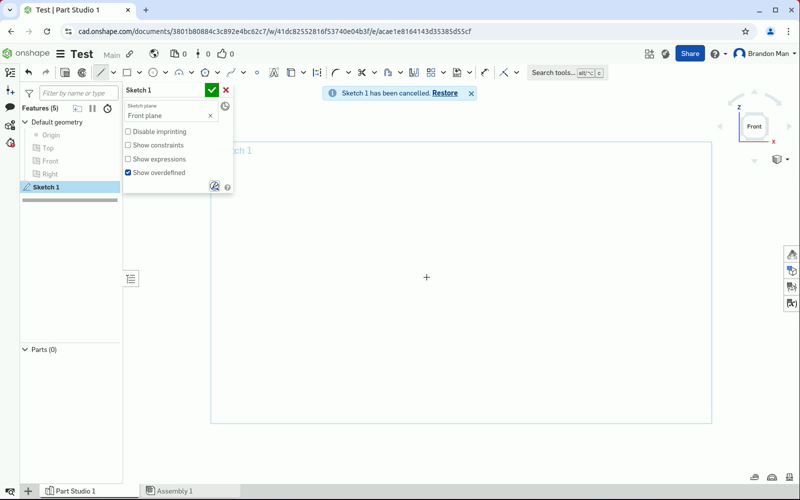
key_up(shift)
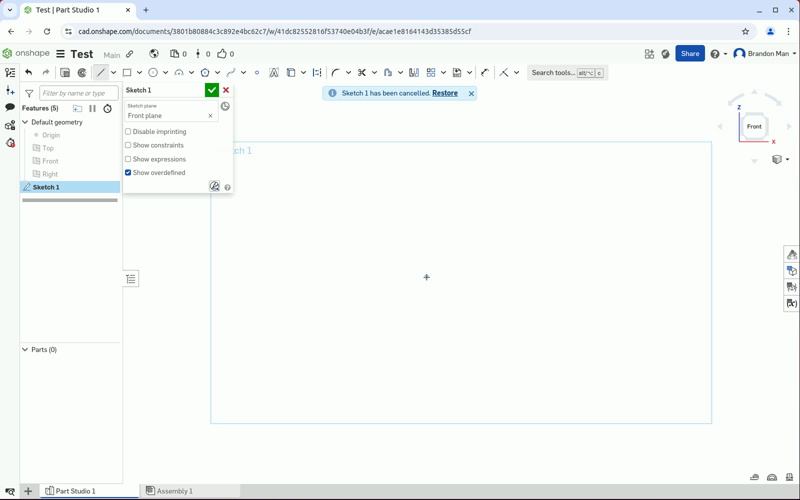
key_down(shift)
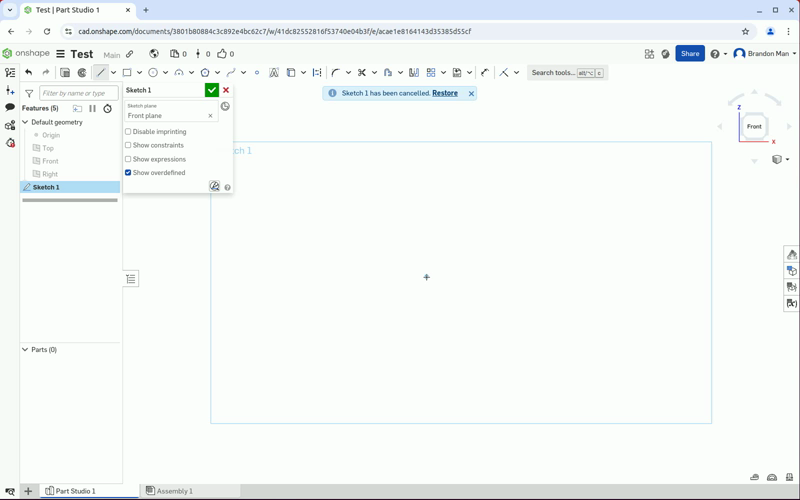
mouse_move(456, 276)
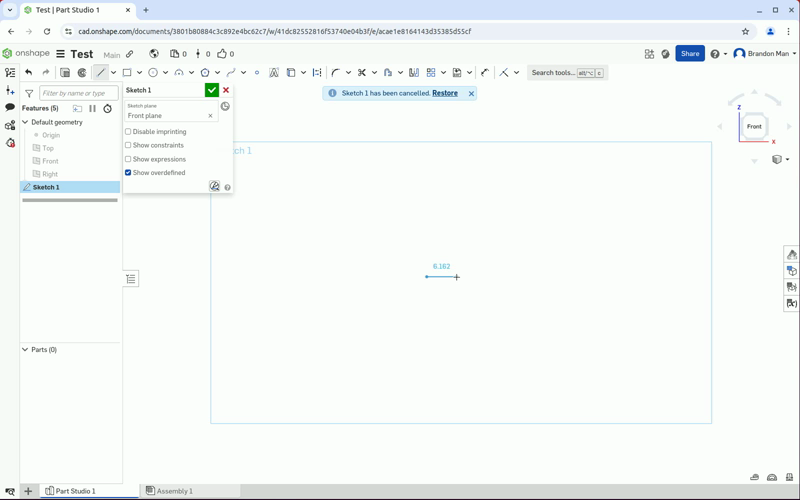
mouse_move(447, 276)
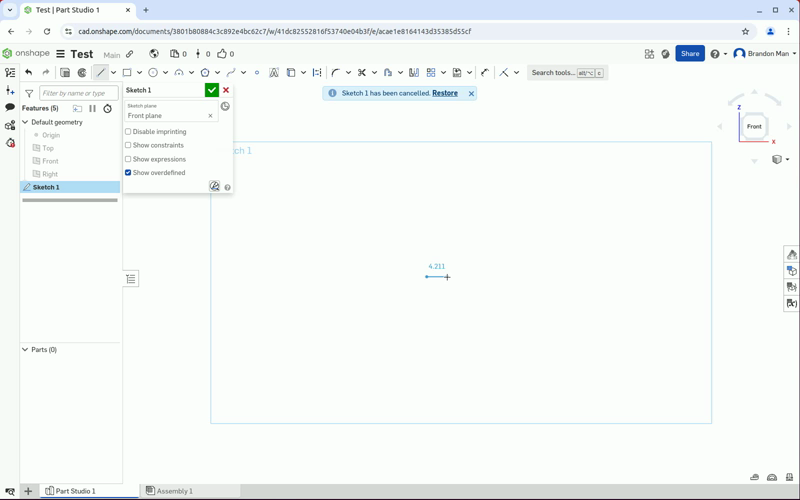
click(447, 276)
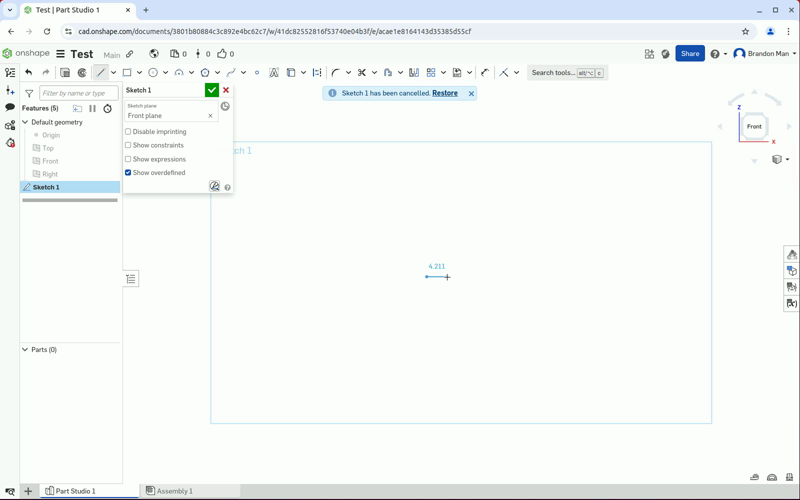
key_up(shift)
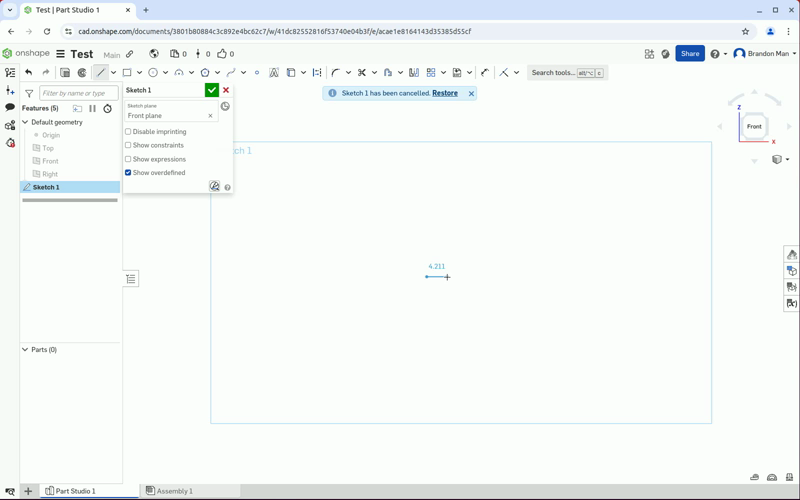
key_down(shift)
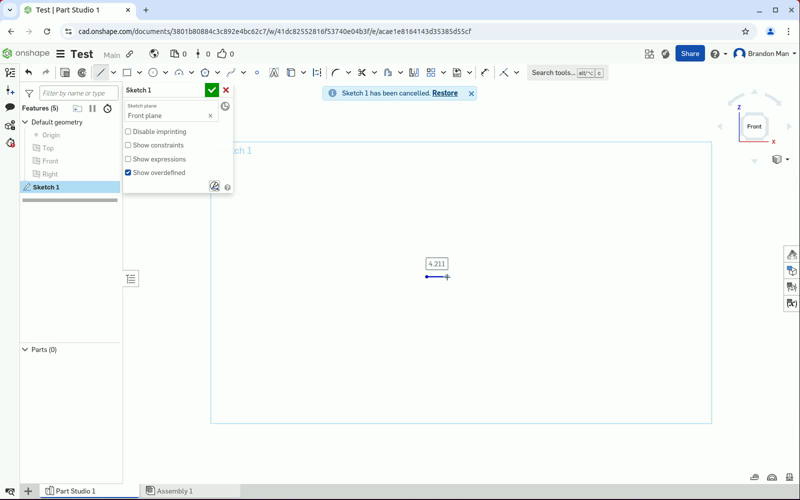
mouse_move(477, 276)
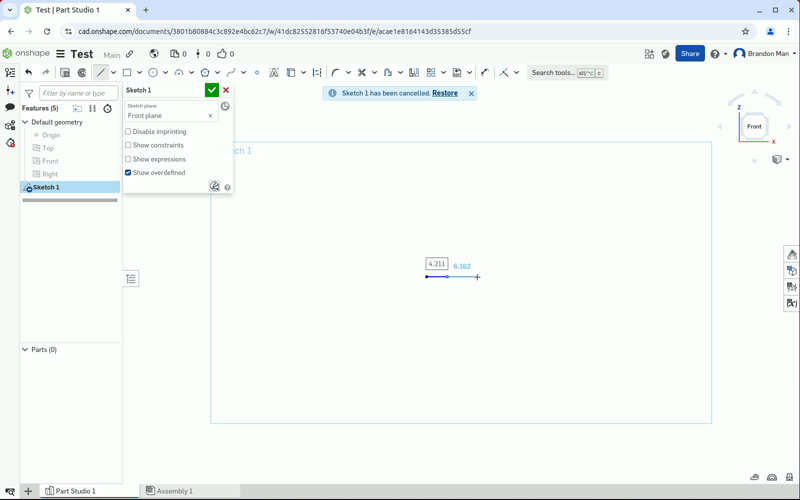
mouse_move(447, 283)
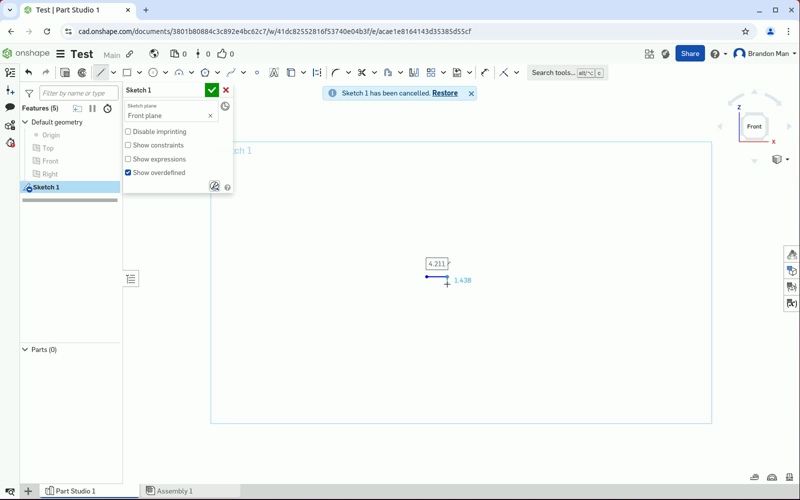
scroll(6)
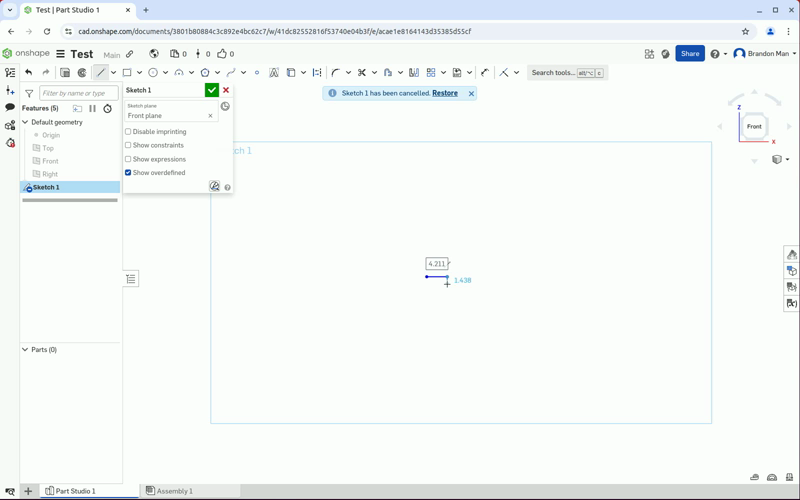
scroll(6)
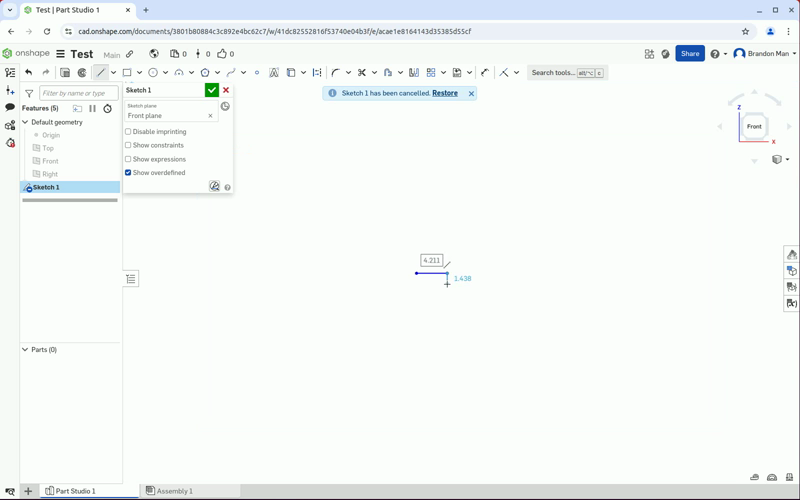
scroll(6)
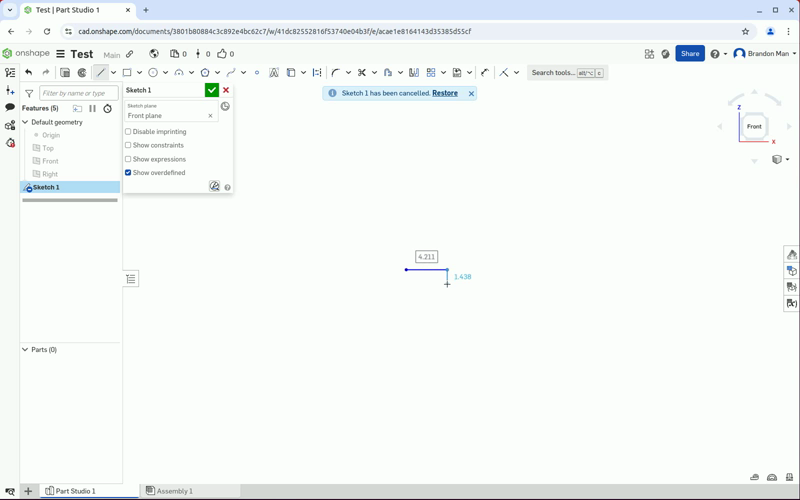
scroll(6)
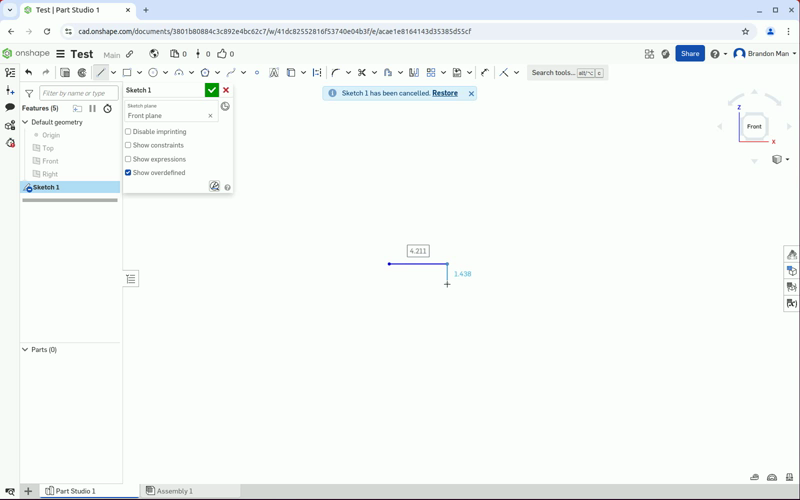
scroll(6)
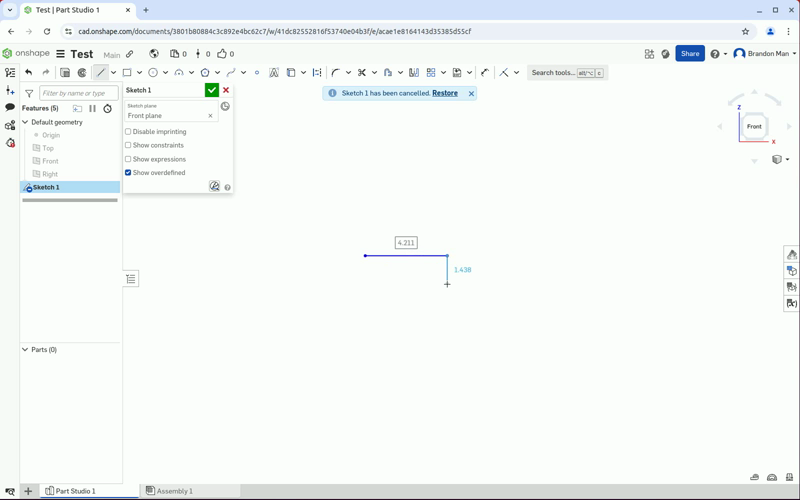
scroll(6)
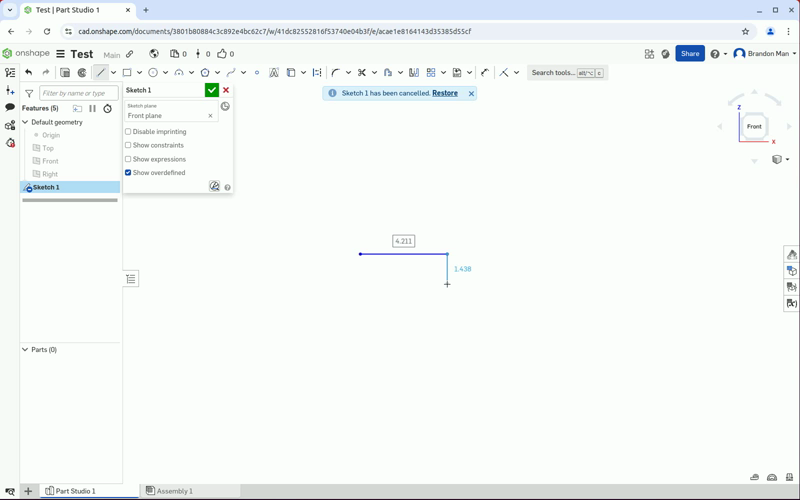
scroll(6)
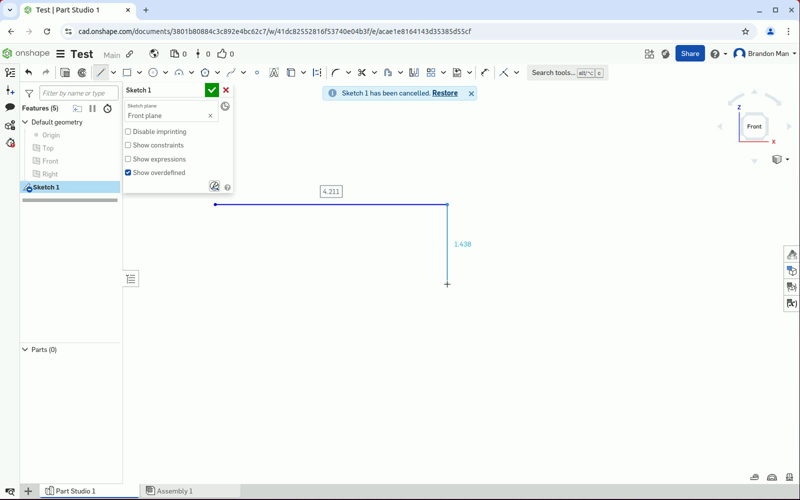
click(447, 283)
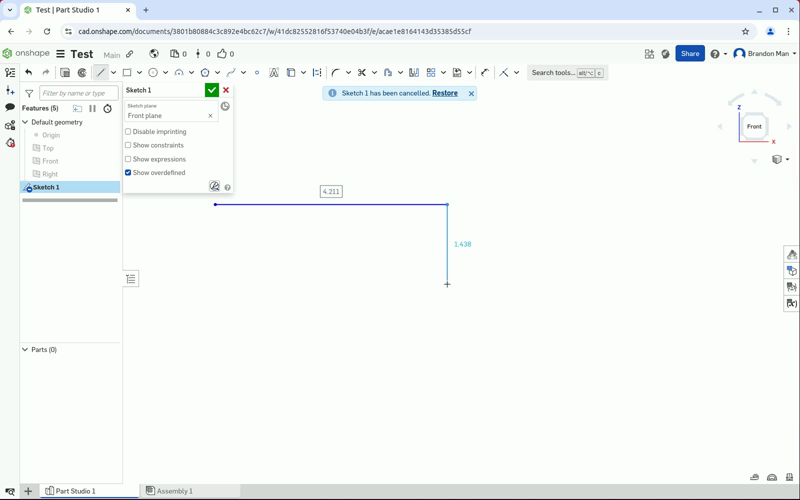
scroll(-6)
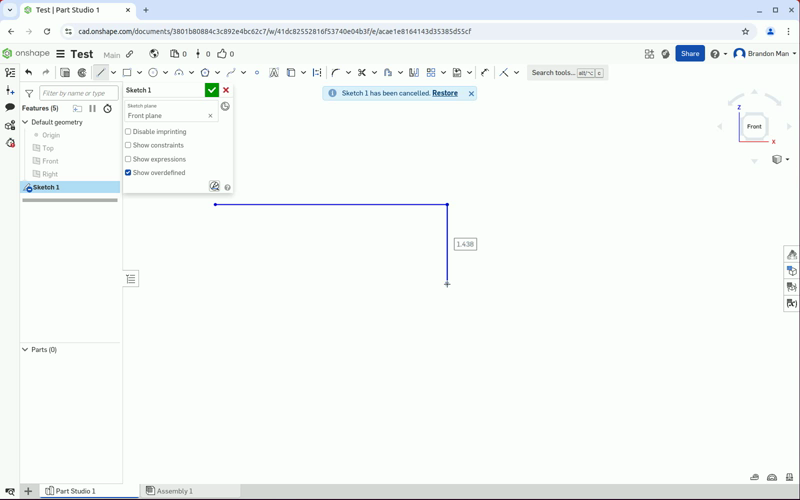
scroll(-6)
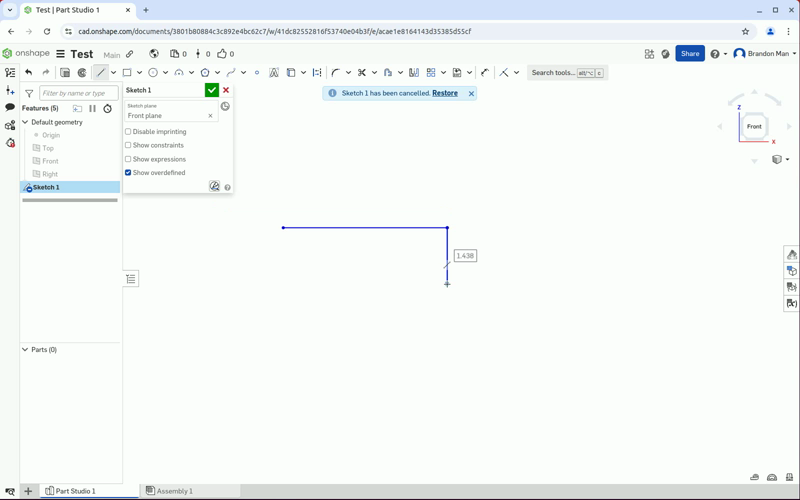
scroll(-6)
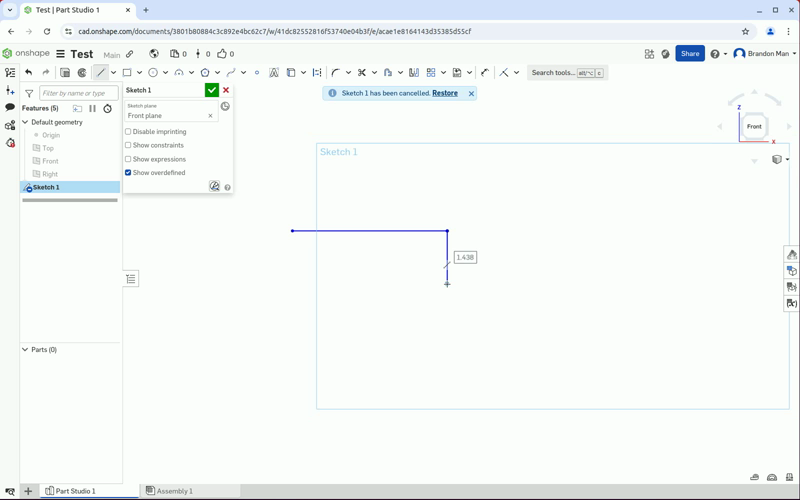
scroll(-6)
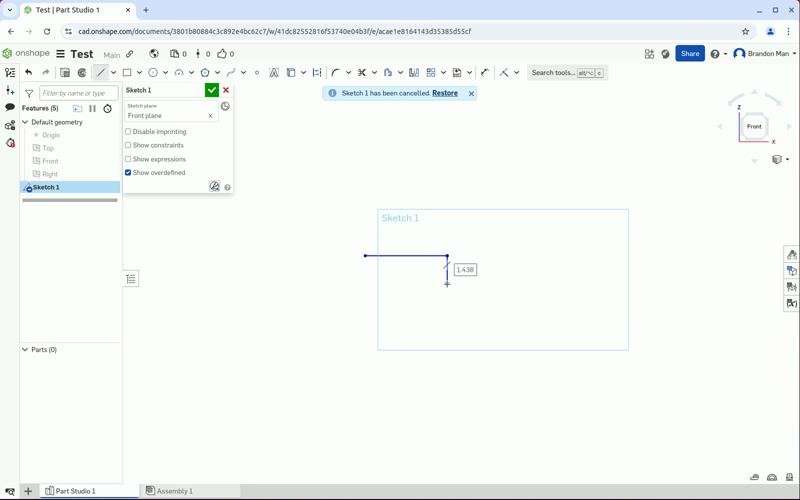
scroll(-6)
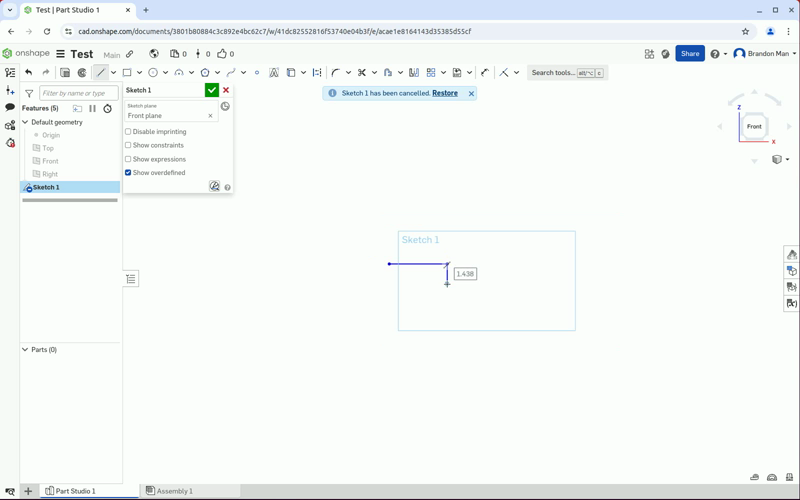
scroll(-6)
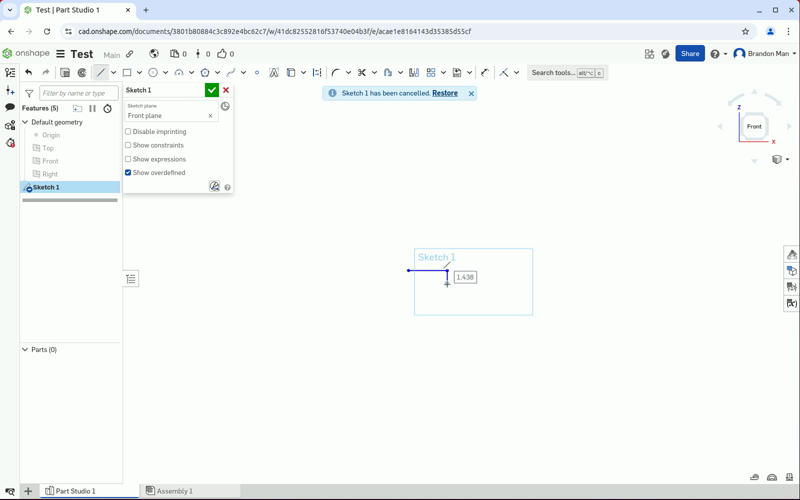
scroll(-6)
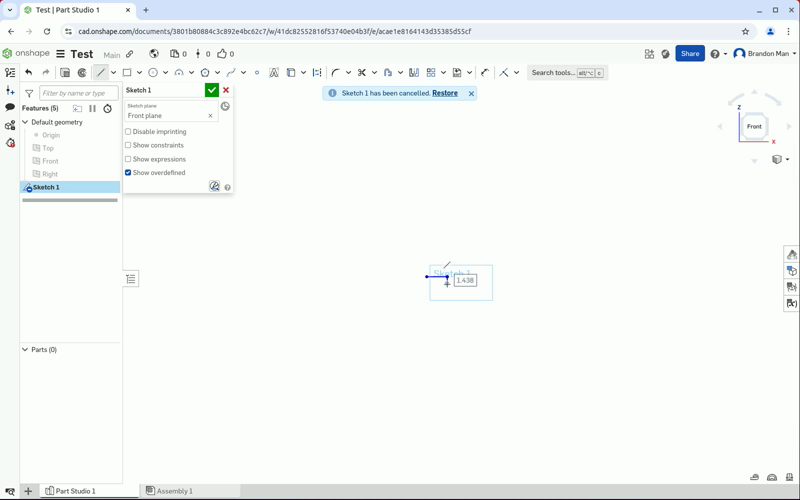
key_up(shift)
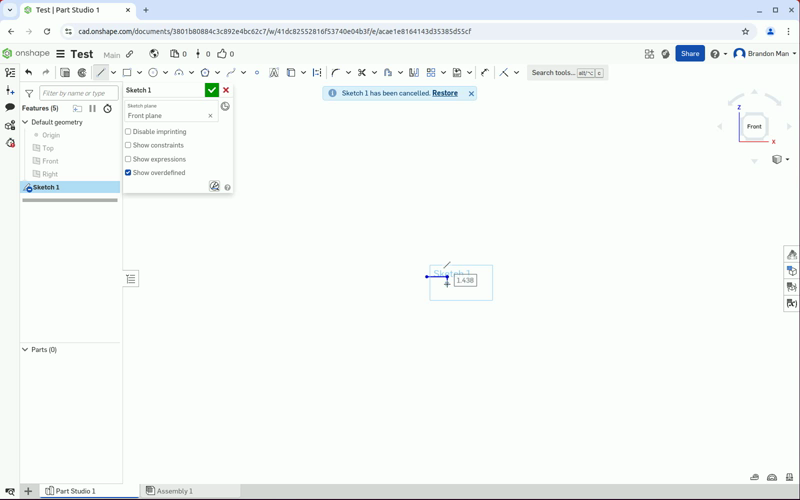
key_down(shift)
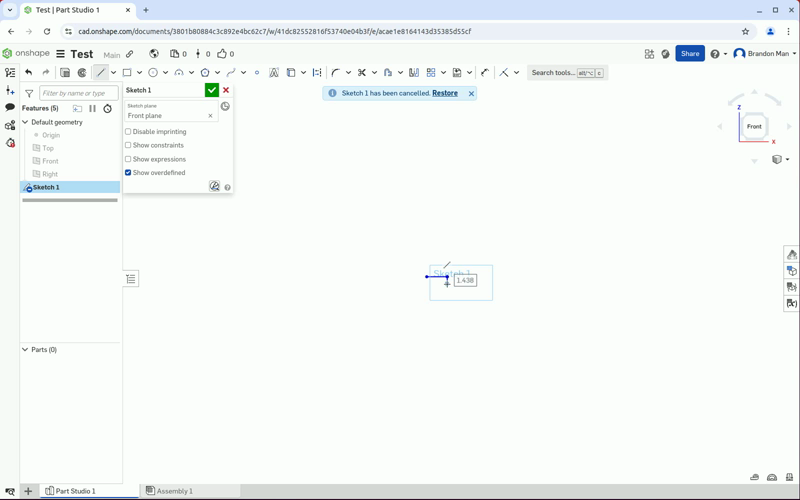
mouse_move(477, 283)
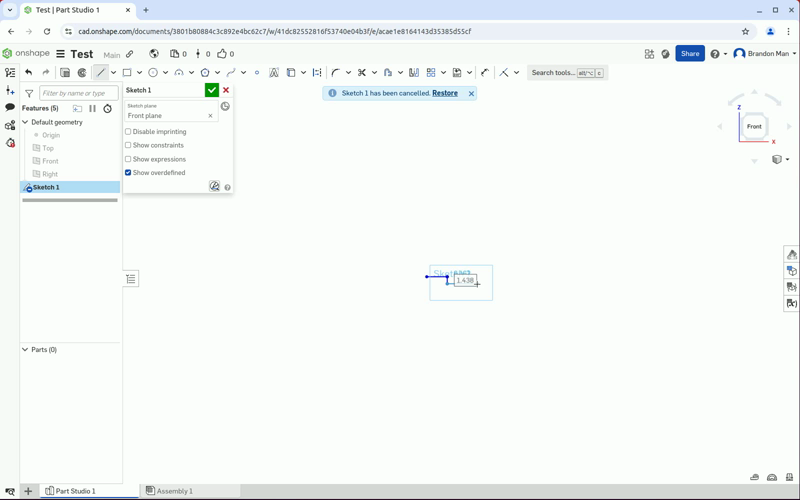
mouse_move(456, 283)
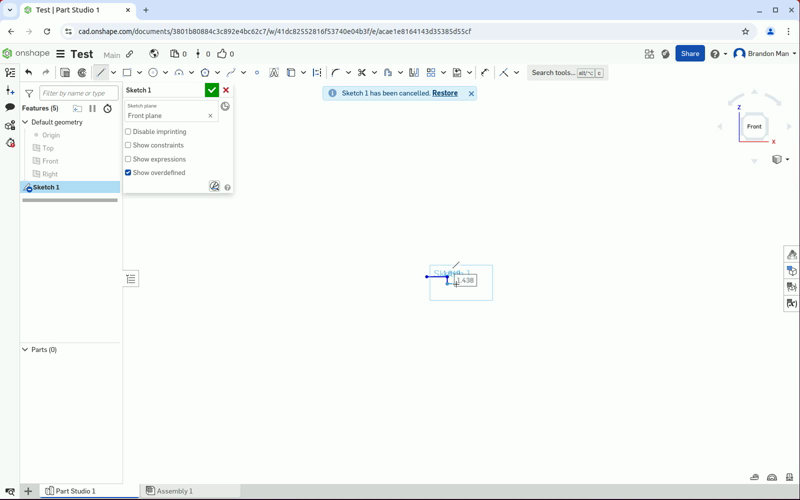
click(456, 283)
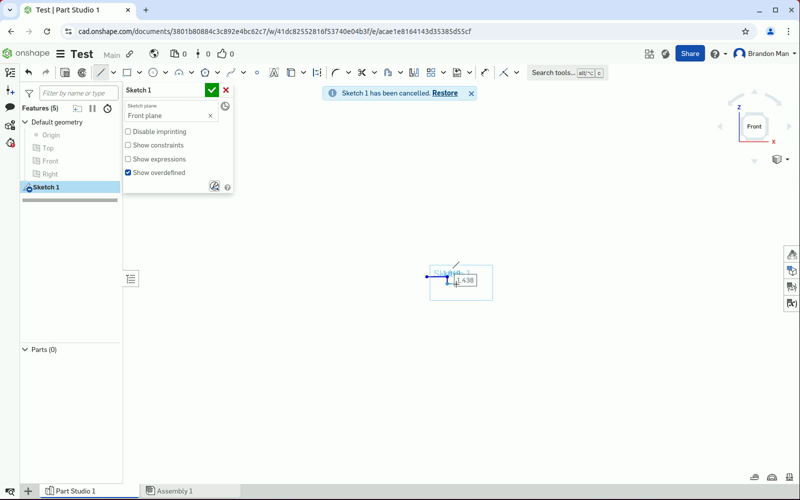
key_up(shift)
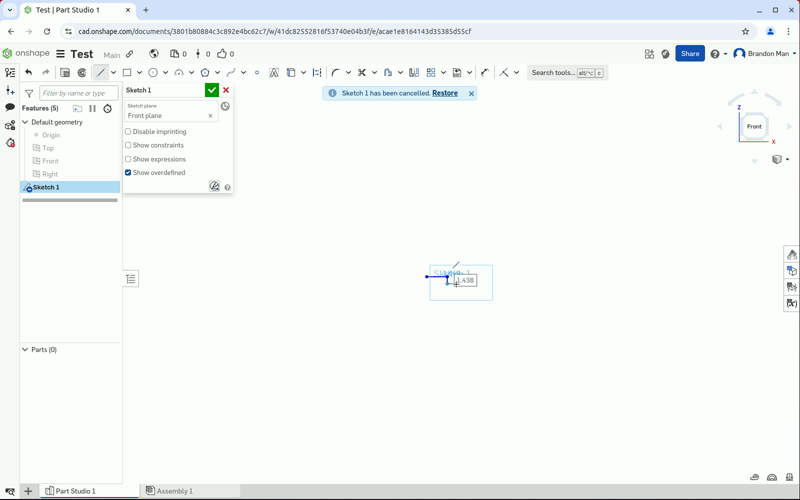
key(esc)
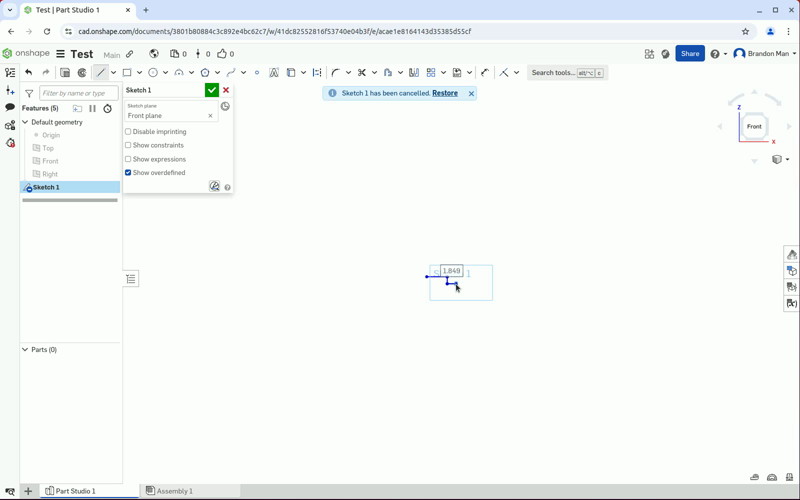
key(a)
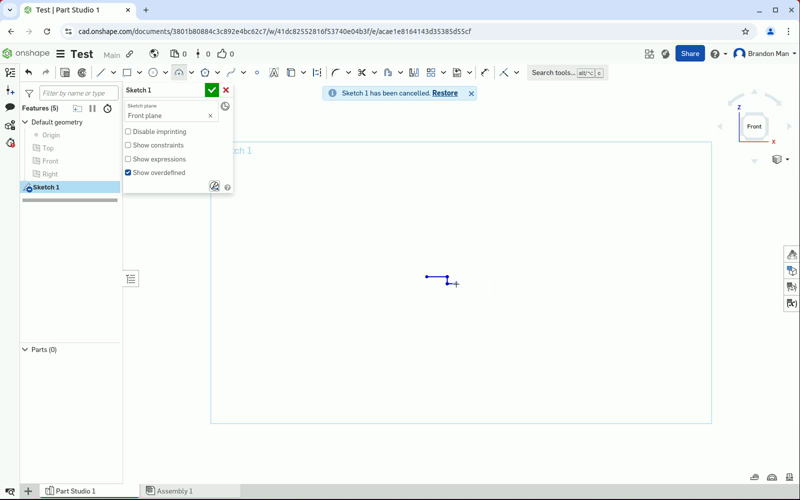
mouse_move(456, 283)
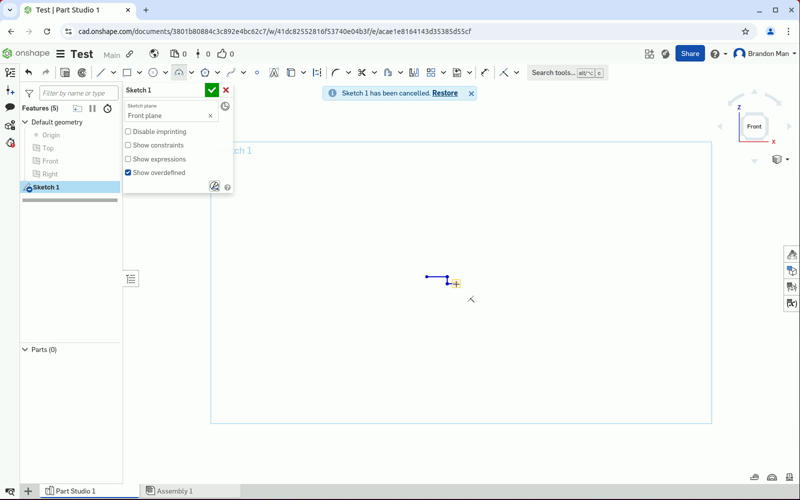
click(456, 283)
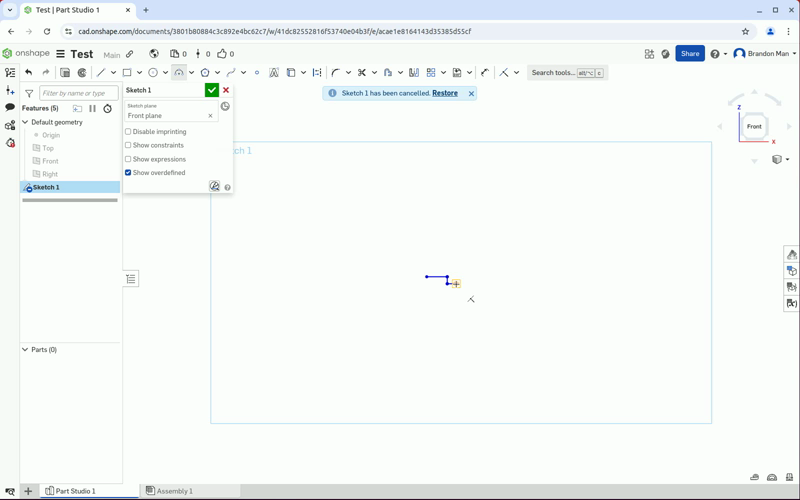
key_down(shift)
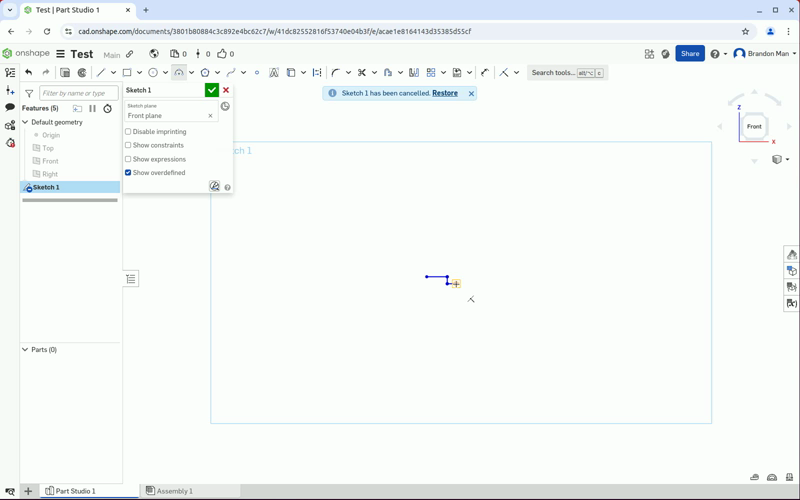
mouse_move(465, 283)
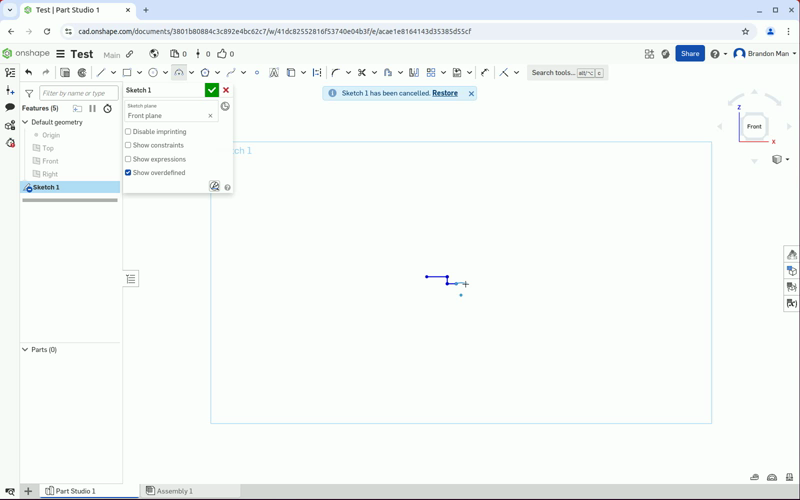
click(465, 283)
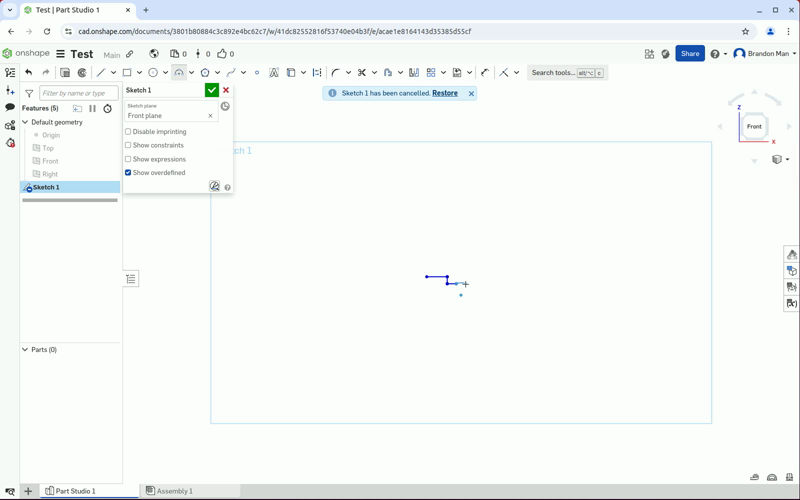
mouse_move(461, 279)
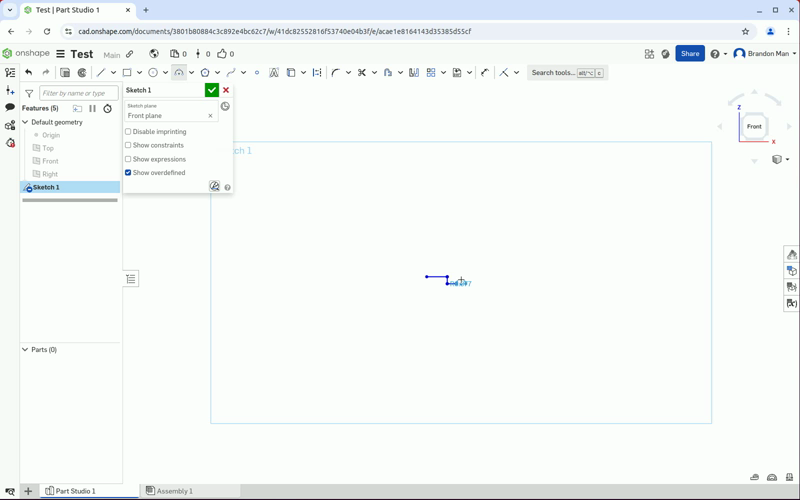
click(461, 279)
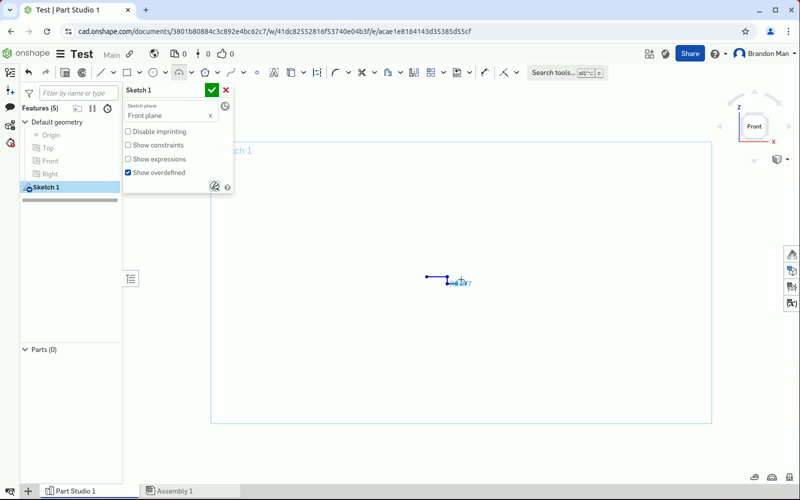
key_up(shift)
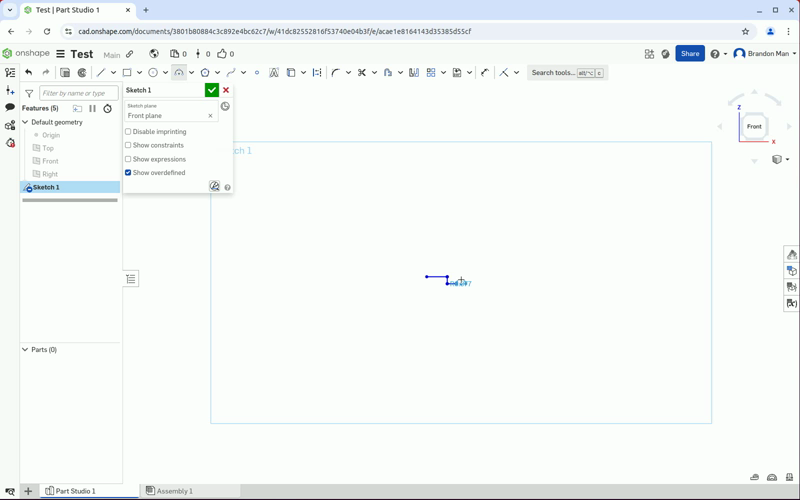
key(esc)
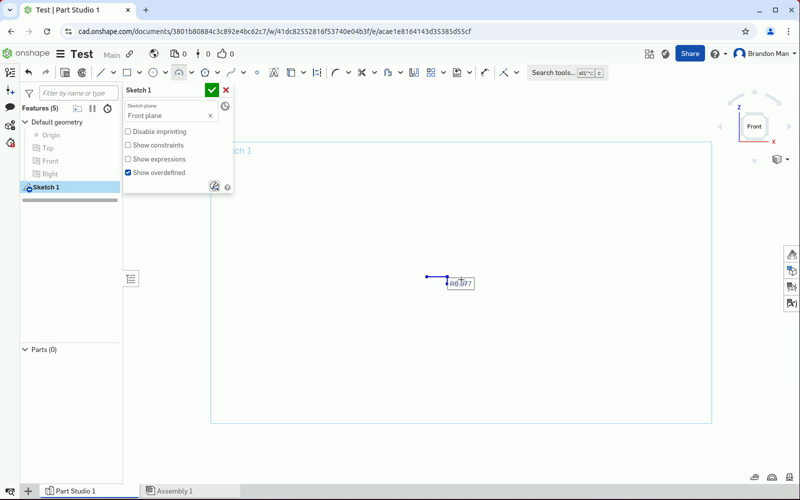
key(l)
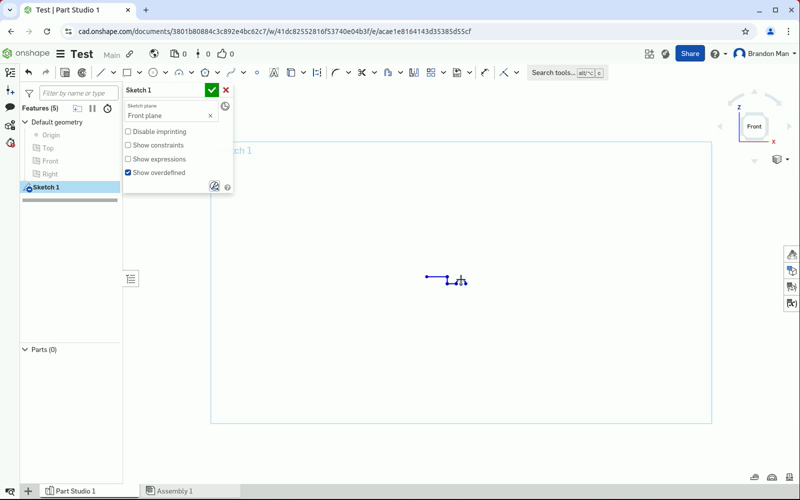
mouse_move(465, 283)
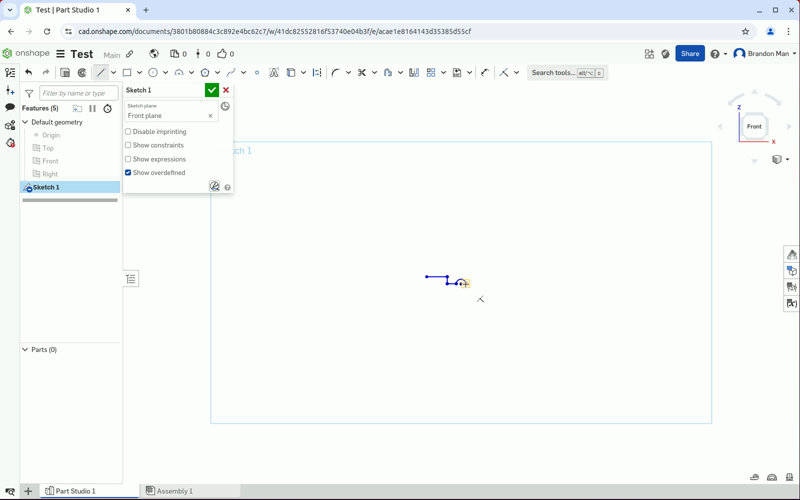
click(465, 283)
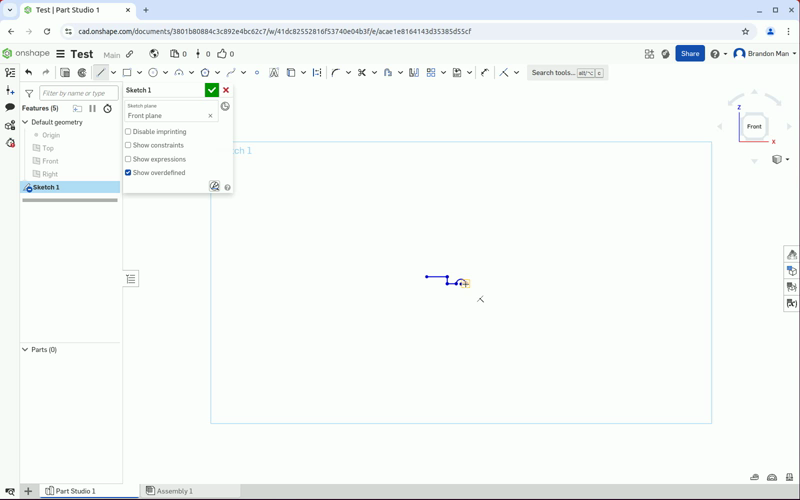
key_down(shift)
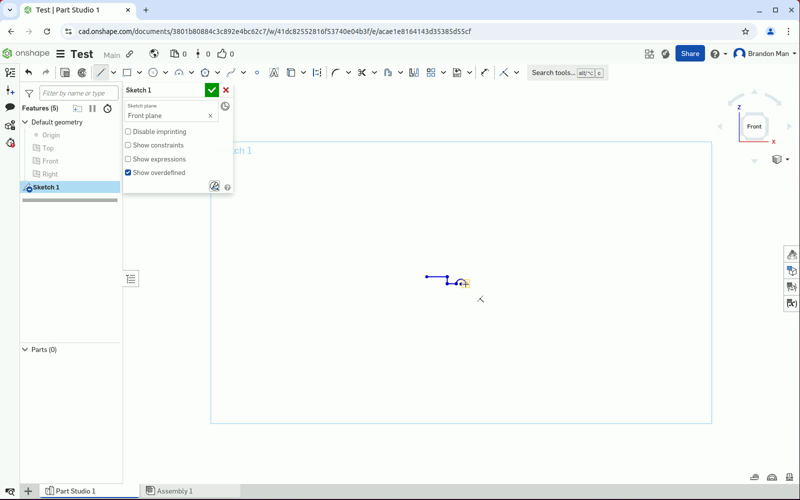
mouse_move(495, 283)
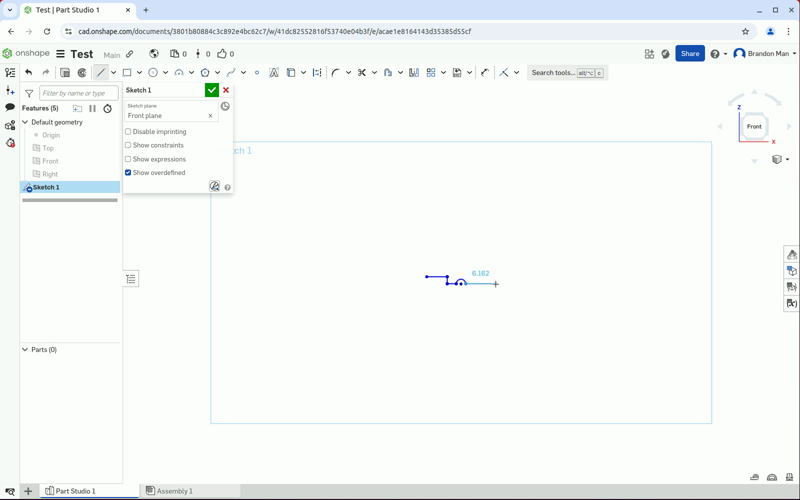
mouse_move(475, 283)
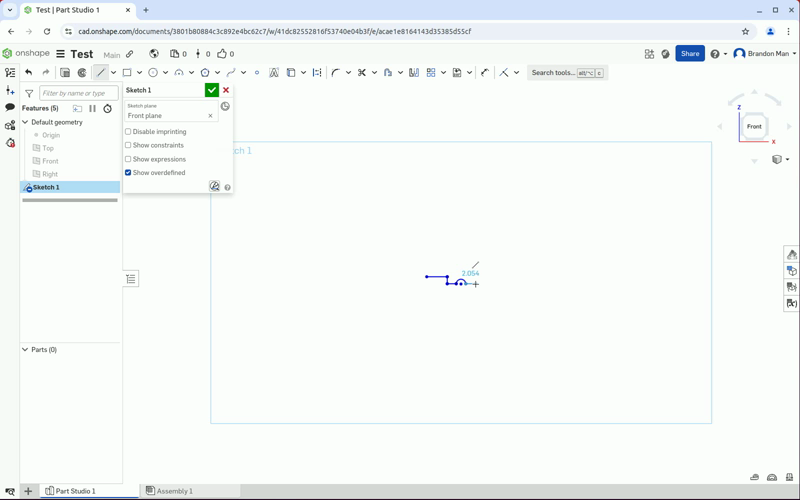
click(475, 283)
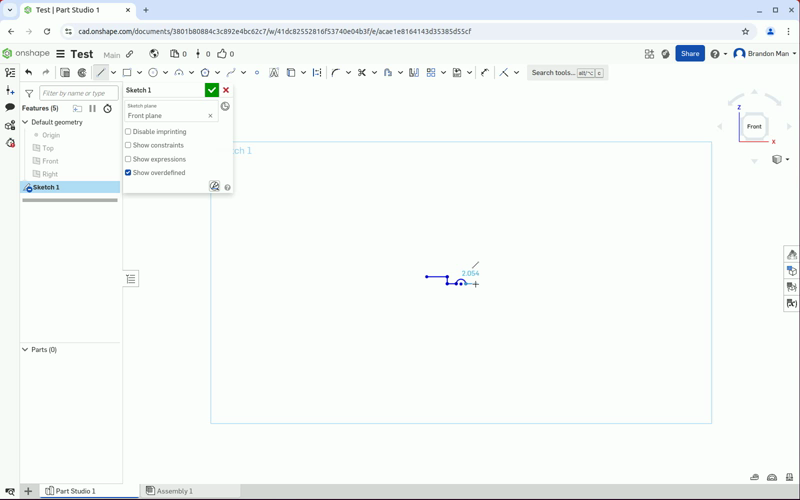
key_up(shift)
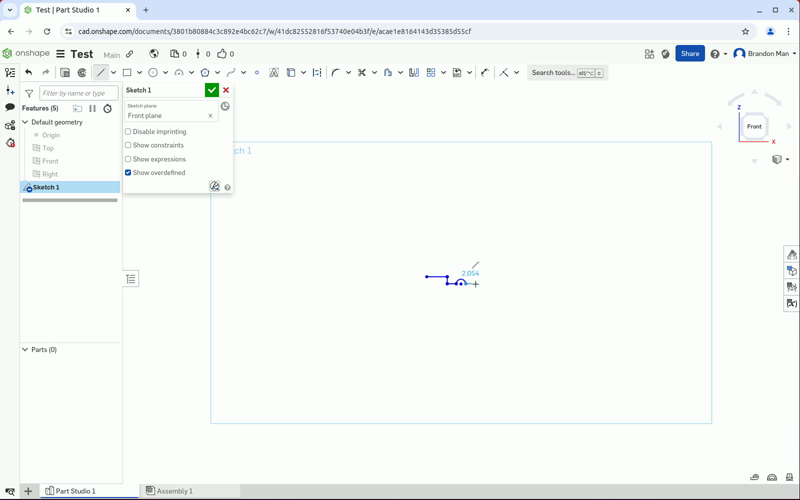
key_down(shift)
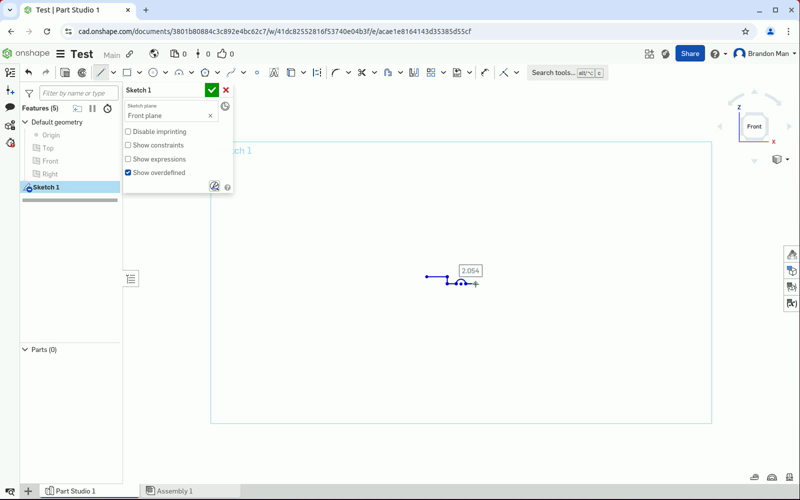
mouse_move(505, 283)
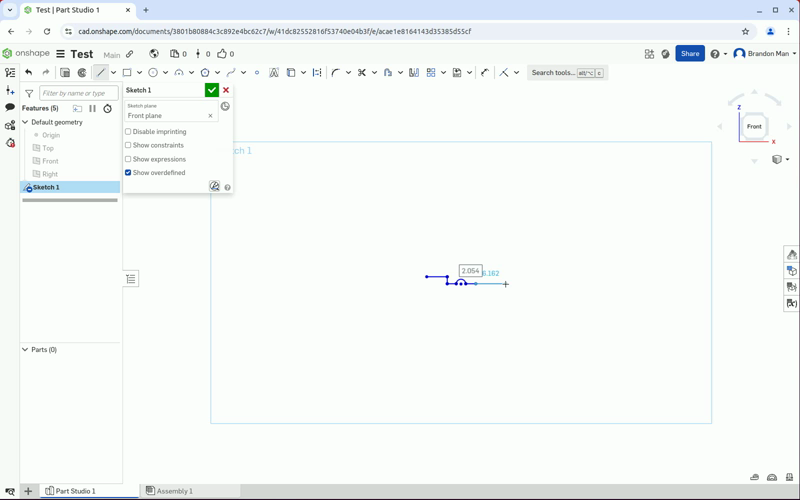
mouse_move(475, 290)
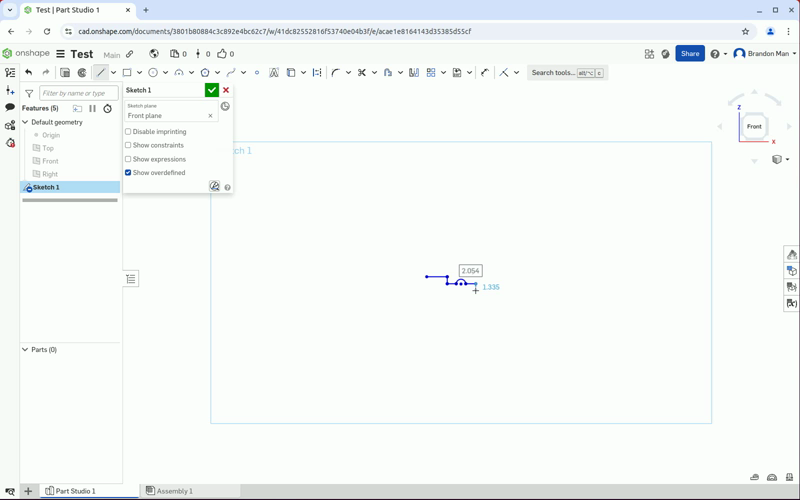
scroll(6)
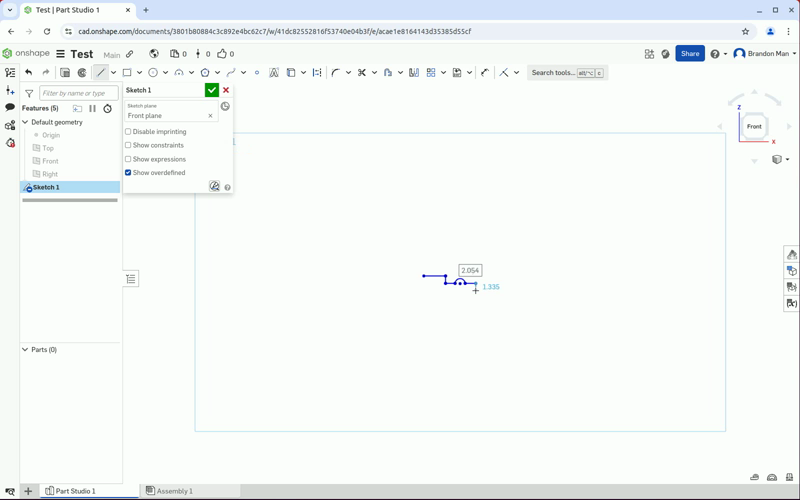
scroll(6)
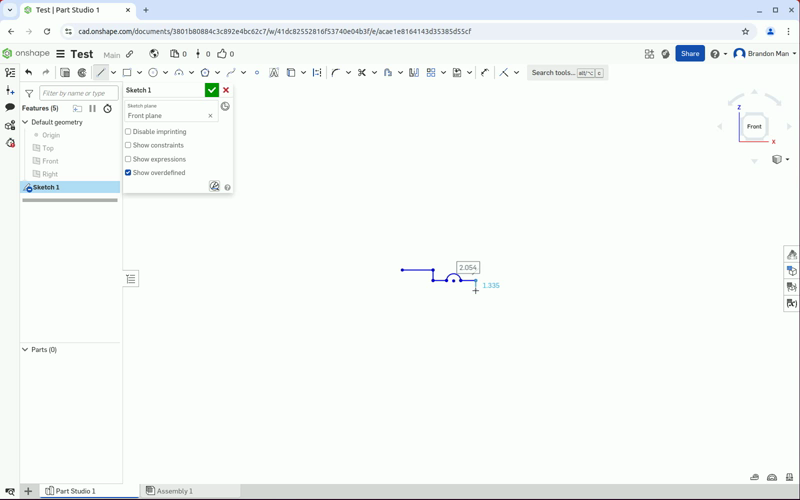
scroll(6)
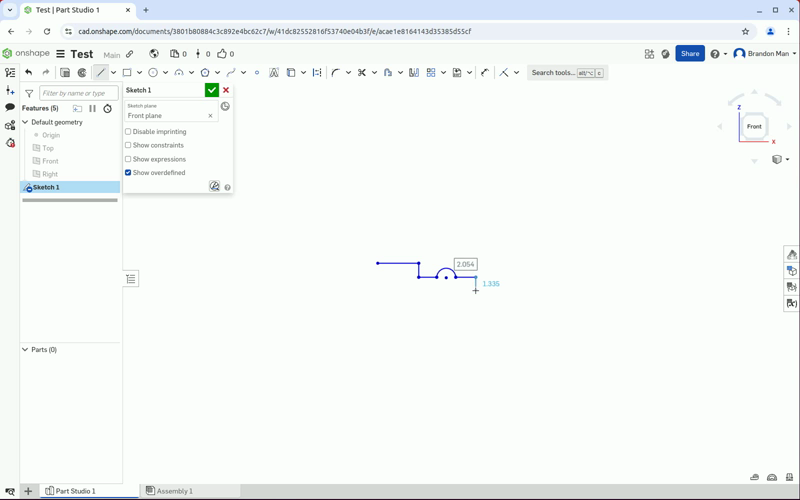
scroll(6)
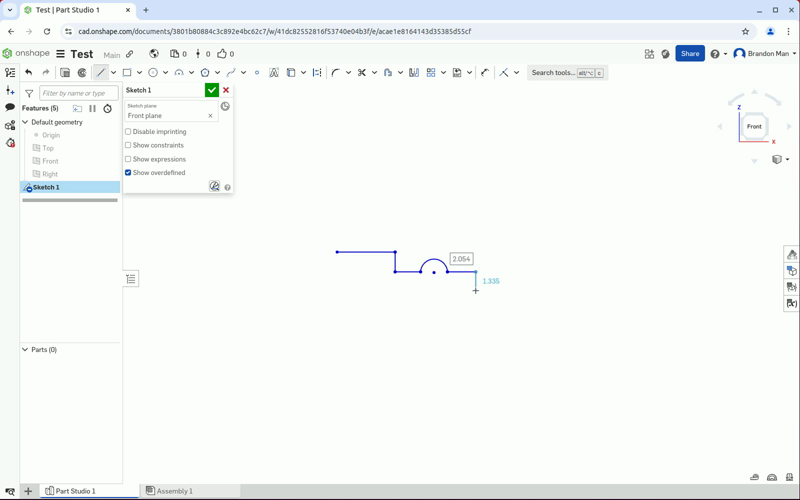
scroll(6)
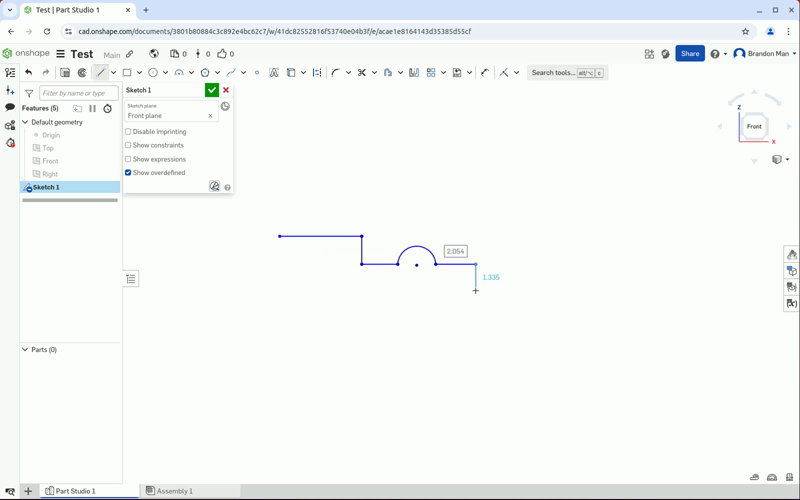
scroll(6)
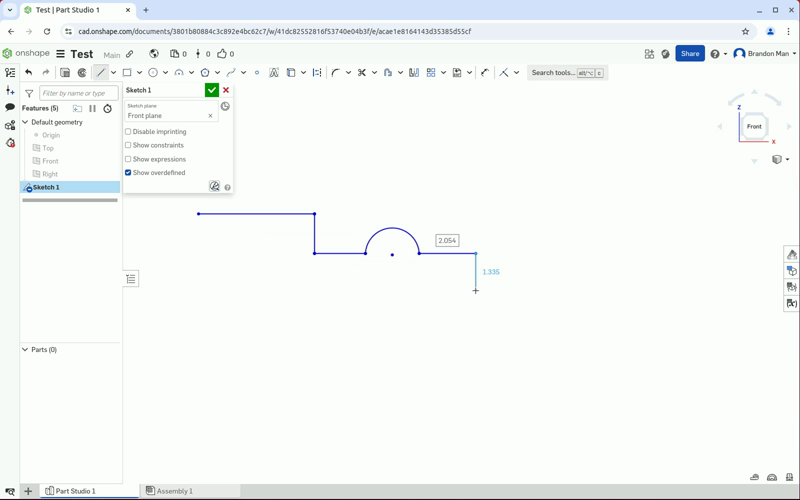
scroll(6)
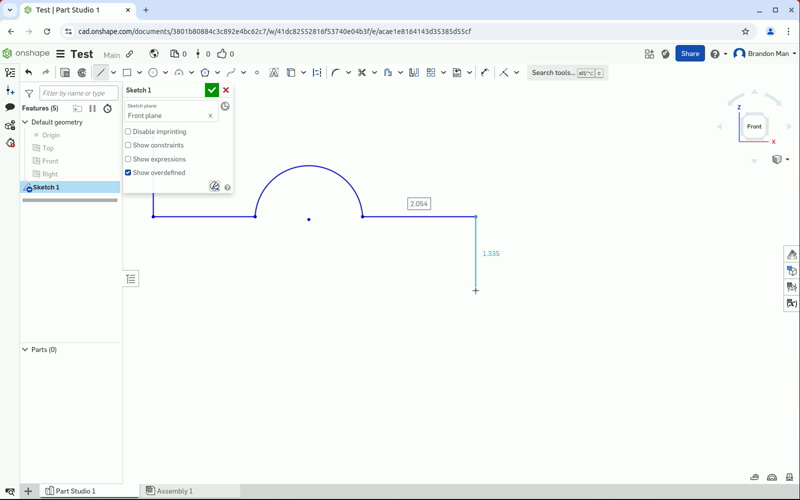
click(475, 290)
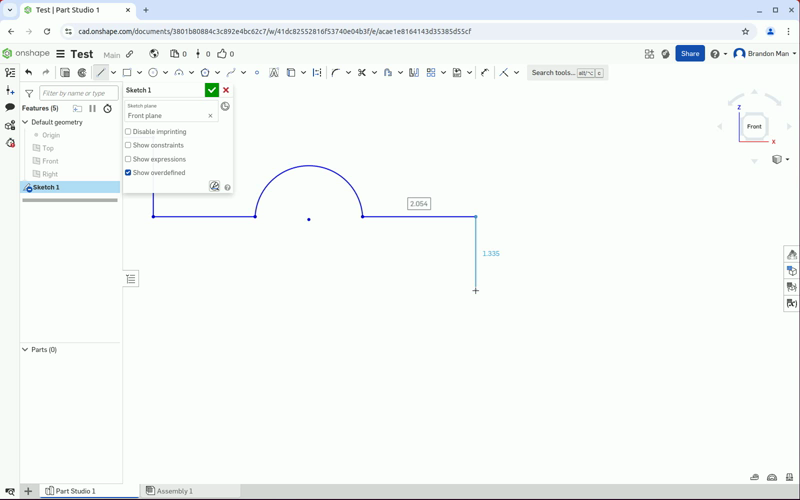
scroll(-6)
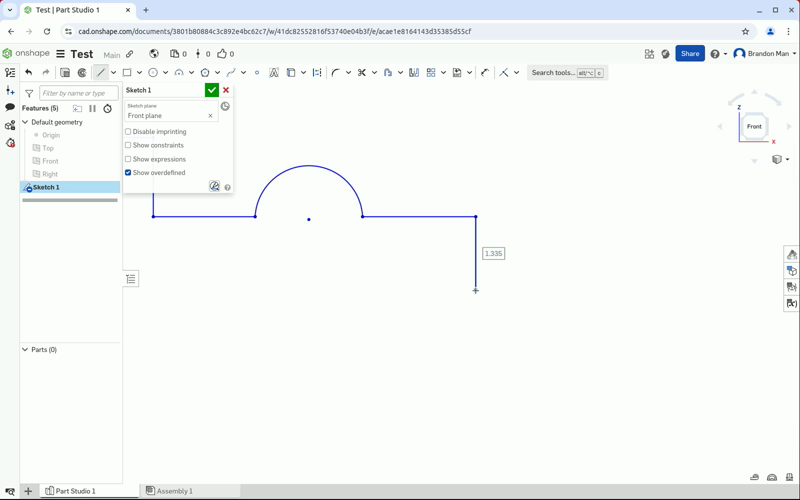
scroll(-6)
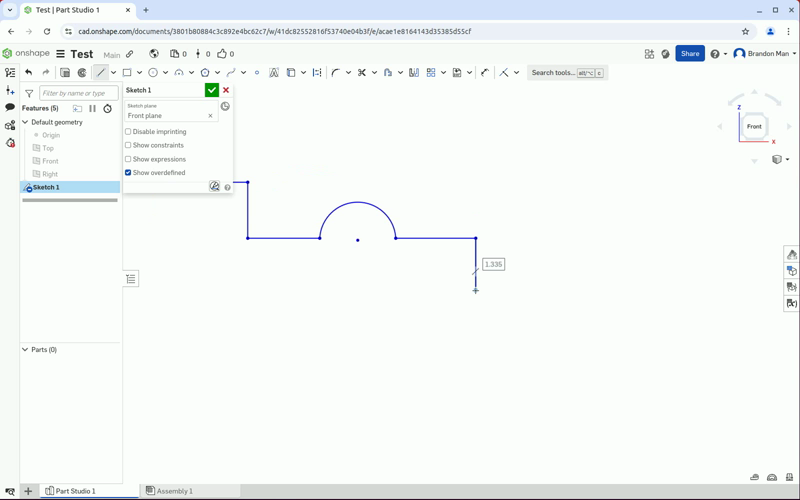
scroll(-6)
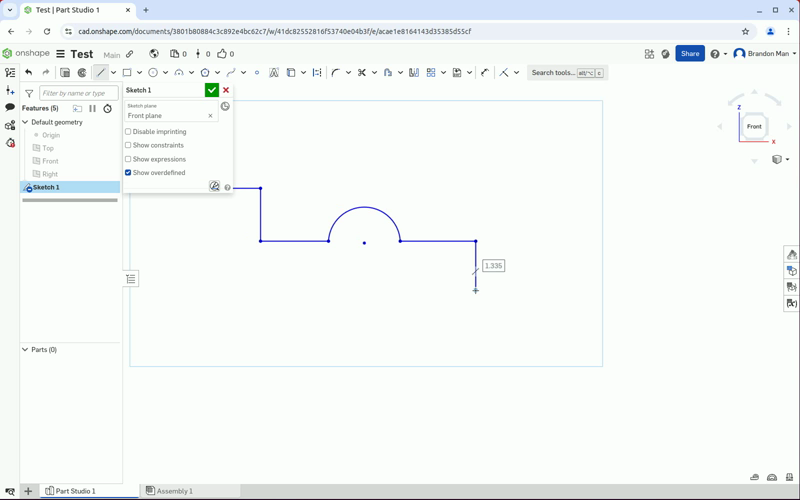
scroll(-6)
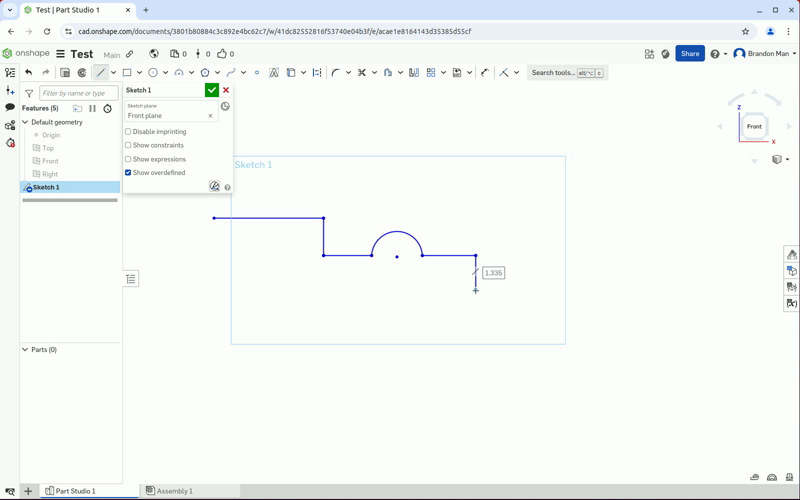
scroll(-6)
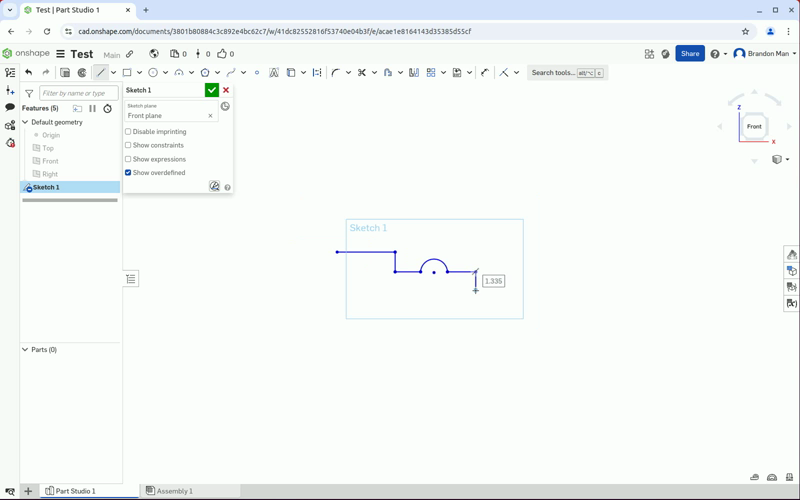
scroll(-6)
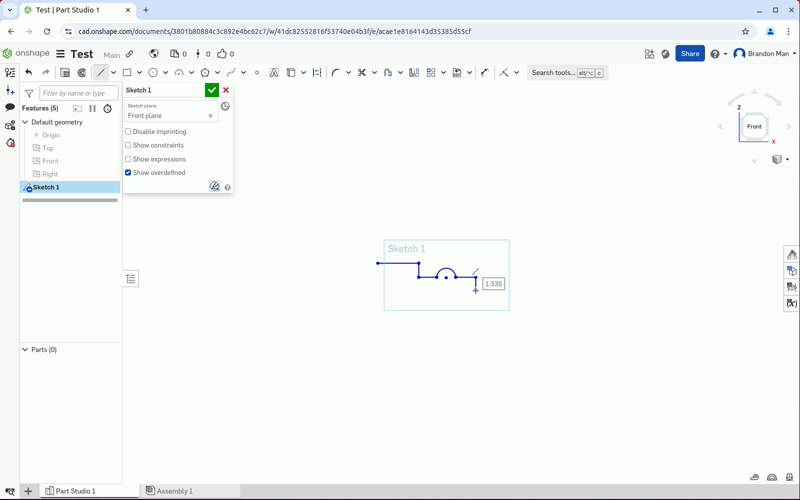
scroll(-6)
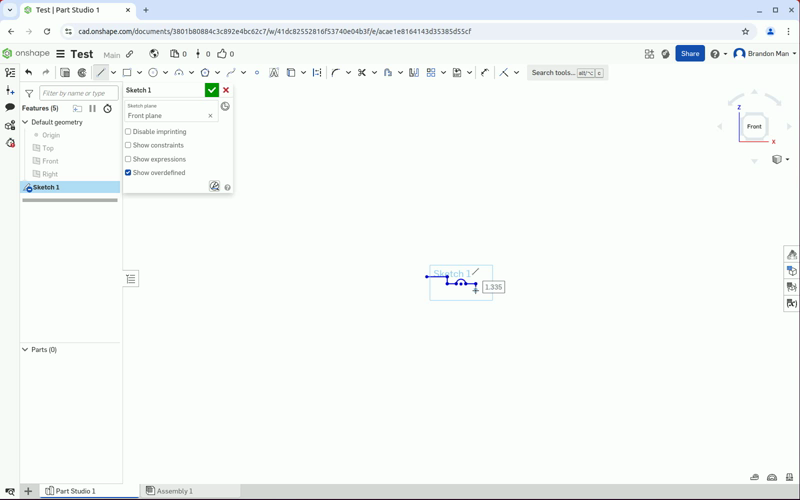
key_up(shift)
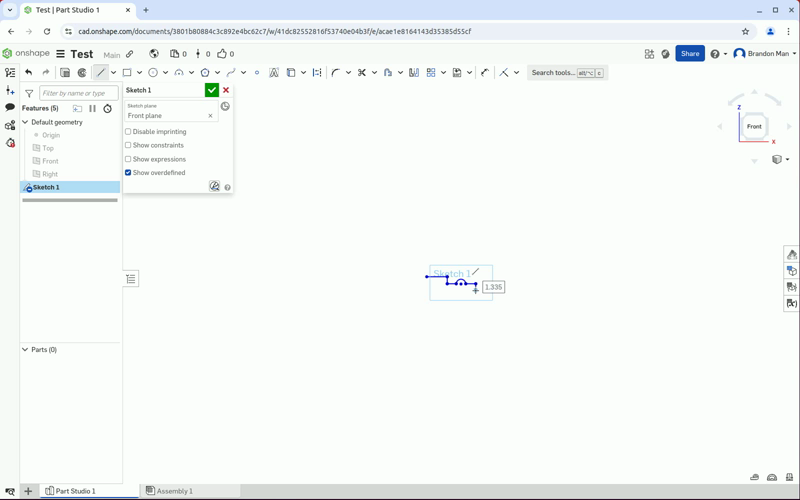
key_down(shift)
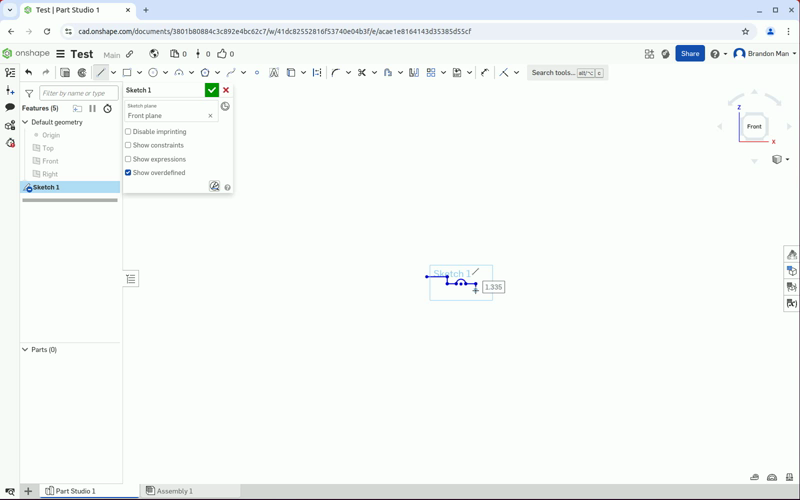
mouse_move(505, 290)
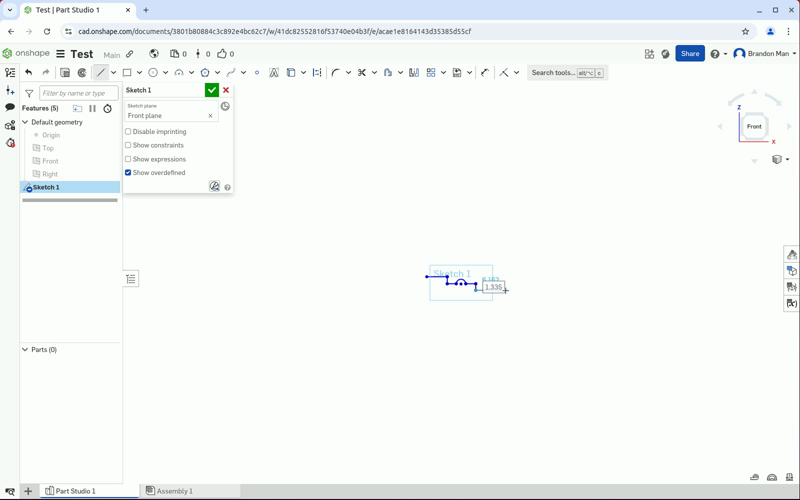
mouse_move(495, 290)
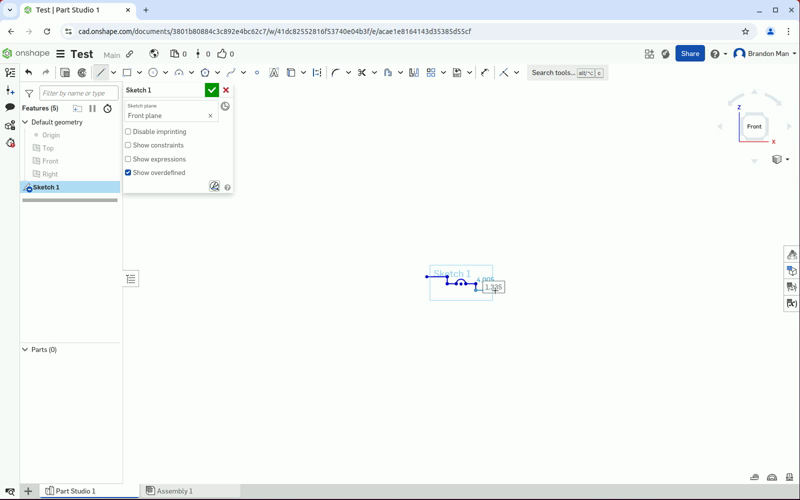
click(495, 290)
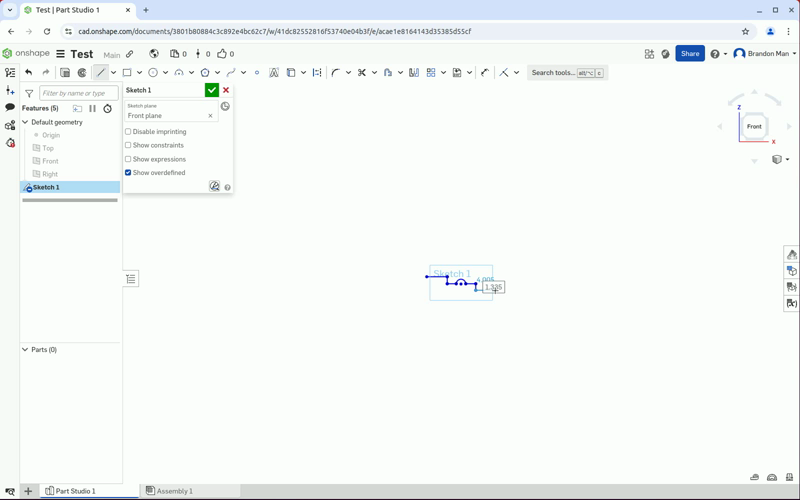
key_up(shift)
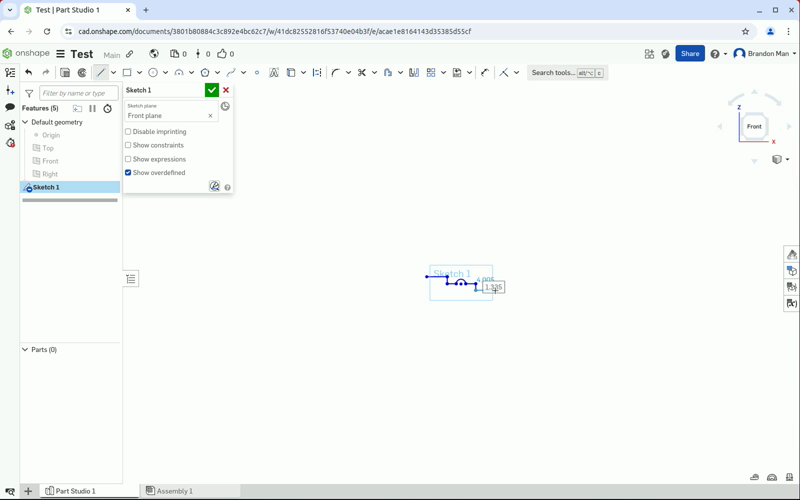
key_down(shift)
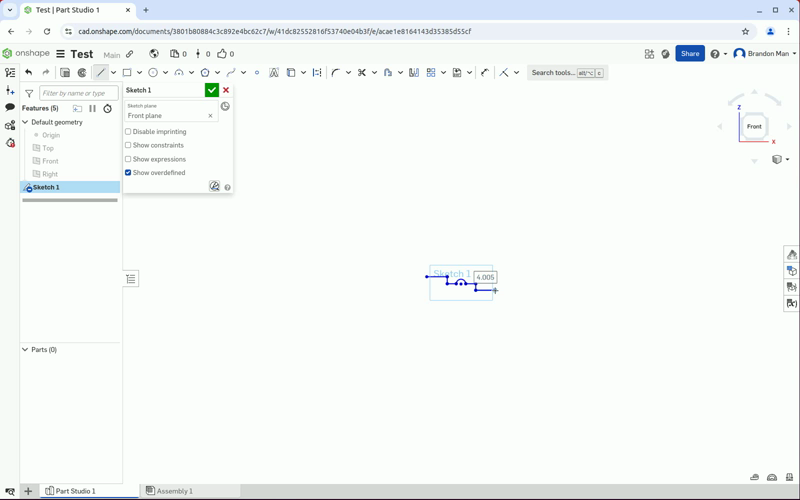
mouse_move(525, 290)
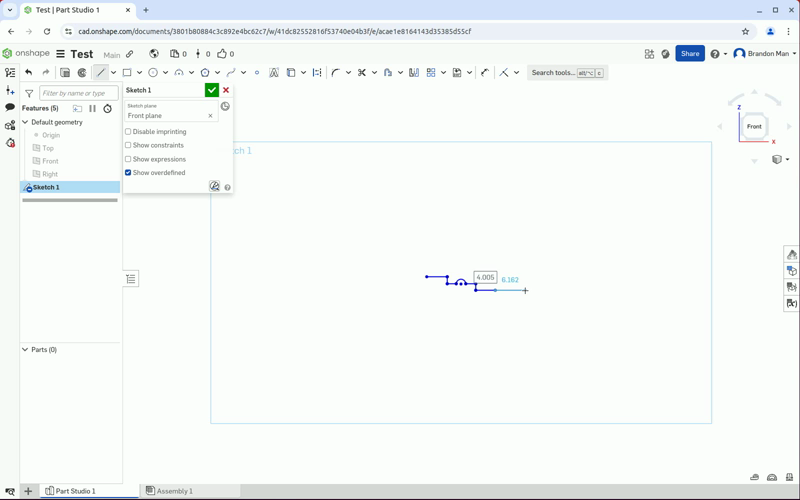
mouse_move(495, 261)
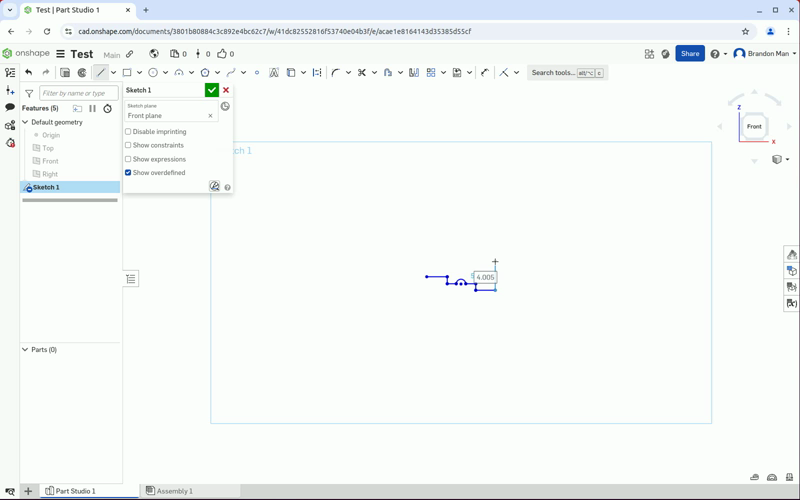
click(495, 261)
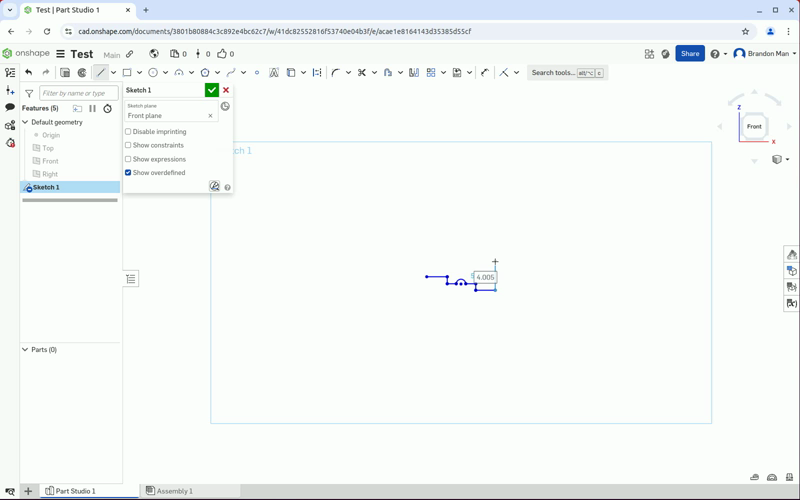
key_up(shift)
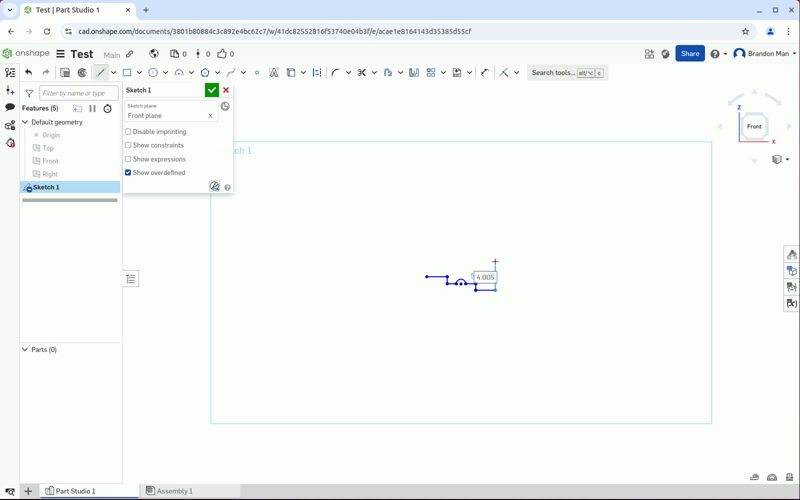
key_down(shift)
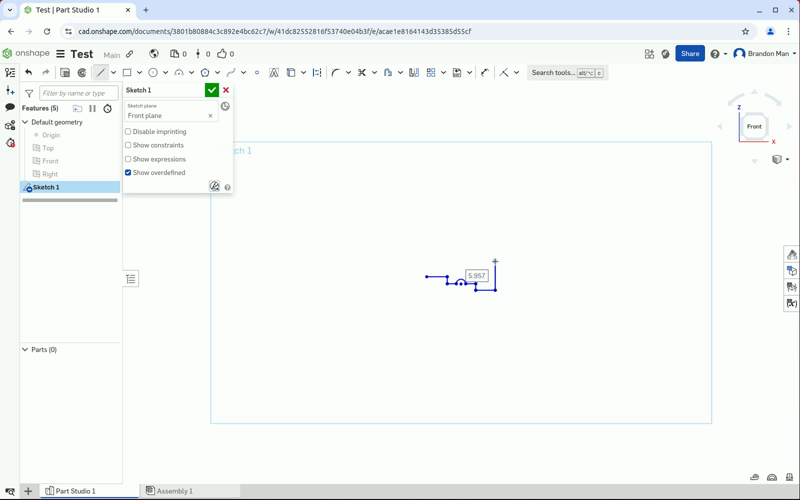
mouse_move(426, 261)
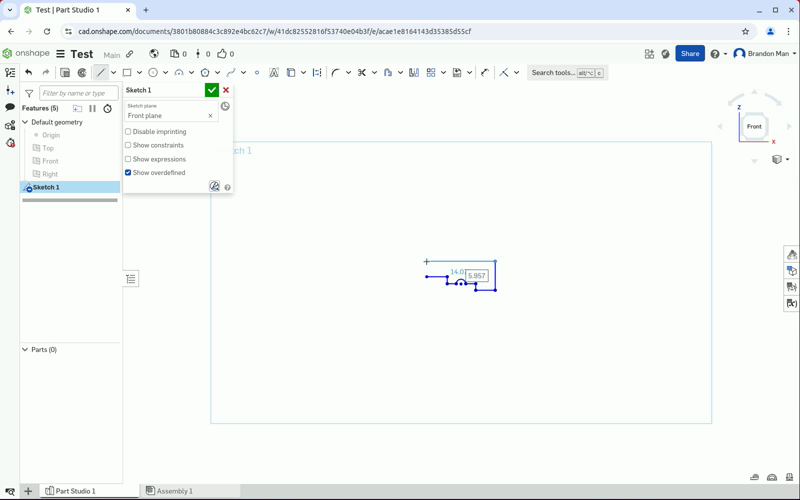
click(426, 261)
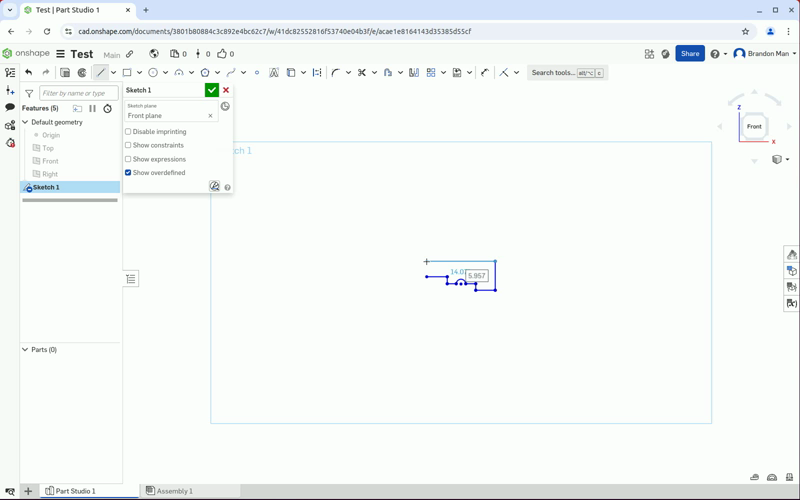
key_up(shift)
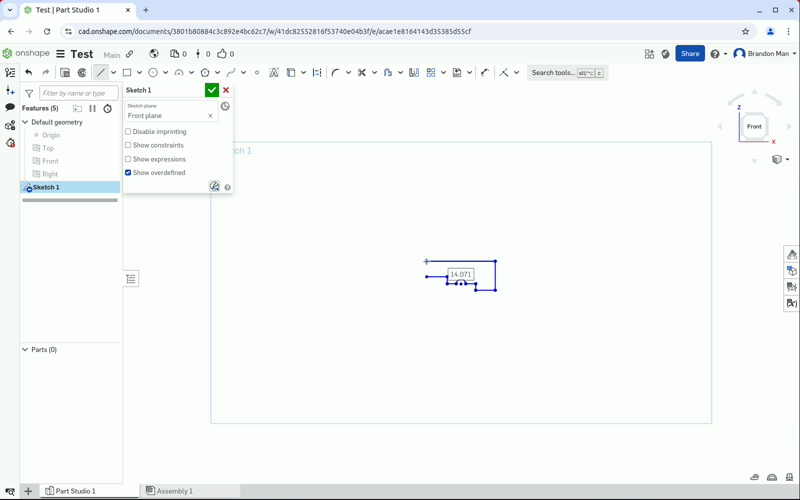
mouse_move(456, 261)
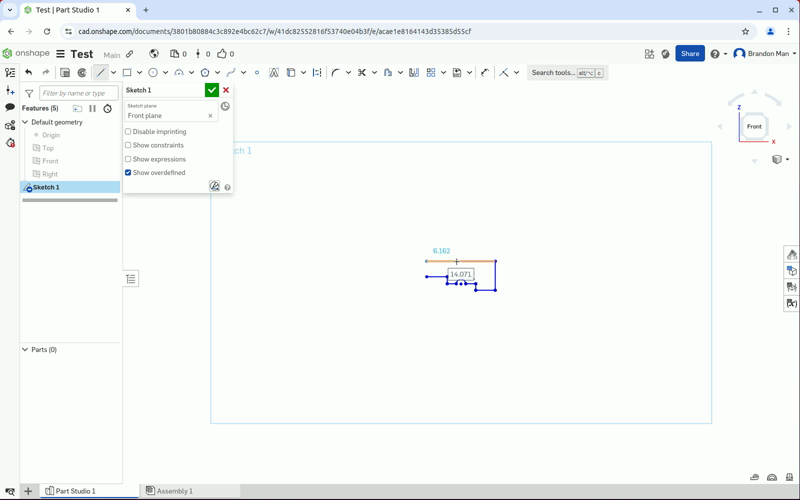
key_down(shift)
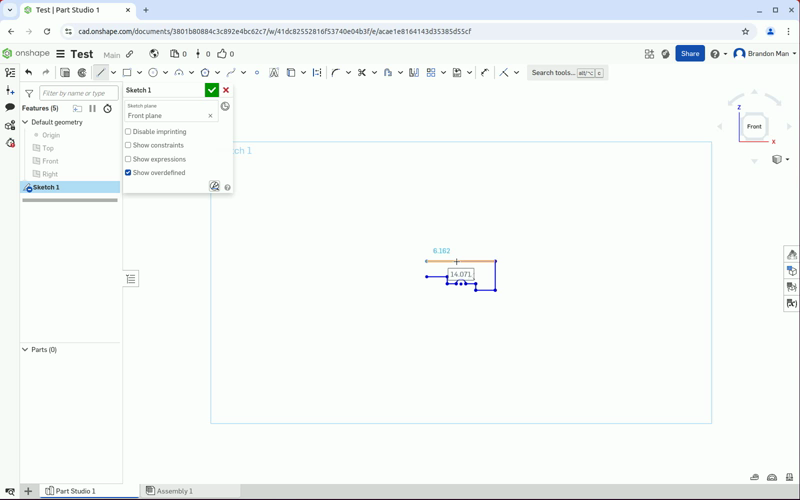
mouse_move(426, 276)
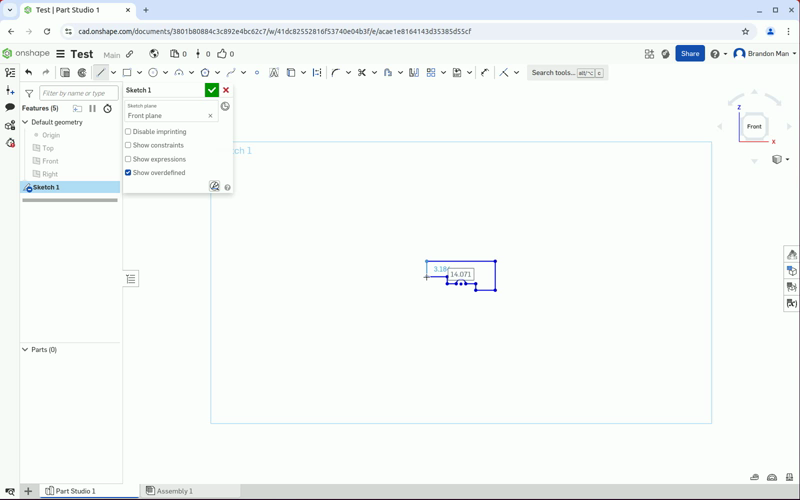
key_up(shift)
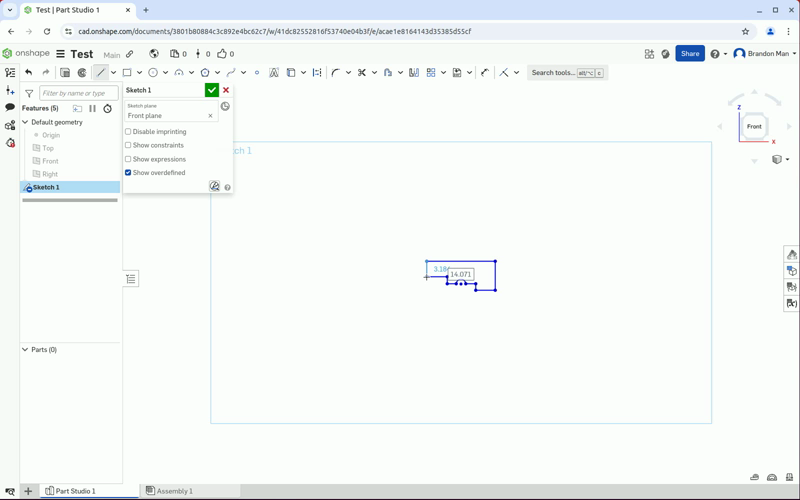
click(426, 276)
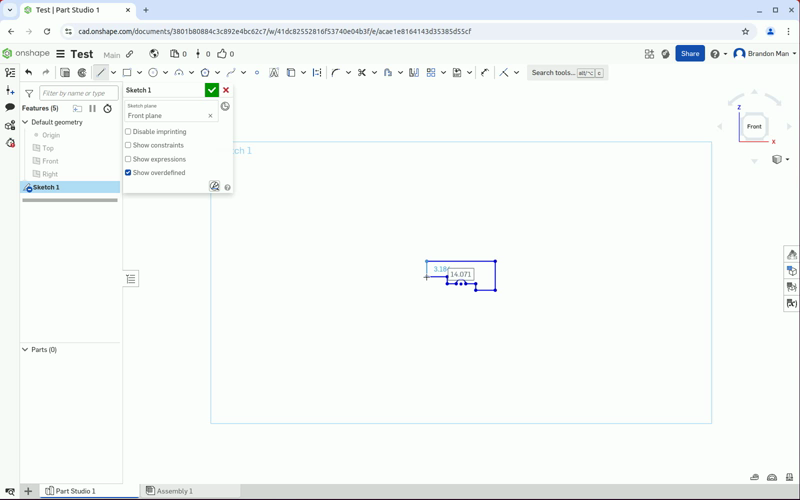
key(esc)
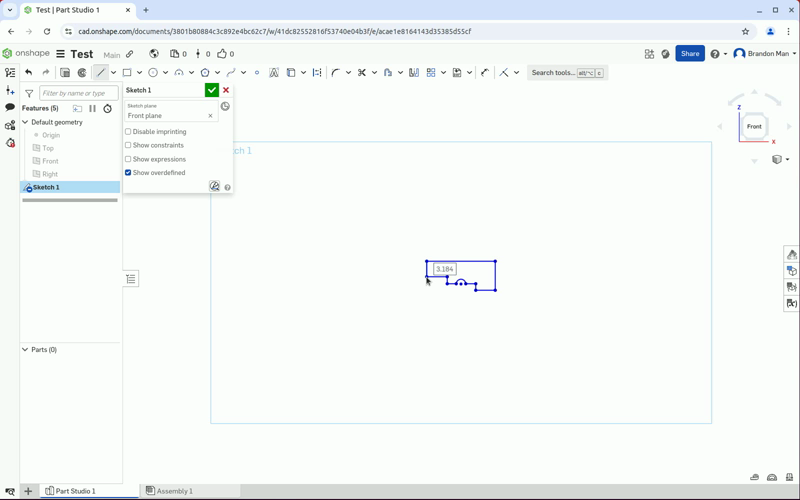
key(c)
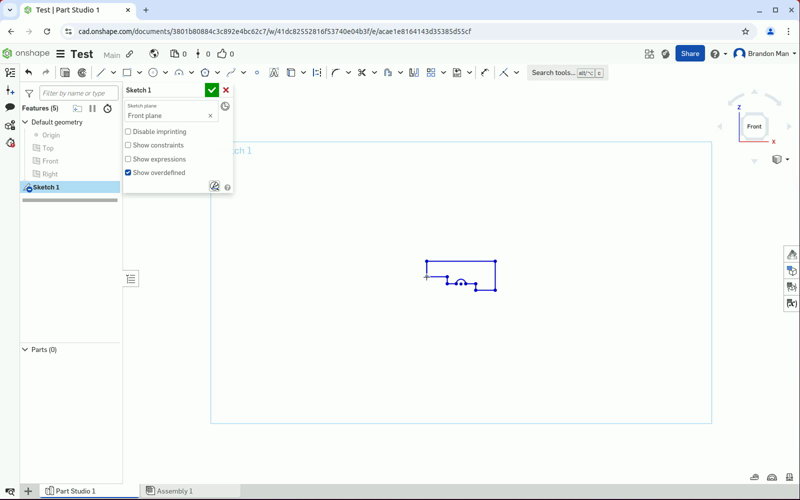
key_down(shift)
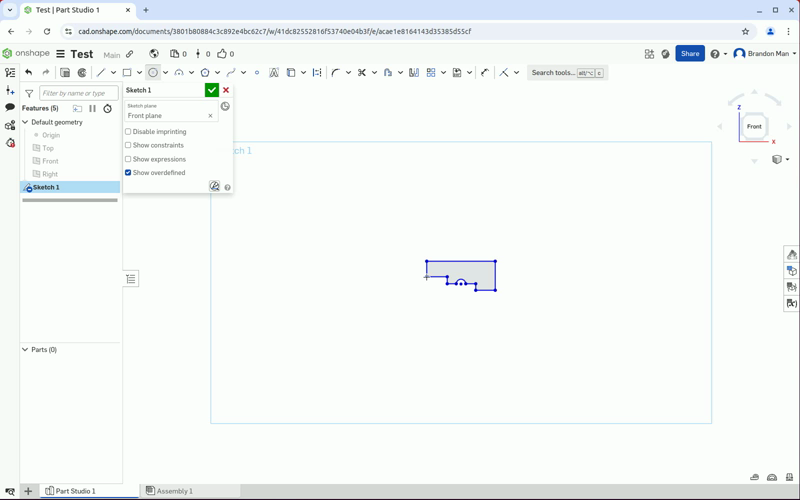
mouse_move(485, 283)
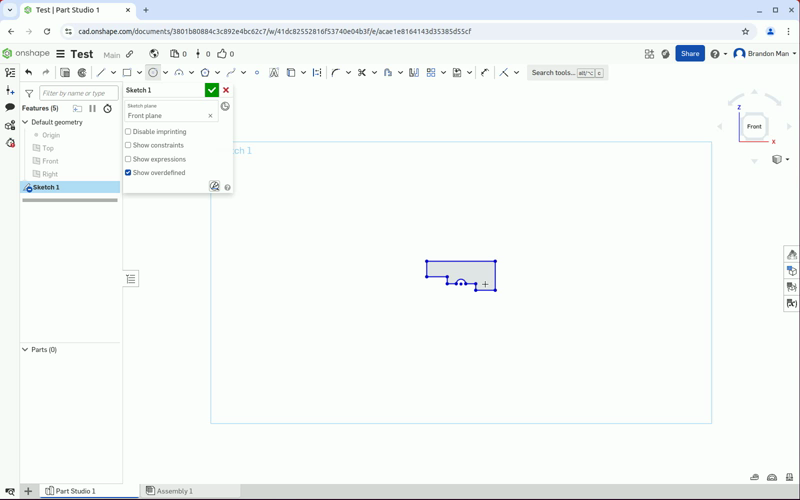
click(485, 283)
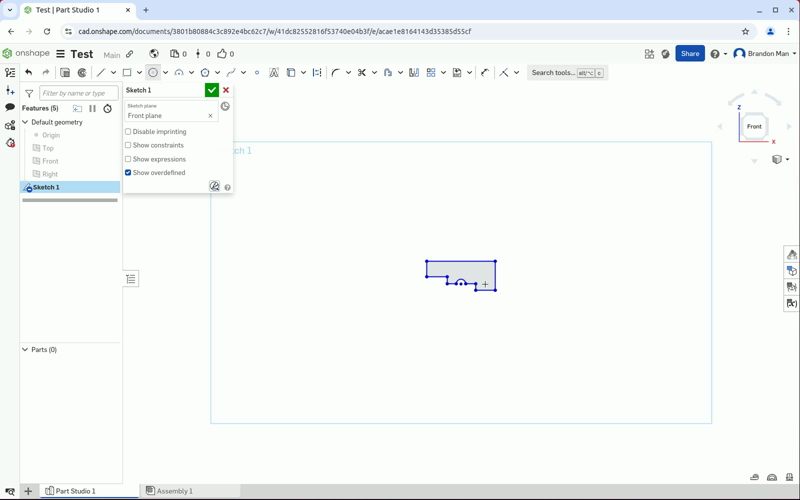
key_up(shift)
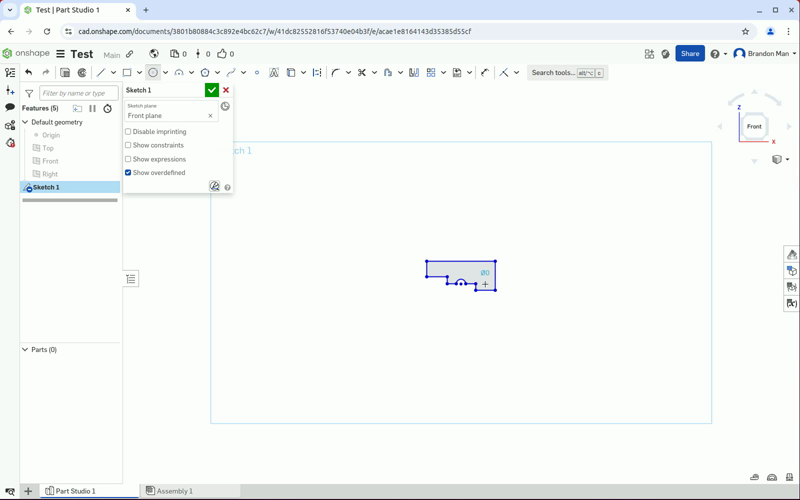
mouse_move(488, 283)
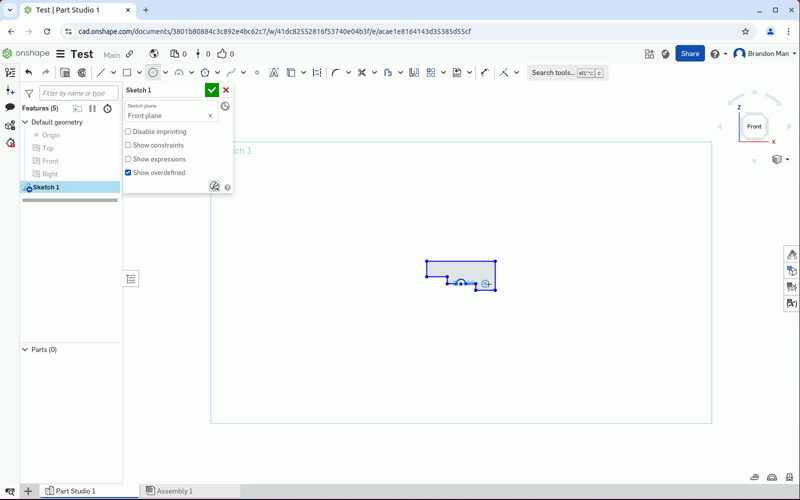
click(488, 283)
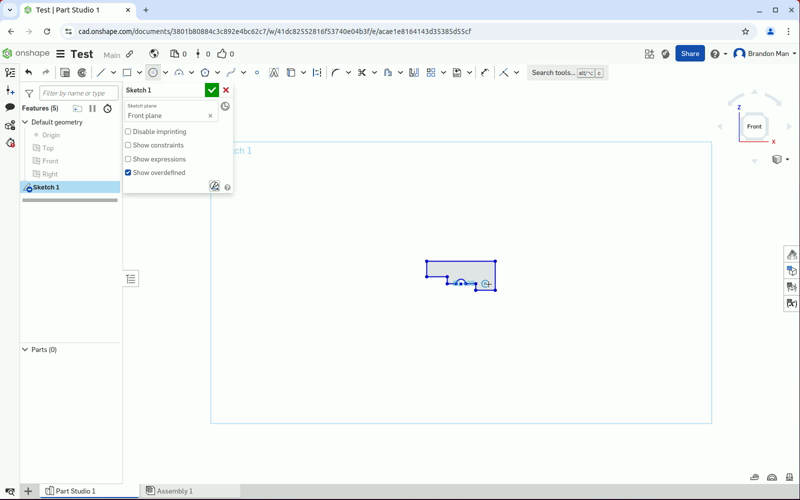
key(esc)
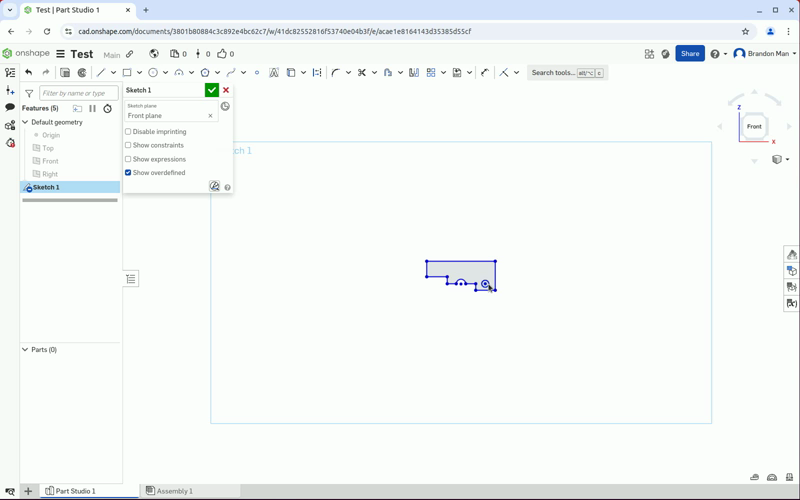
mouse_move(490, 279)
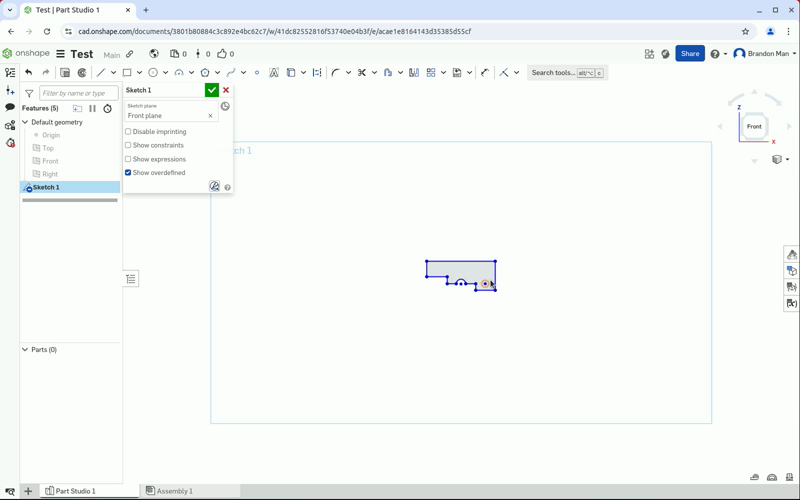
scroll(6)
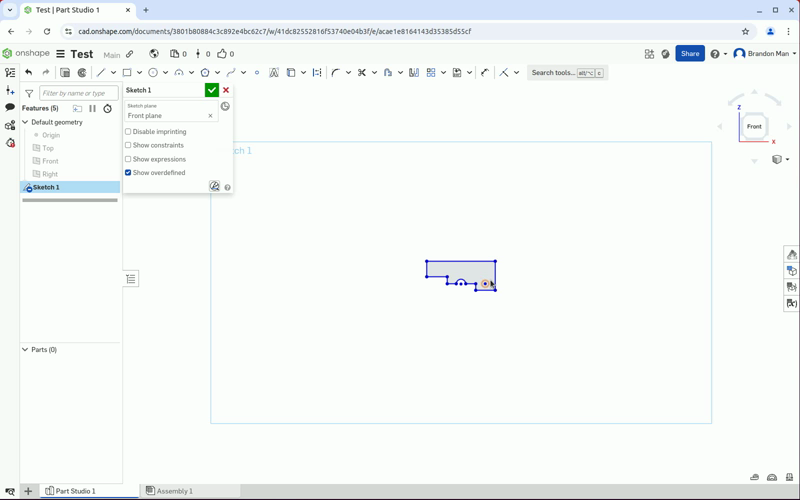
scroll(6)
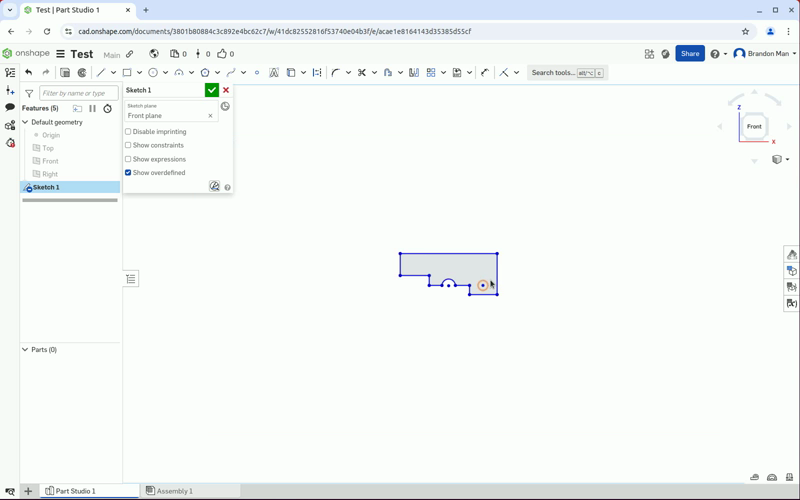
scroll(6)
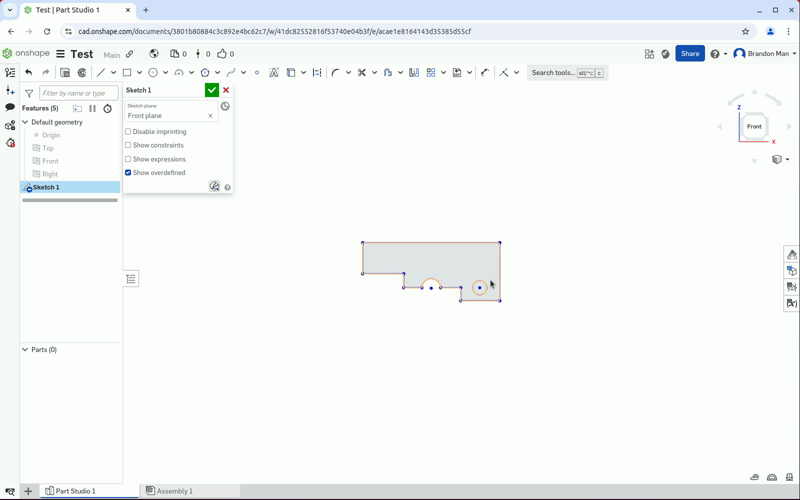
scroll(6)
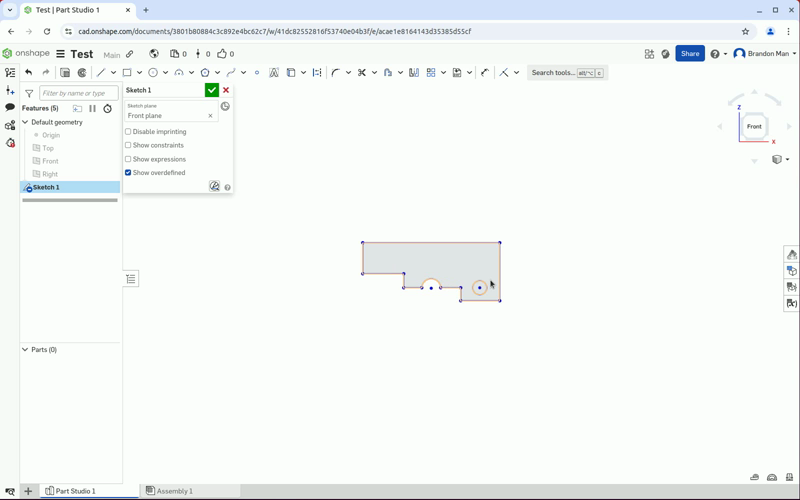
scroll(6)
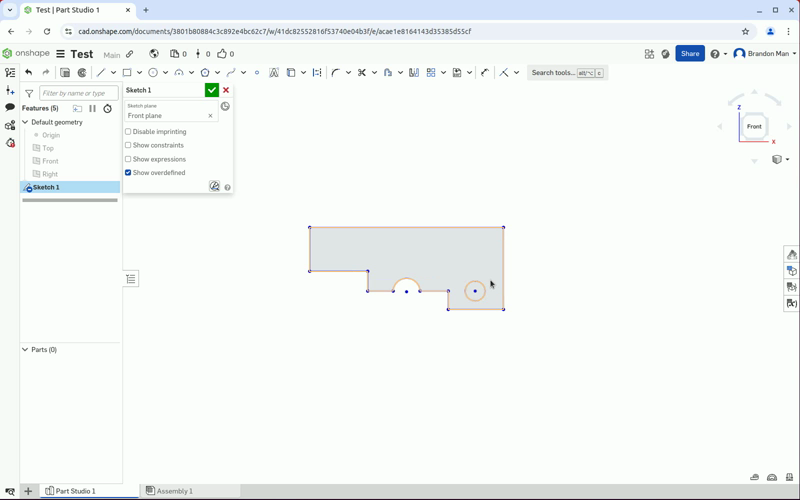
scroll(6)
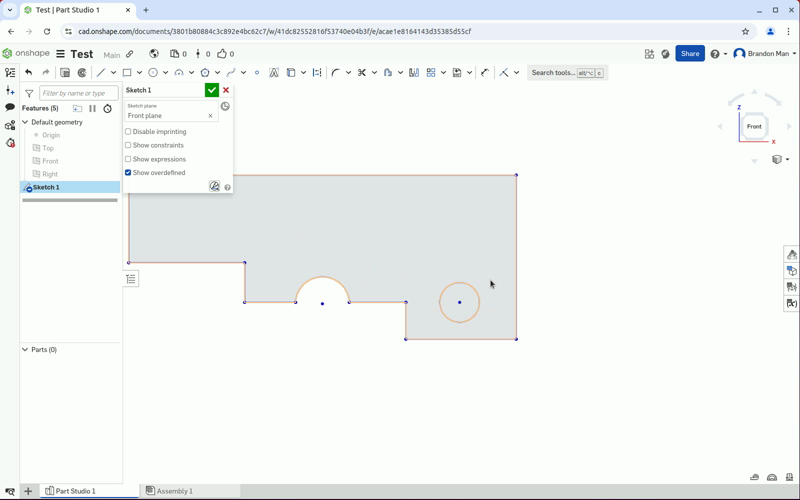
scroll(6)
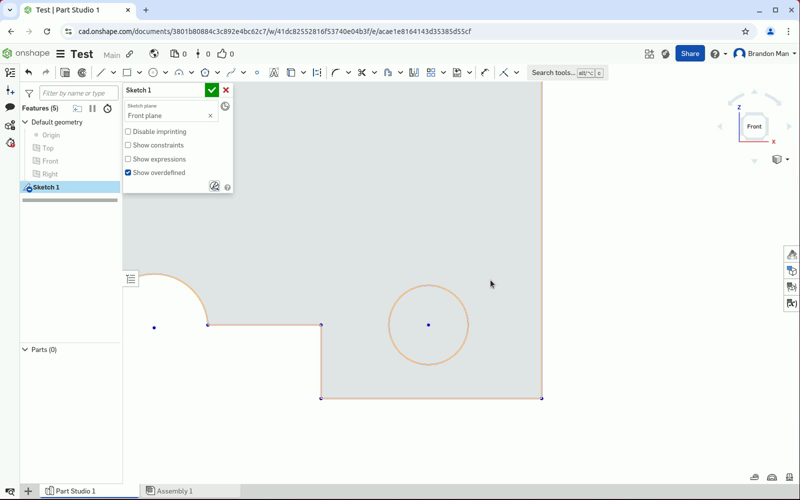
click(490, 279)
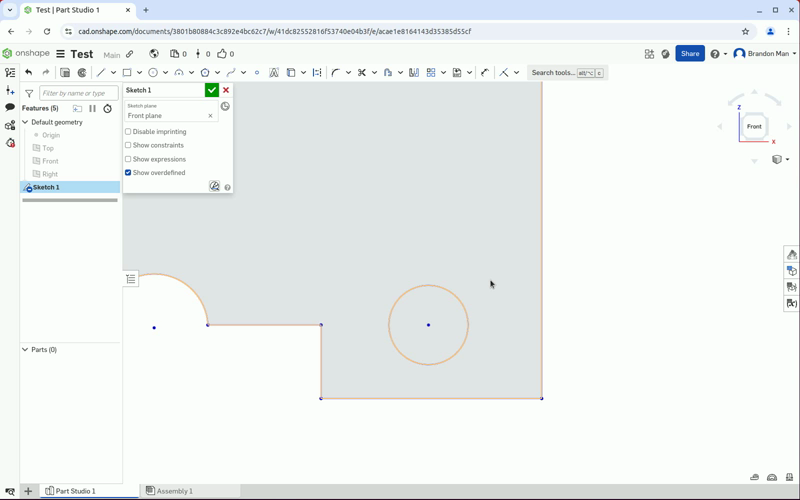
scroll(-6)
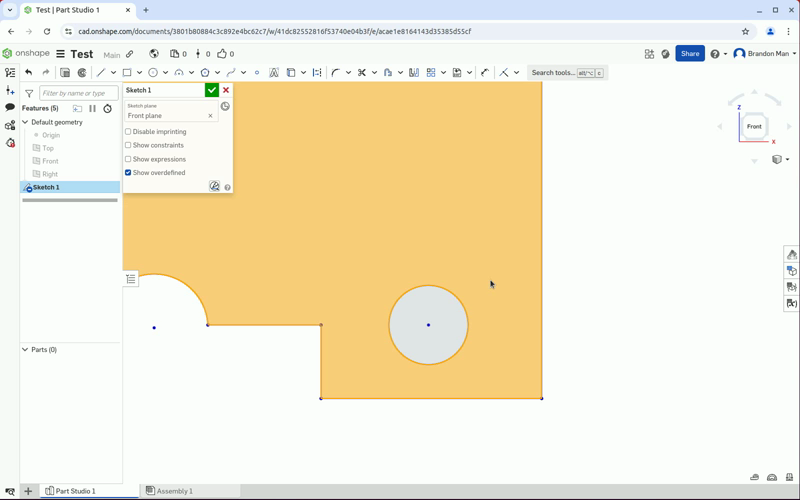
scroll(-6)
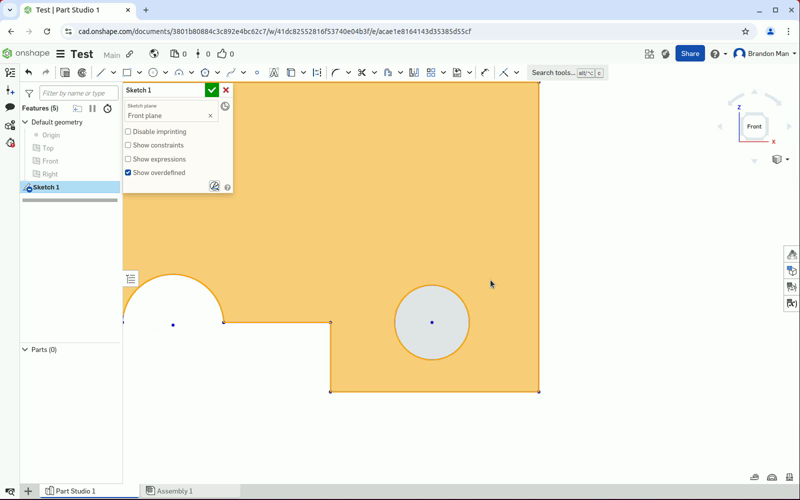
scroll(-6)
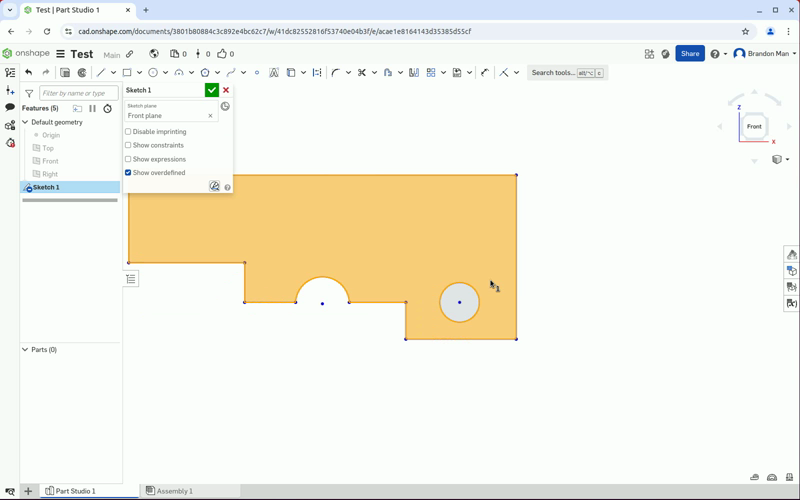
scroll(-6)
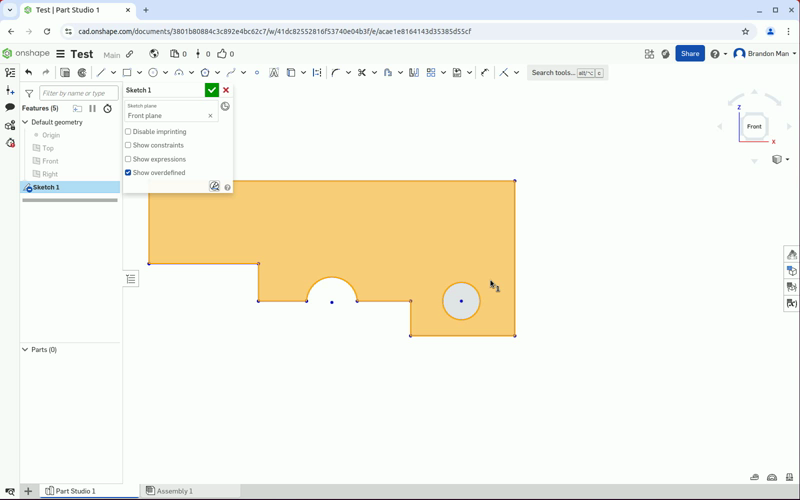
scroll(-6)
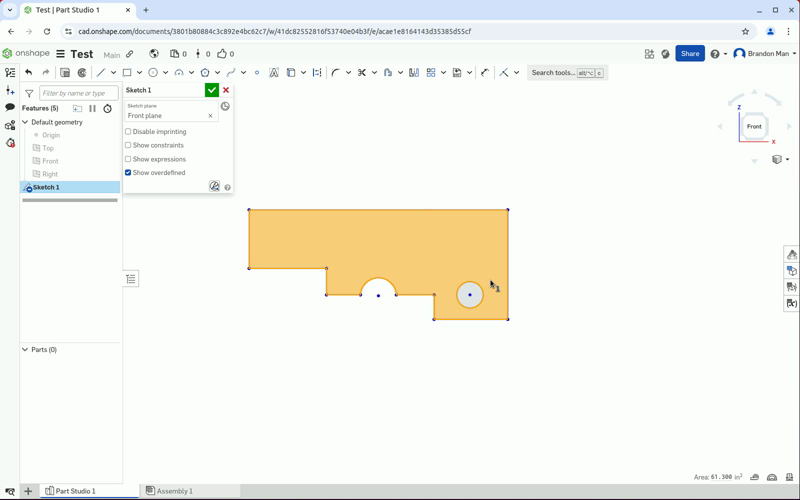
scroll(-6)
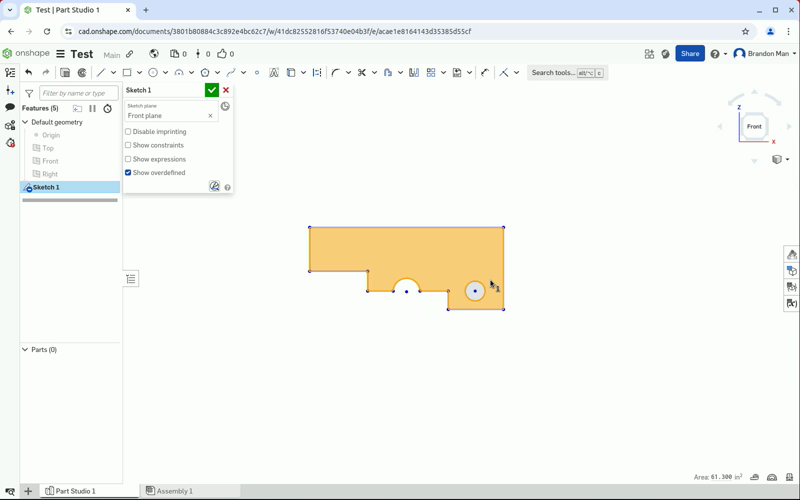
scroll(-6)
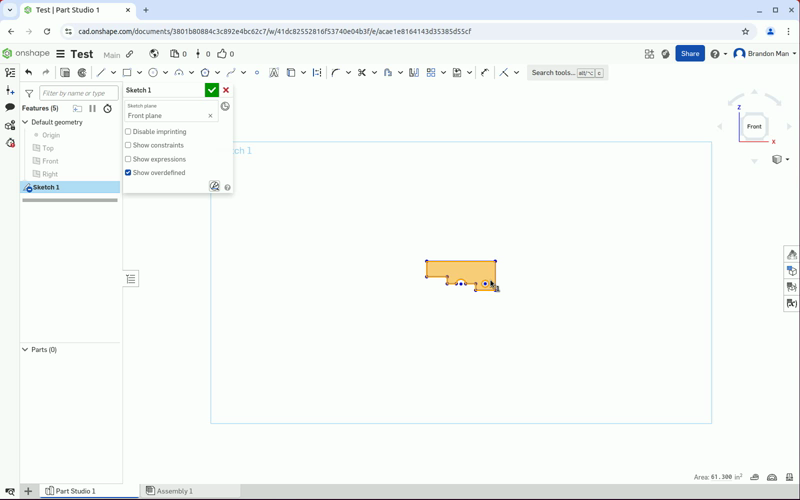
mouse_move(73, 352)
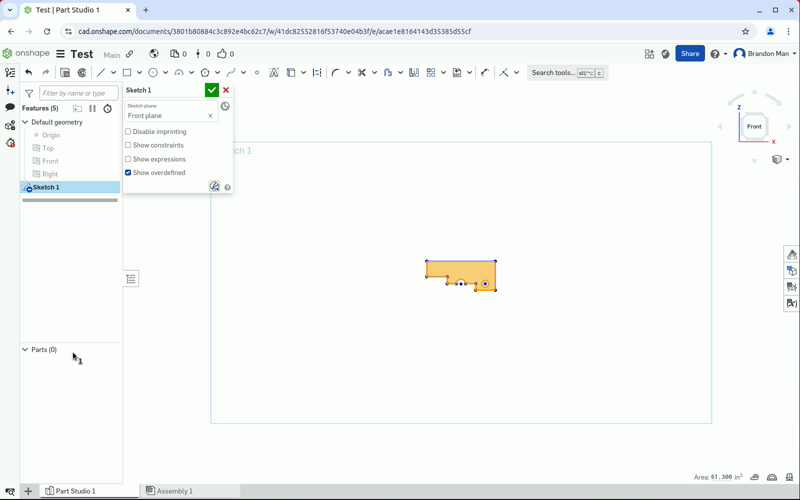
key(shift+y)
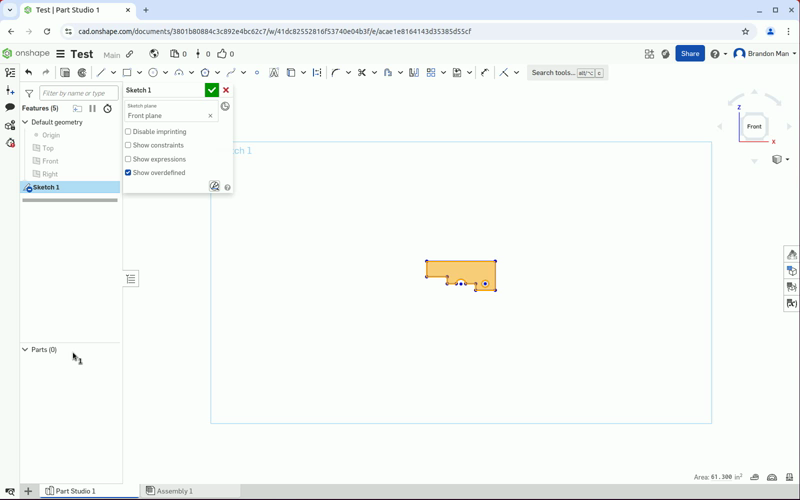
key(shift+e)
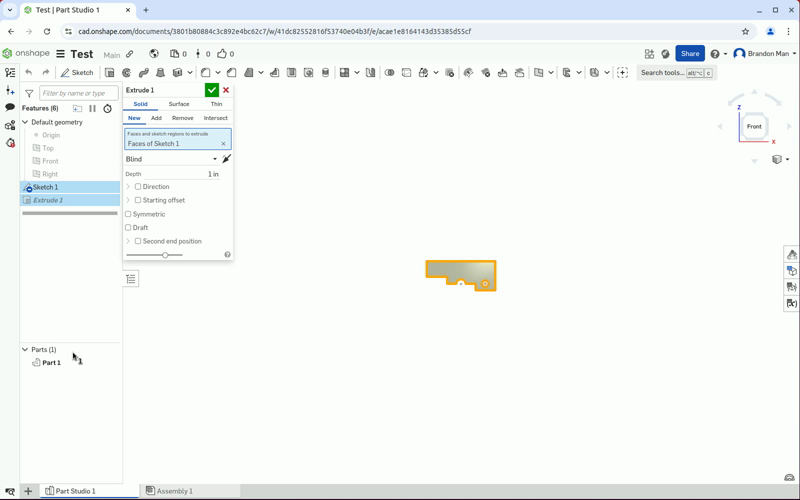
mouse_move(143, 106)
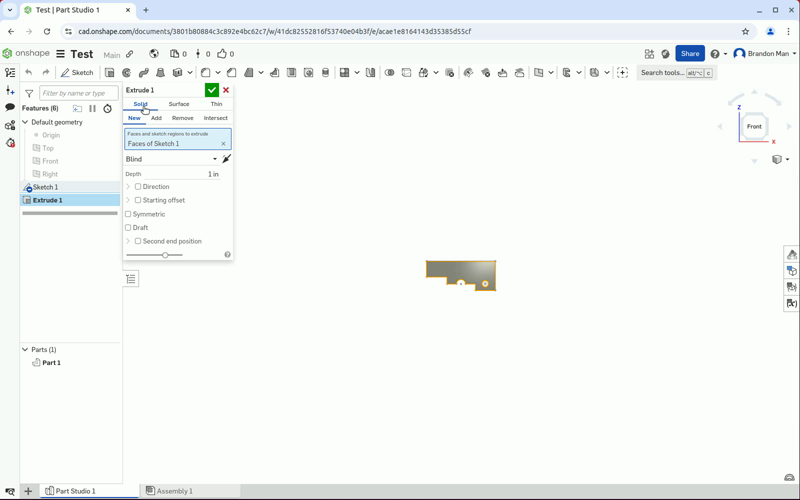
click(143, 106)
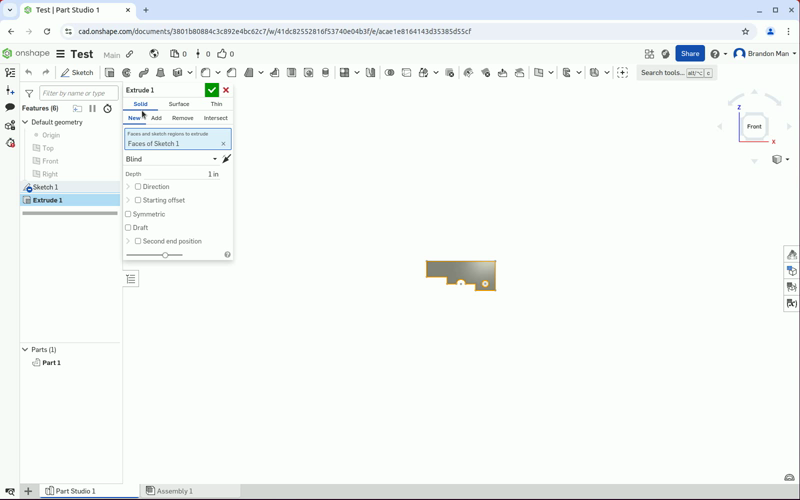
mouse_move(137, 120)
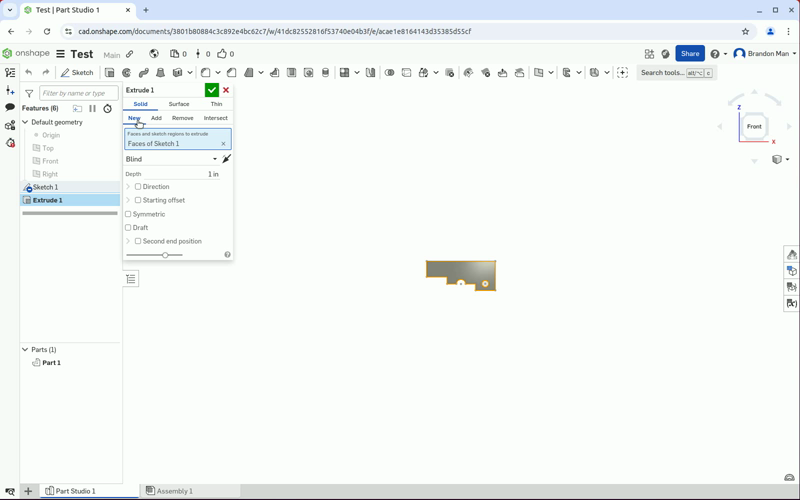
click(137, 120)
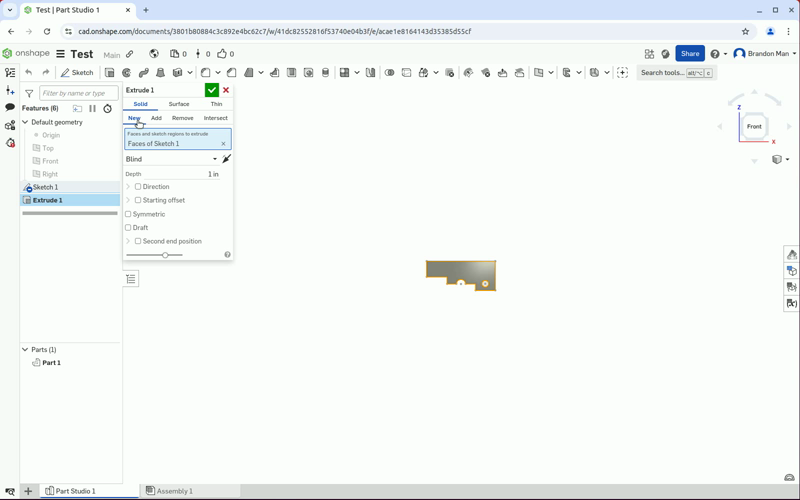
key(tab, 4)
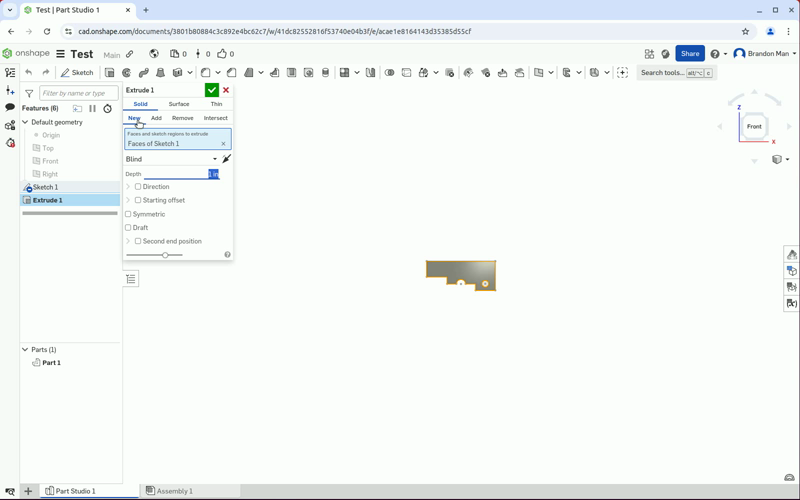
text(1.926)
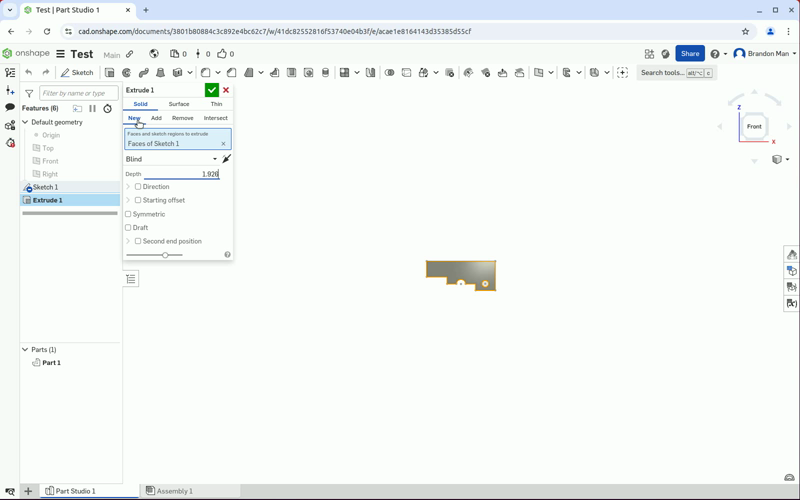
key(enter)
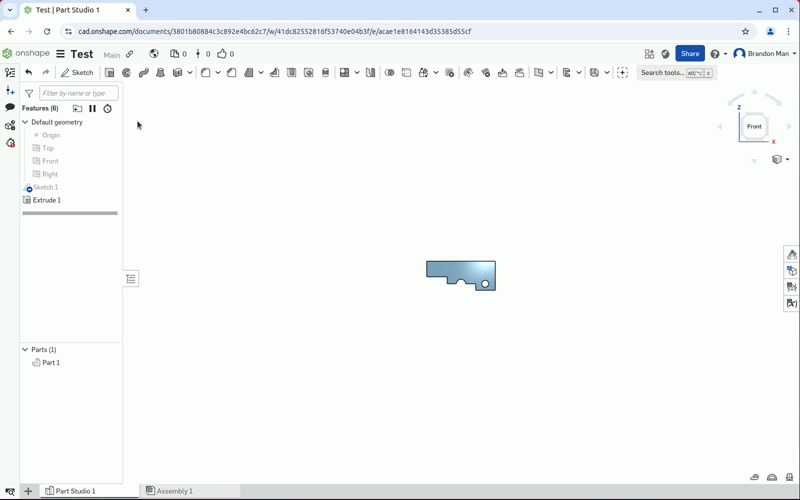
key(shift+h)
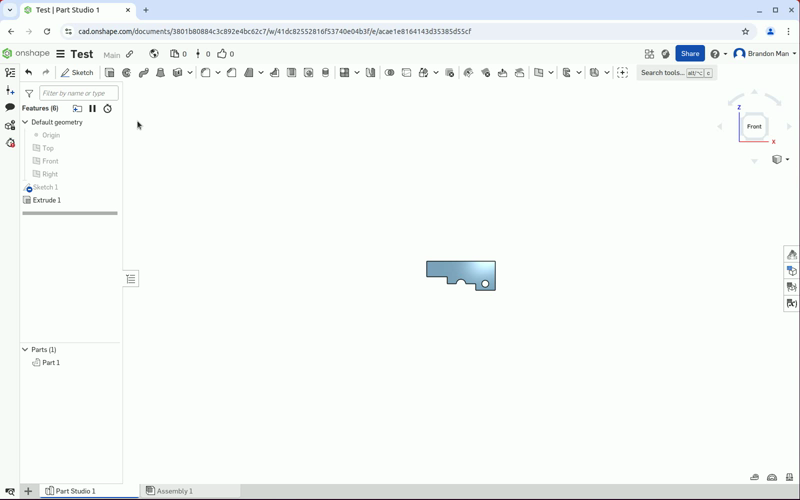
key(shift+h)
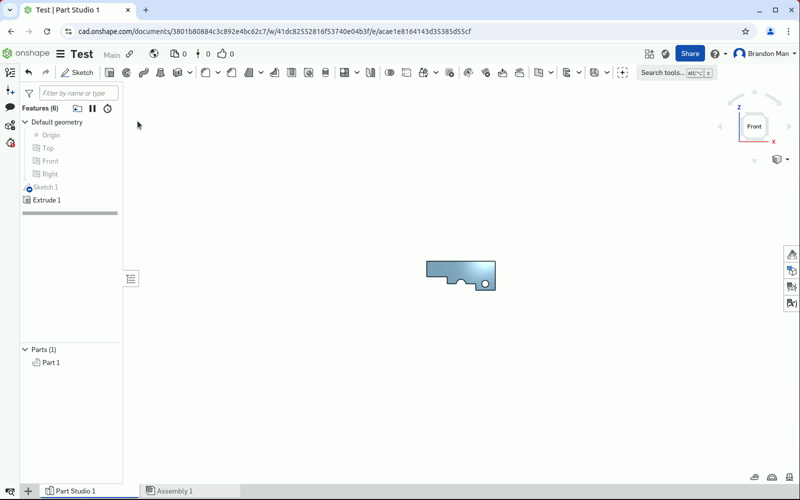
mouse_move(73, 189)
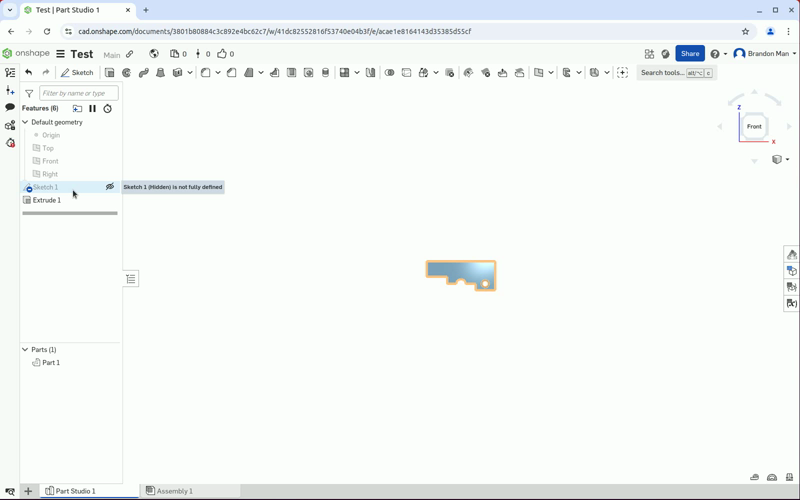
click(73, 189)
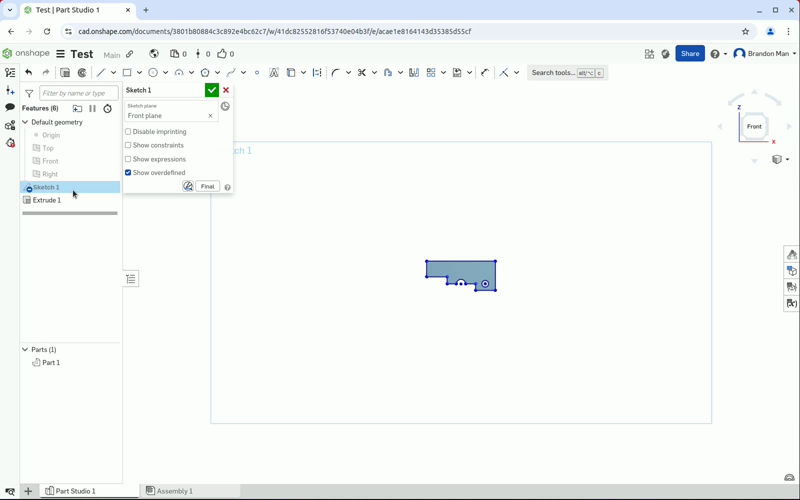
mouse_move(229, 92)
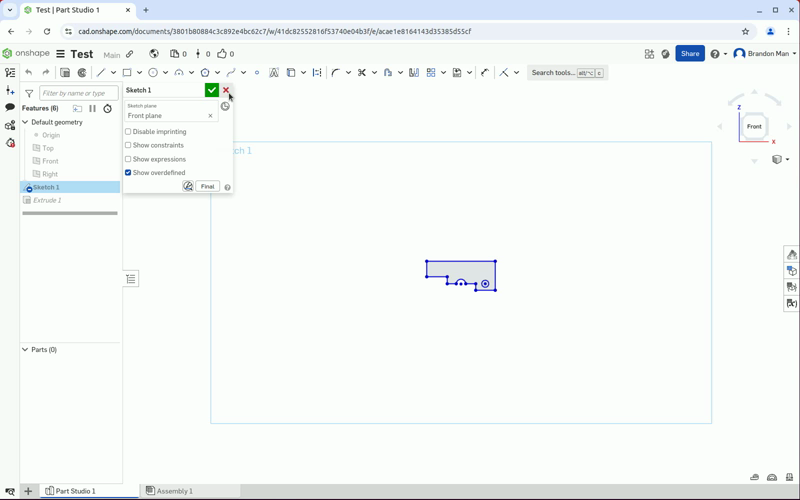
click(229, 92)
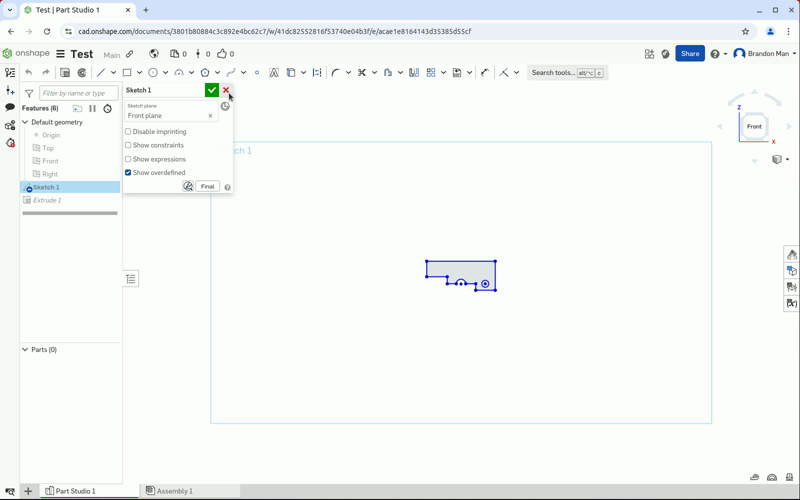
key(shift+s)
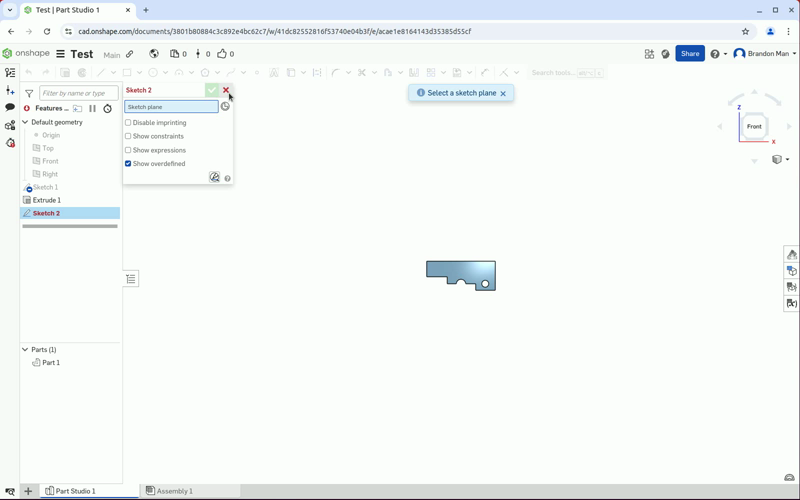
mouse_move(73, 163)
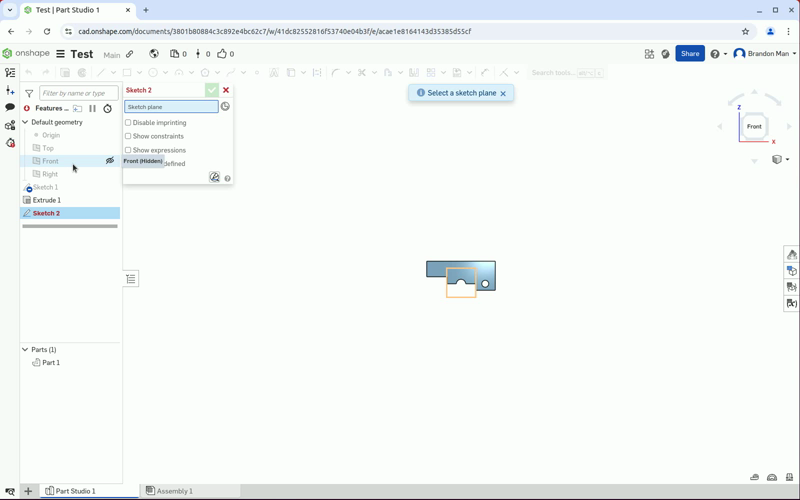
click(73, 163)
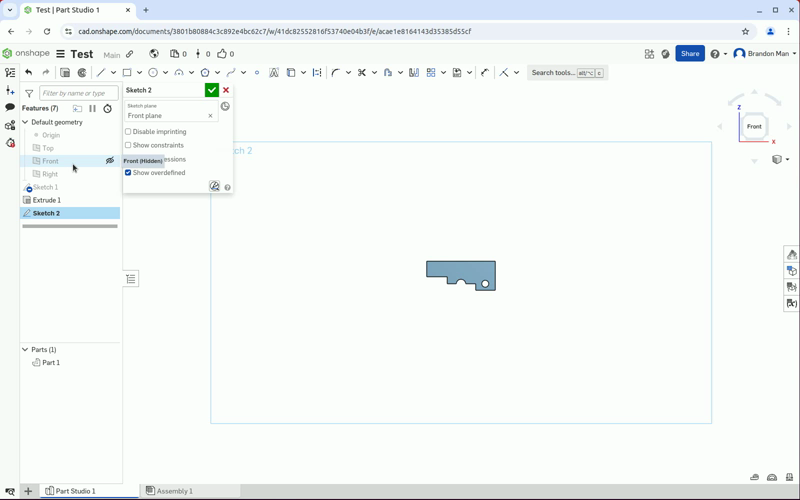
mouse_move(73, 352)
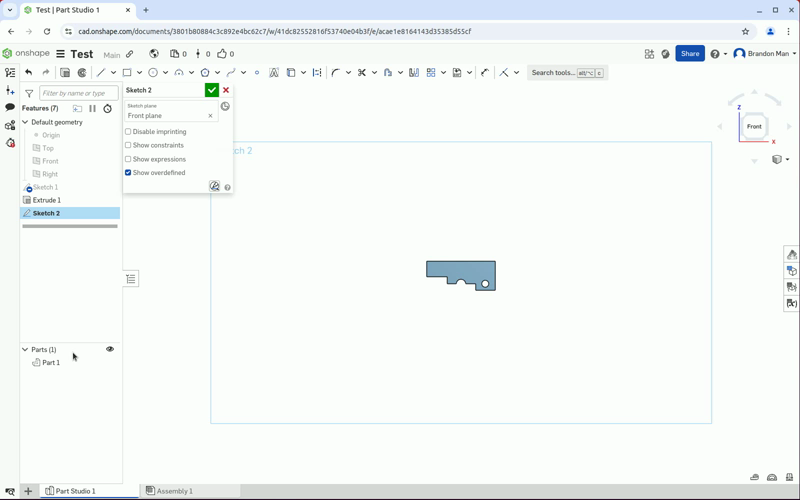
key(y)
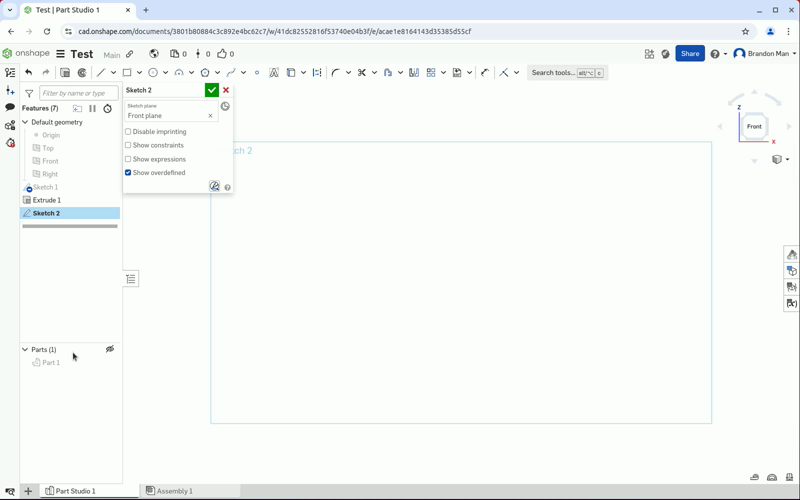
key(l)
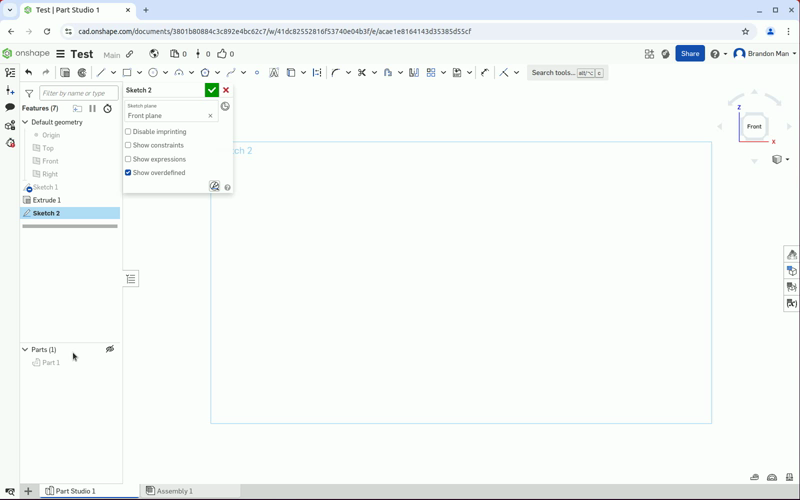
key_down(shift)
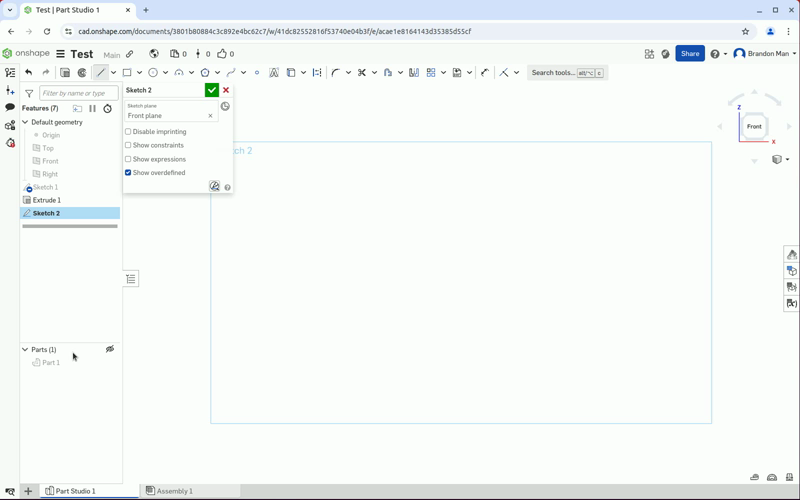
mouse_move(426, 305)
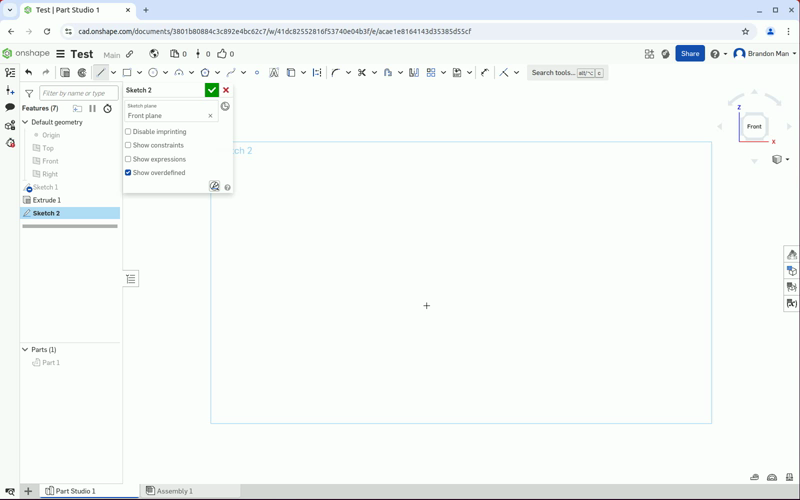
click(426, 305)
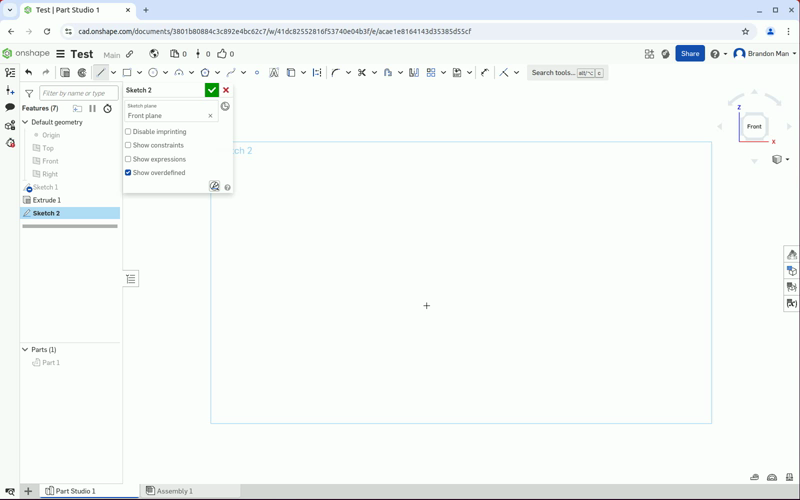
key_up(shift)
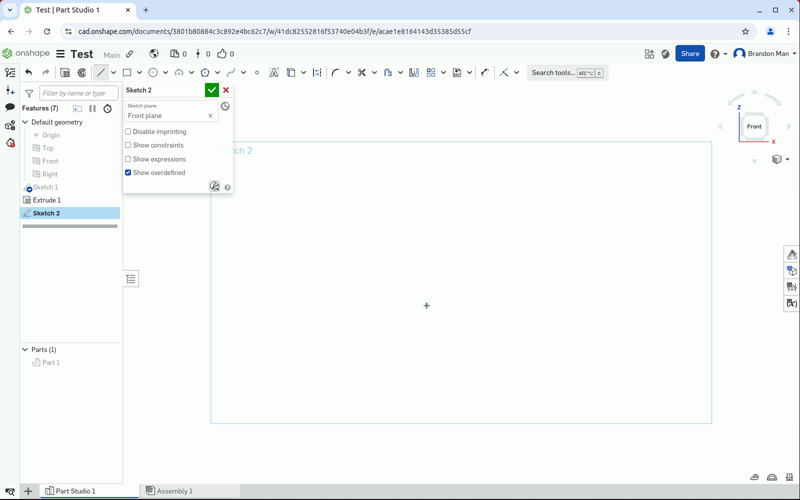
key_down(shift)
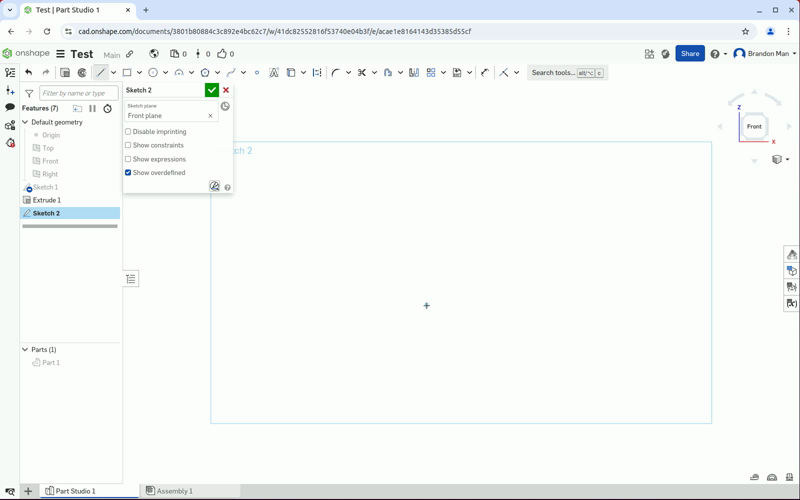
mouse_move(495, 305)
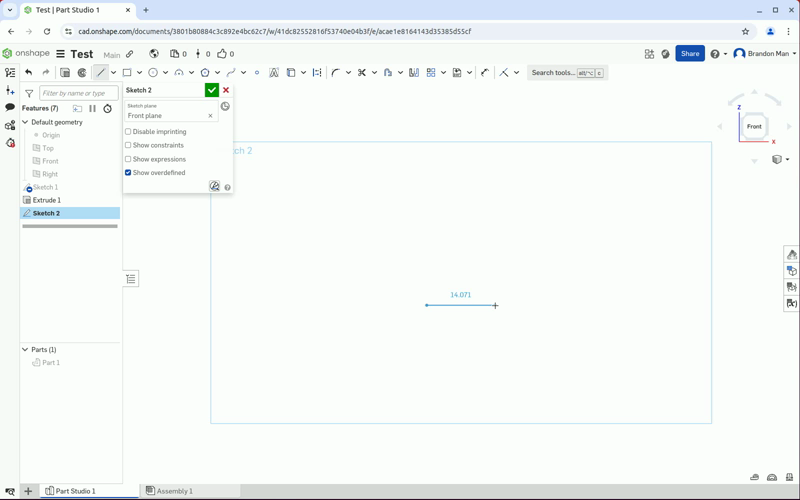
click(495, 305)
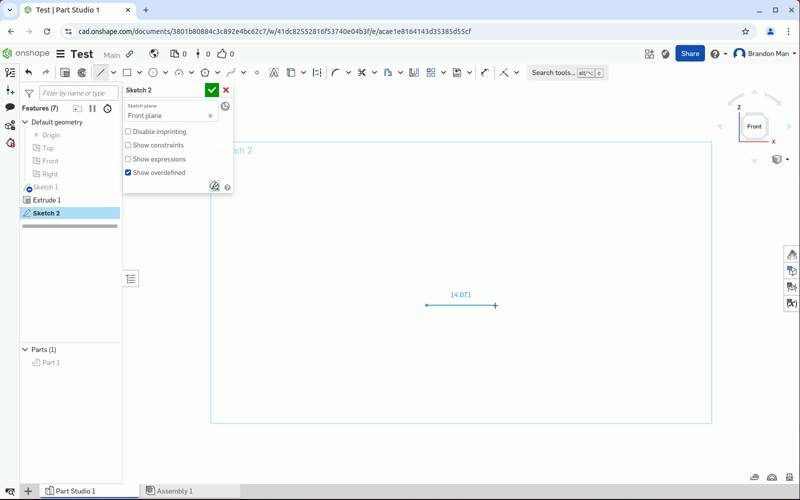
key_up(shift)
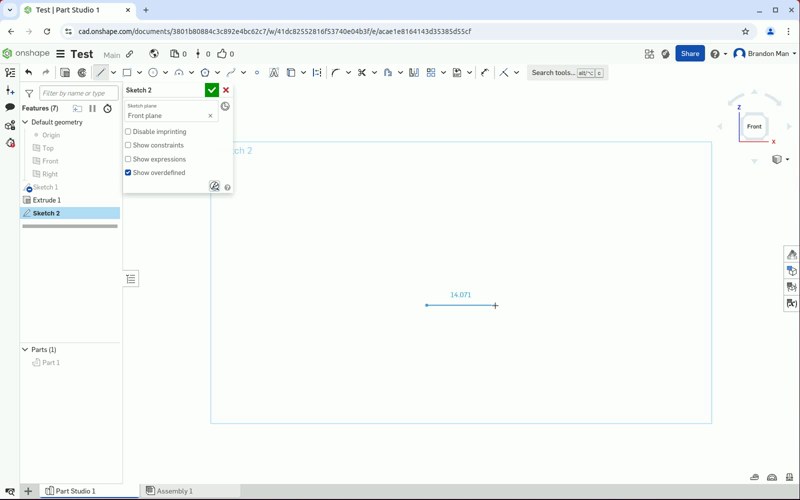
key_down(shift)
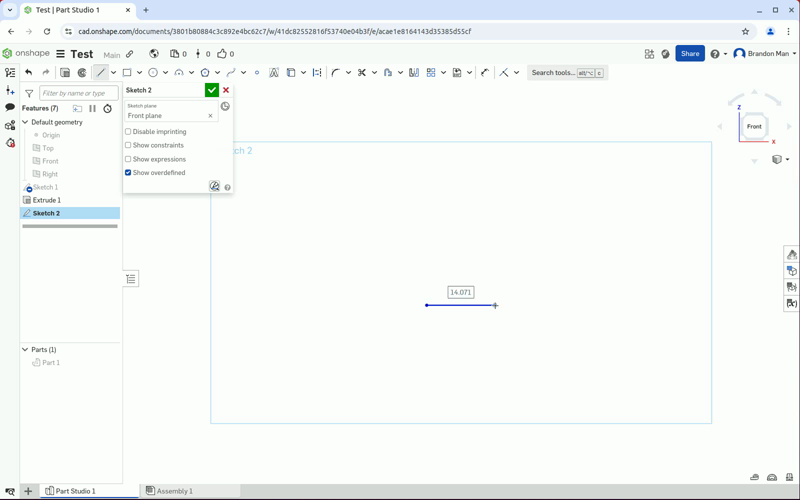
mouse_move(525, 305)
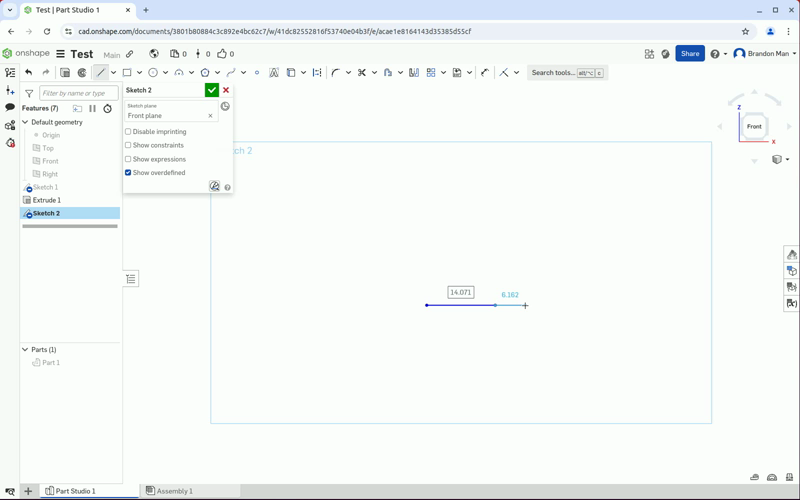
mouse_move(495, 289)
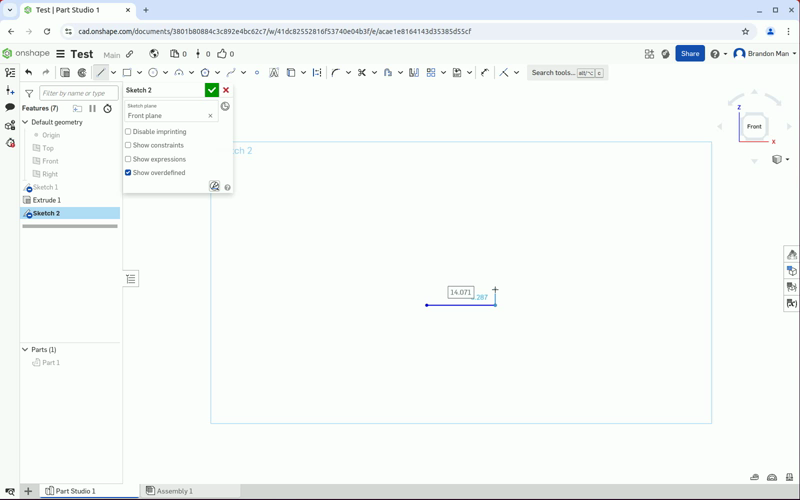
click(495, 289)
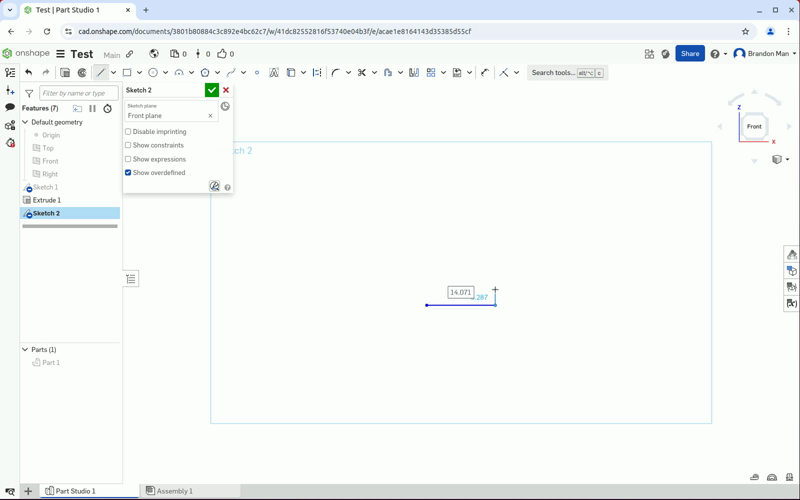
key_up(shift)
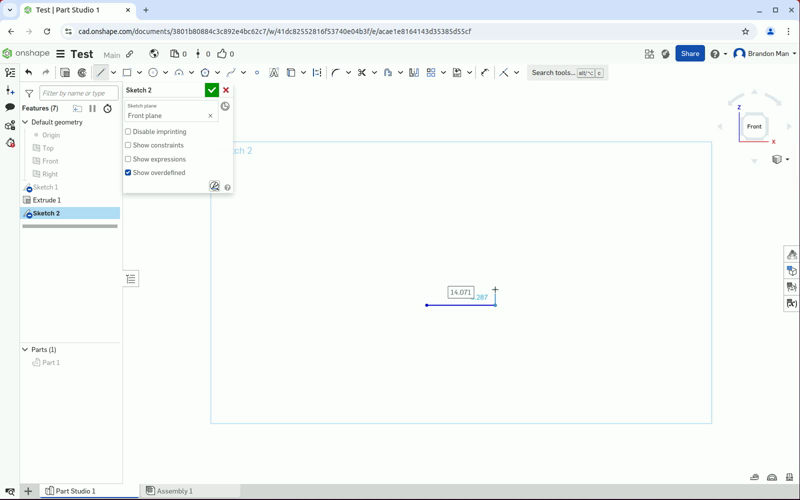
key_down(shift)
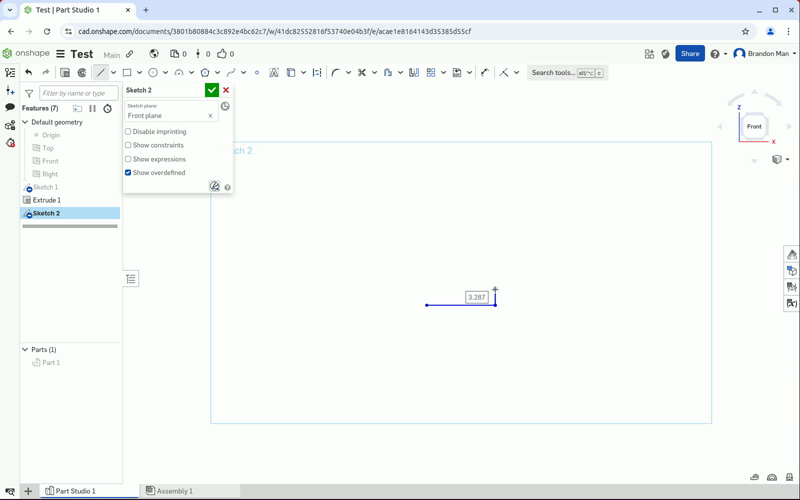
mouse_move(525, 289)
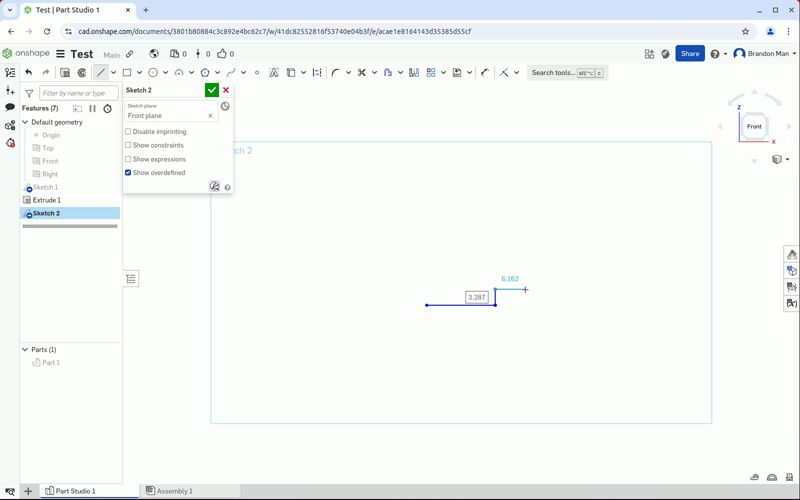
mouse_move(475, 289)
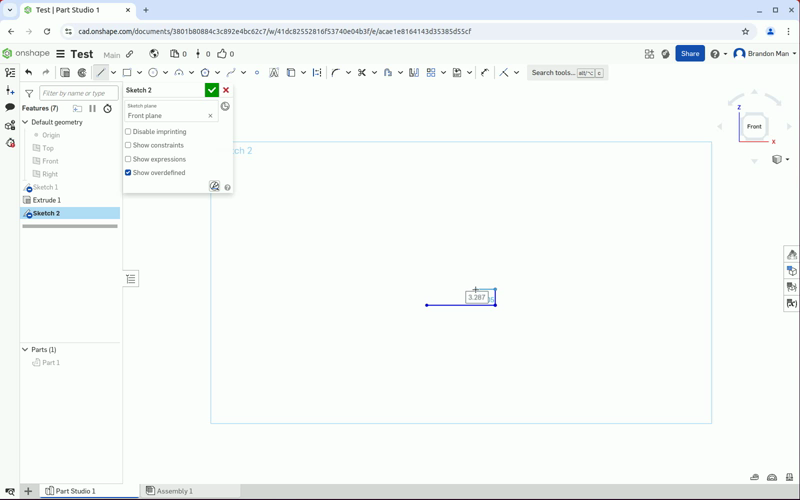
click(475, 289)
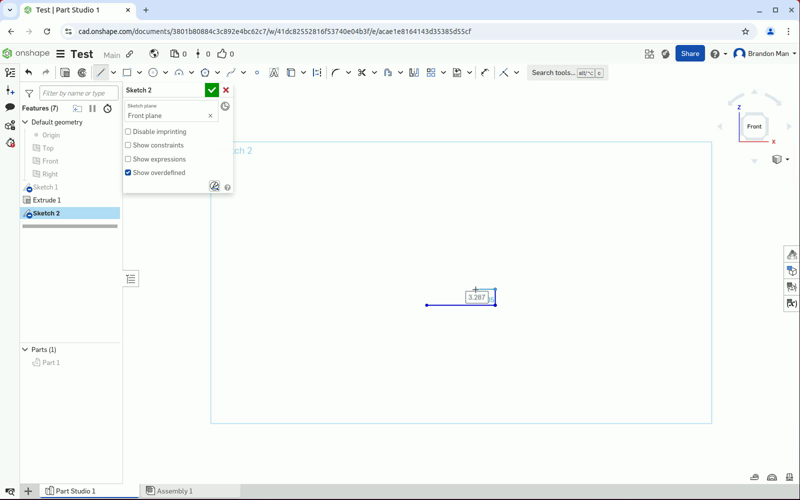
key_up(shift)
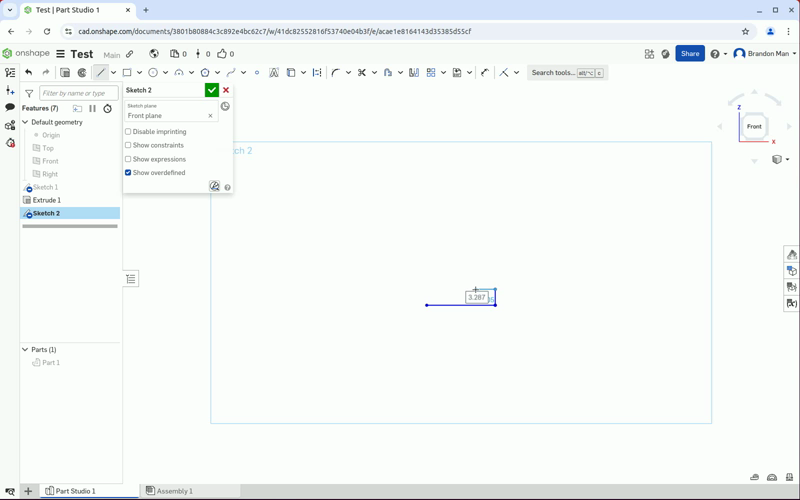
key_down(shift)
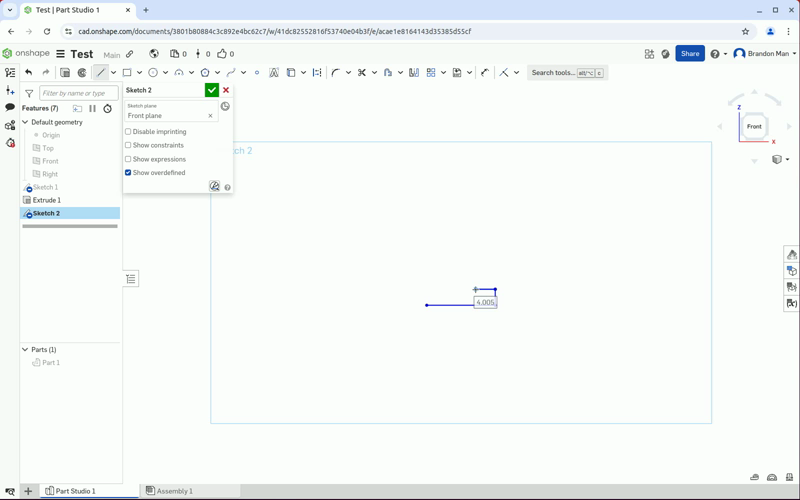
mouse_move(505, 289)
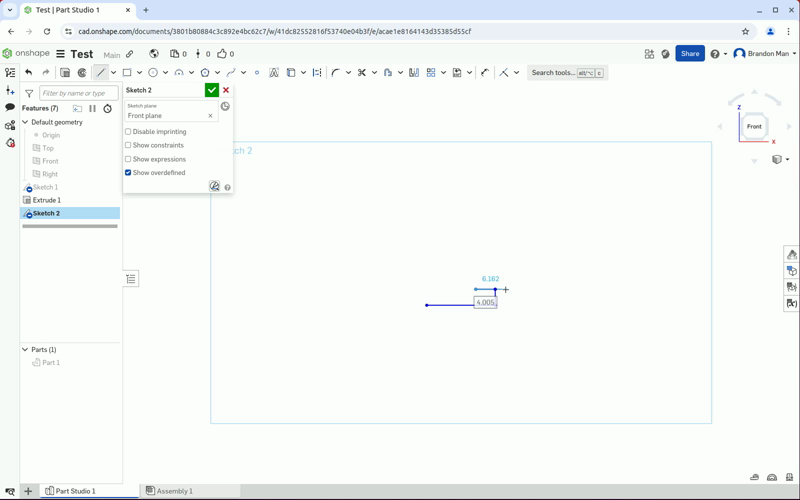
mouse_move(475, 282)
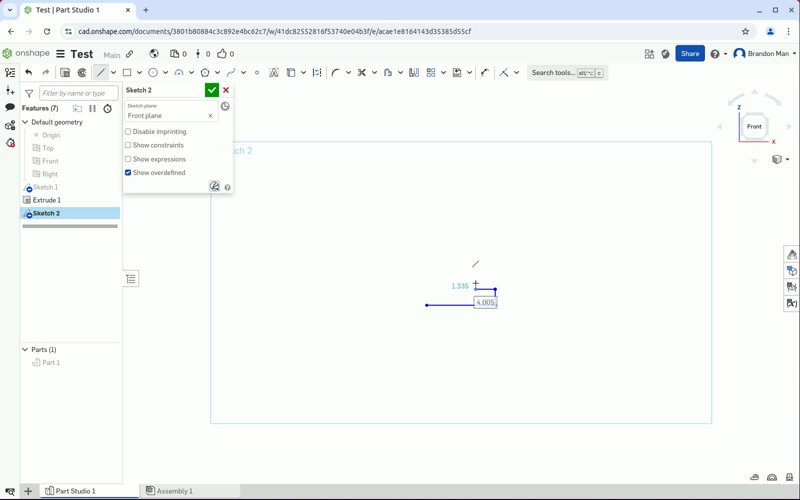
scroll(6)
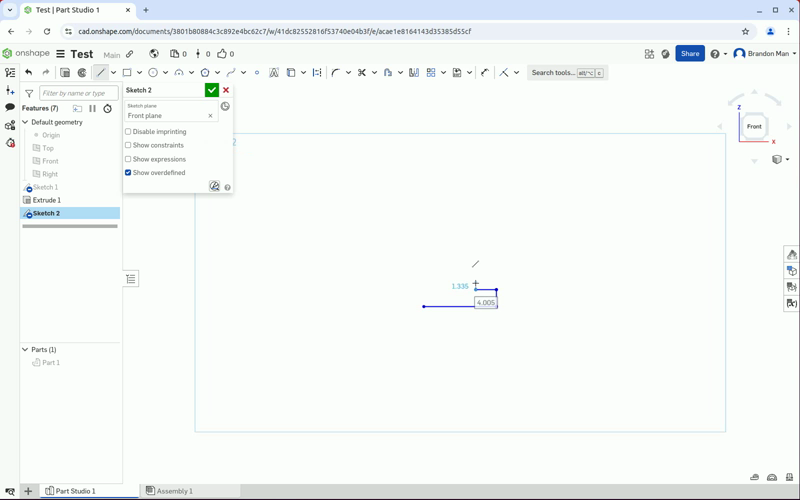
scroll(6)
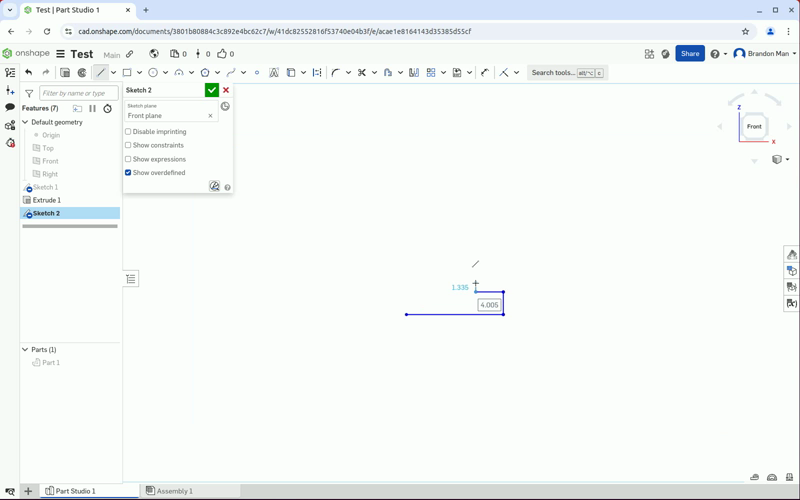
scroll(6)
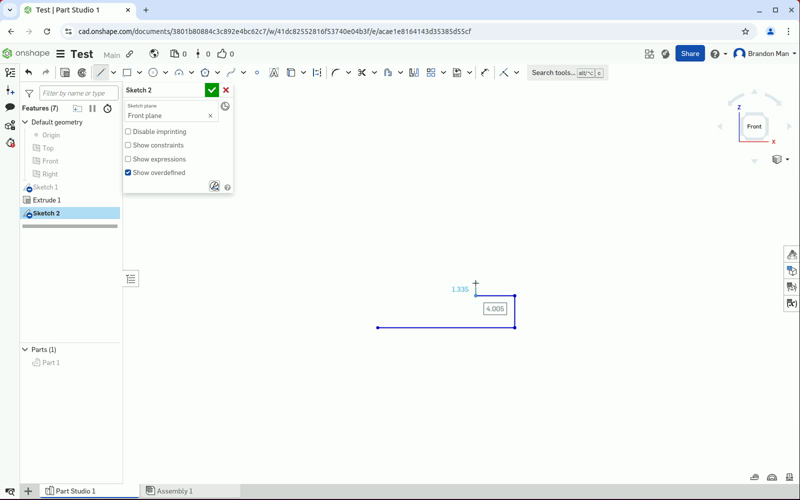
scroll(6)
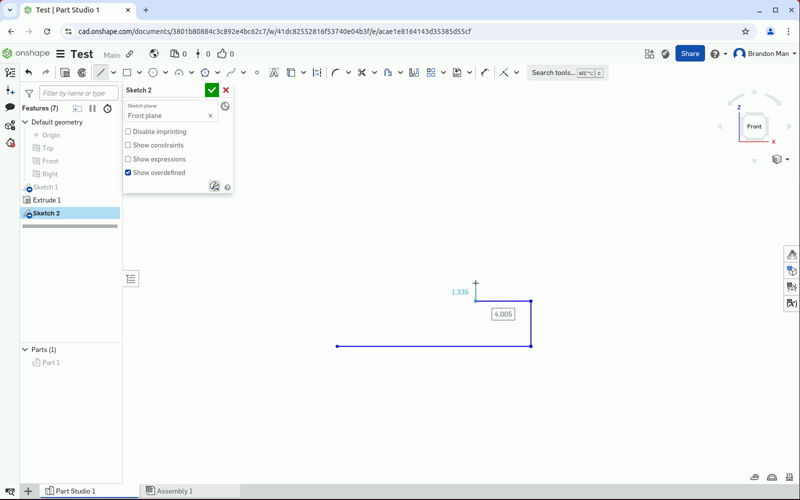
scroll(6)
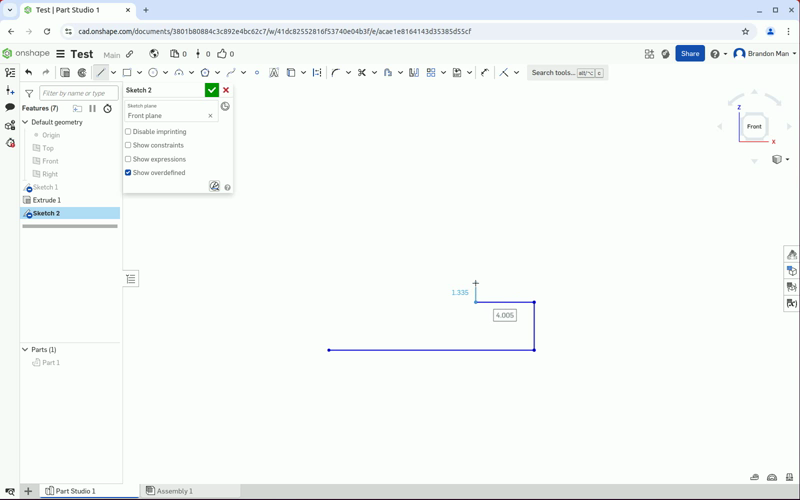
scroll(6)
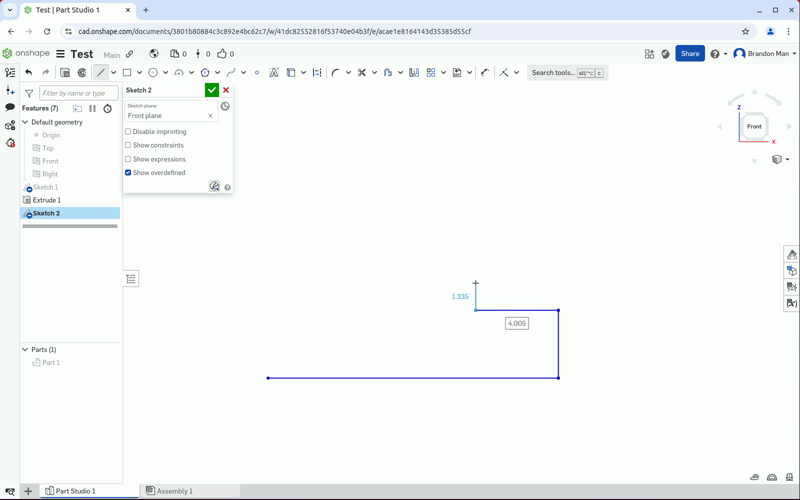
scroll(6)
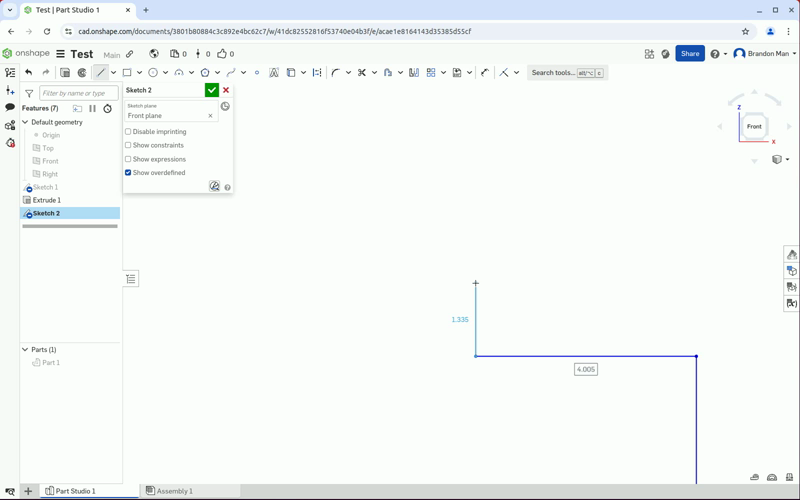
click(475, 282)
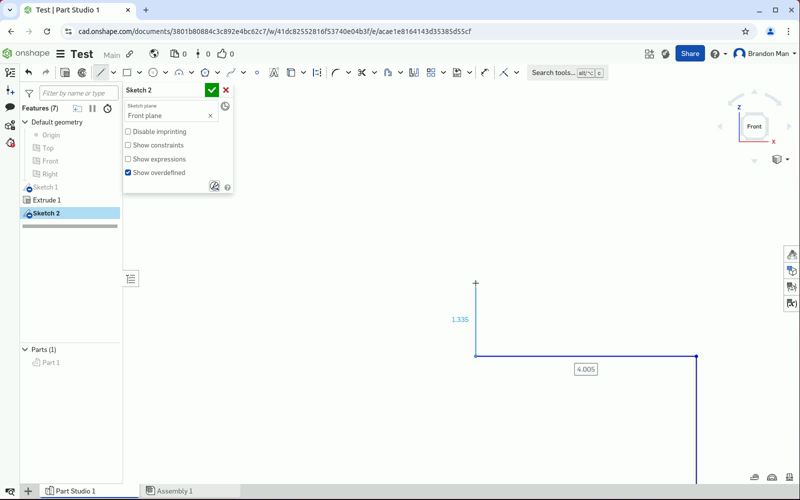
scroll(-6)
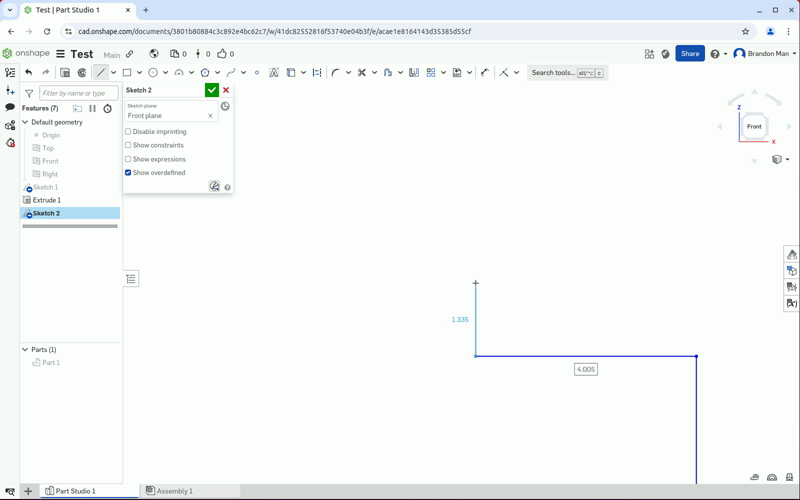
scroll(-6)
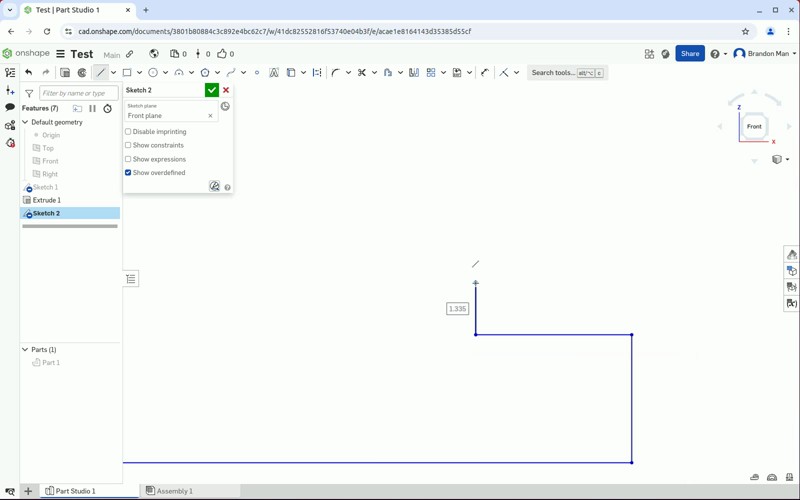
scroll(-6)
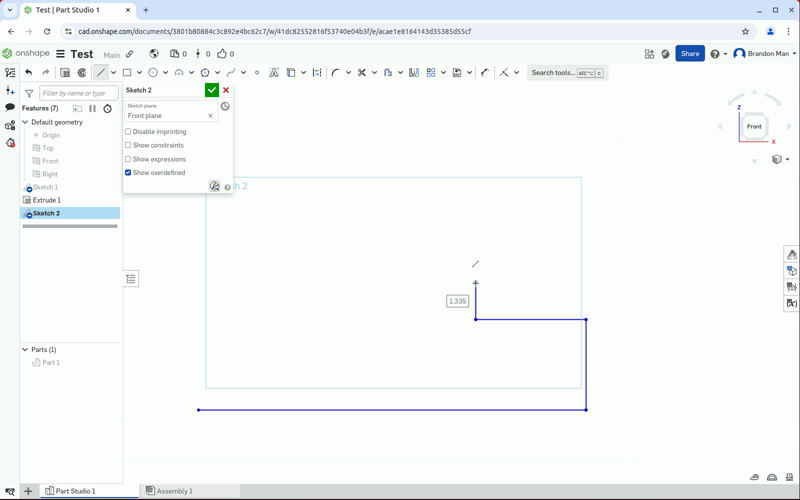
scroll(-6)
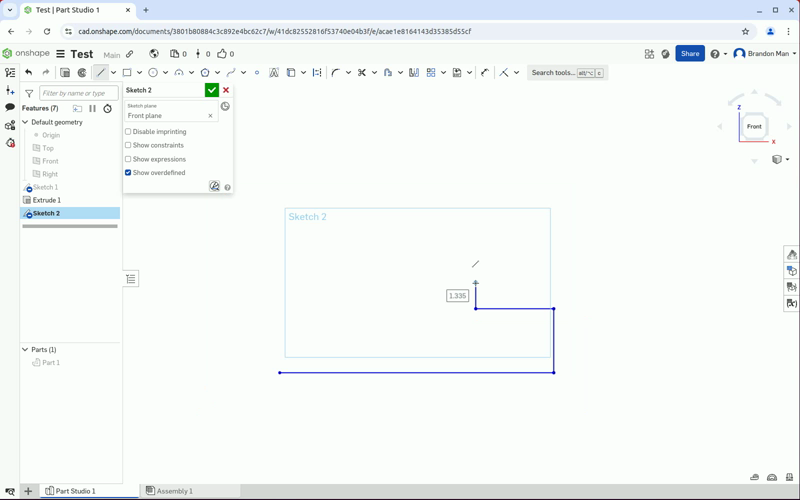
scroll(-6)
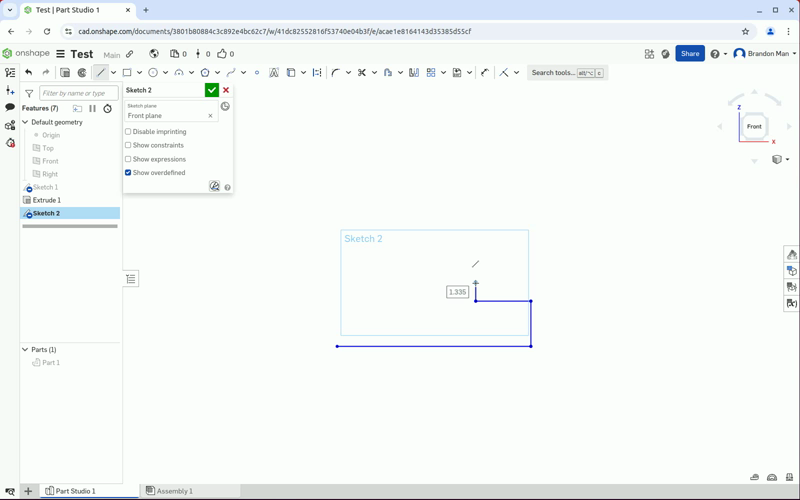
scroll(-6)
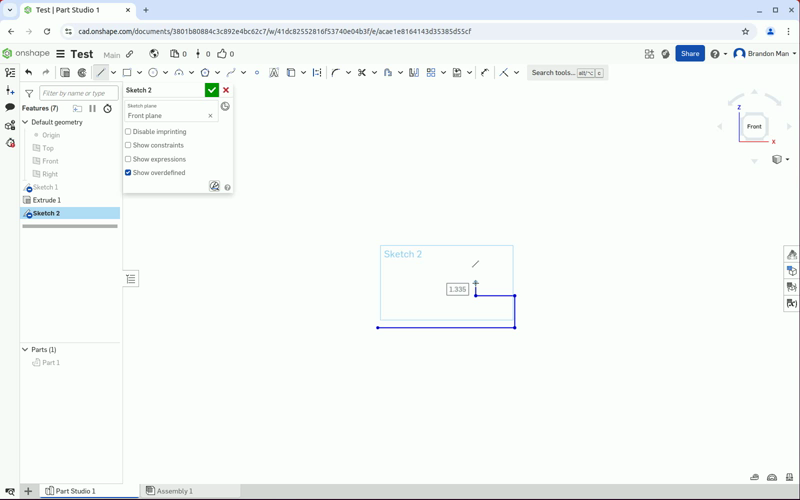
scroll(-6)
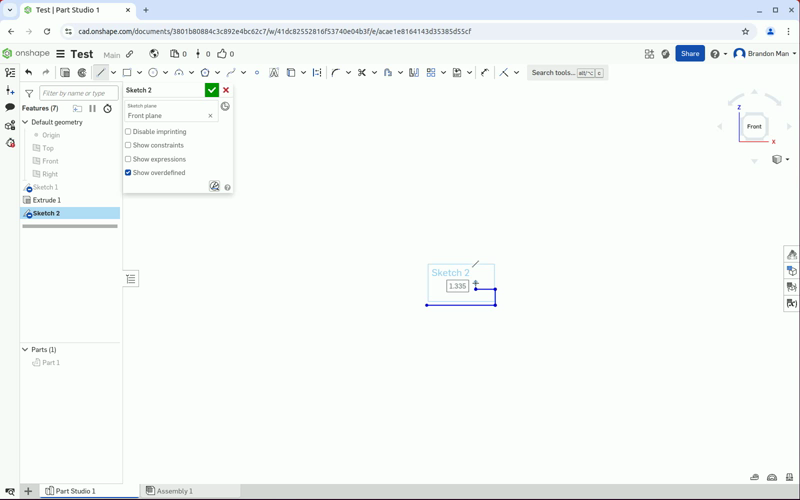
key_up(shift)
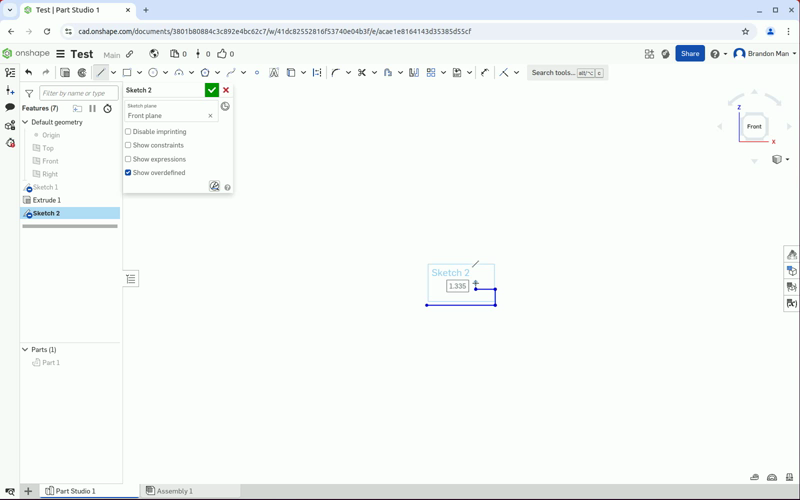
key_down(shift)
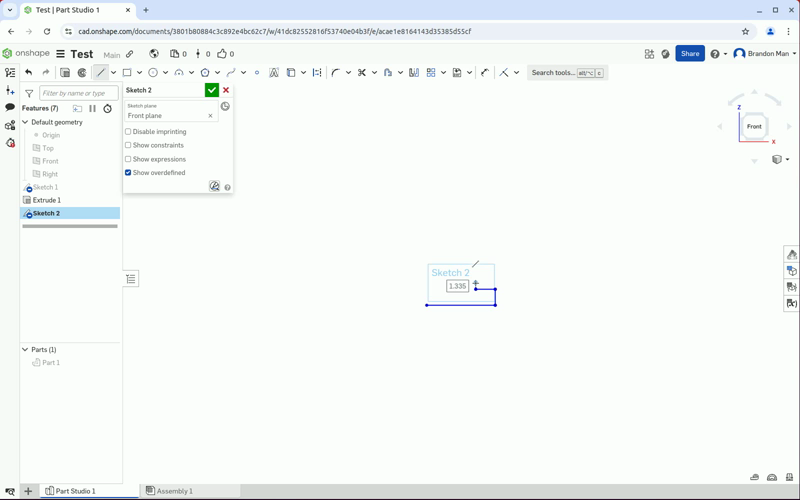
mouse_move(505, 282)
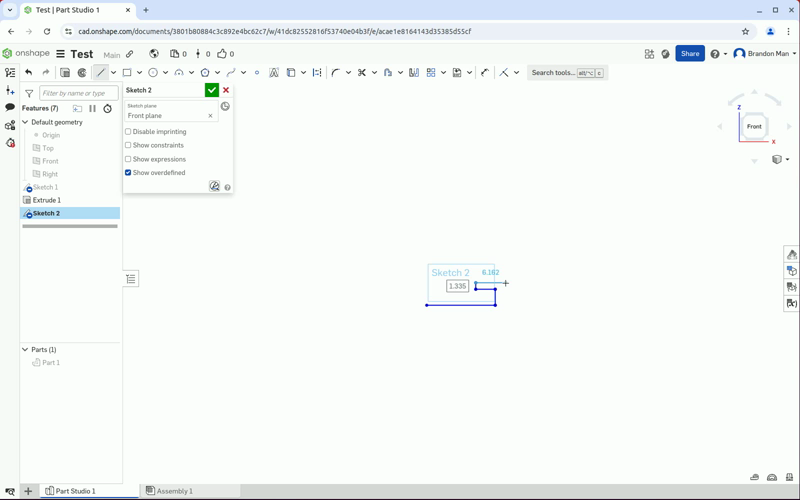
mouse_move(465, 282)
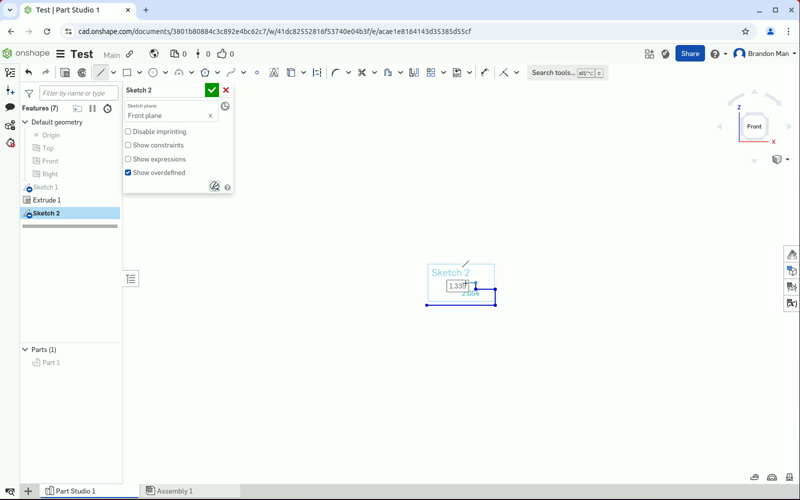
click(465, 282)
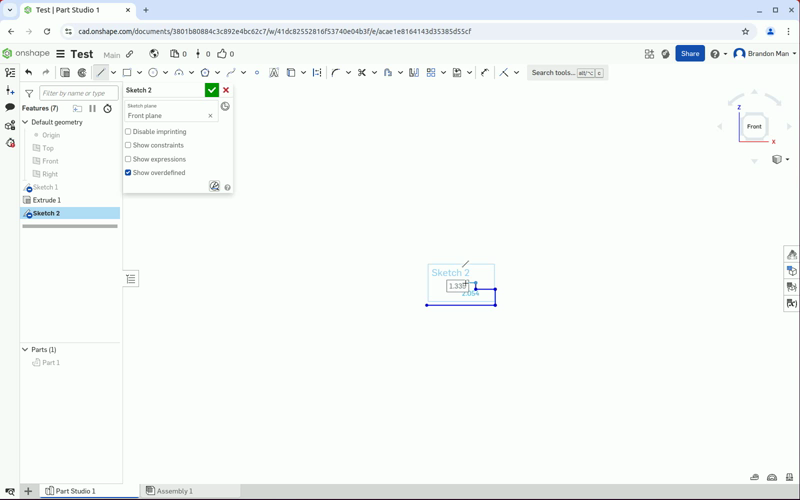
key_up(shift)
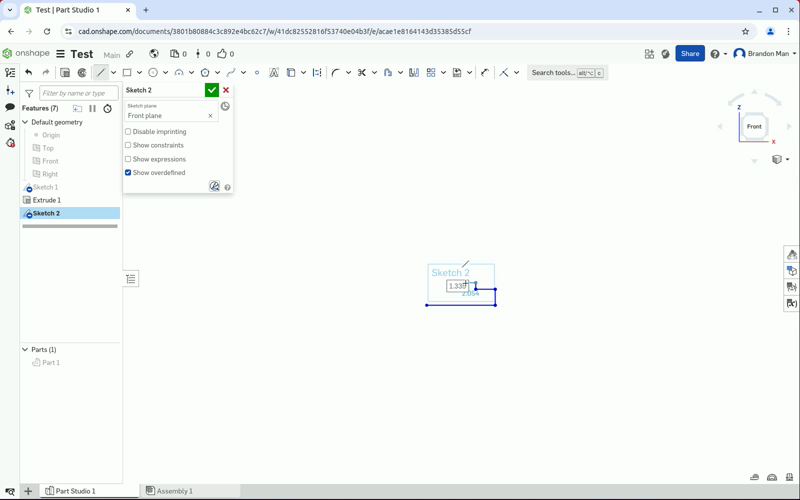
key(esc)
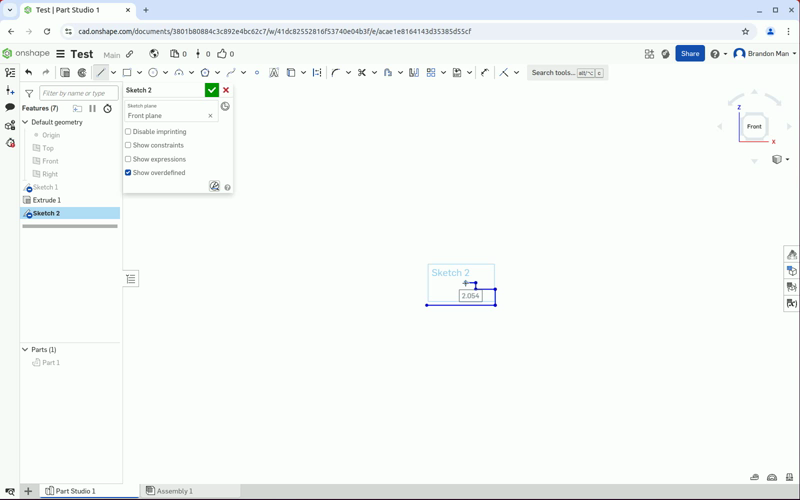
key(a)
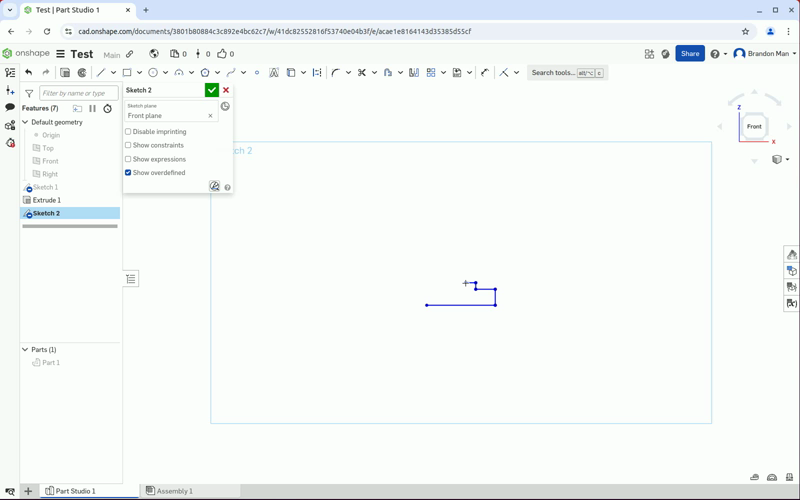
mouse_move(465, 282)
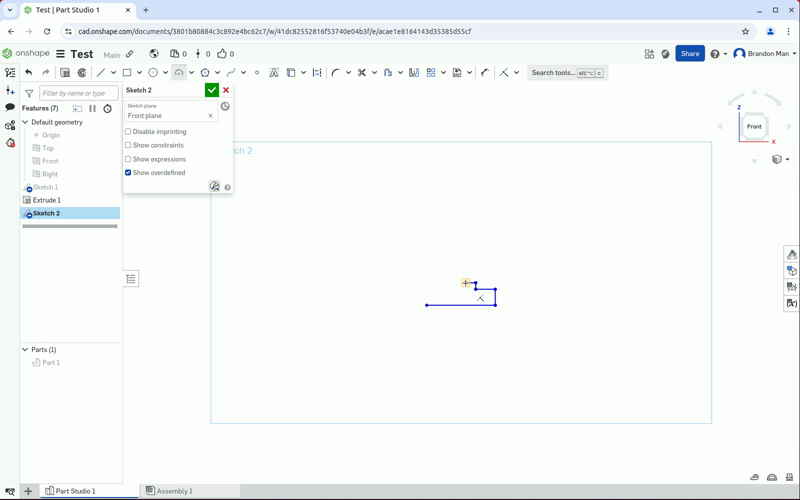
click(465, 282)
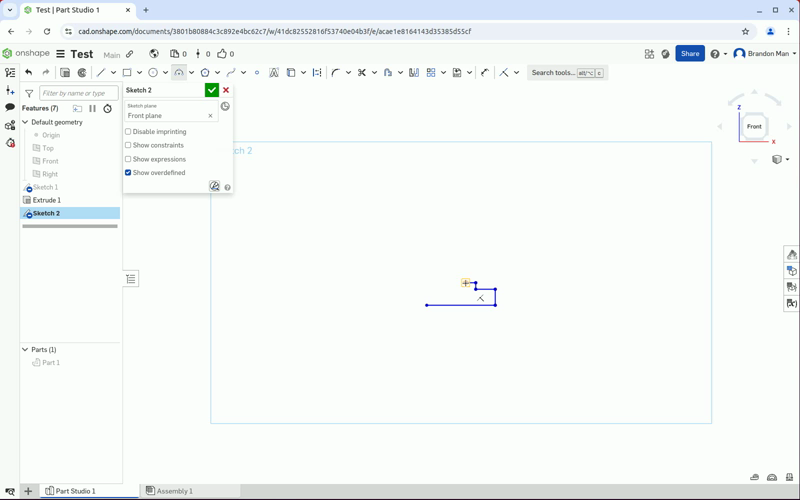
key_down(shift)
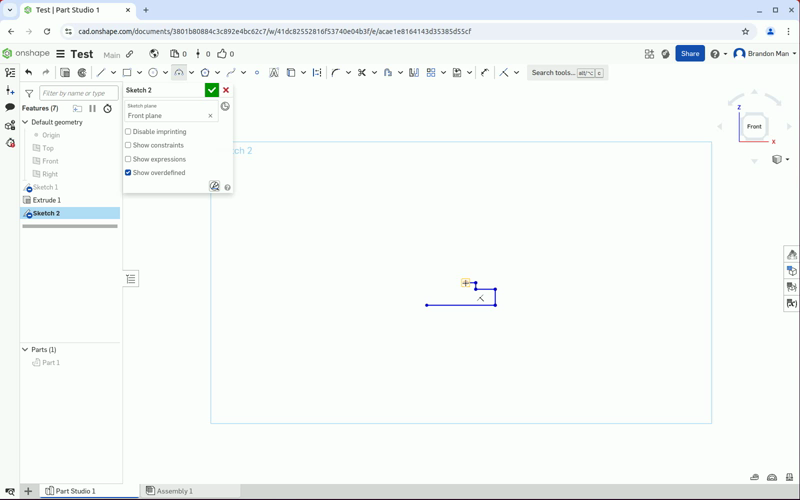
mouse_move(456, 282)
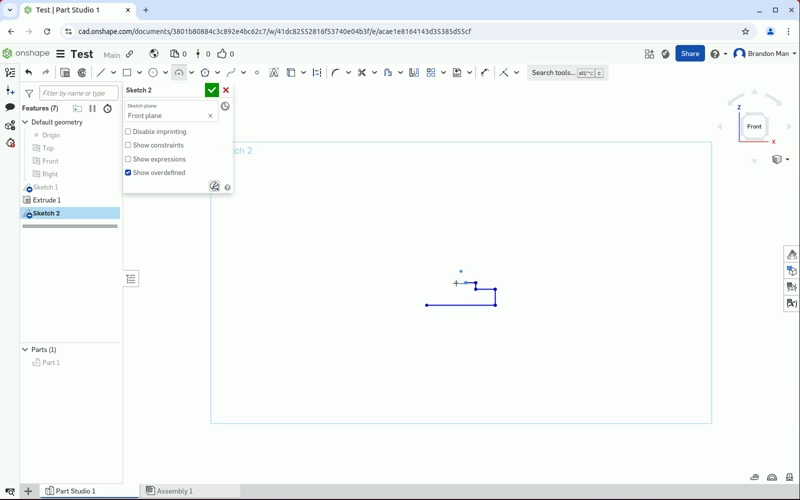
click(456, 282)
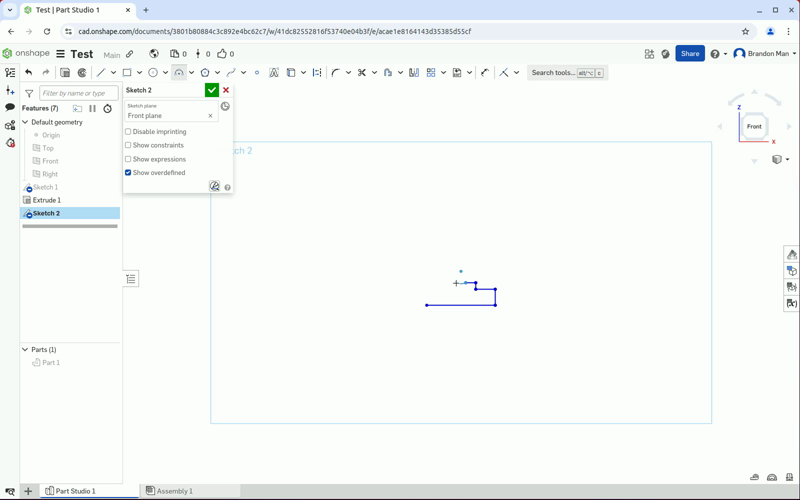
mouse_move(461, 287)
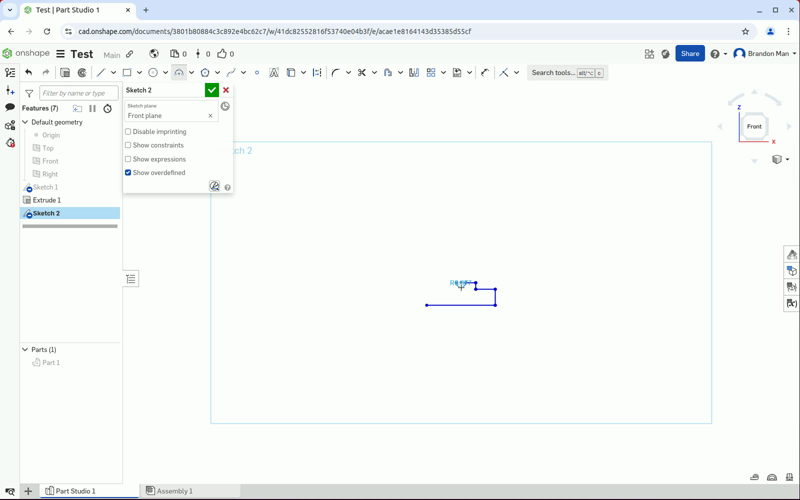
click(461, 287)
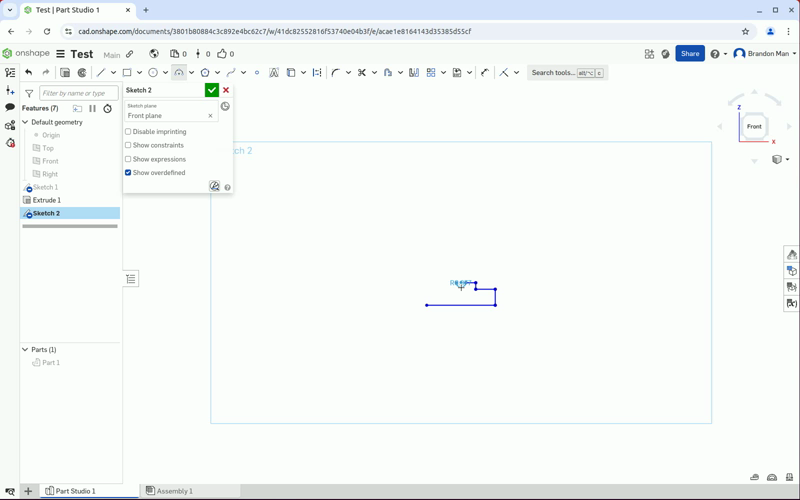
key_up(shift)
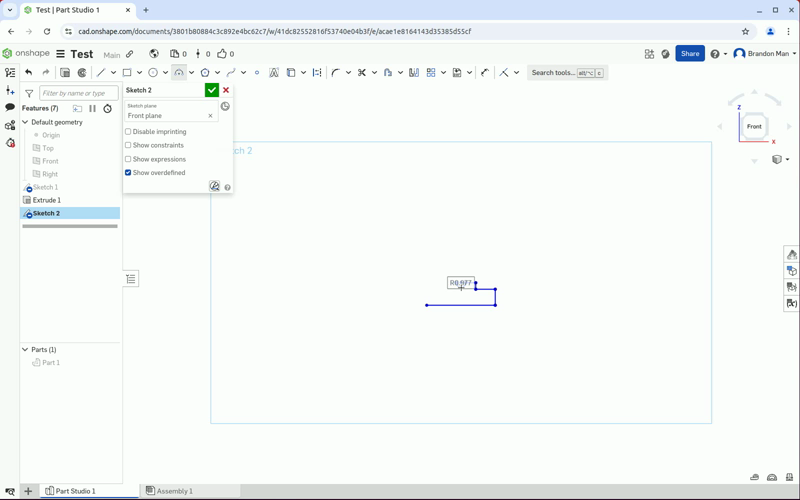
key(esc)
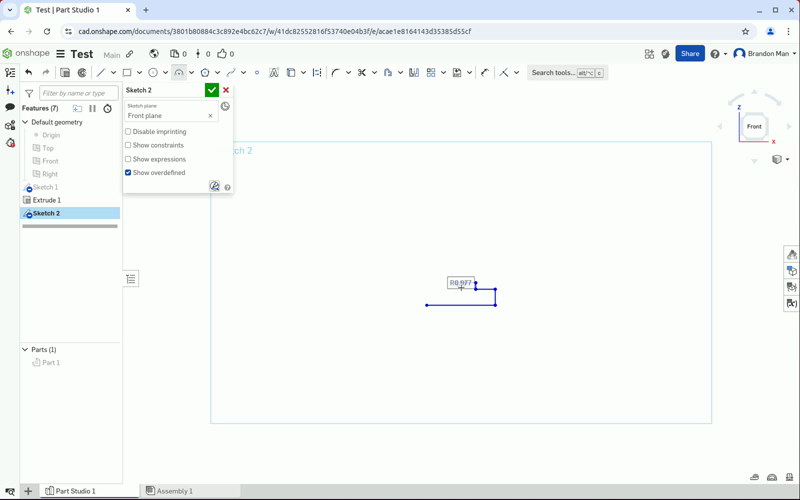
key(l)
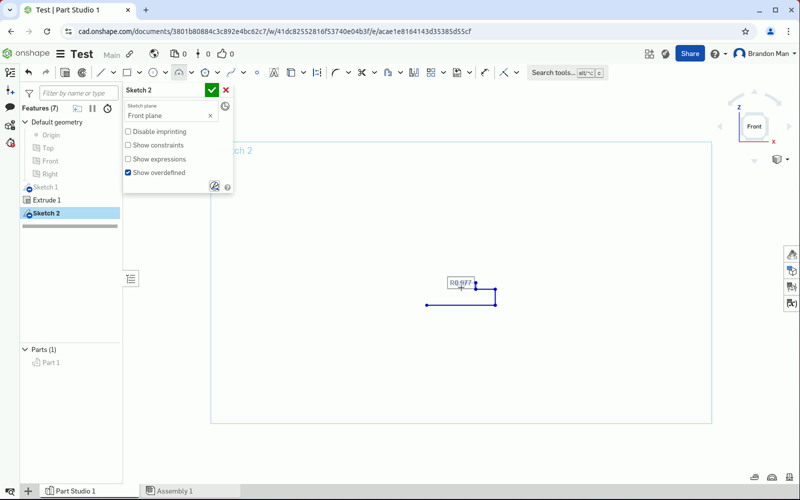
mouse_move(456, 282)
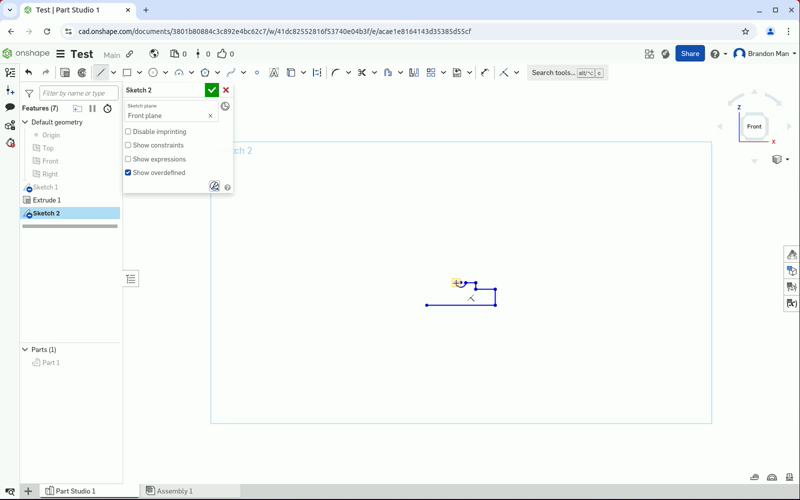
click(456, 282)
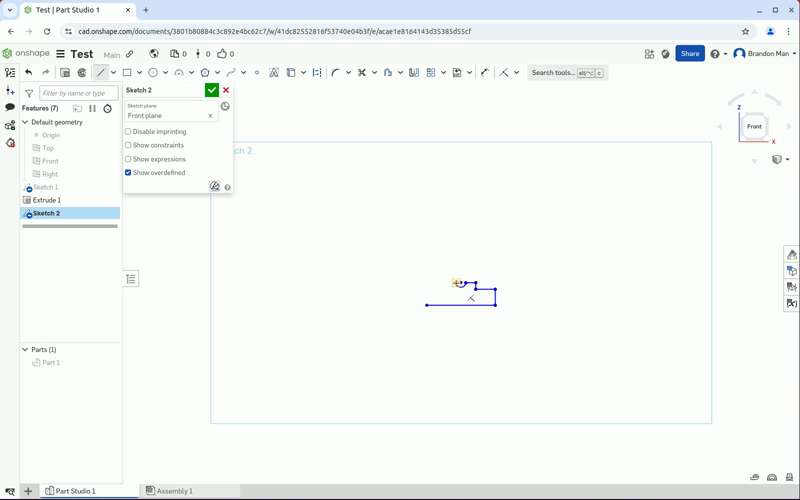
key_down(shift)
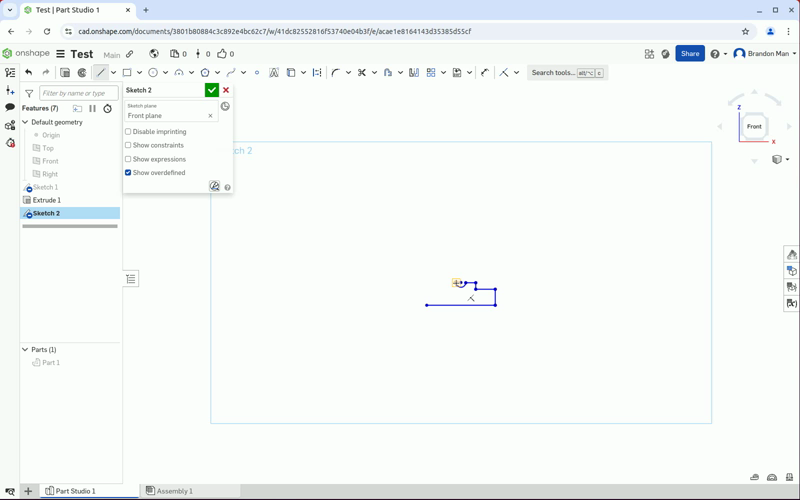
mouse_move(486, 282)
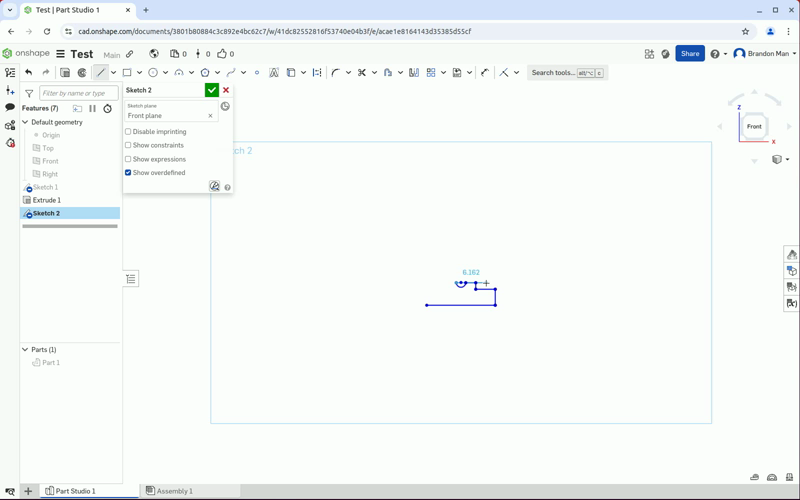
mouse_move(447, 282)
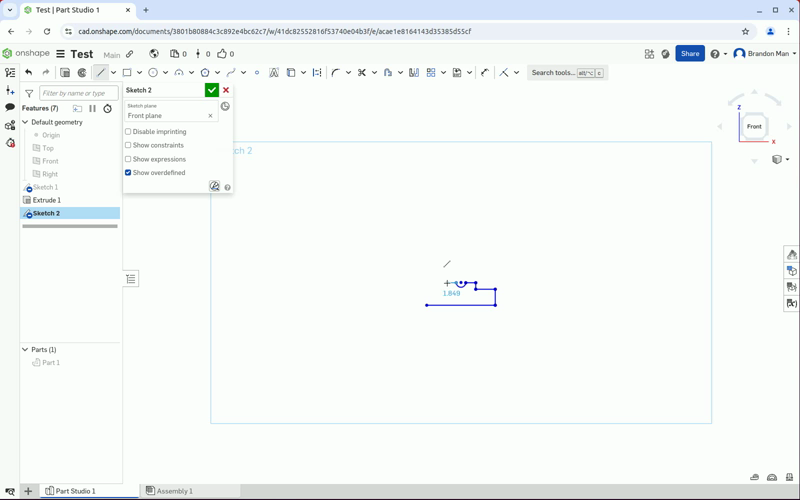
click(447, 282)
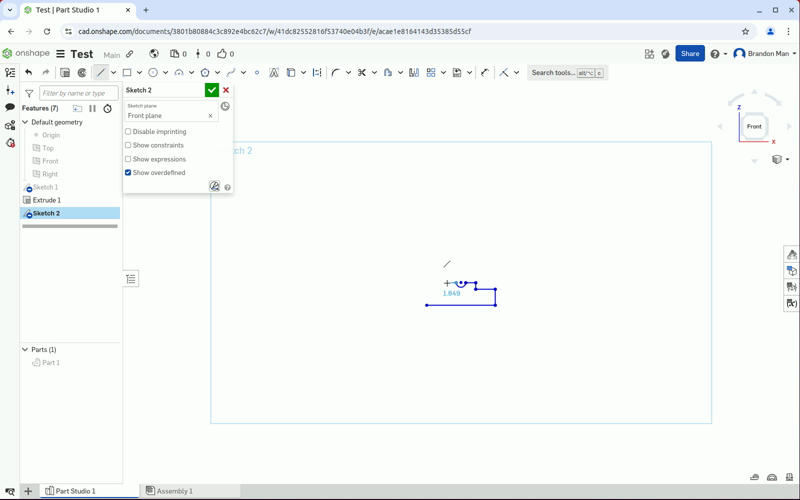
key_up(shift)
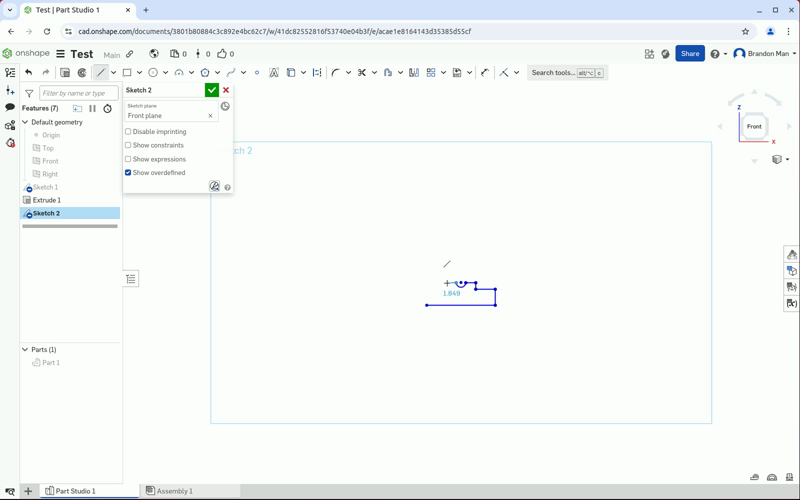
key_down(shift)
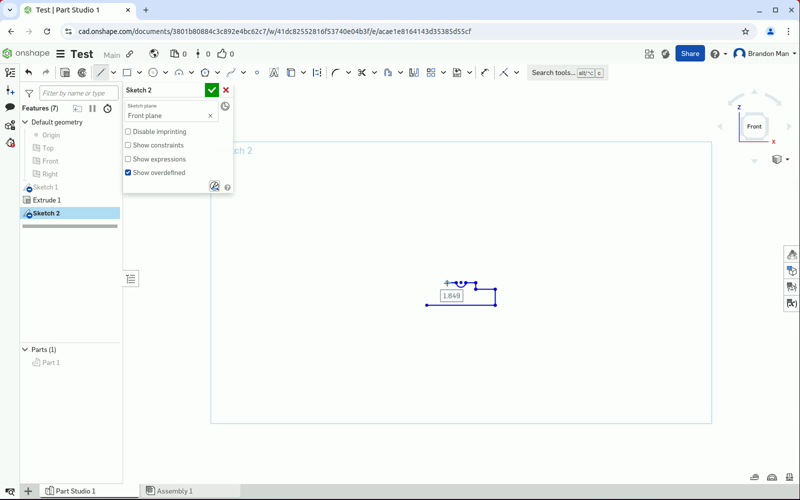
mouse_move(477, 282)
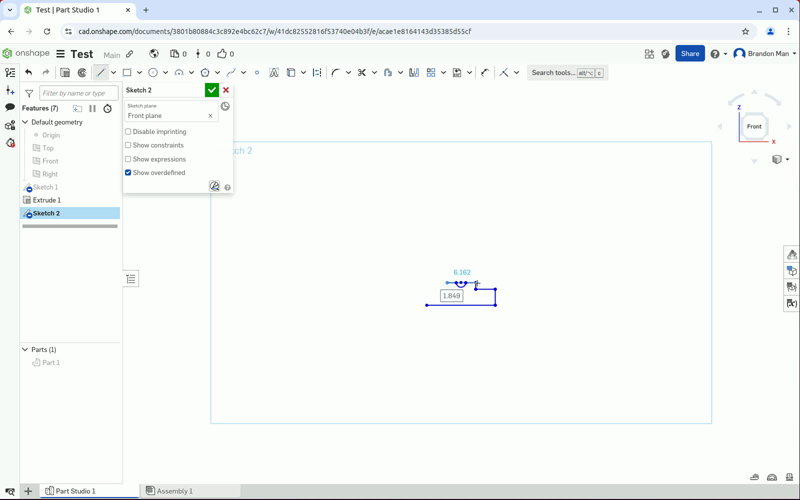
mouse_move(447, 276)
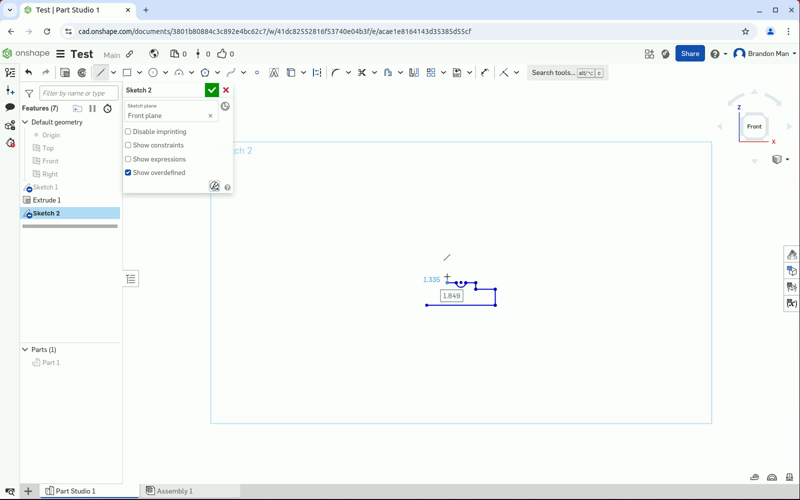
scroll(6)
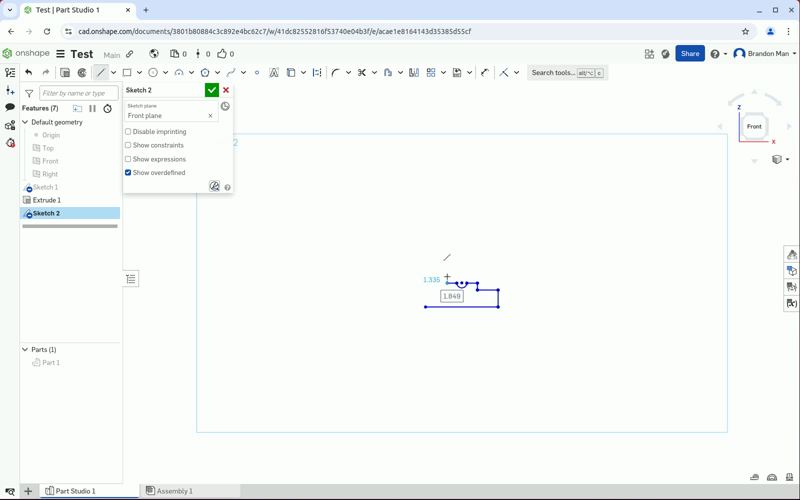
scroll(6)
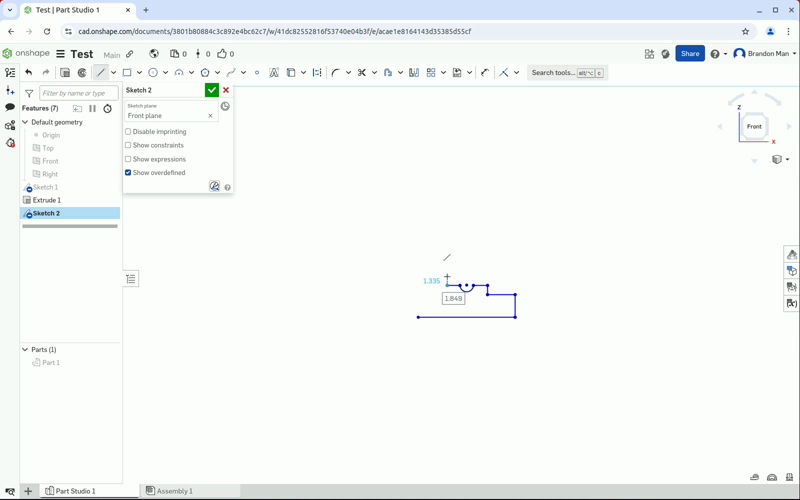
scroll(6)
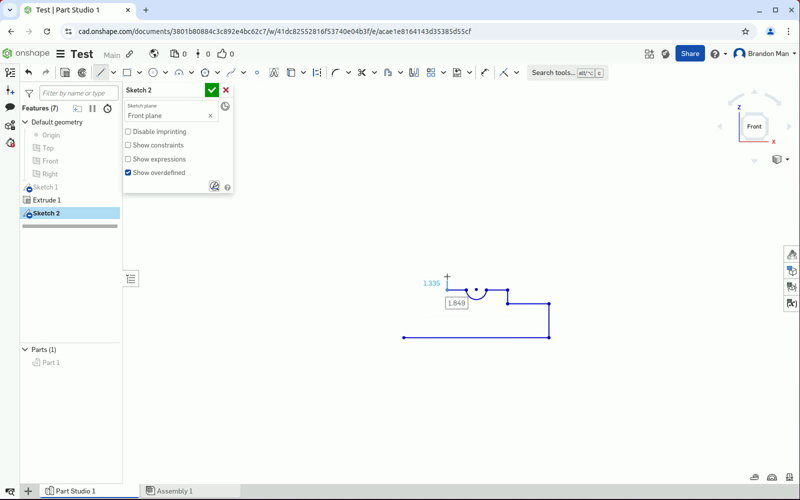
scroll(6)
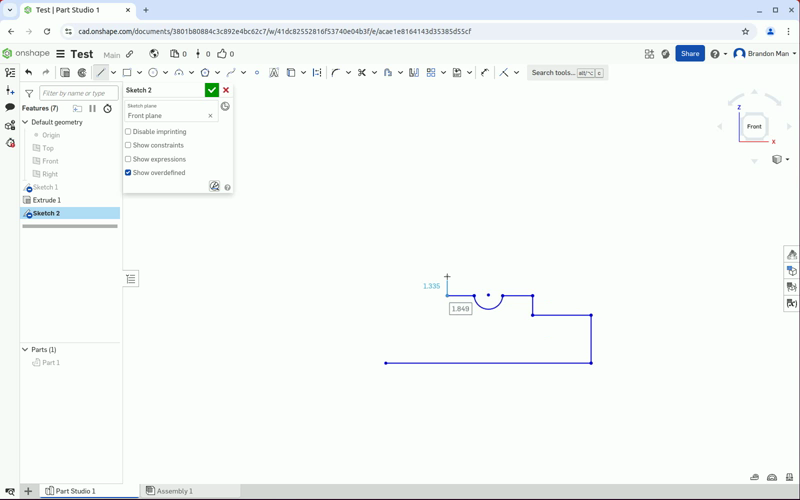
scroll(6)
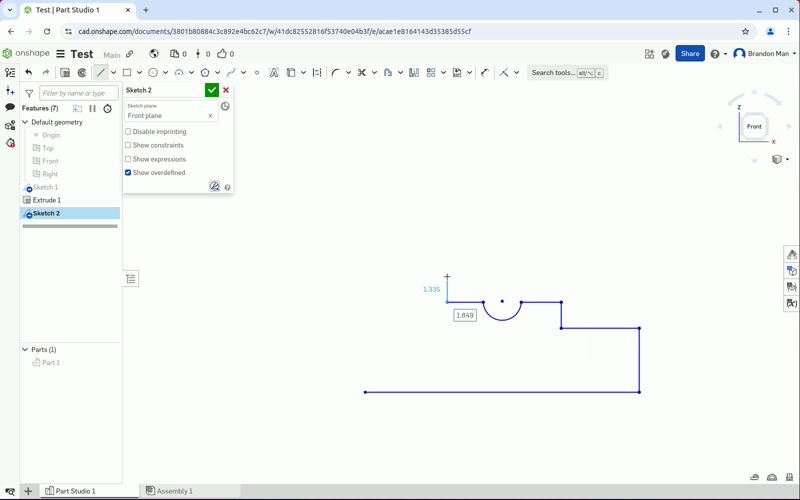
scroll(6)
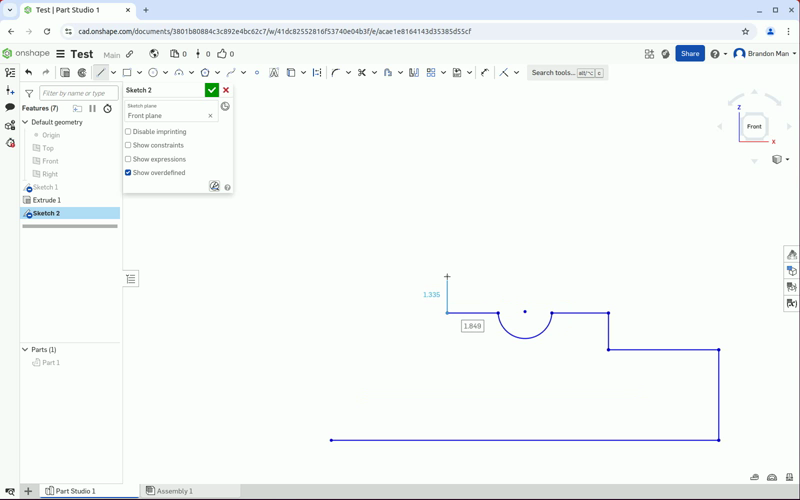
scroll(6)
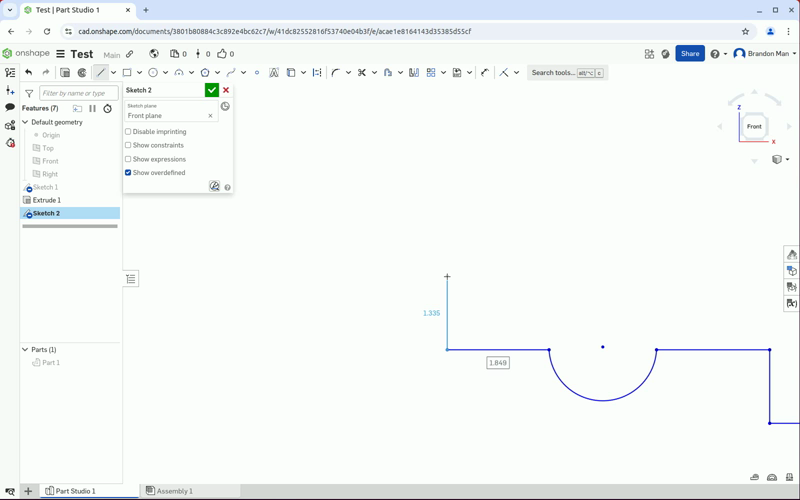
click(447, 276)
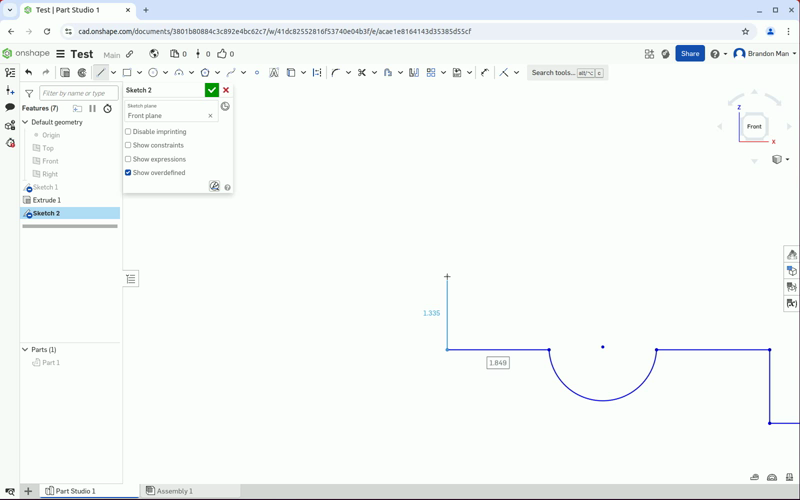
scroll(-6)
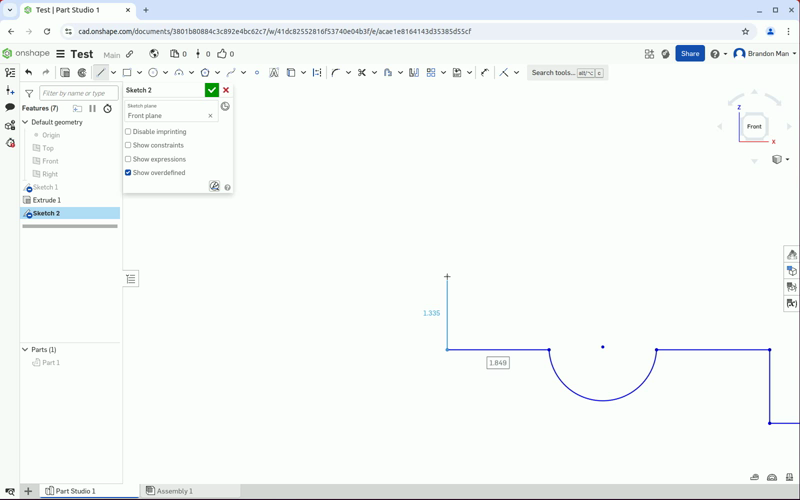
scroll(-6)
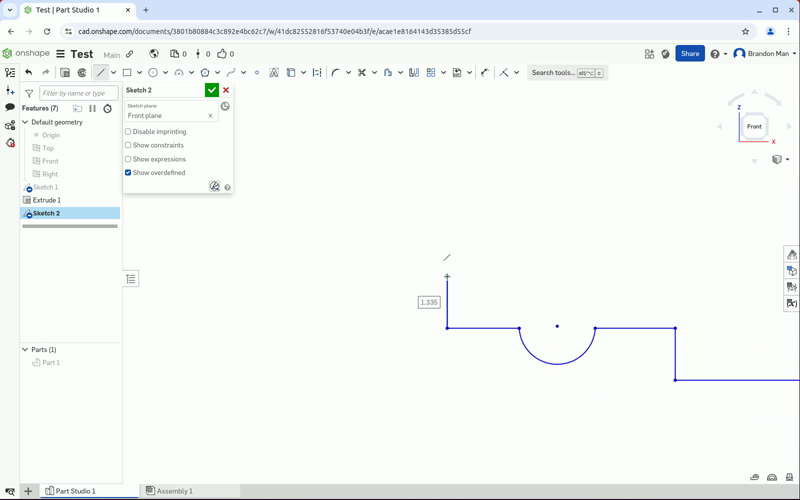
scroll(-6)
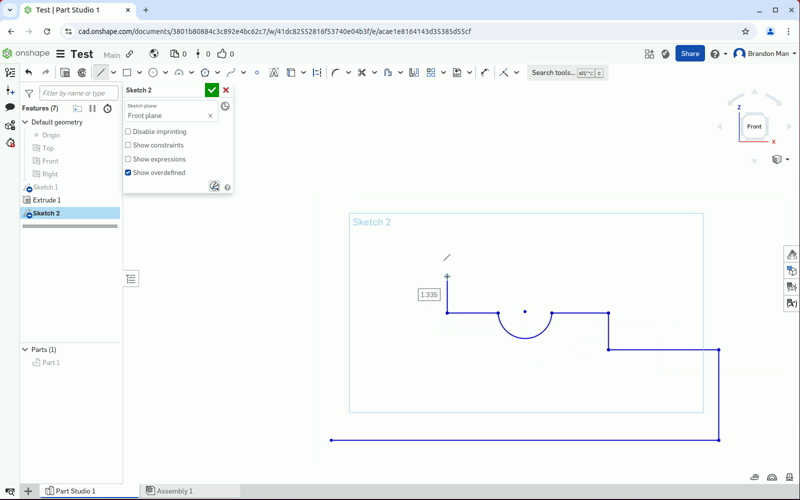
scroll(-6)
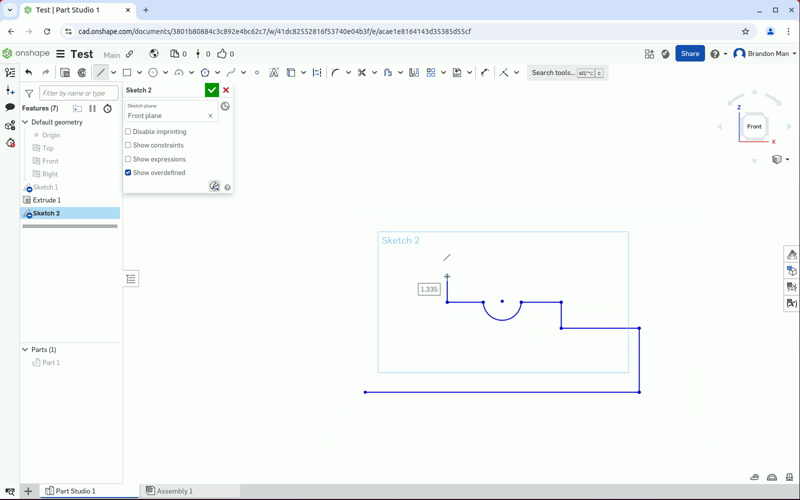
scroll(-6)
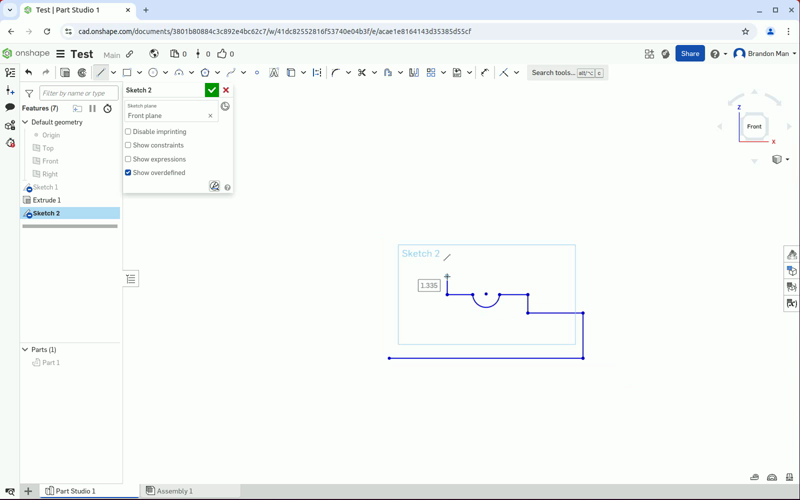
scroll(-6)
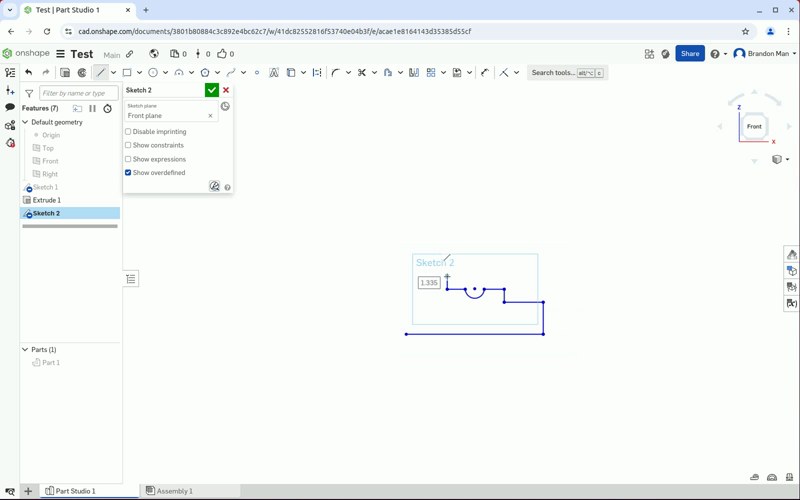
scroll(-6)
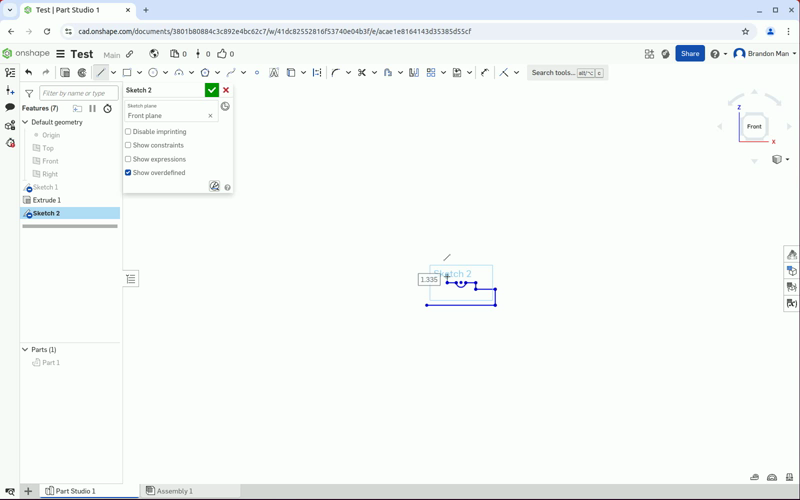
key_up(shift)
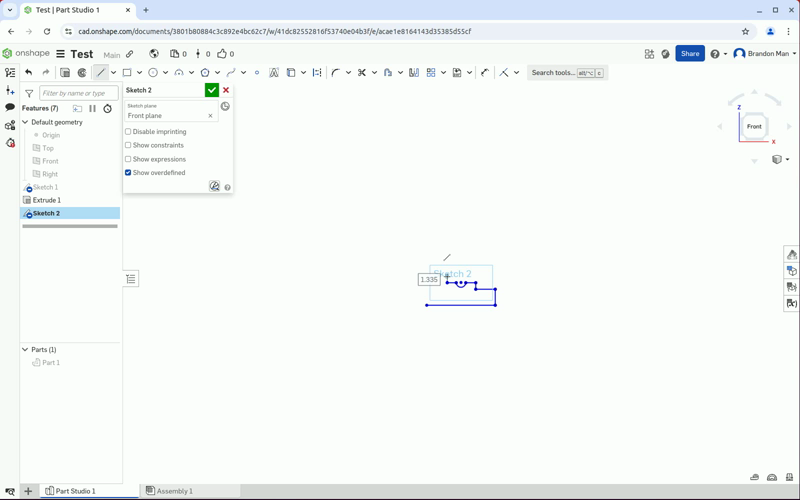
key_down(shift)
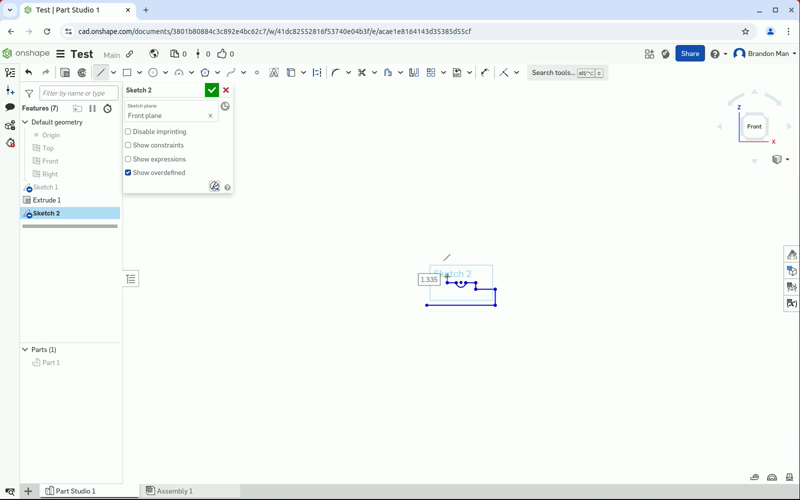
mouse_move(477, 276)
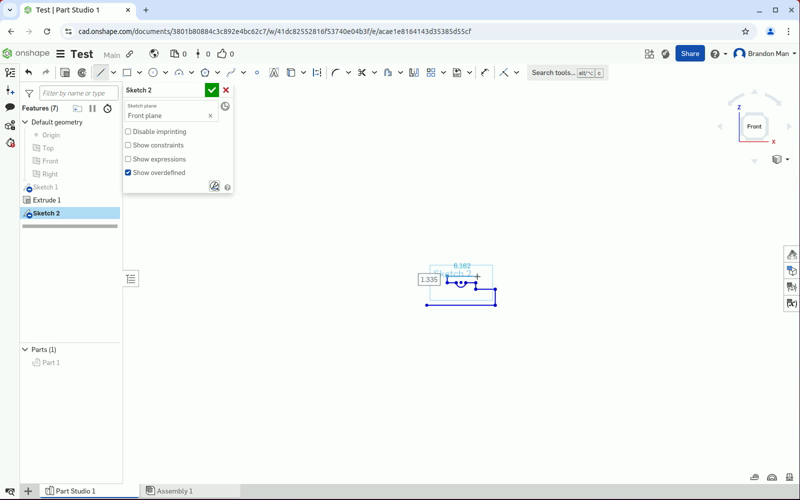
mouse_move(426, 276)
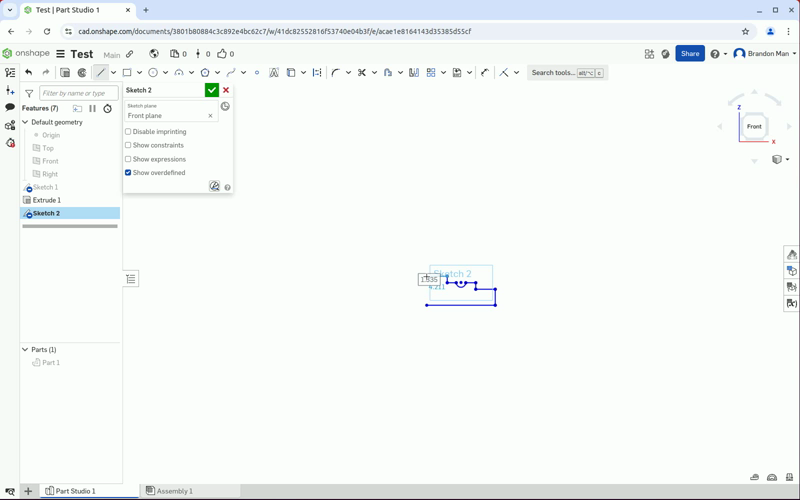
click(426, 276)
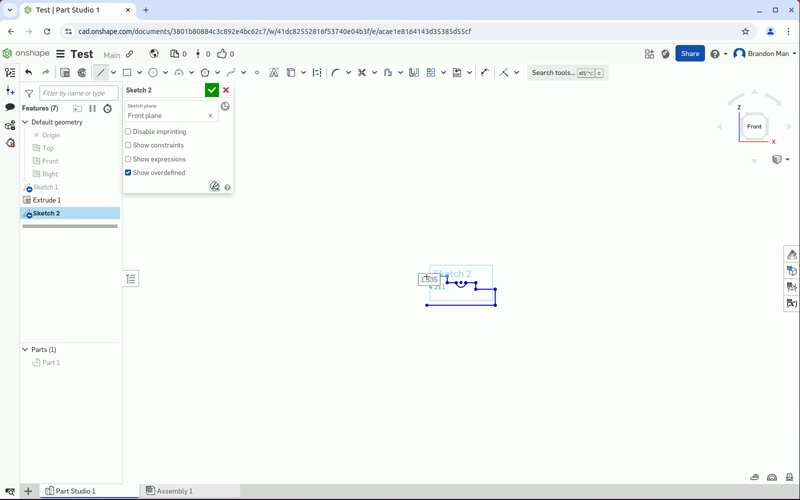
key_up(shift)
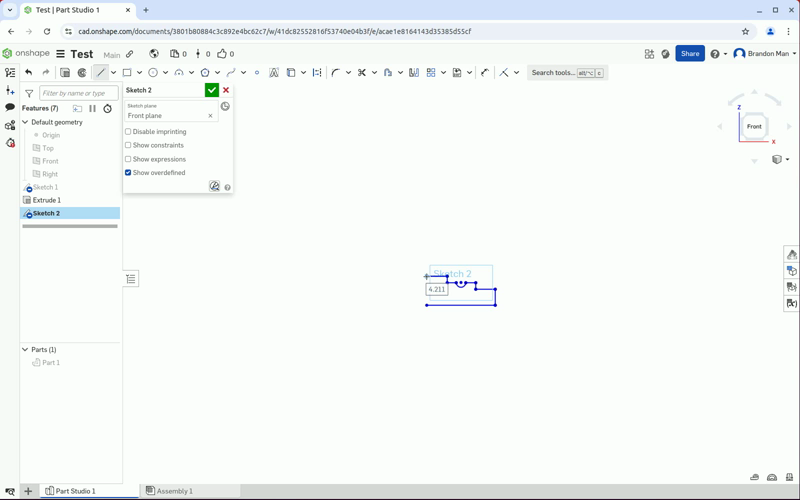
mouse_move(456, 276)
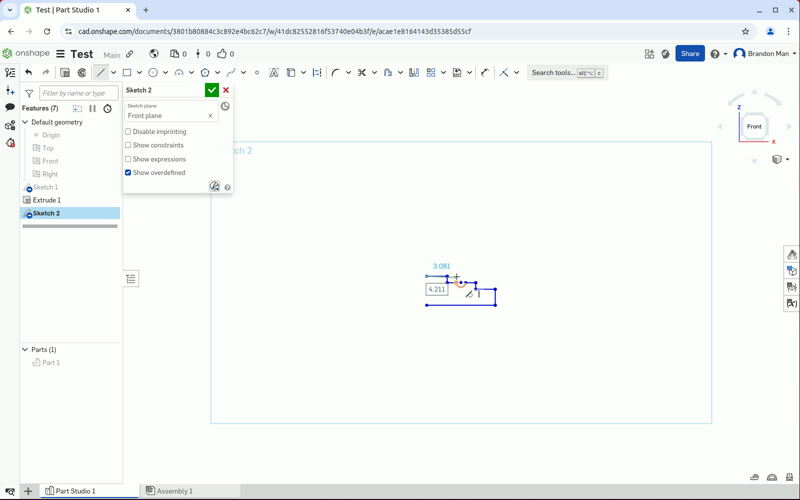
key_down(shift)
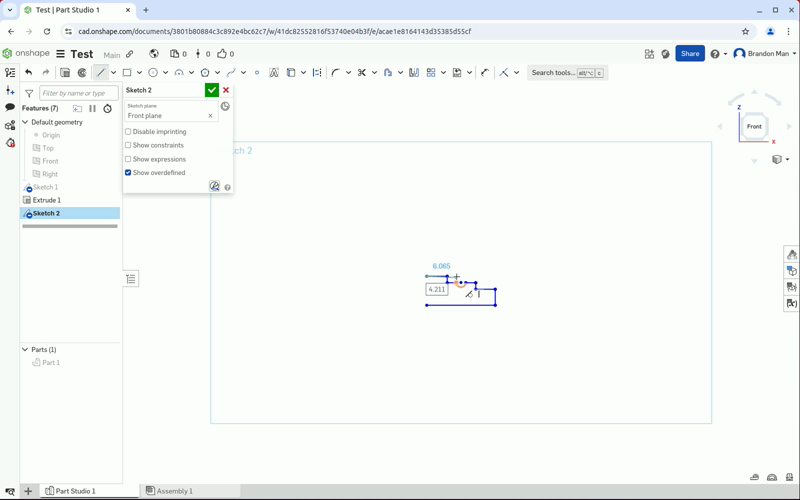
mouse_move(426, 305)
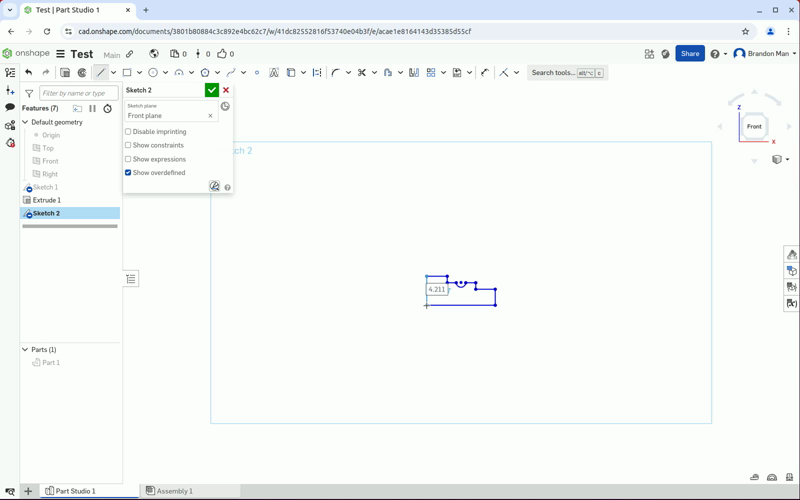
key_up(shift)
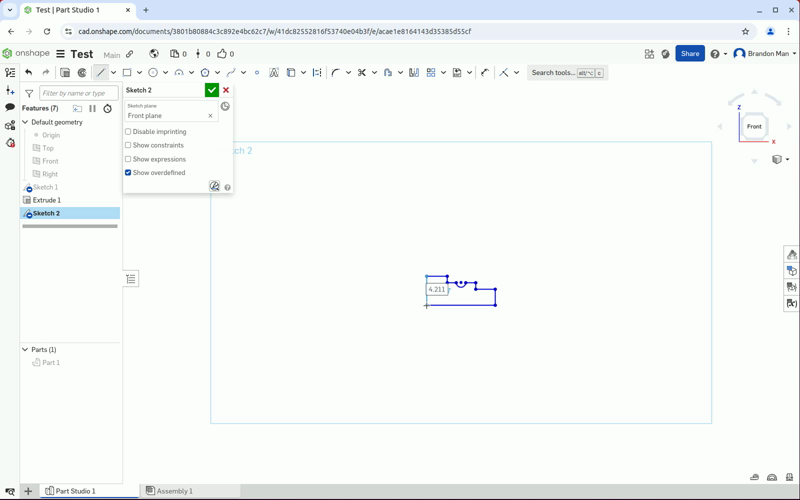
click(426, 305)
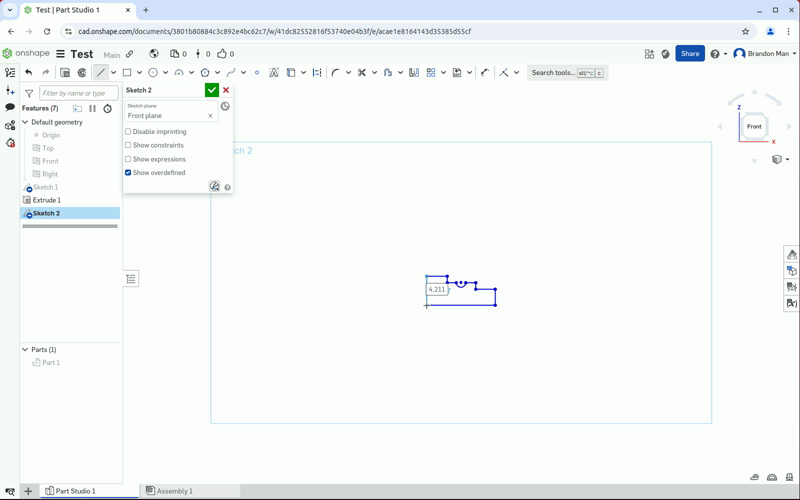
key(esc)
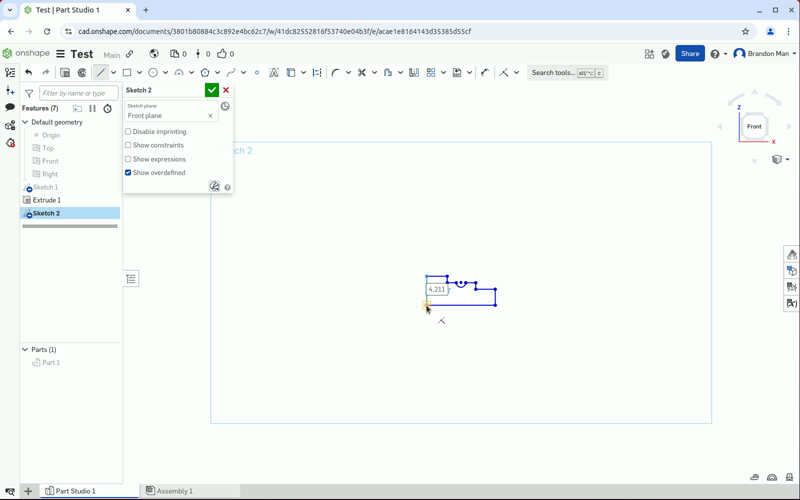
key(c)
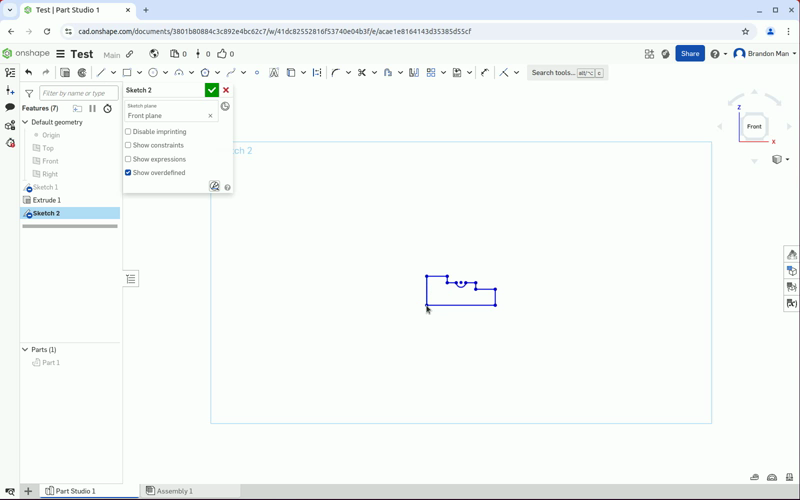
key_down(shift)
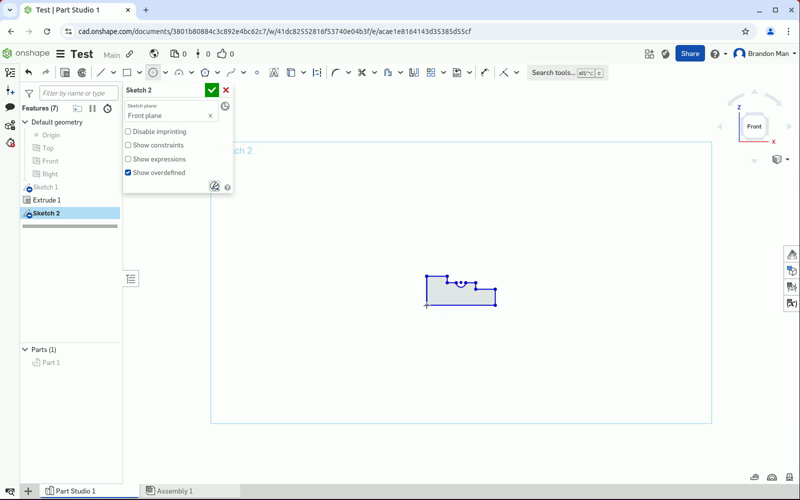
mouse_move(436, 282)
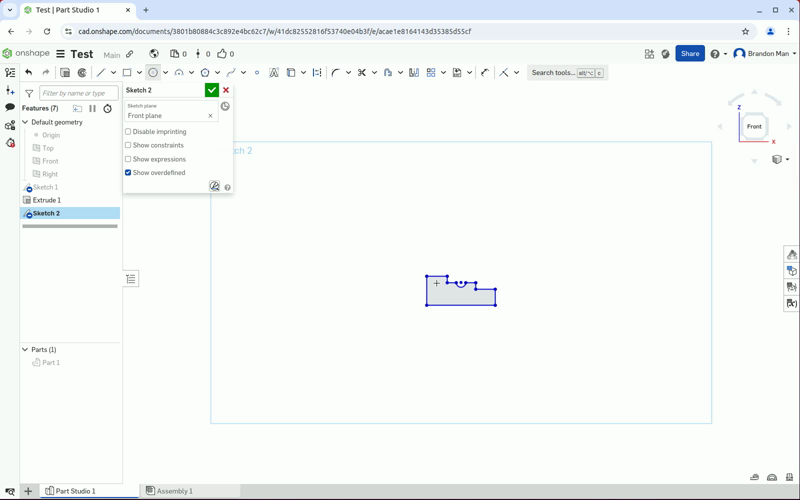
click(436, 282)
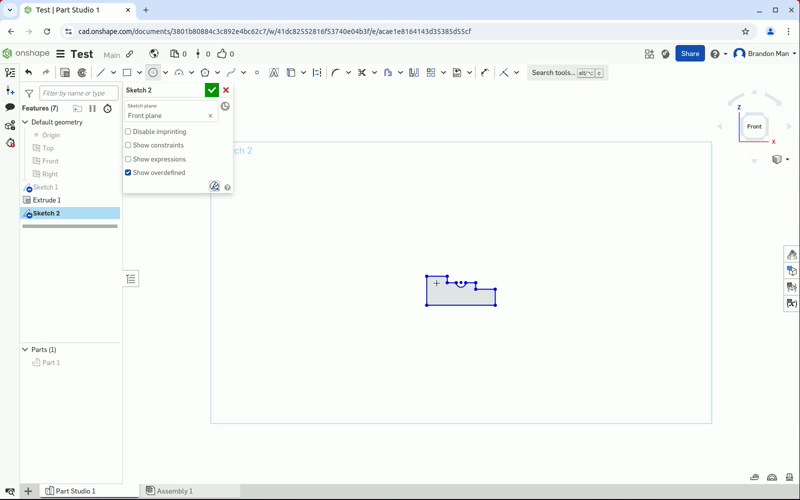
key_up(shift)
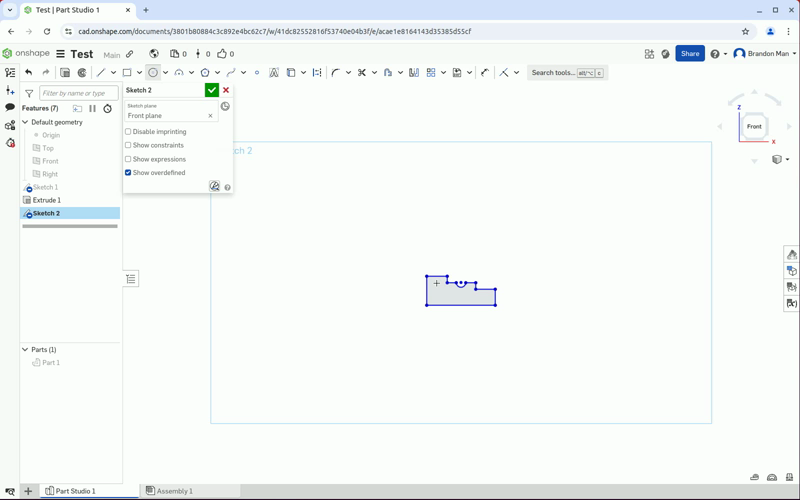
mouse_move(440, 282)
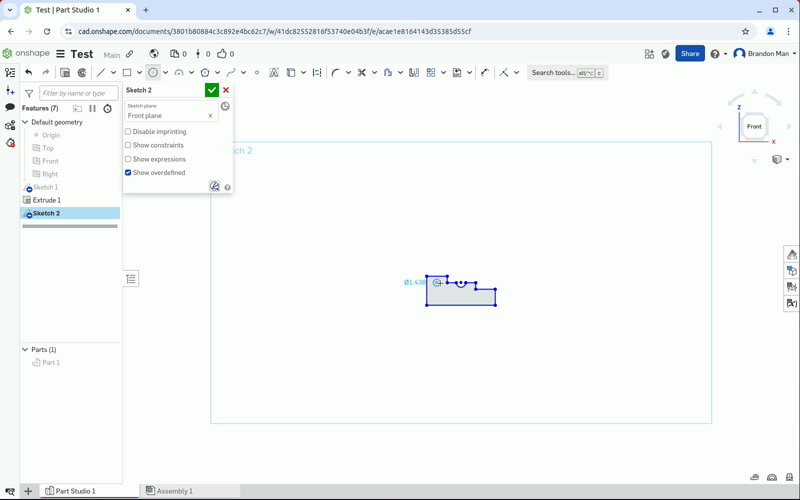
click(440, 282)
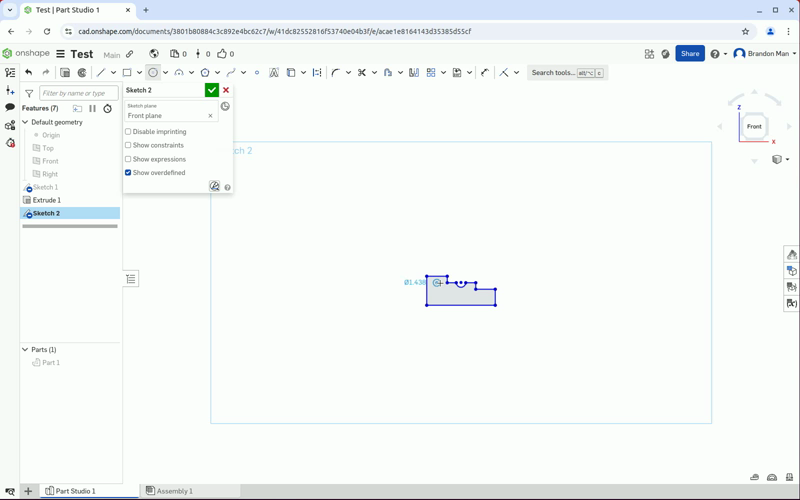
key(esc)
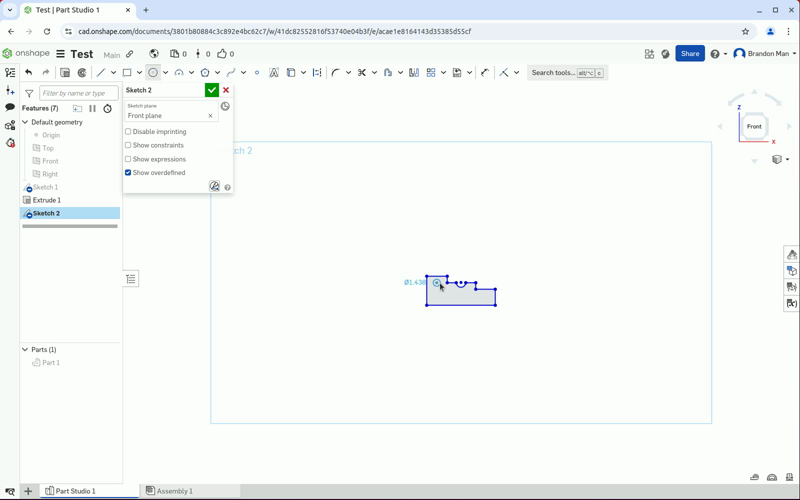
mouse_move(470, 297)
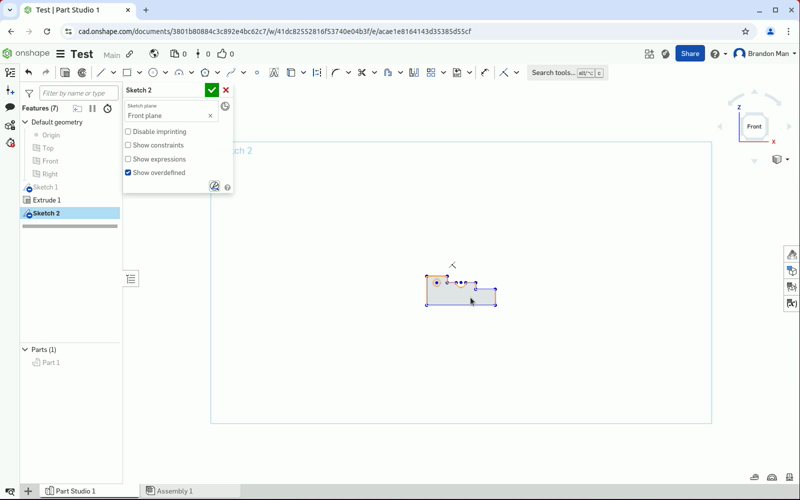
scroll(6)
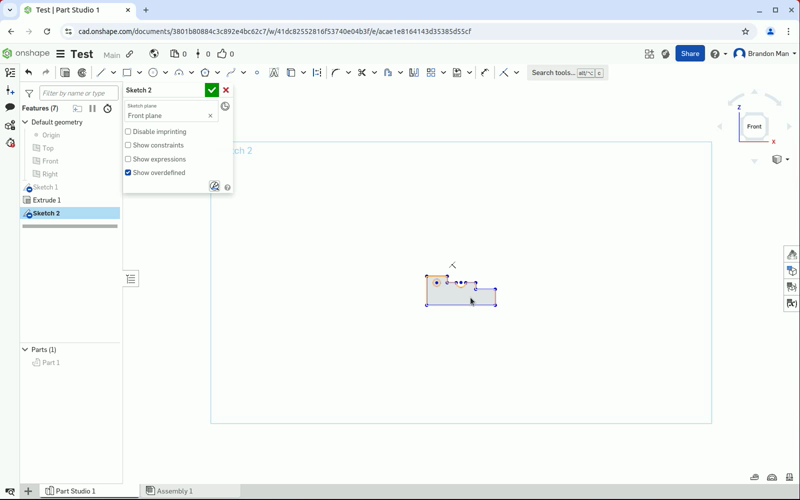
scroll(6)
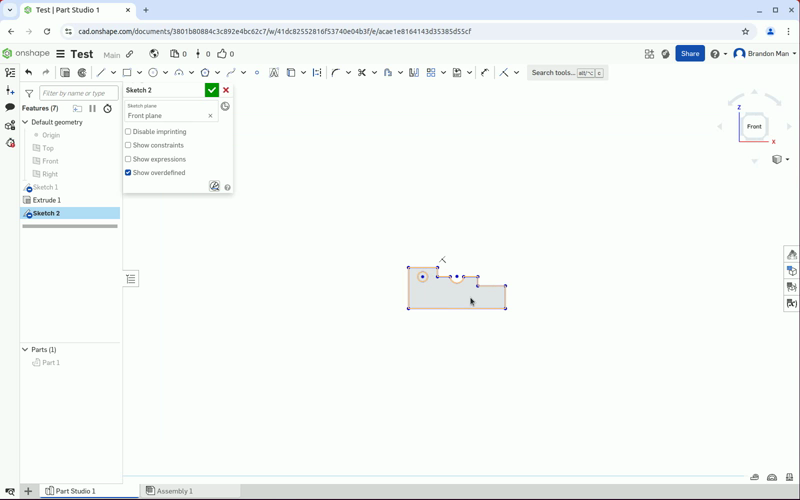
scroll(6)
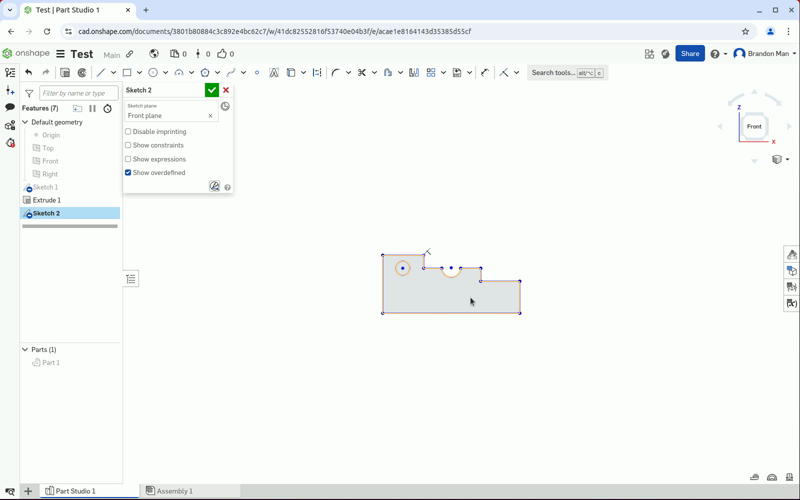
scroll(6)
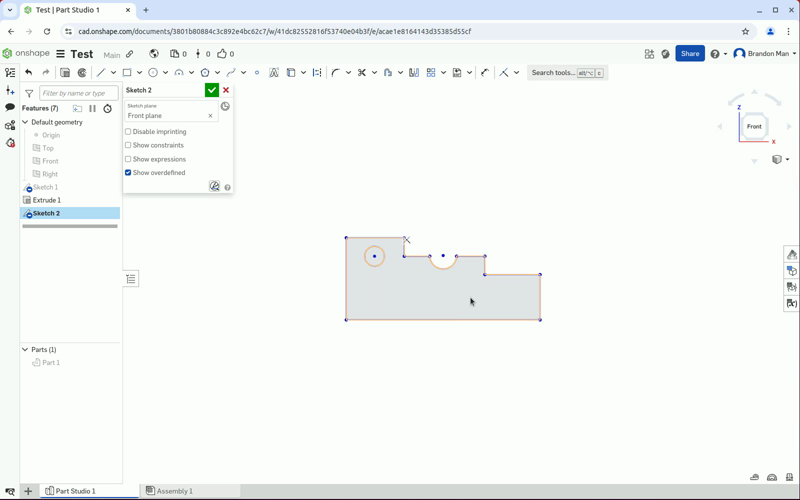
scroll(6)
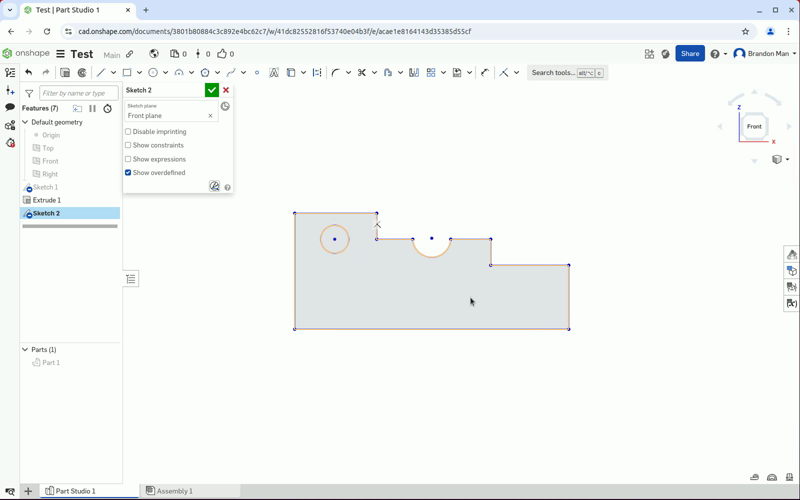
scroll(6)
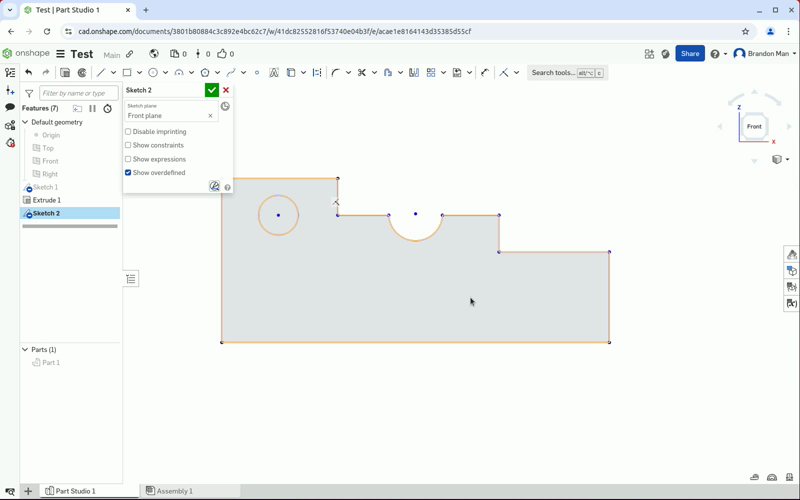
scroll(6)
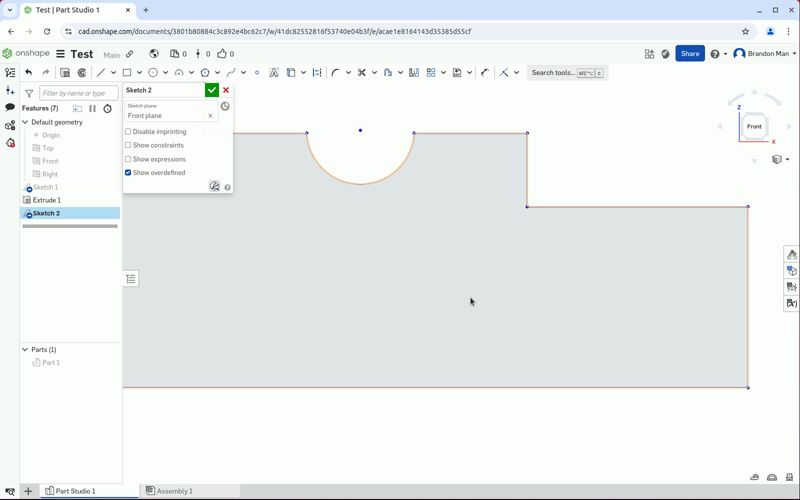
click(470, 297)
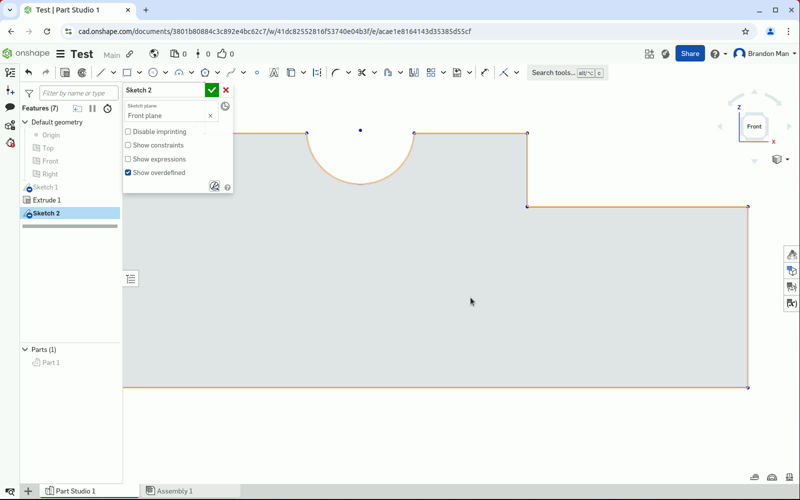
scroll(-6)
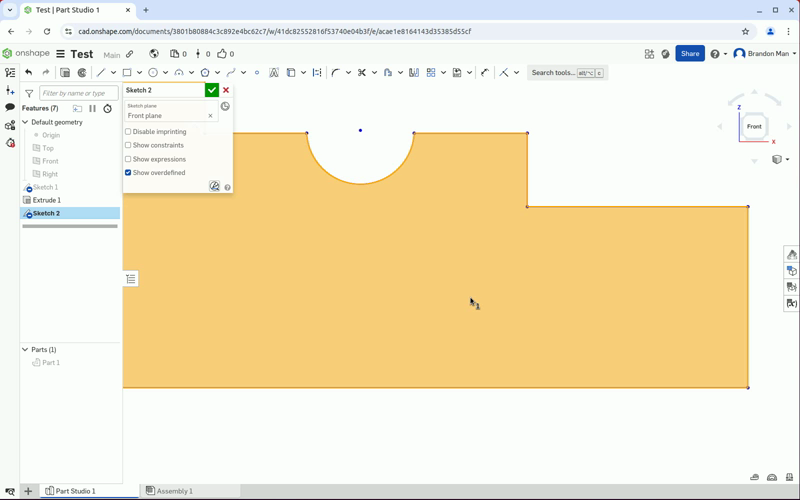
scroll(-6)
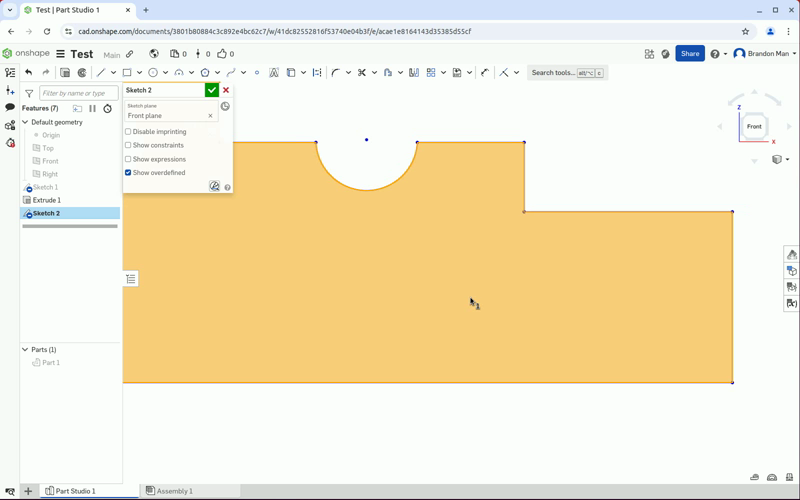
scroll(-6)
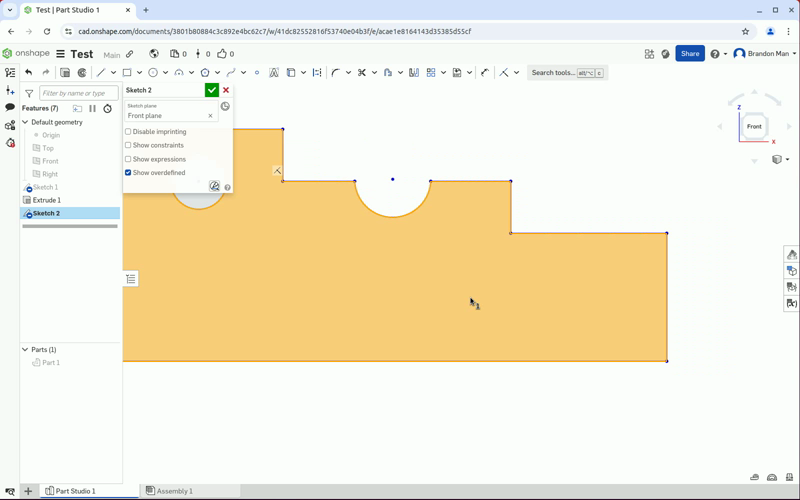
scroll(-6)
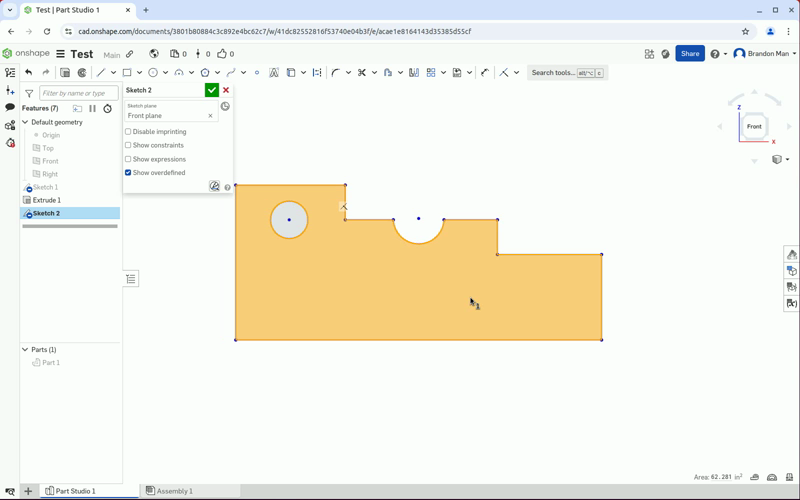
scroll(-6)
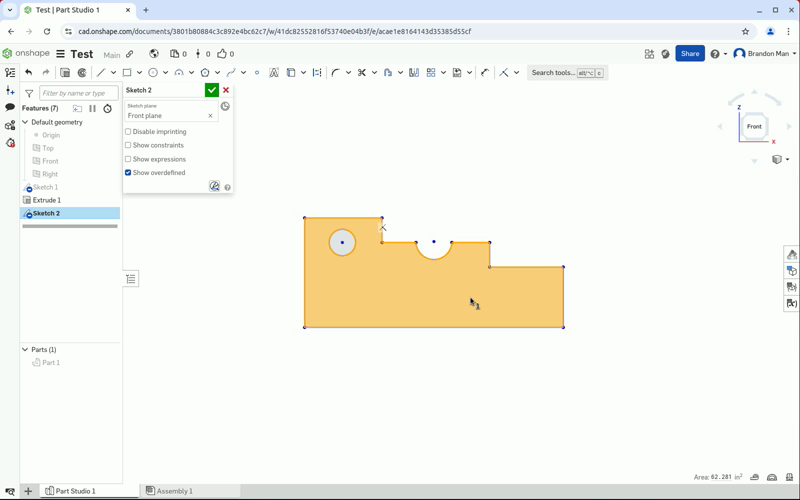
scroll(-6)
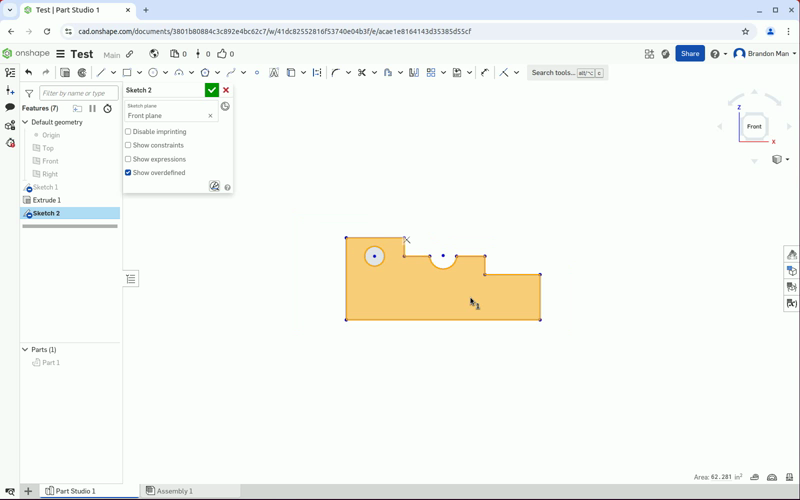
scroll(-6)
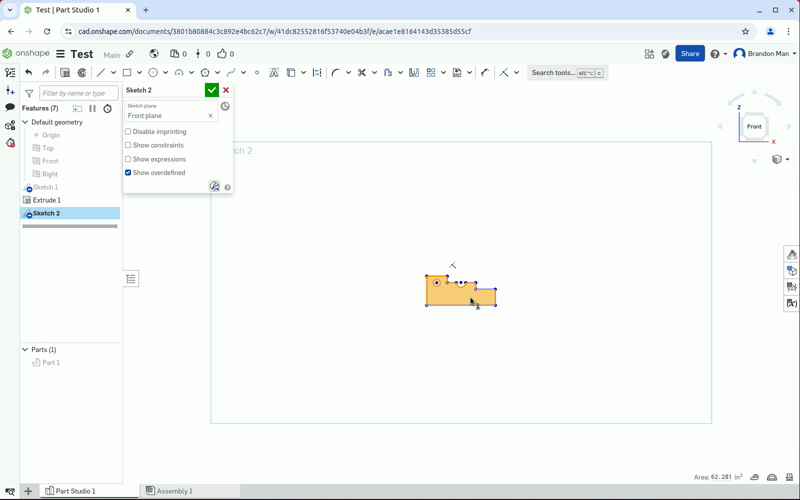
mouse_move(73, 352)
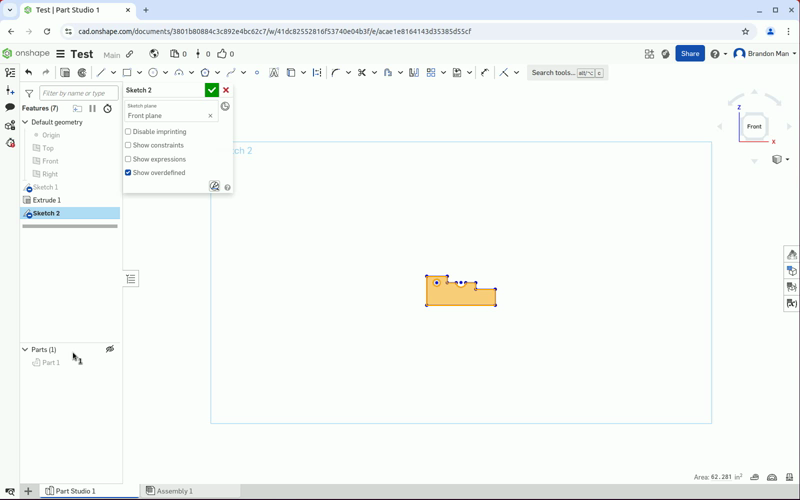
key(shift+y)
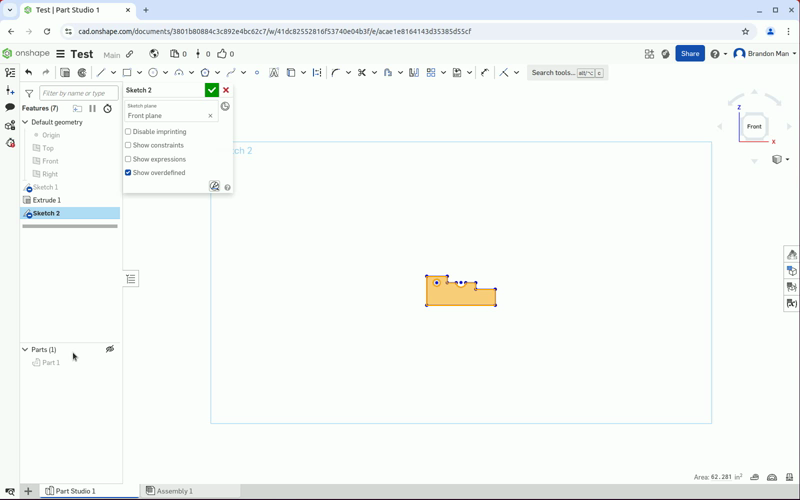
key(shift+e)
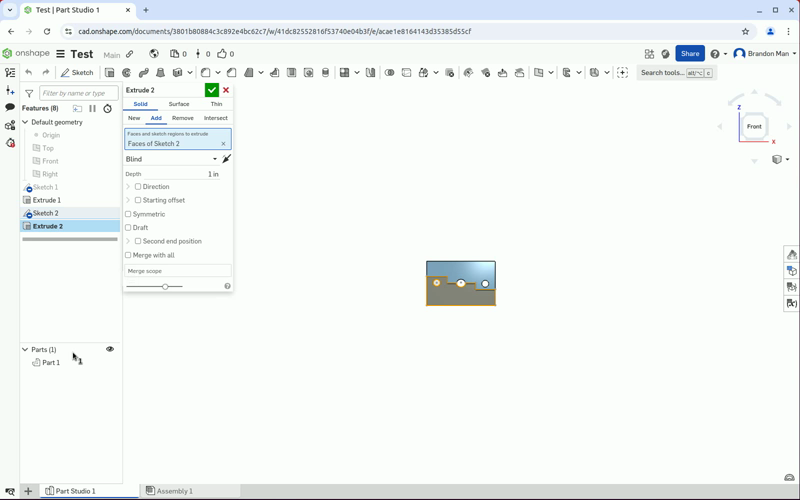
mouse_move(143, 106)
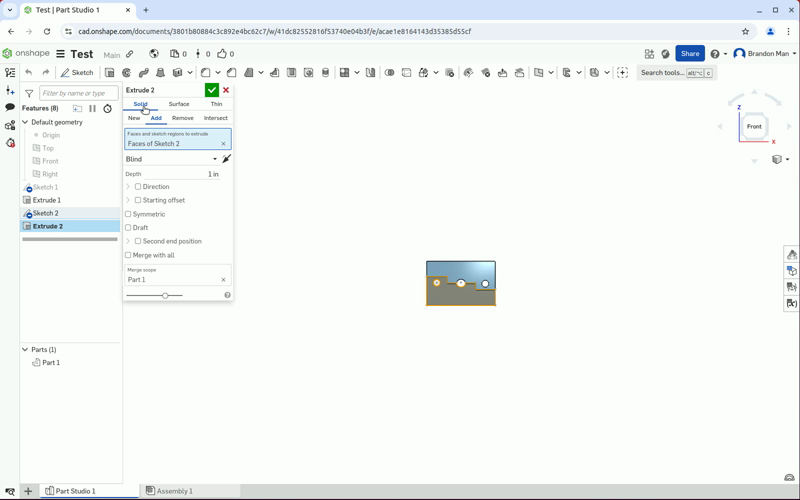
click(143, 106)
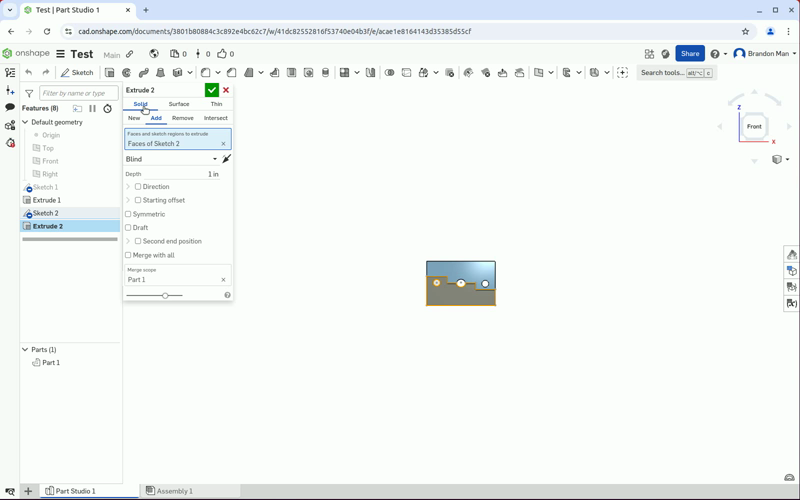
mouse_move(137, 120)
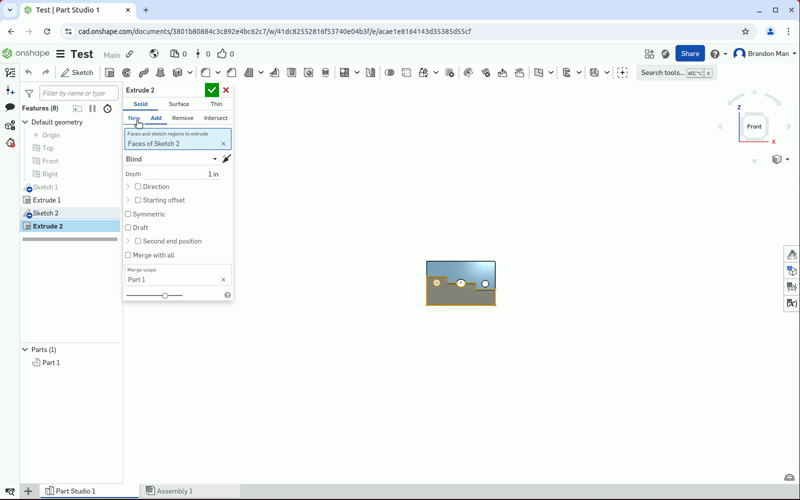
click(137, 120)
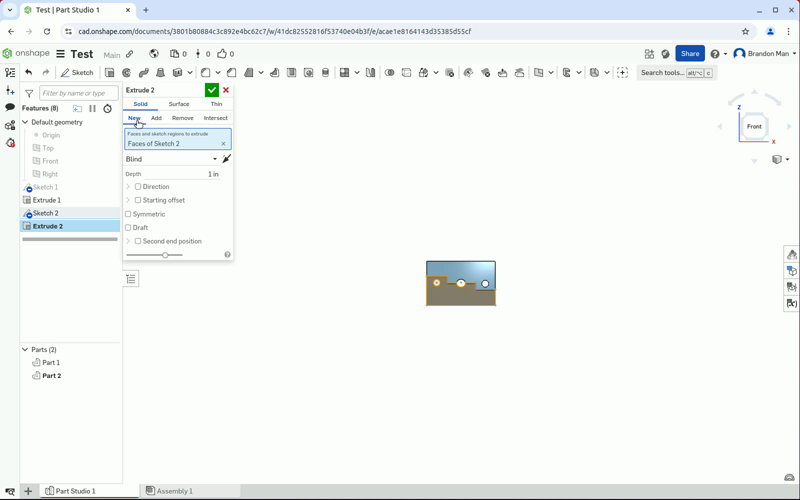
key(tab, 4)
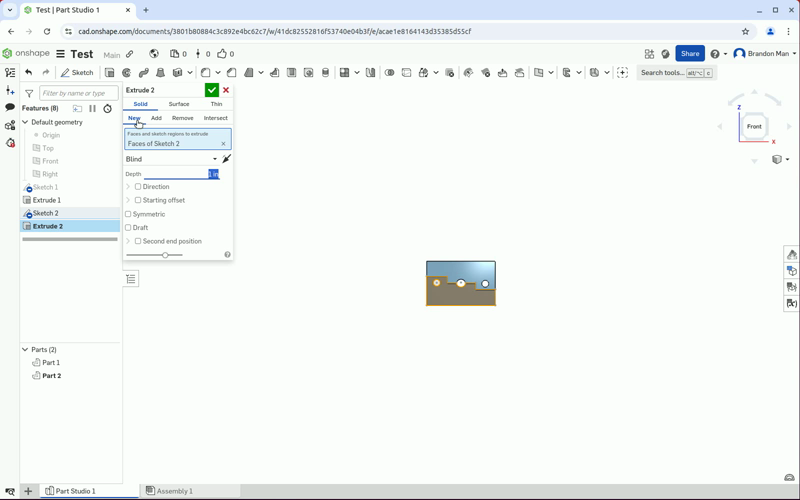
text(1.926)
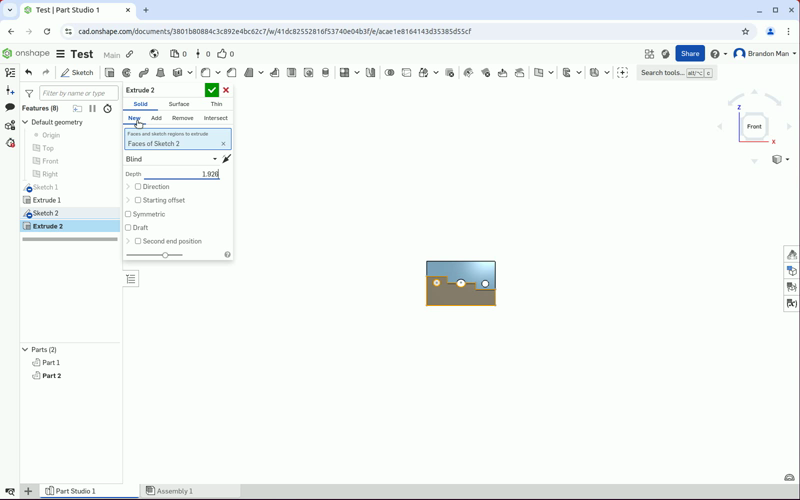
key(enter)
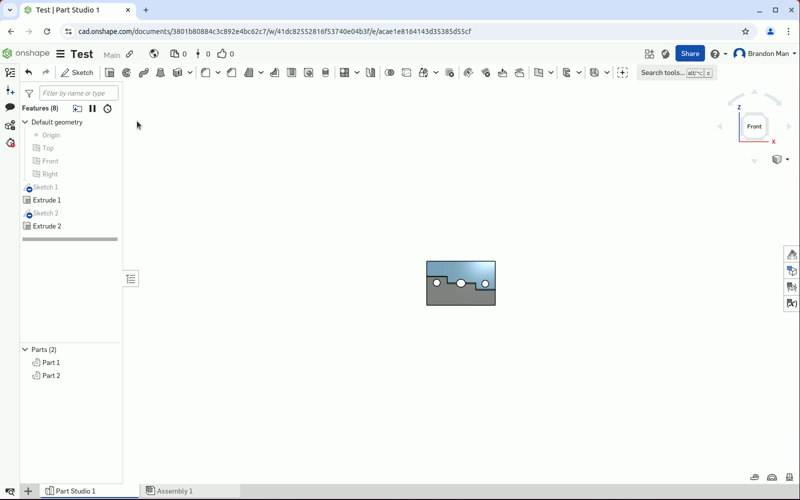
key(shift+h)
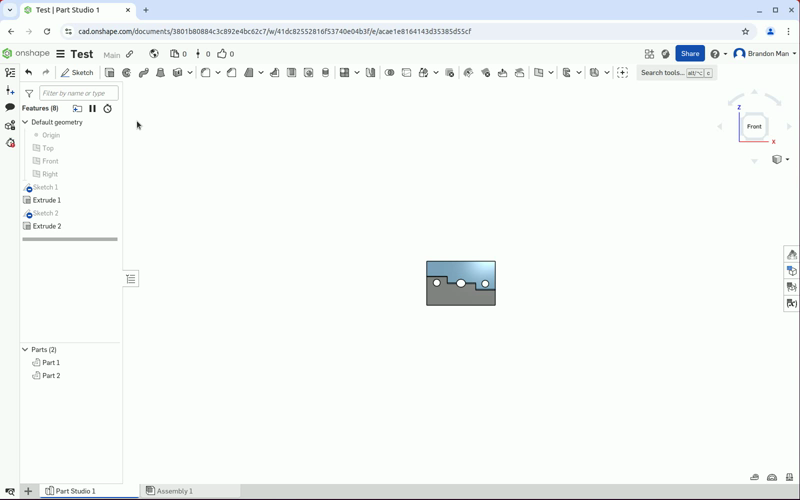
key(shift+h)
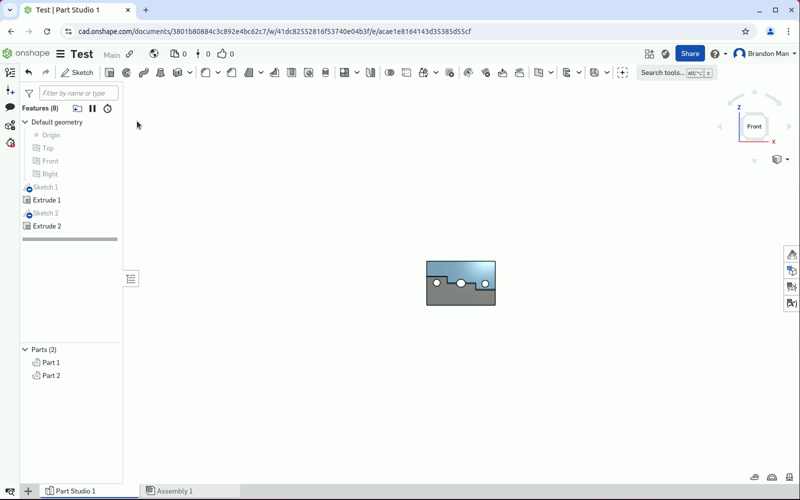
mouse_move(73, 189)
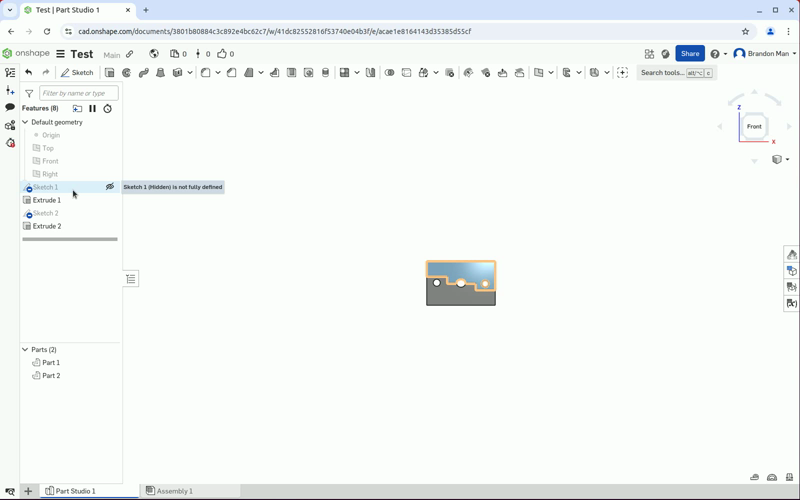
click(73, 189)
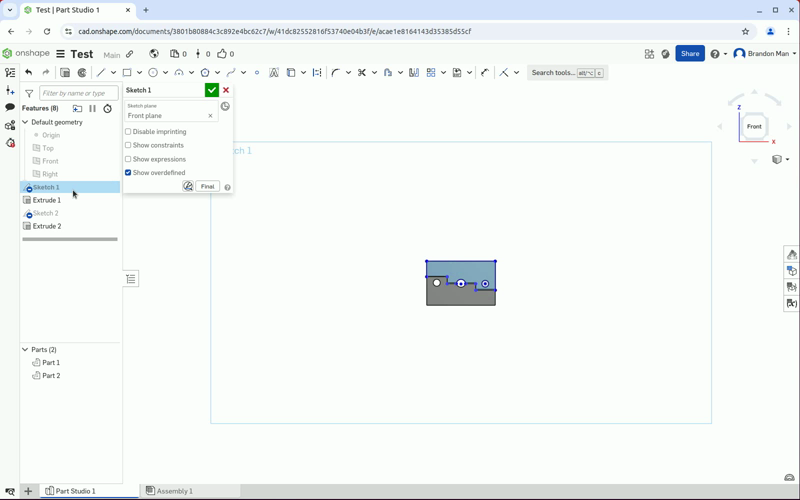
mouse_move(229, 92)
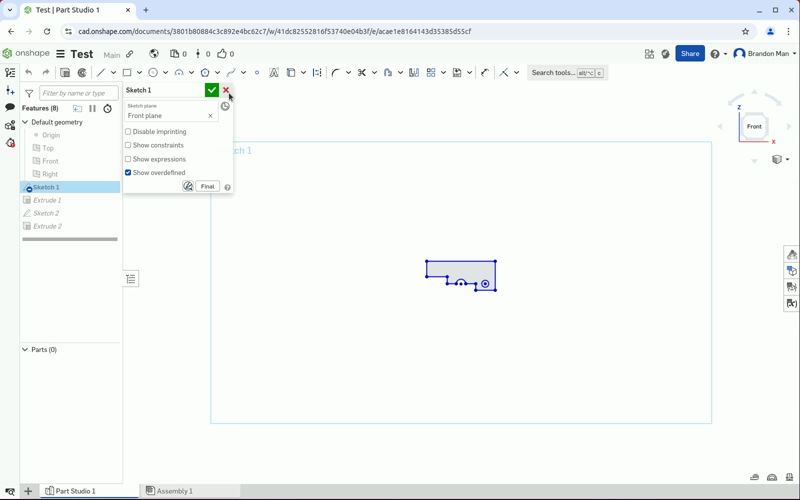
click(229, 92)
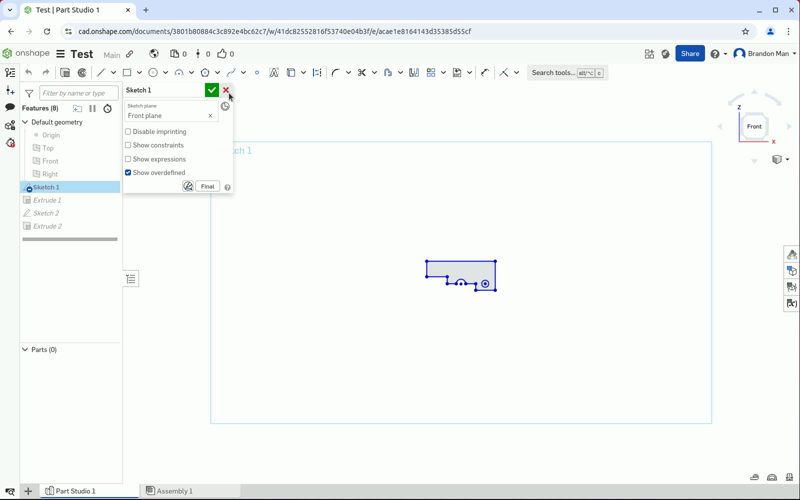
key(shift+s)
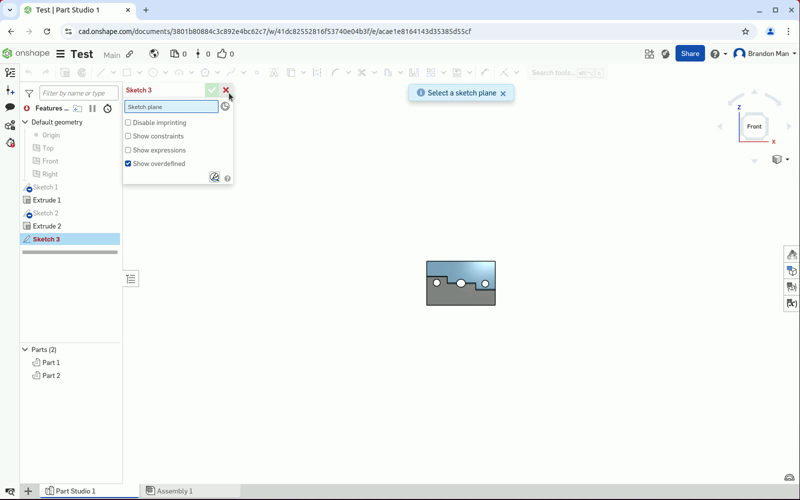
mouse_move(73, 163)
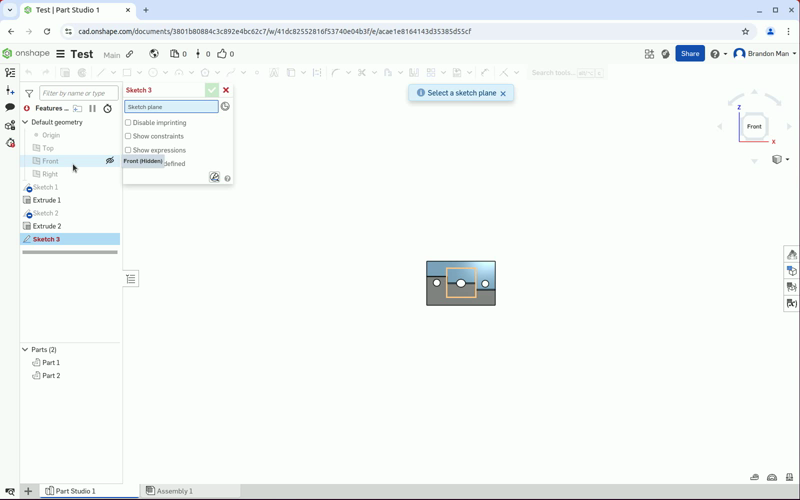
click(73, 163)
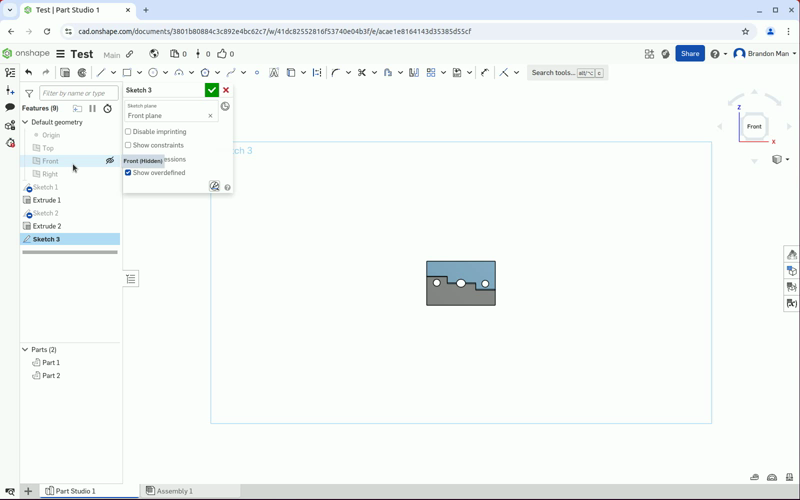
mouse_move(73, 352)
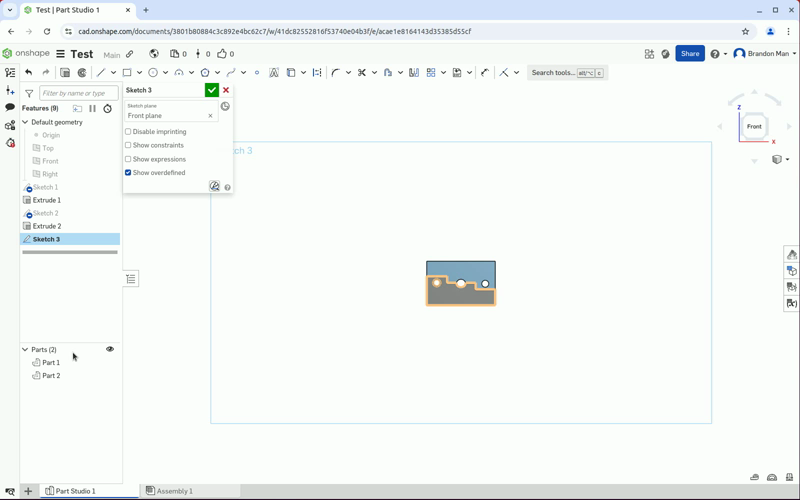
key(y)
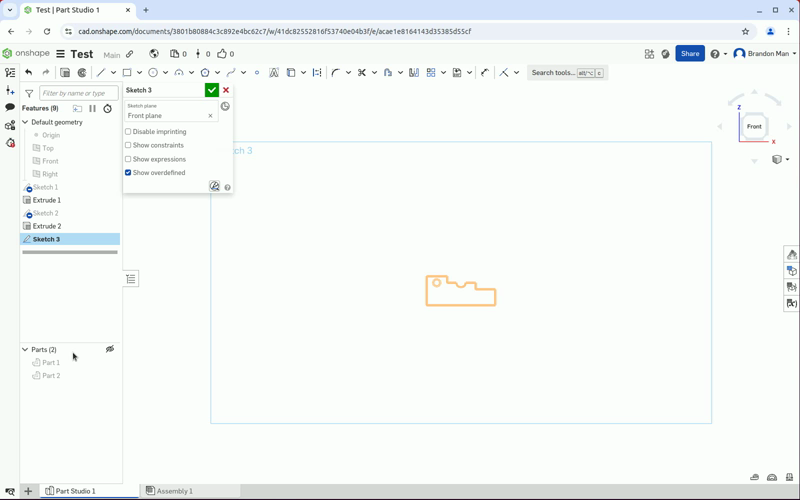
key(l)
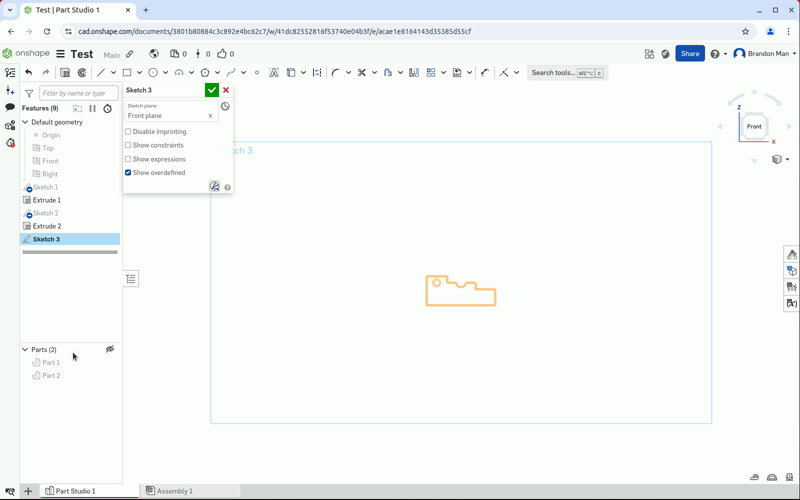
key_down(shift)
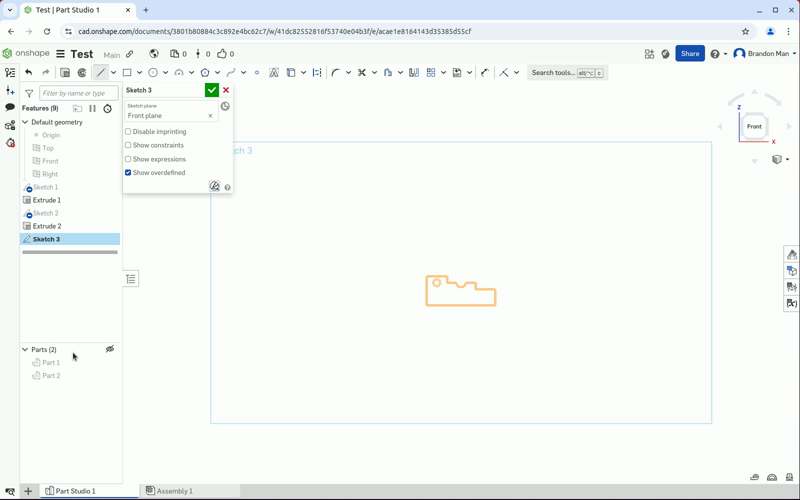
mouse_move(450, 292)
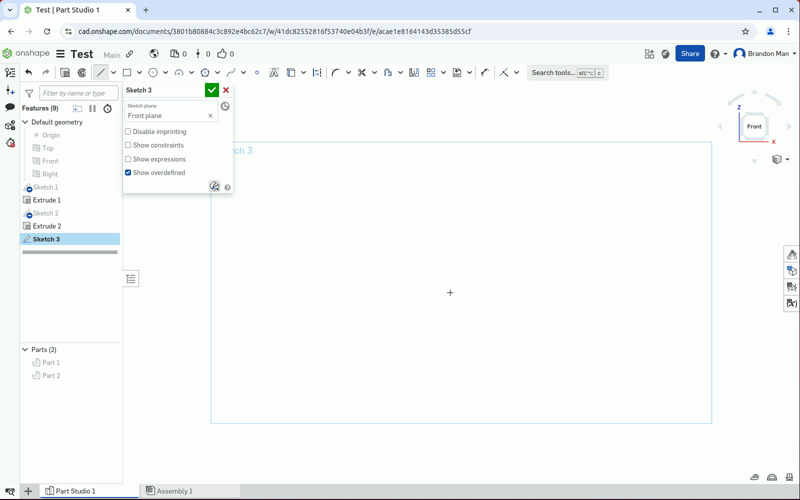
click(450, 292)
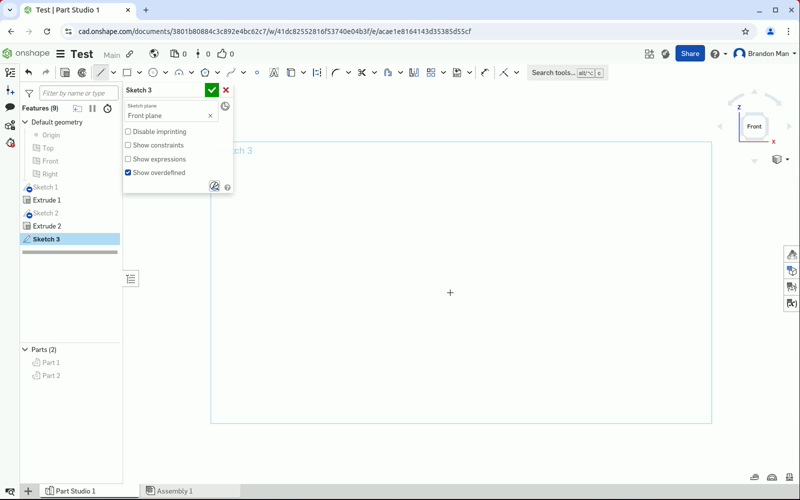
key_up(shift)
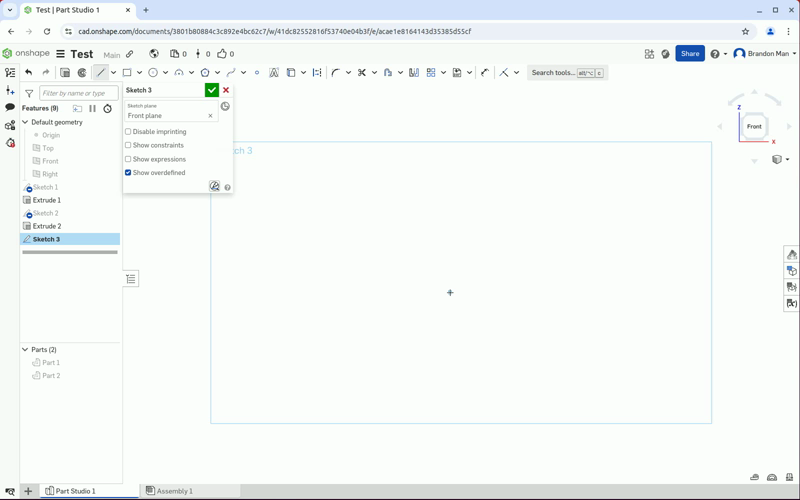
key_down(shift)
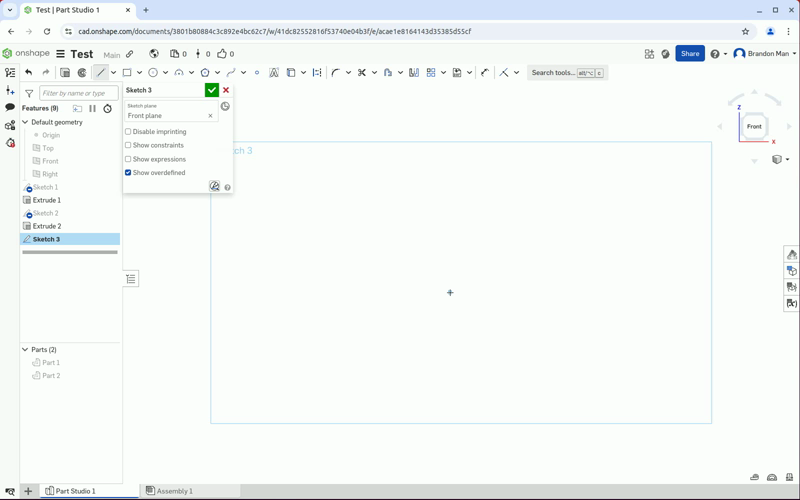
mouse_move(480, 292)
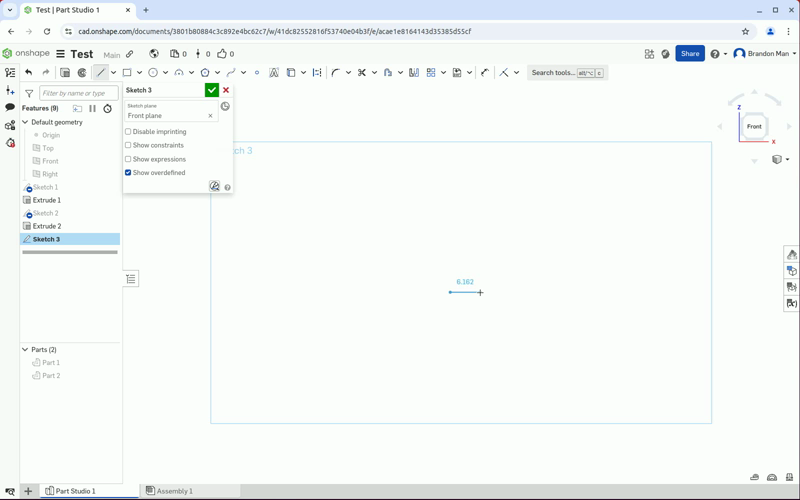
mouse_move(472, 292)
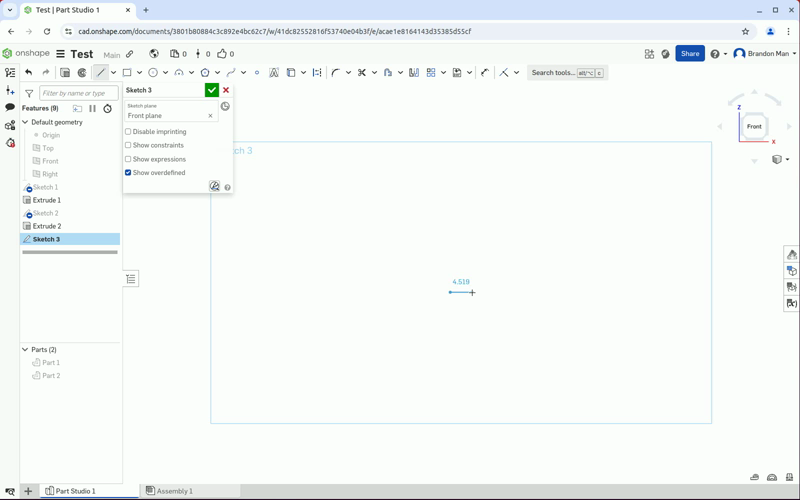
click(472, 292)
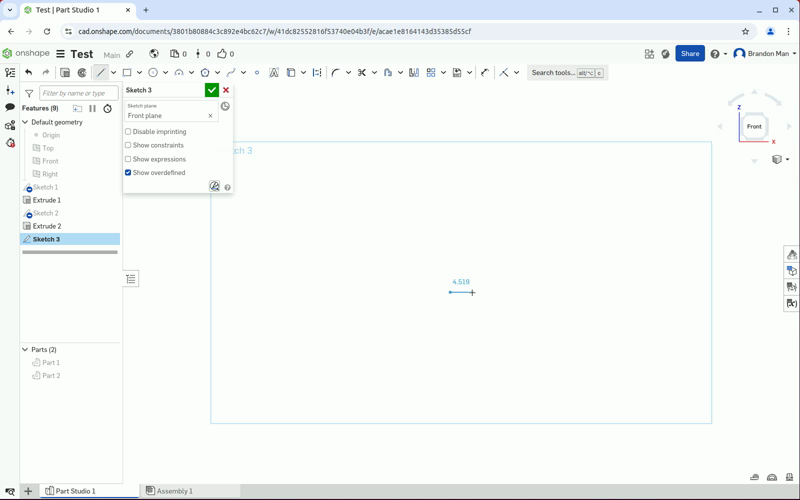
key_up(shift)
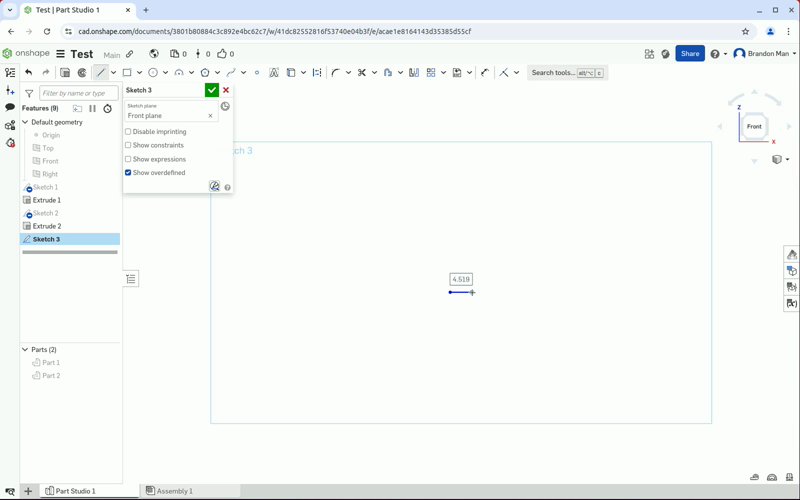
key_down(shift)
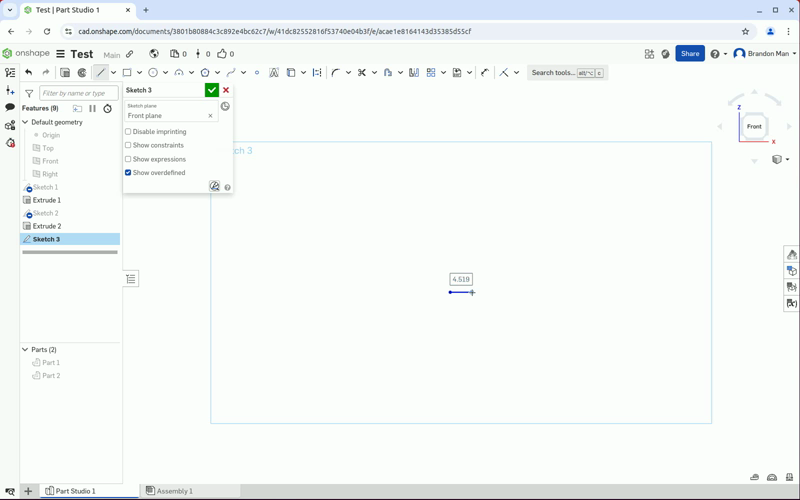
mouse_move(502, 292)
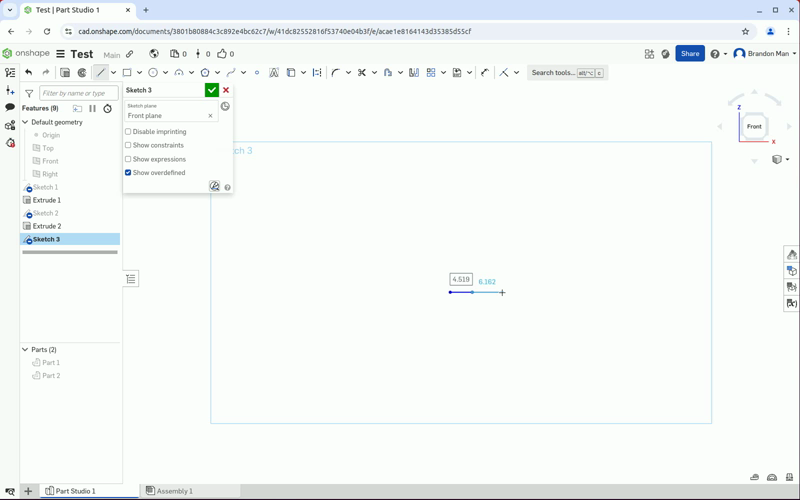
mouse_move(472, 272)
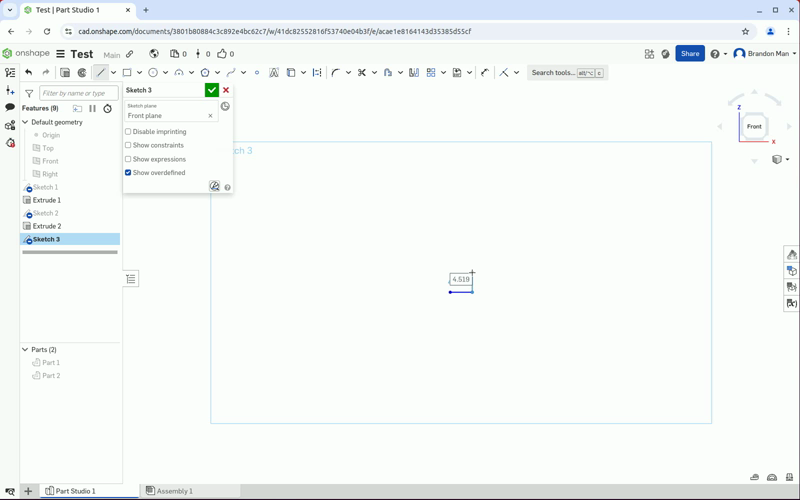
click(472, 272)
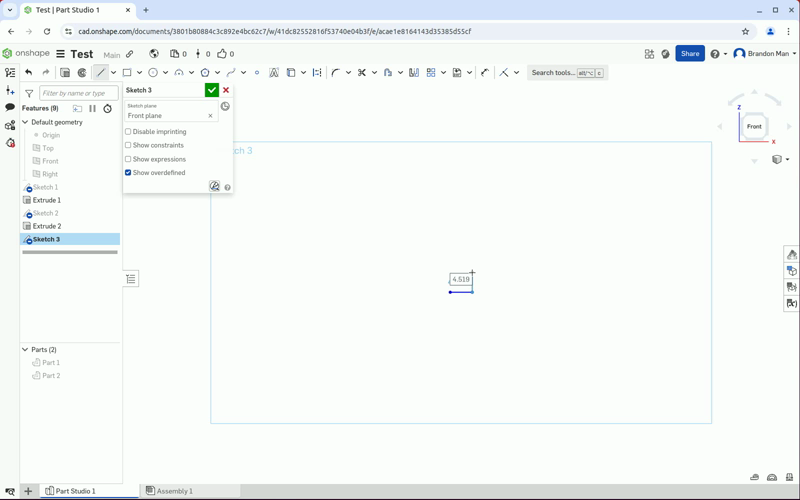
key_up(shift)
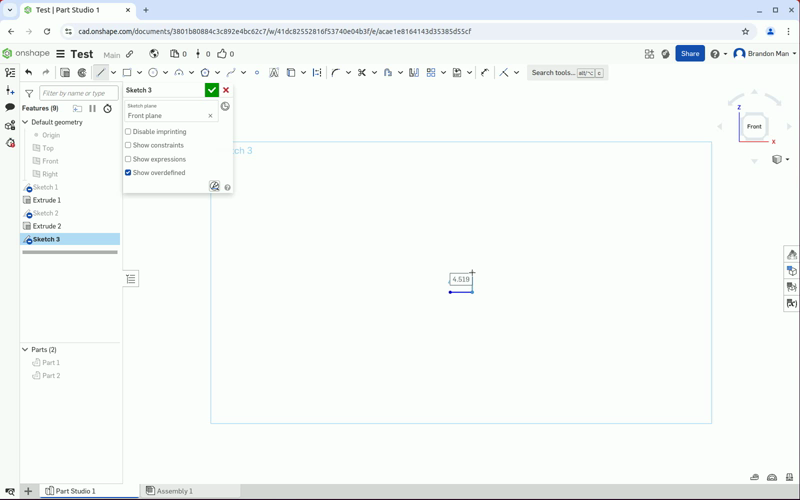
key_down(shift)
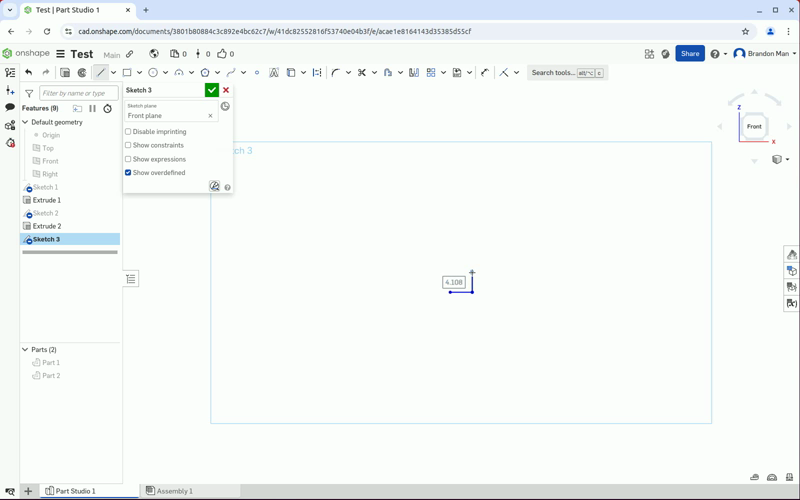
mouse_move(502, 272)
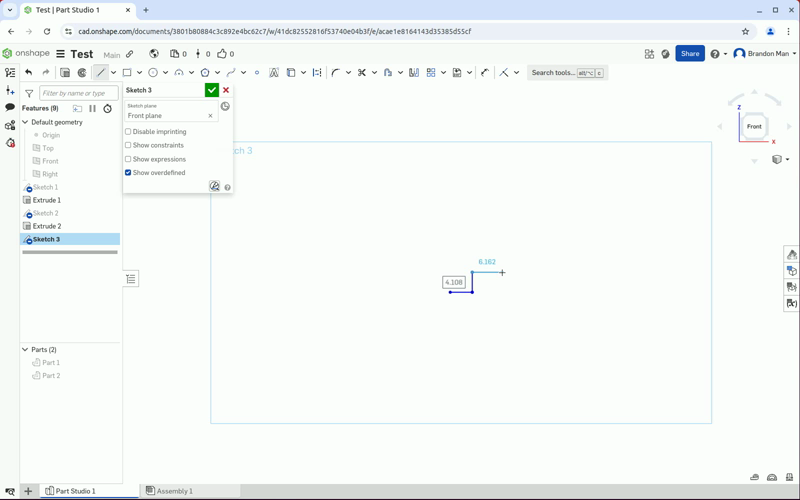
mouse_move(450, 272)
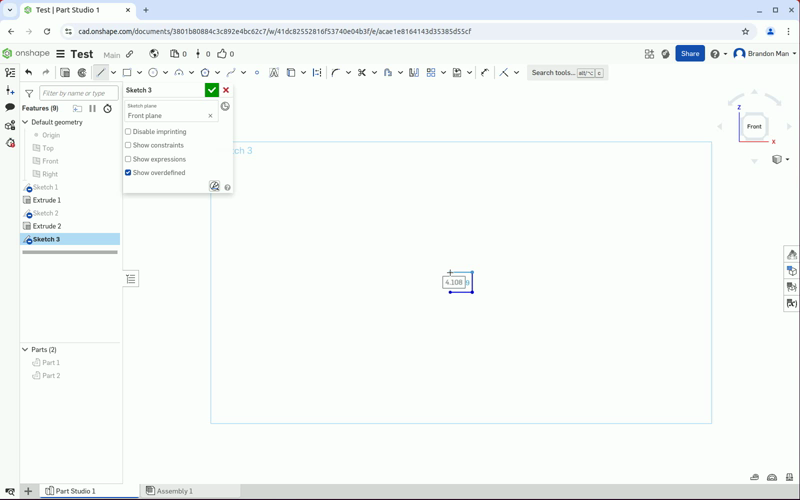
click(450, 272)
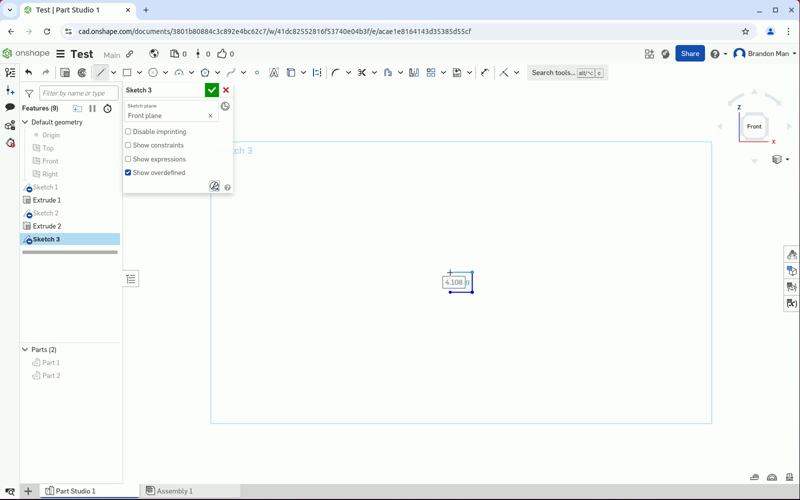
key_up(shift)
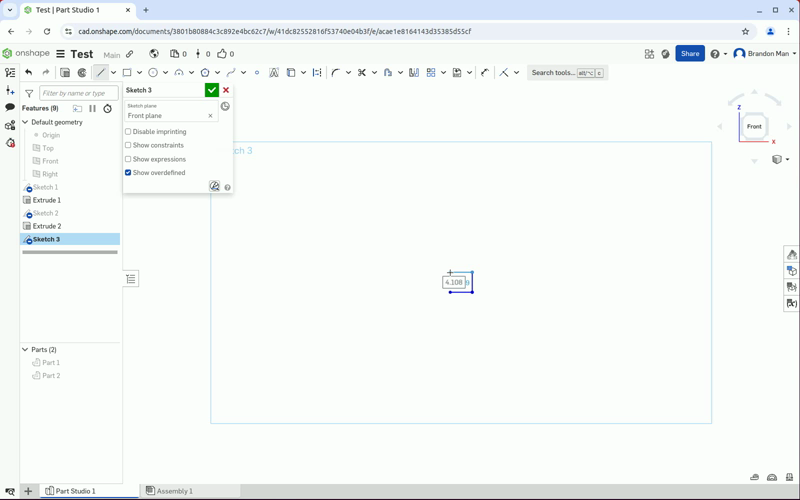
mouse_move(480, 272)
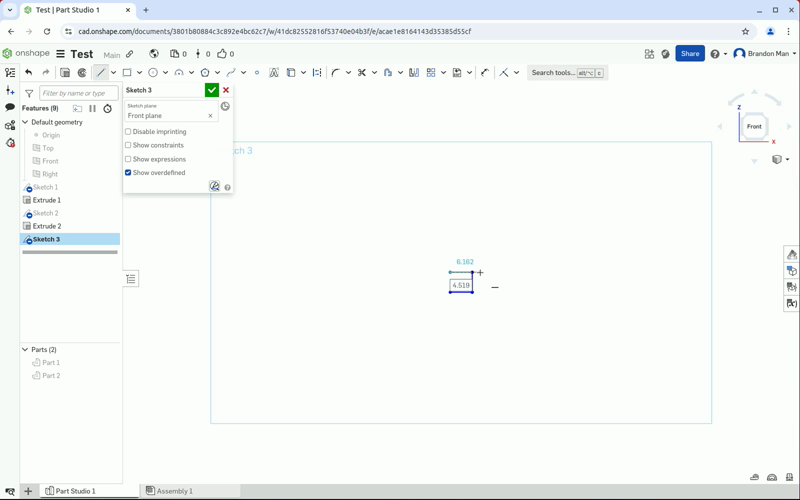
key_down(shift)
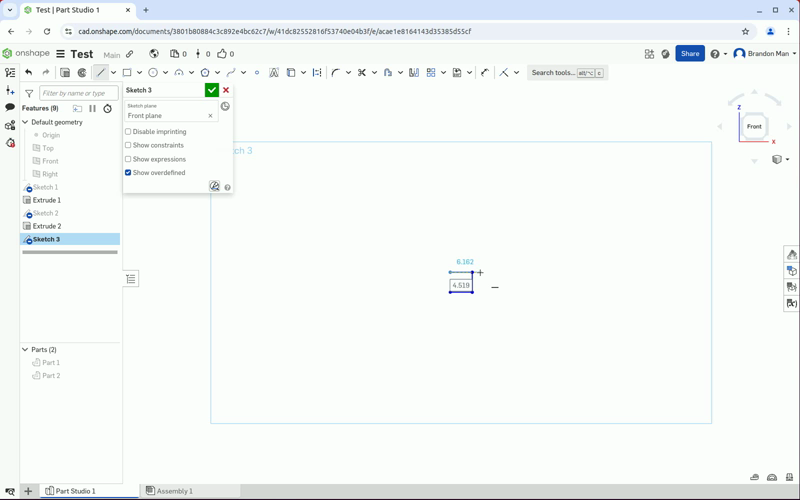
mouse_move(450, 292)
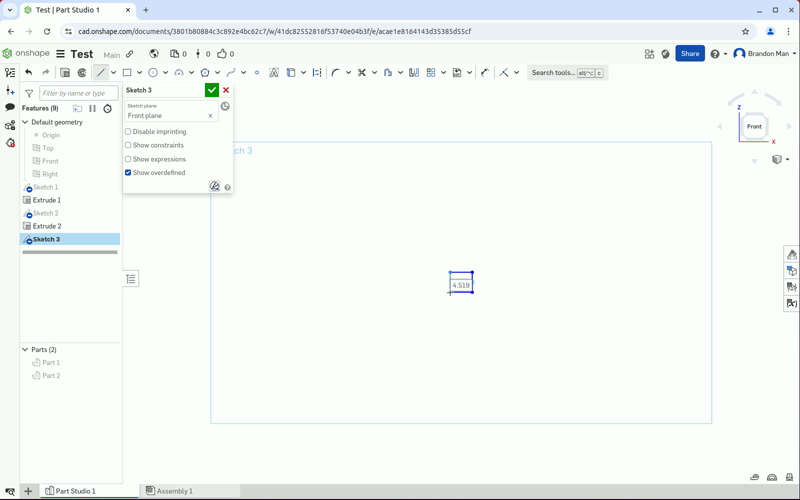
key_up(shift)
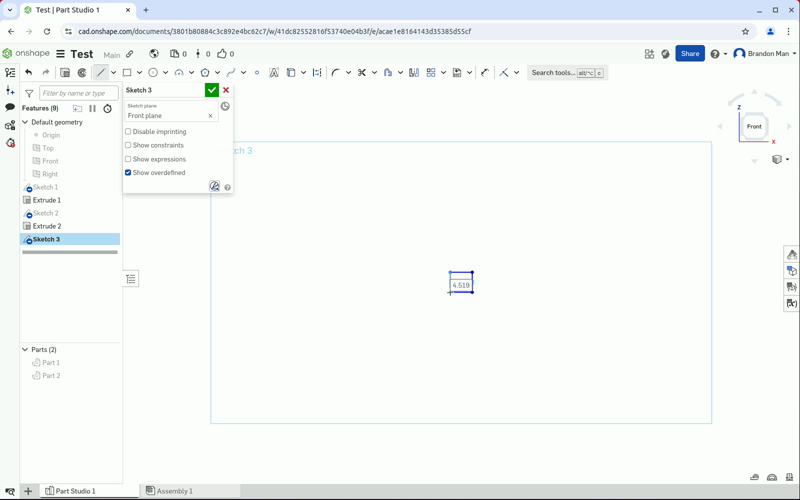
click(450, 292)
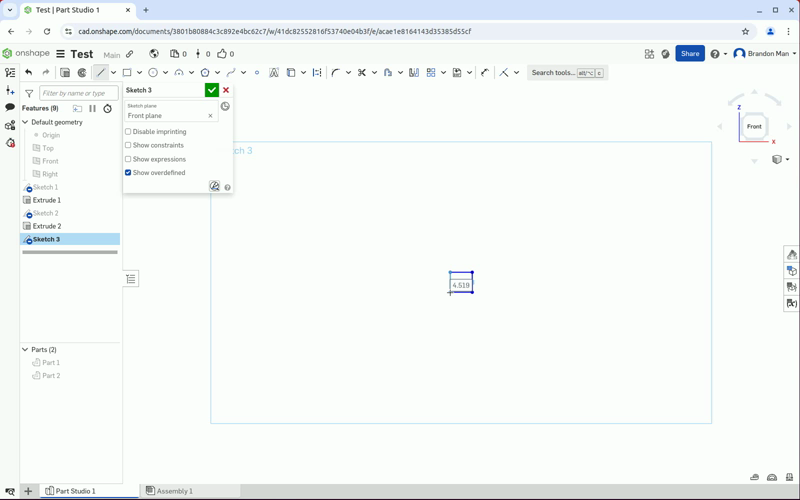
key(esc)
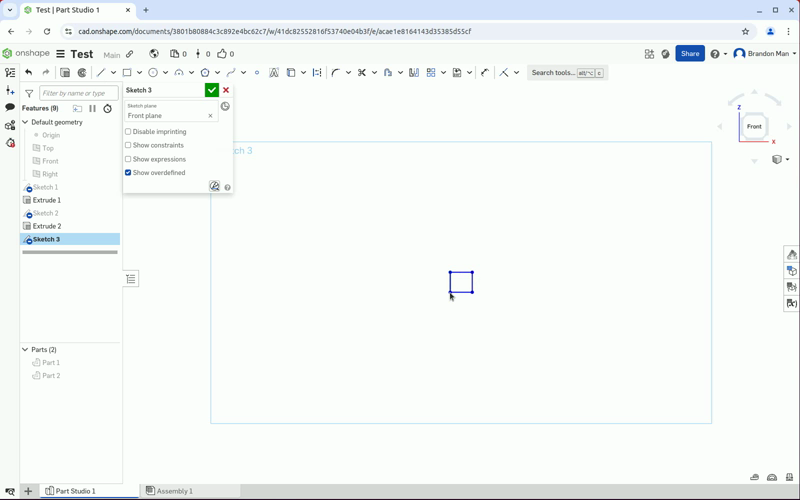
mouse_move(457, 283)
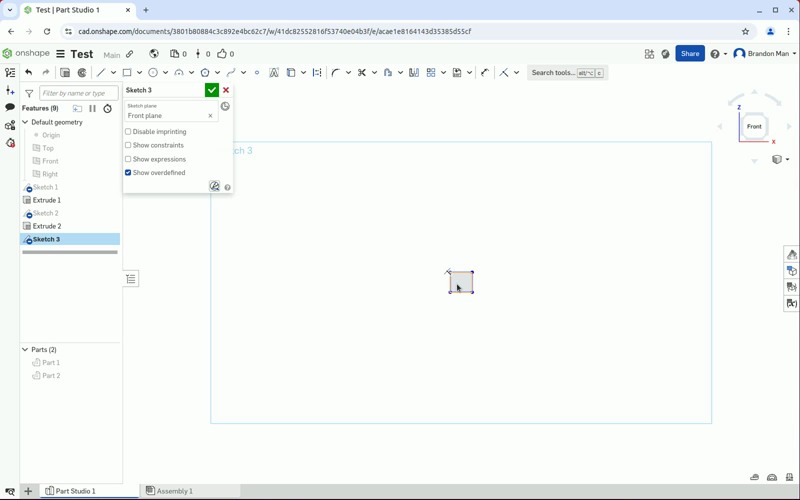
scroll(6)
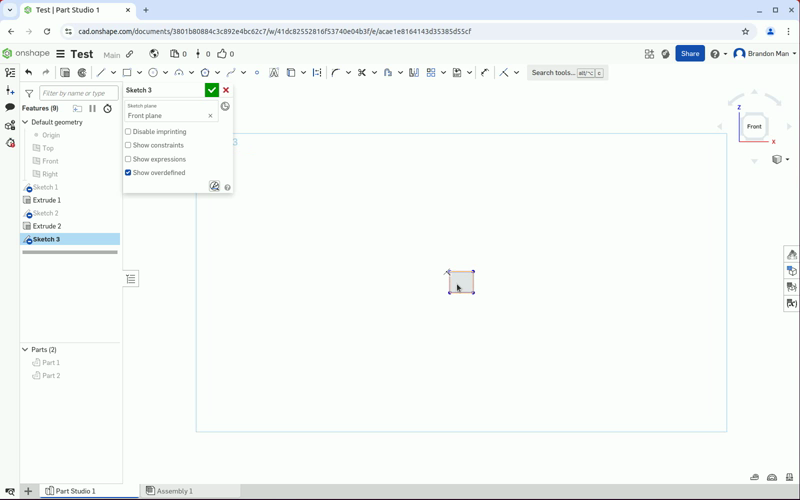
scroll(6)
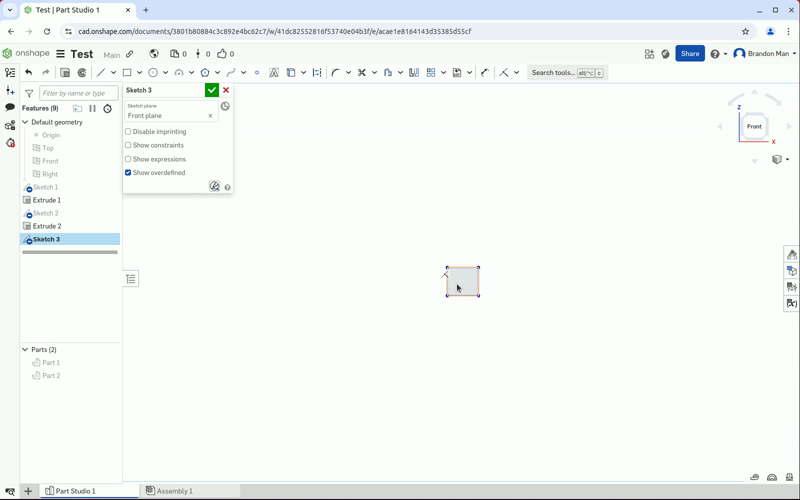
scroll(6)
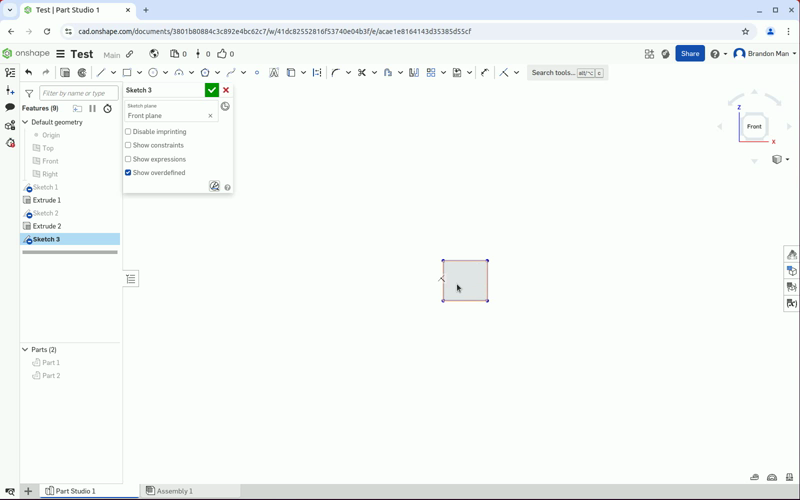
scroll(6)
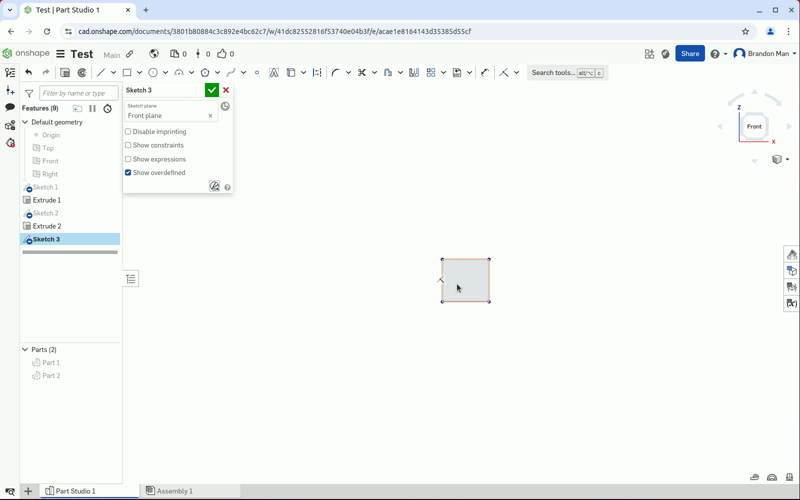
scroll(6)
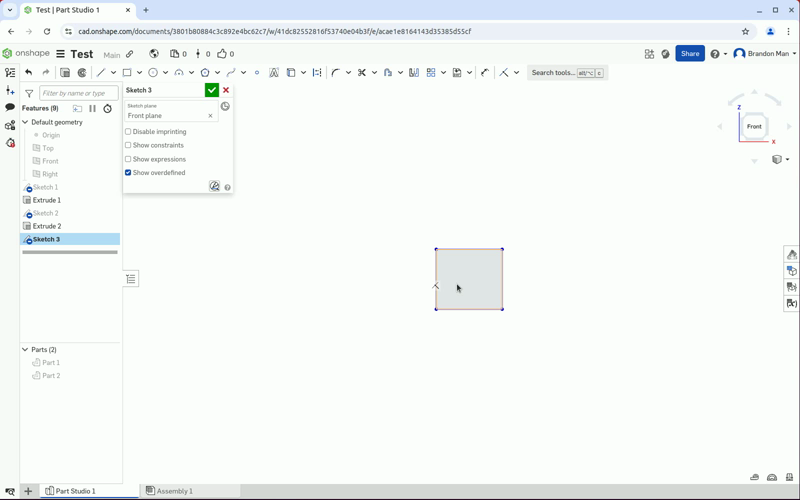
scroll(6)
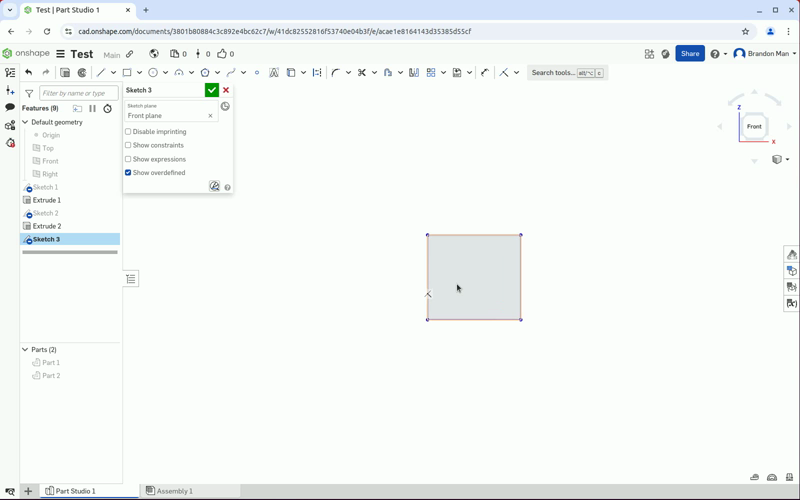
scroll(6)
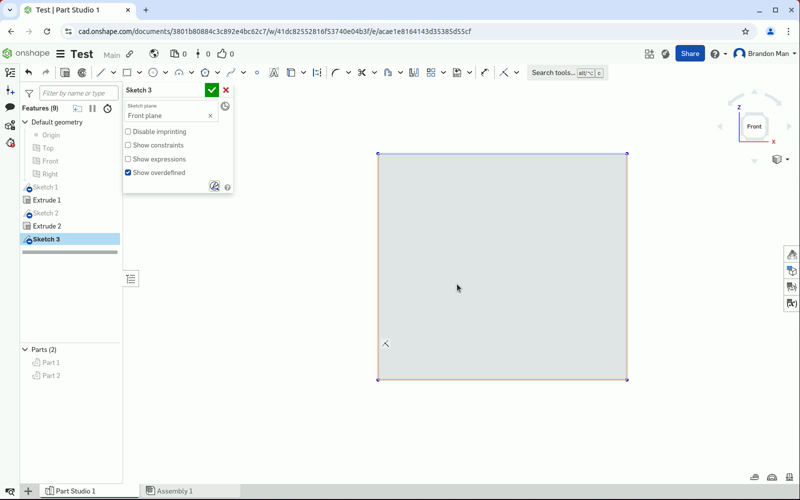
click(457, 283)
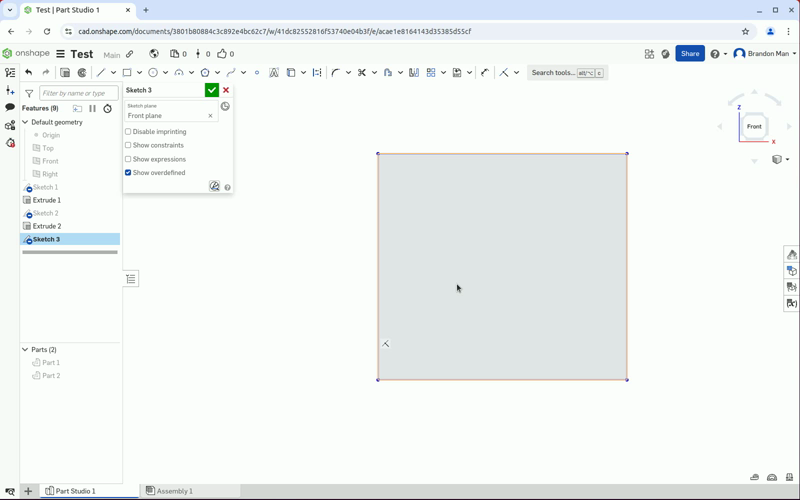
scroll(-6)
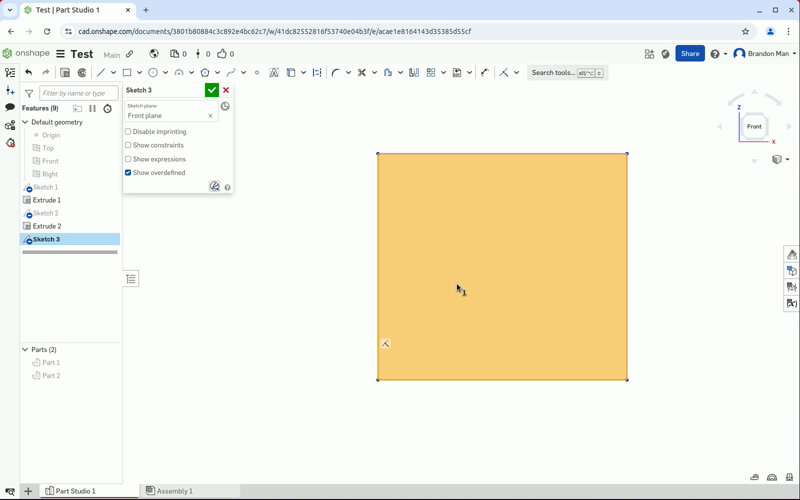
scroll(-6)
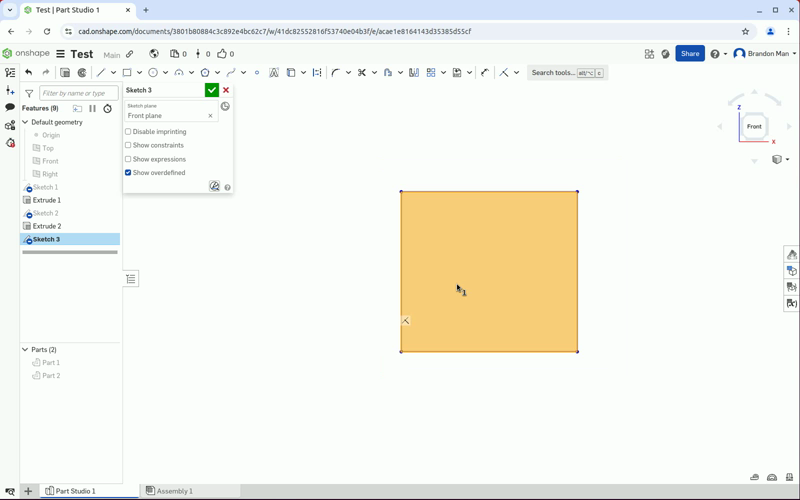
scroll(-6)
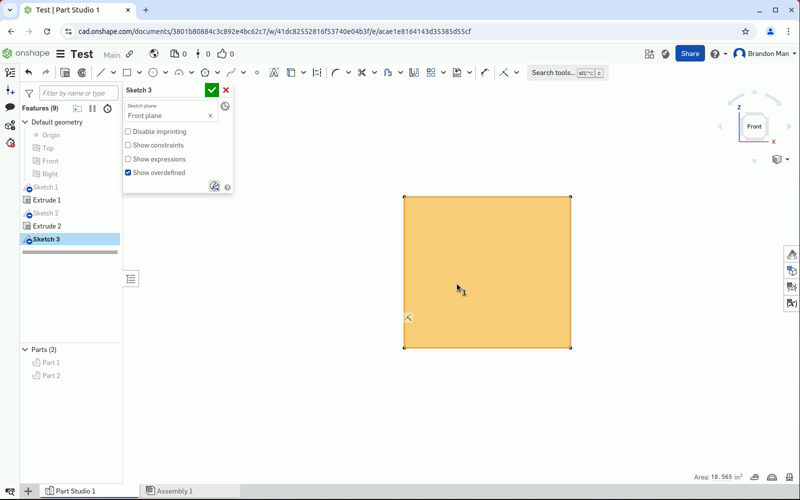
scroll(-6)
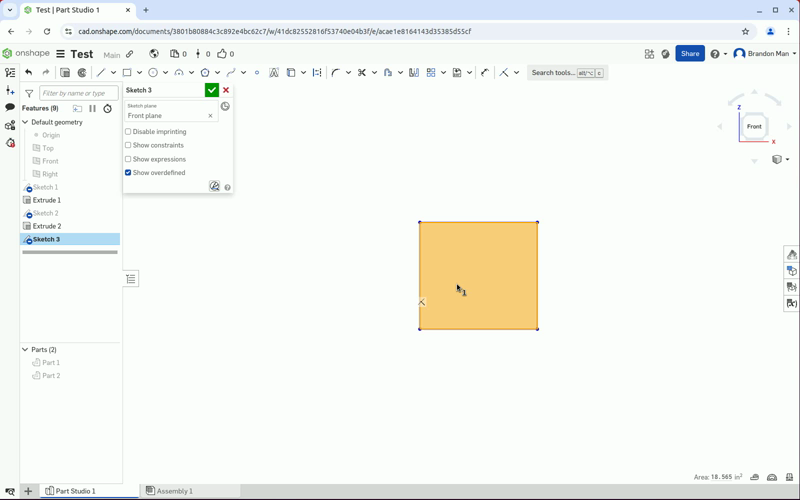
scroll(-6)
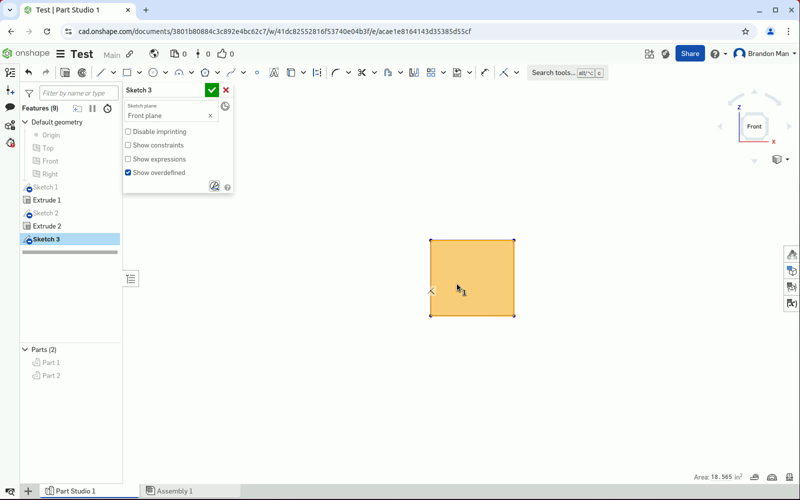
scroll(-6)
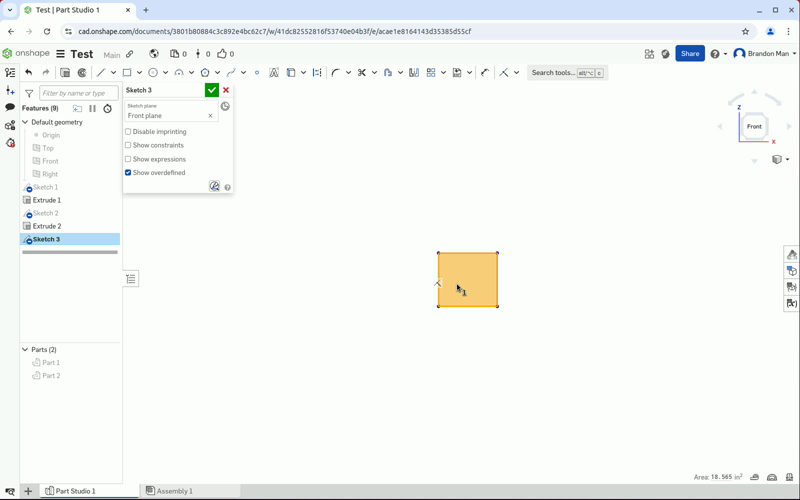
scroll(-6)
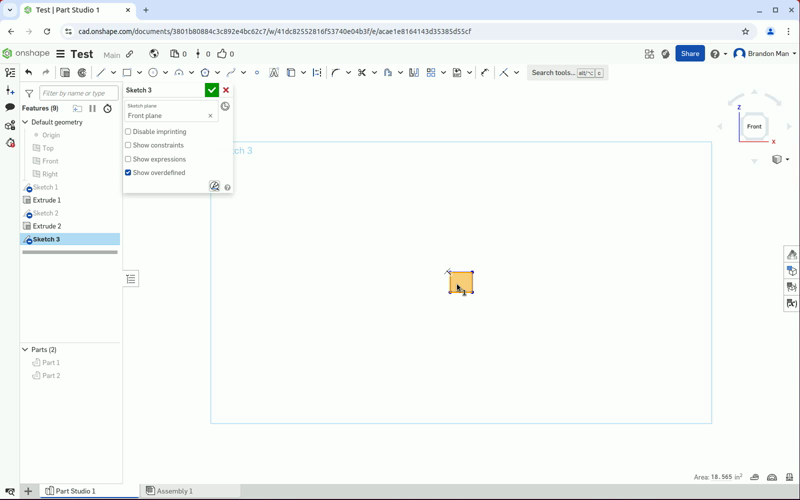
mouse_move(73, 352)
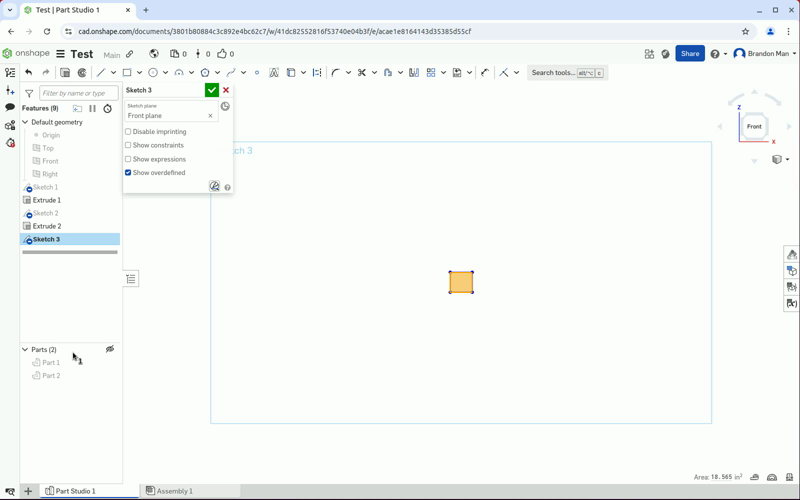
key(shift+y)
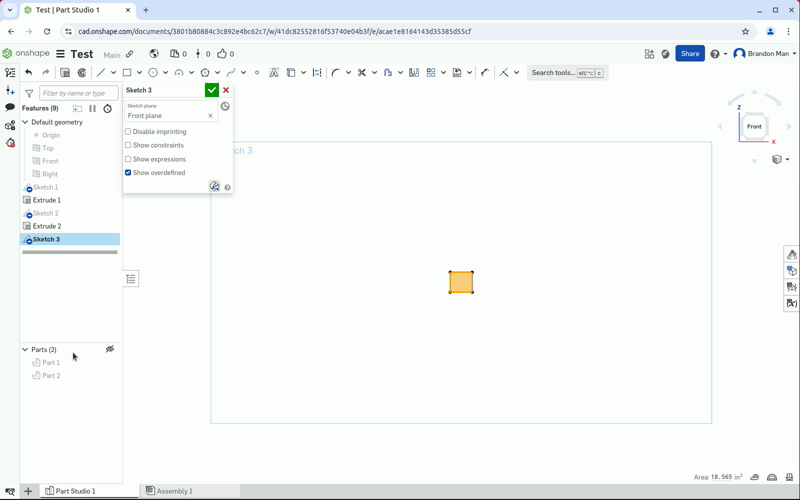
key(shift+e)
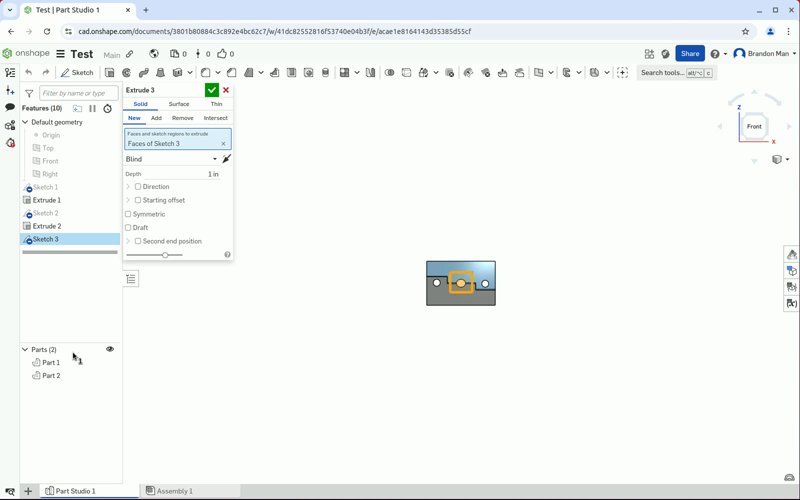
mouse_move(143, 106)
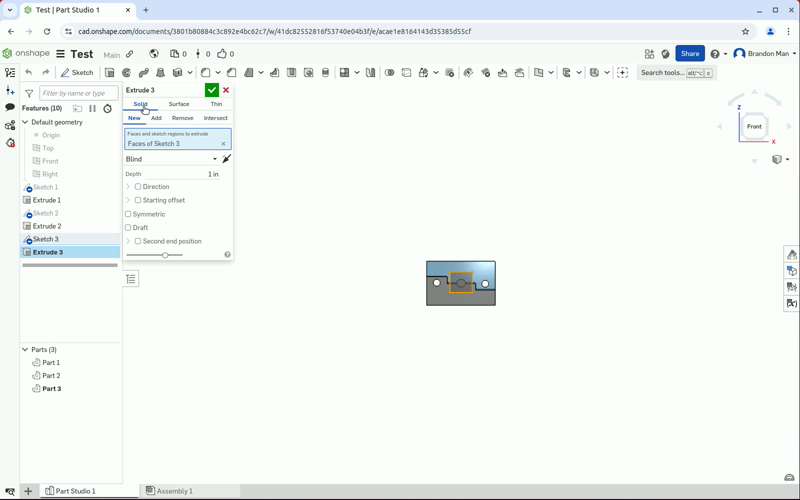
click(143, 106)
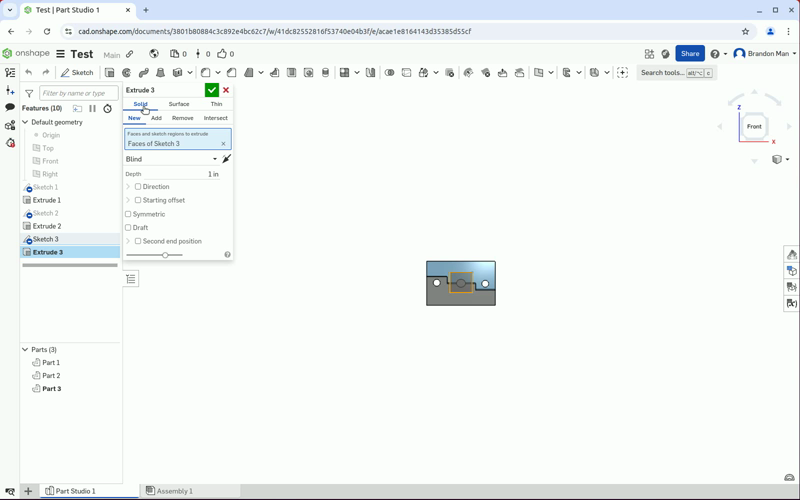
mouse_move(186, 120)
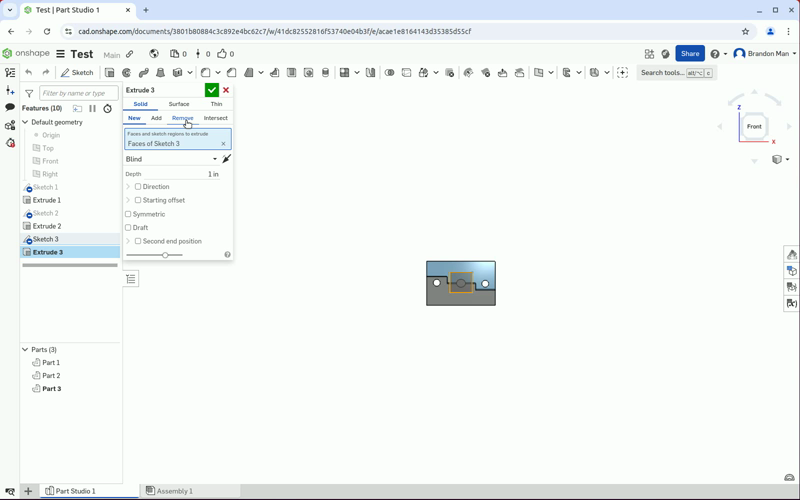
click(186, 120)
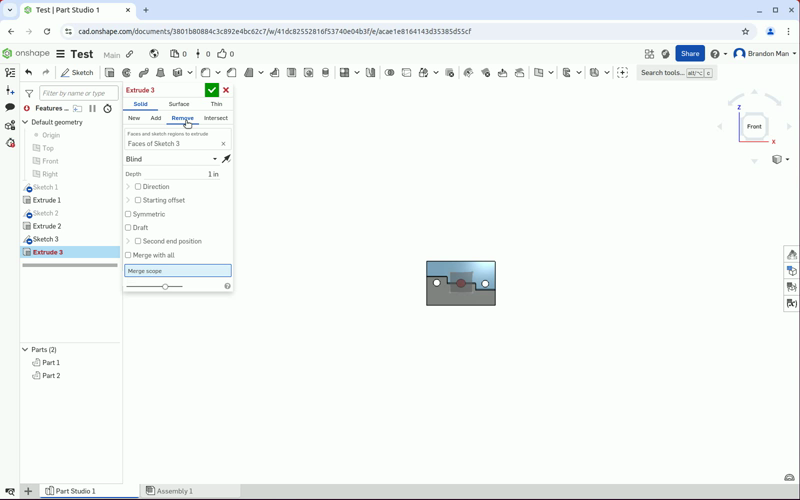
key(tab, 4)
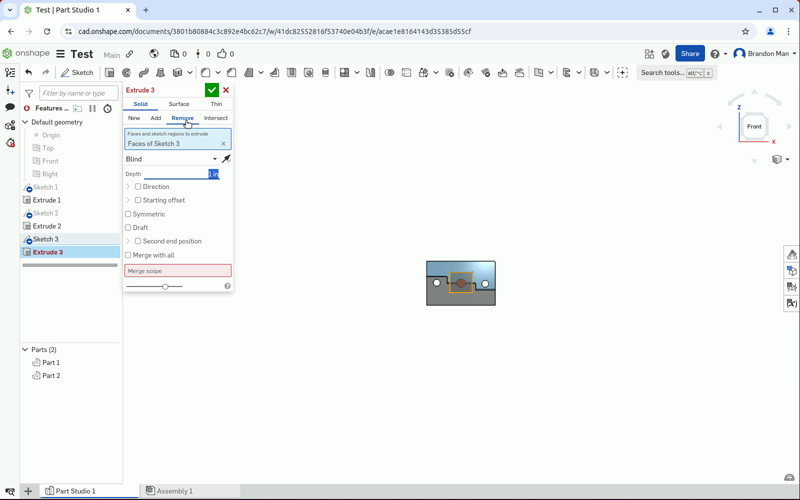
text(-18.775)
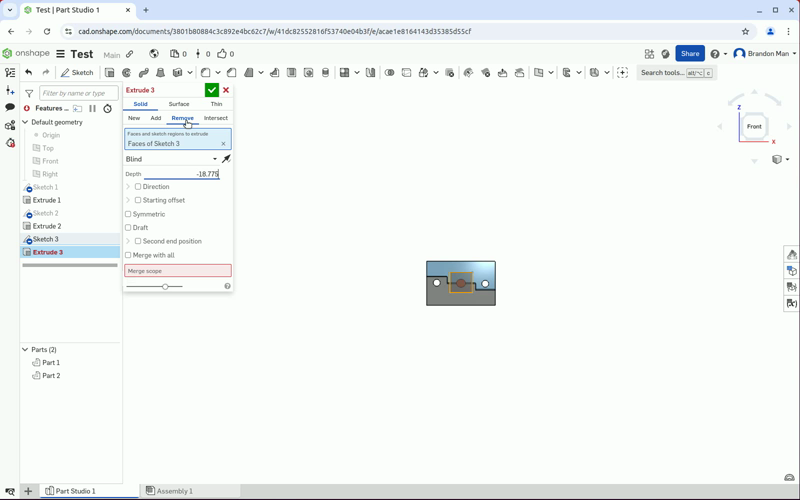
key(tab, 6)
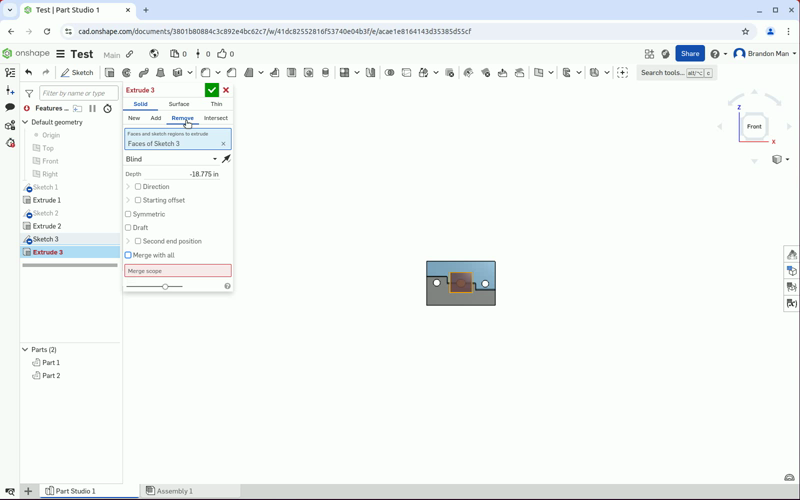
key(space)
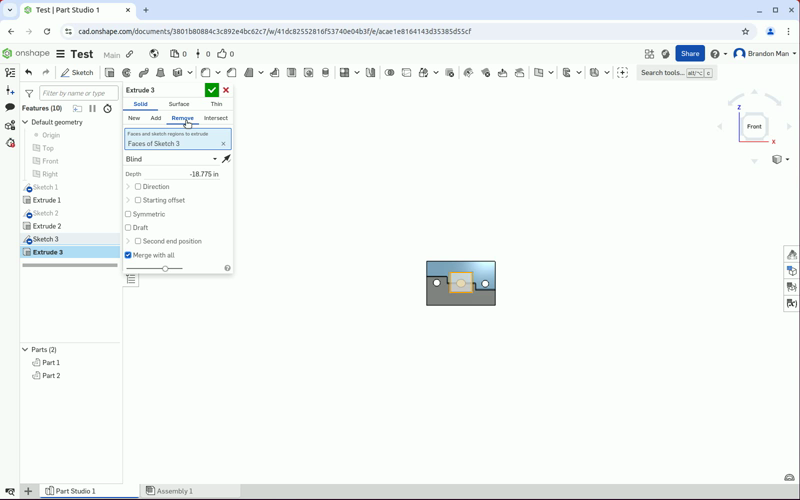
key(enter)
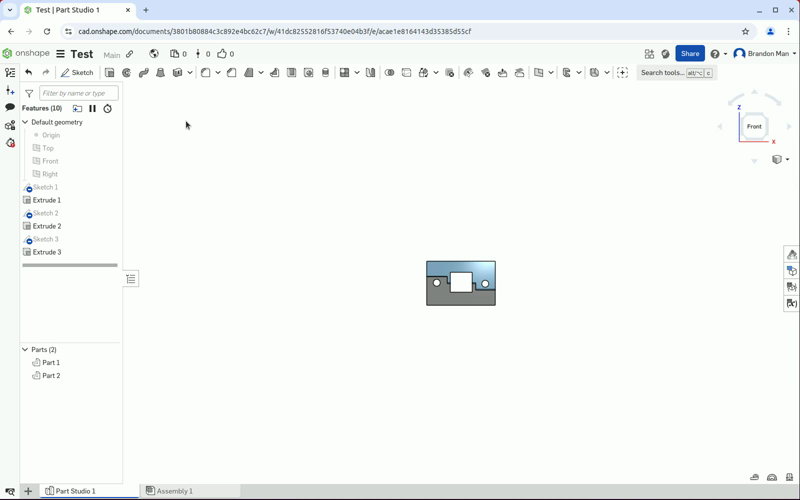
key(shift+h)
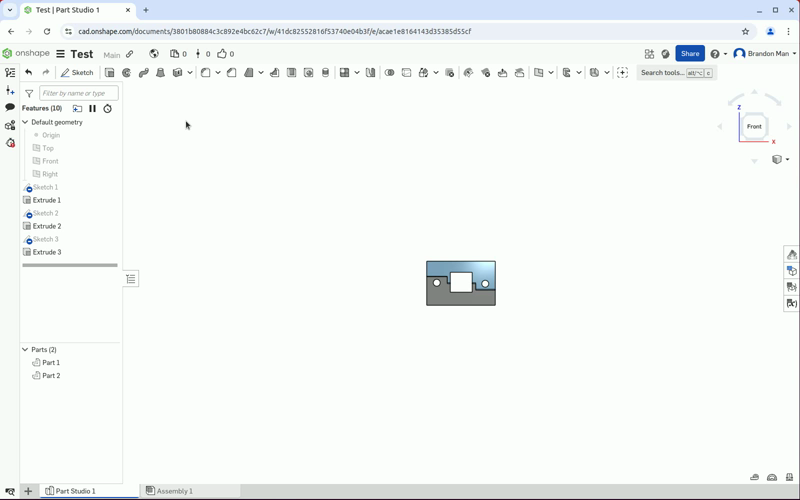
key(shift+h)
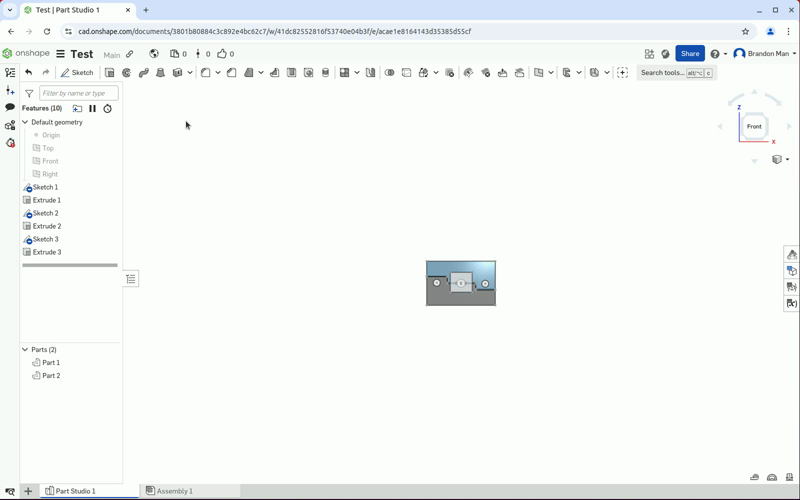
key(shift+7)
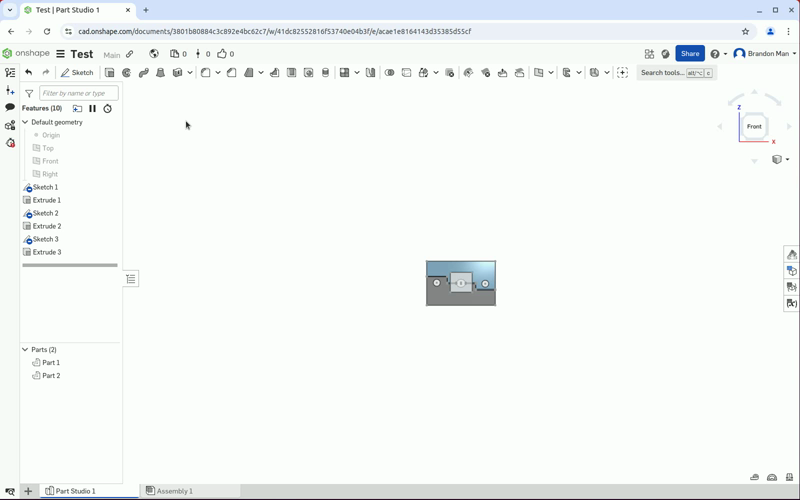
key(left, 2)
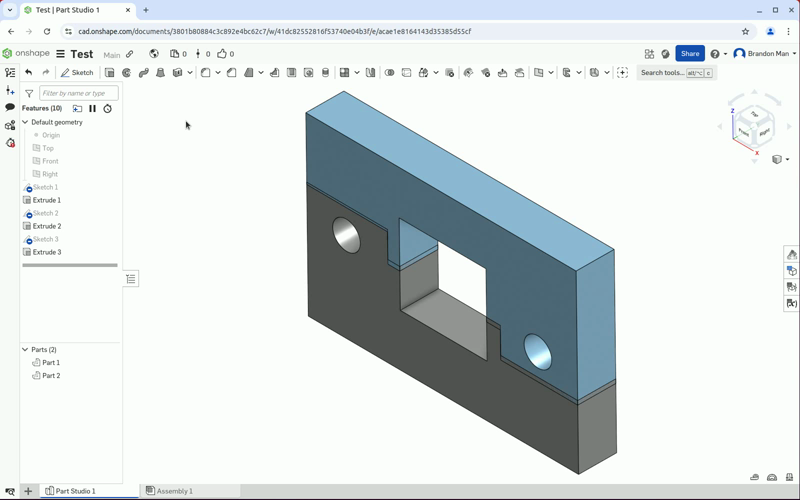
key(down, 2)
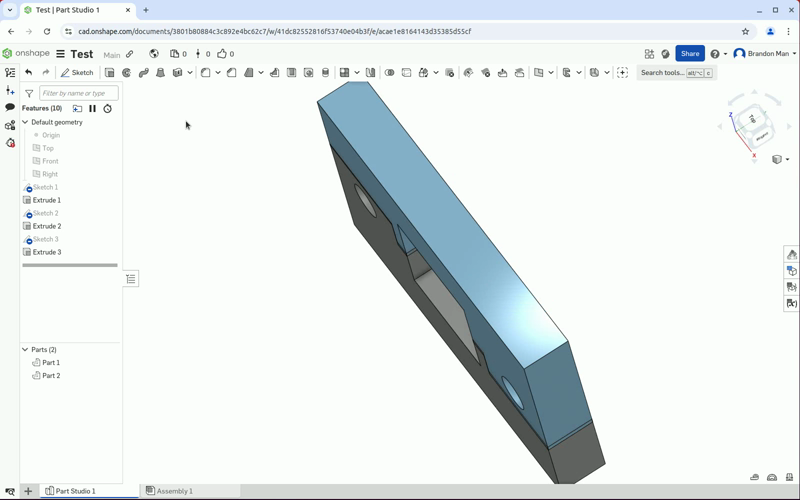
key(up, 2)
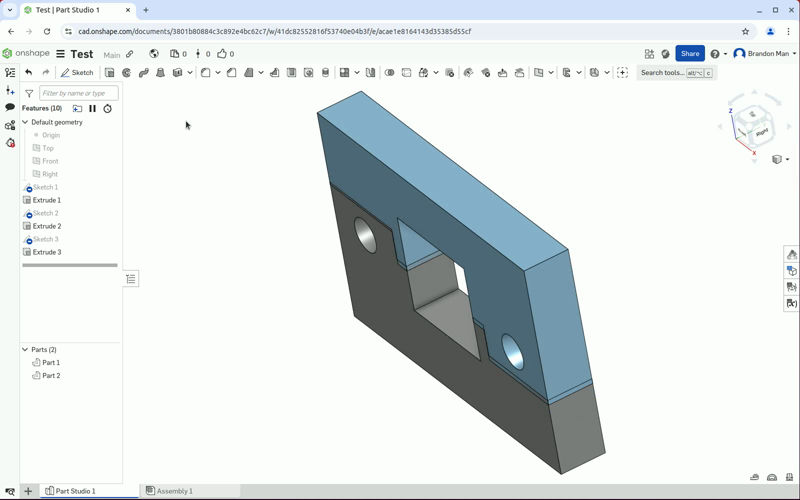
key(right, 2)
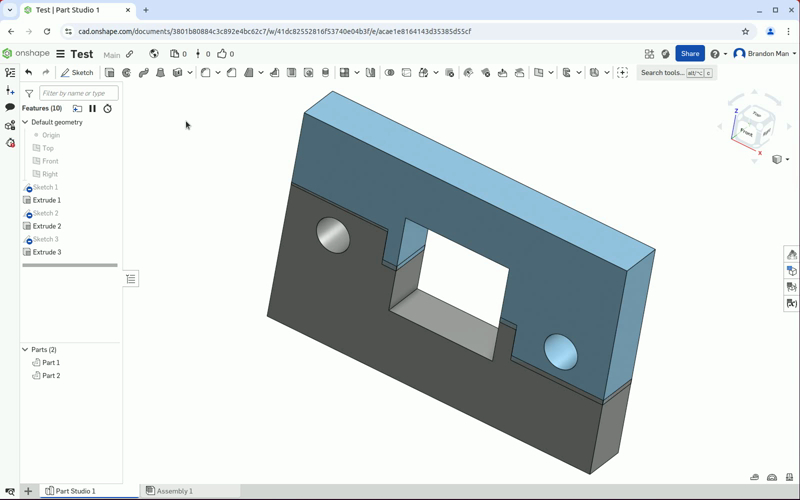
mouse_move(73, 189)
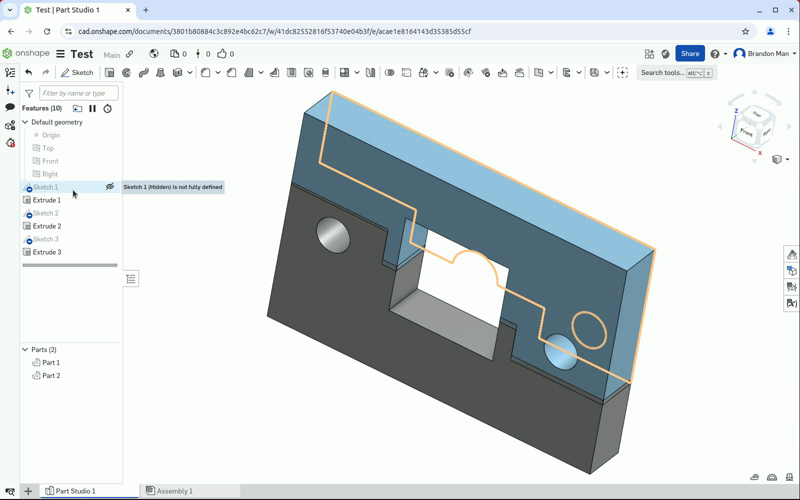
click(73, 189)